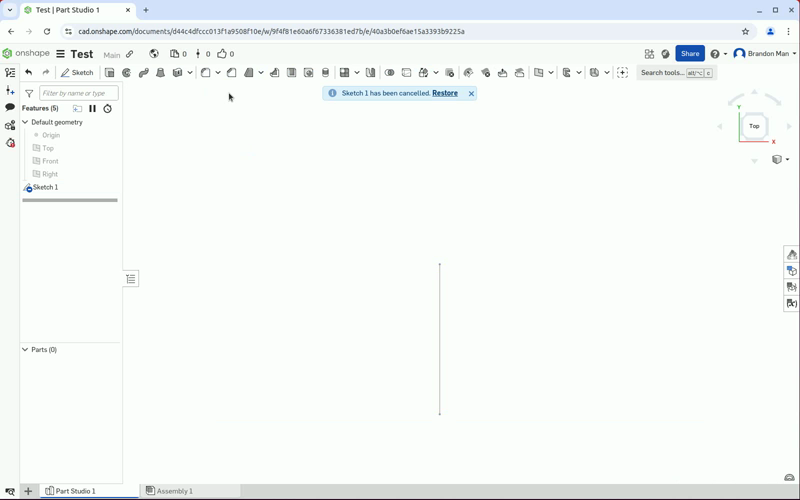
key(shift+h)
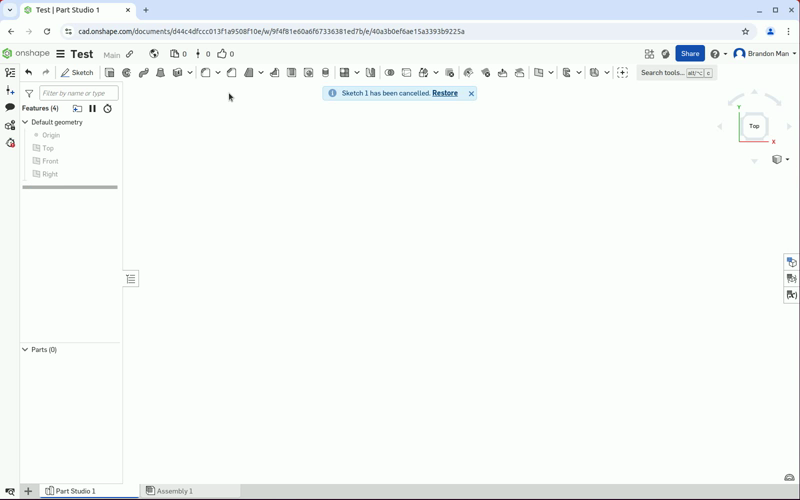
mouse_move(73, 352)
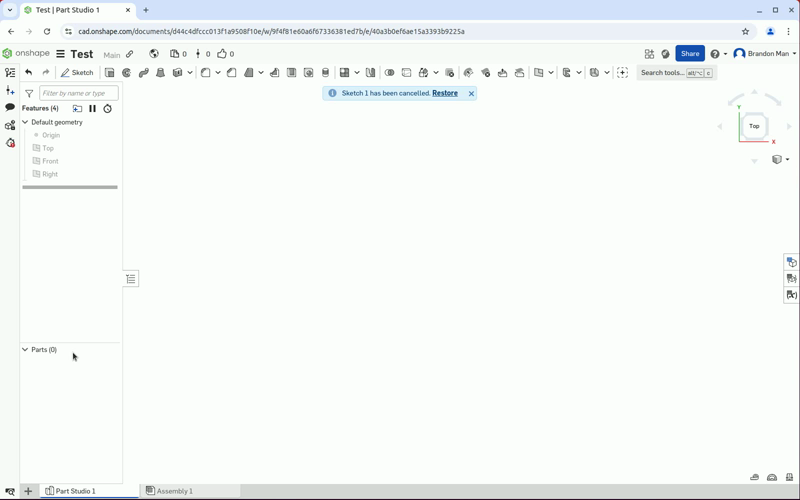
key(y)
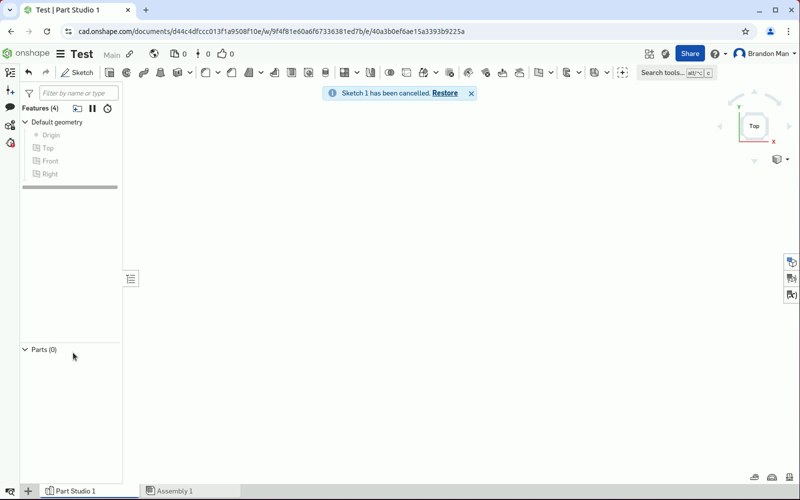
key(shift+p)
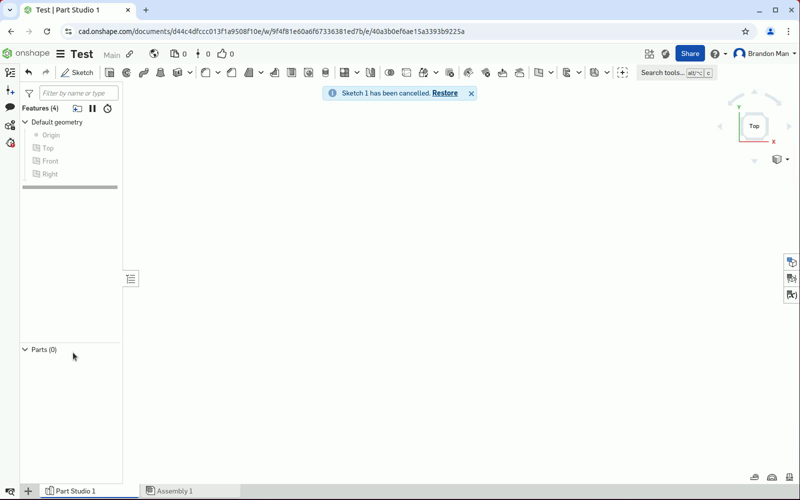
key(space)
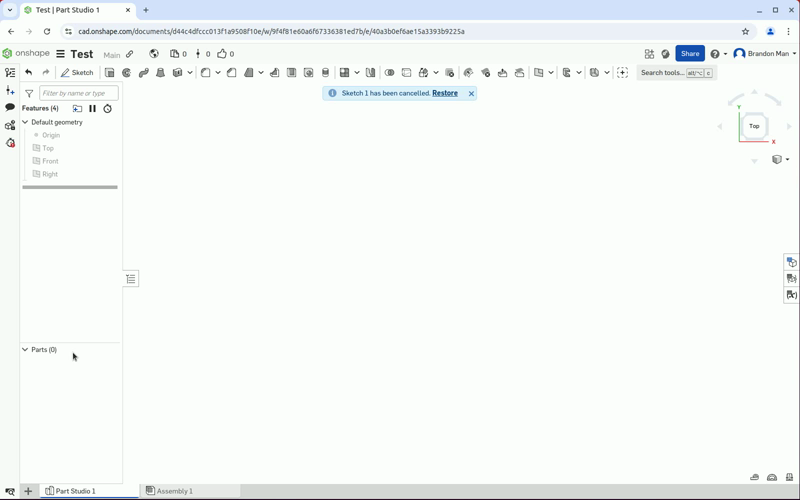
key_down(shift)
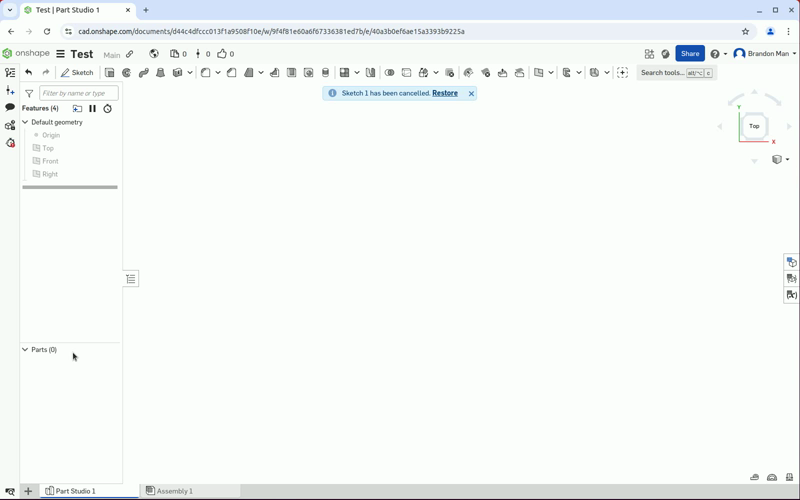
key(up)
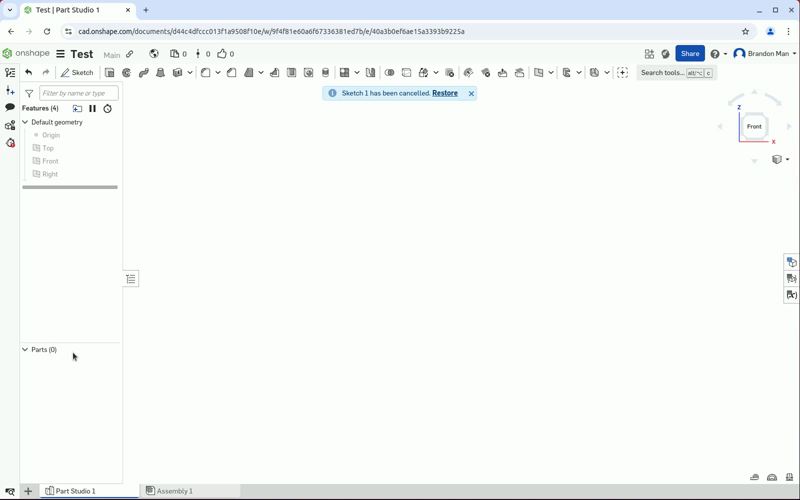
key_up(shift)
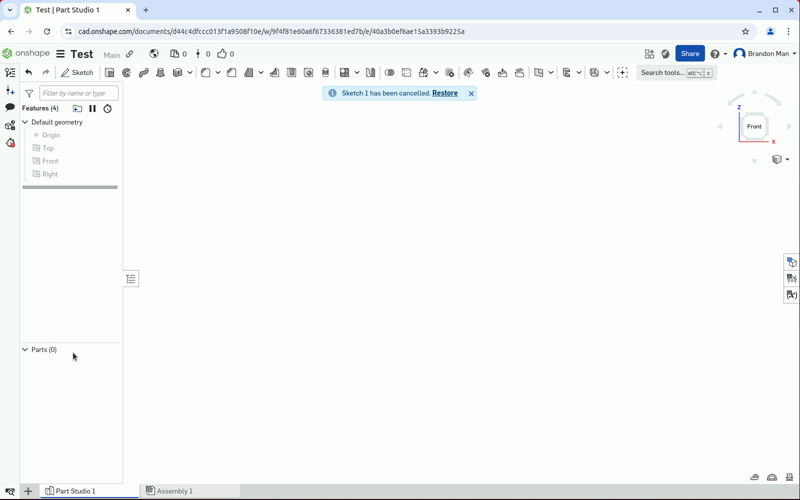
mouse_move(73, 352)
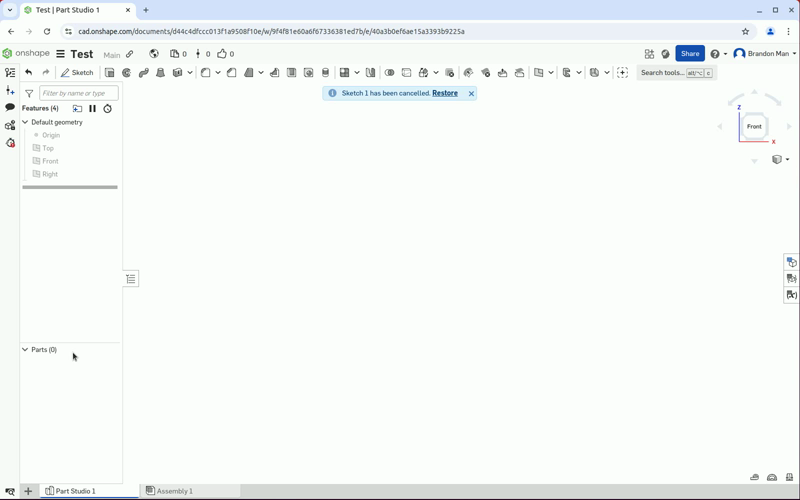
key(shift+y)
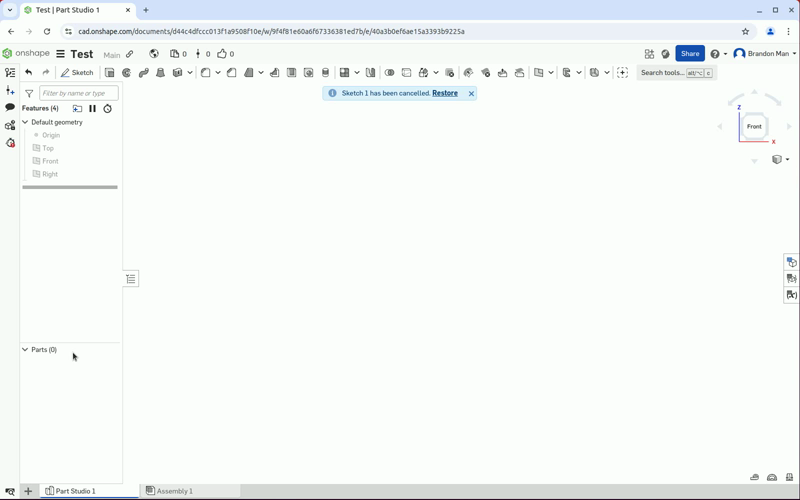
key(shift+s)
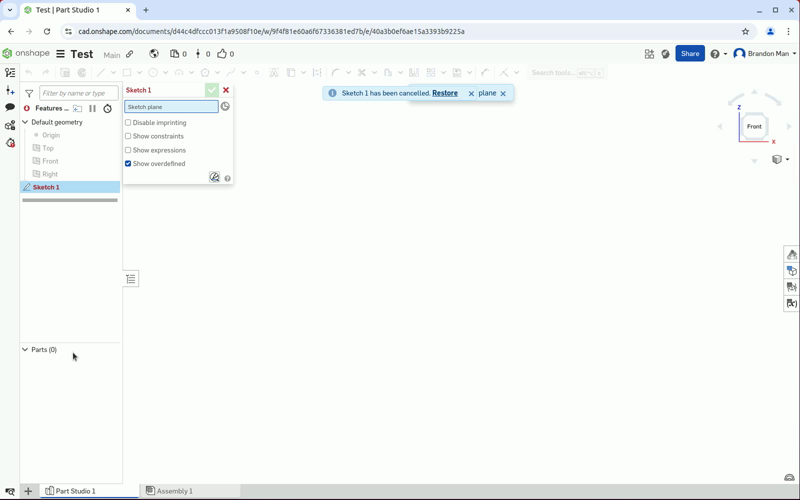
mouse_move(73, 163)
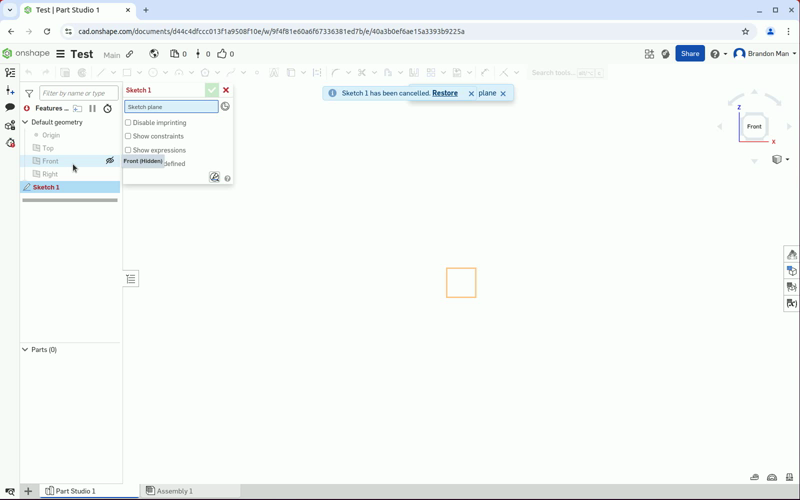
click(73, 163)
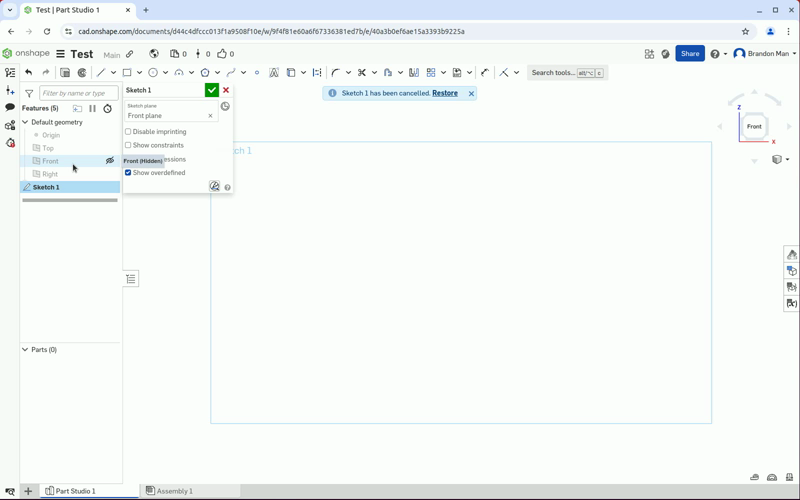
mouse_move(73, 352)
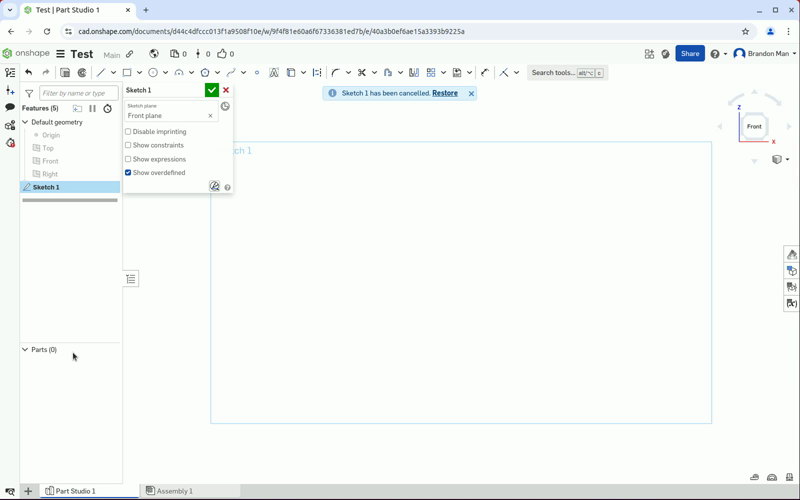
key(y)
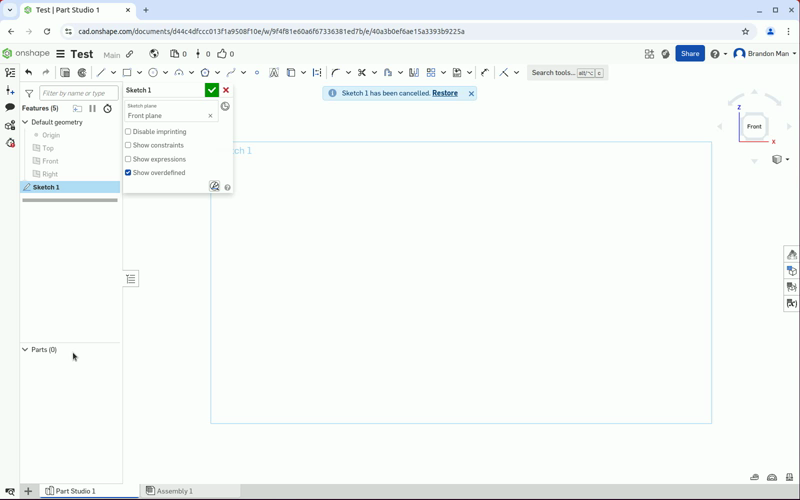
key(l)
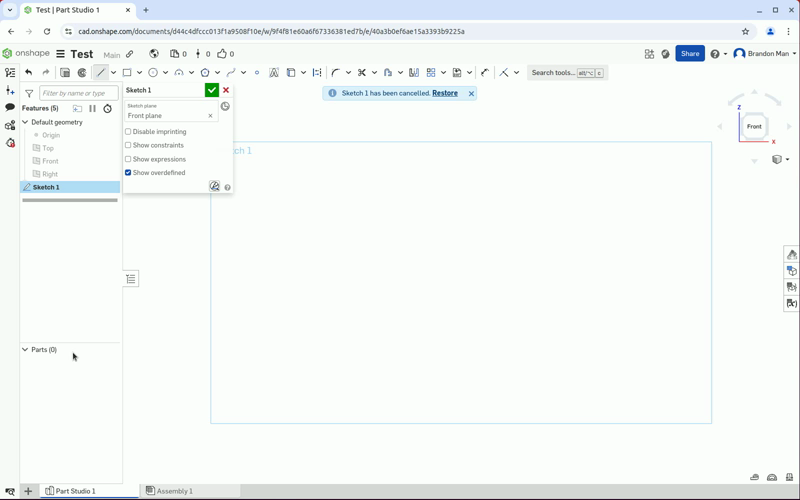
key_down(shift)
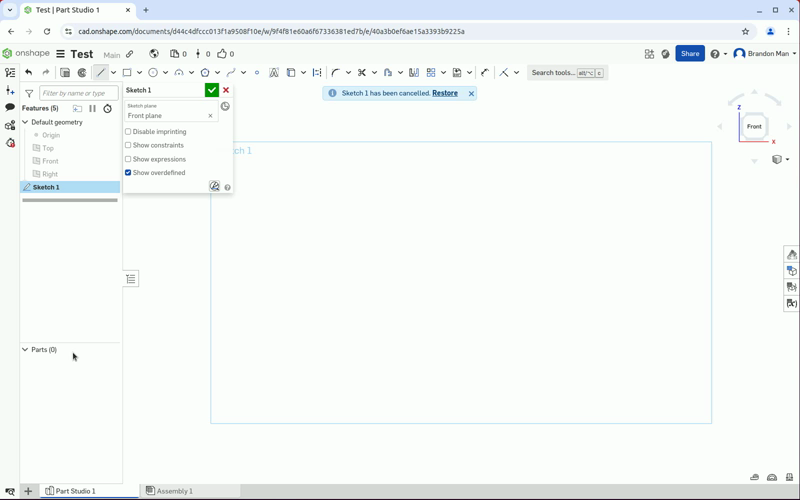
mouse_move(348, 274)
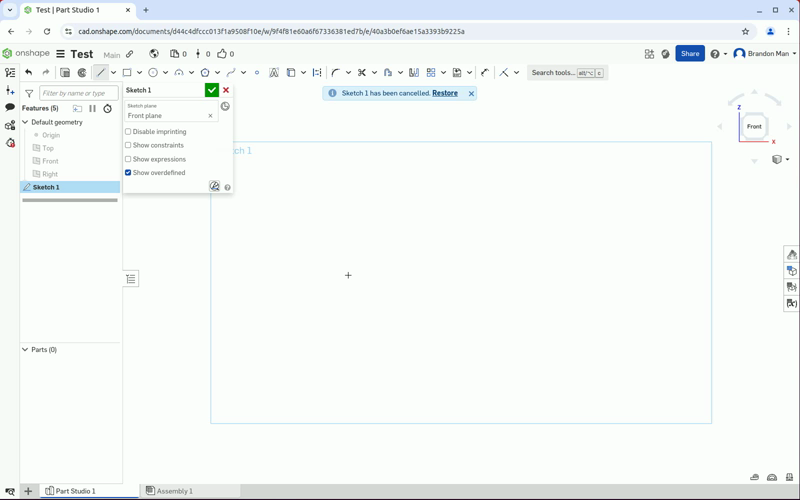
click(348, 274)
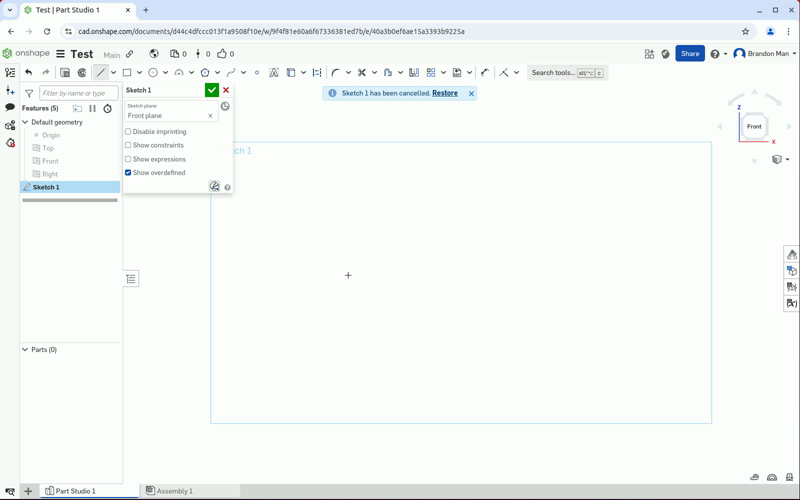
key_up(shift)
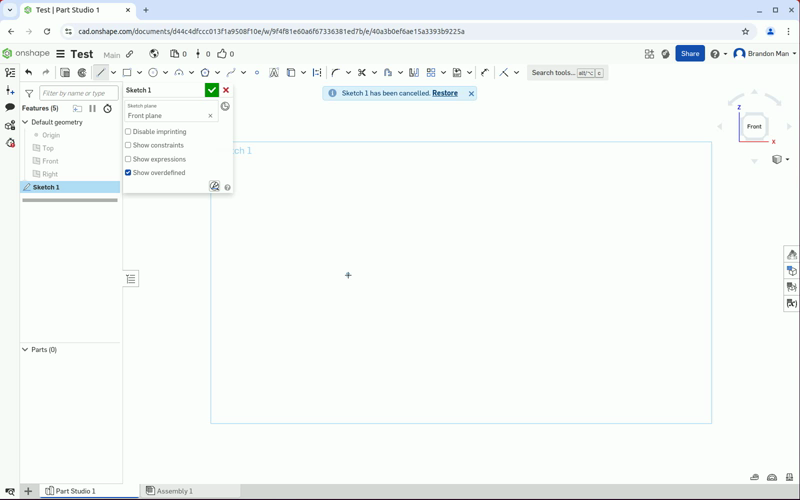
key_down(shift)
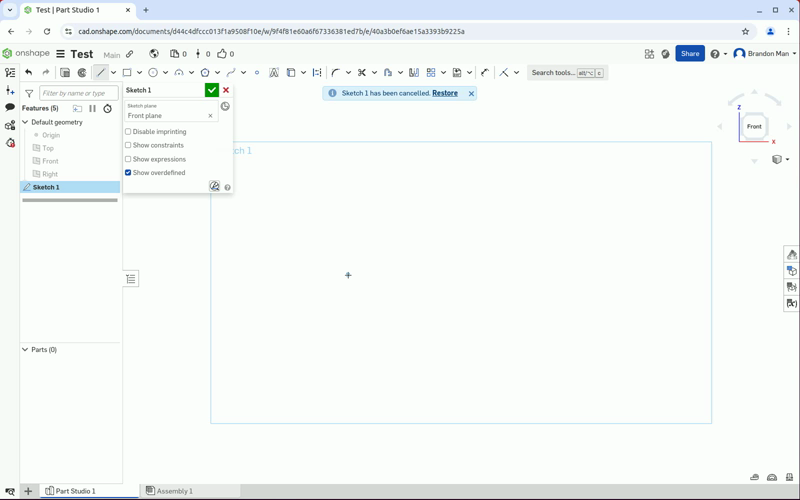
mouse_move(378, 274)
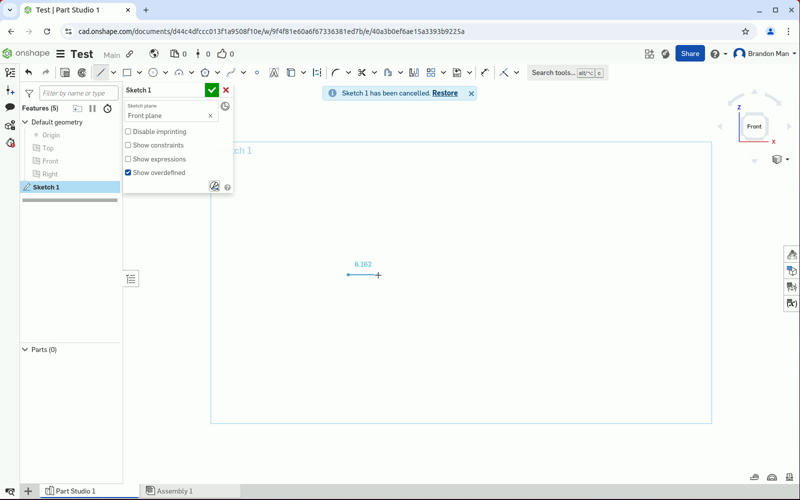
mouse_move(355, 274)
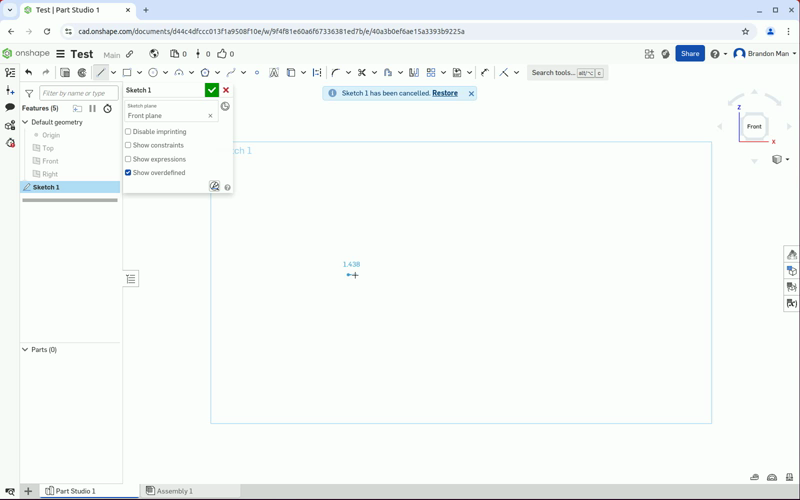
scroll(6)
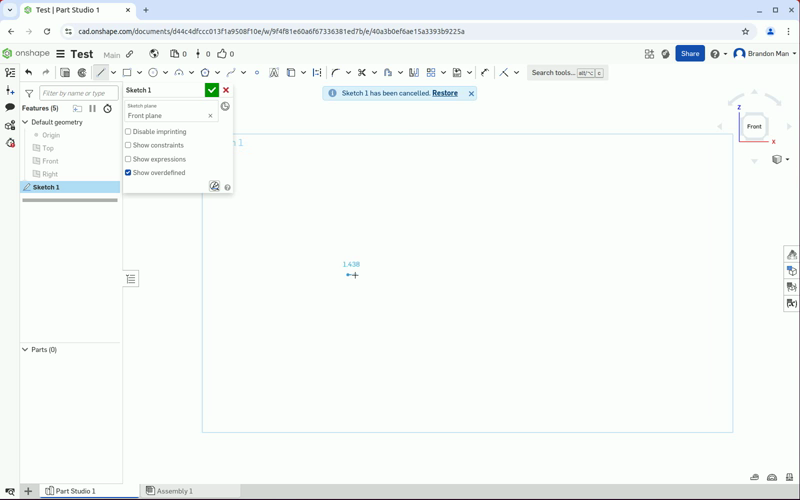
scroll(6)
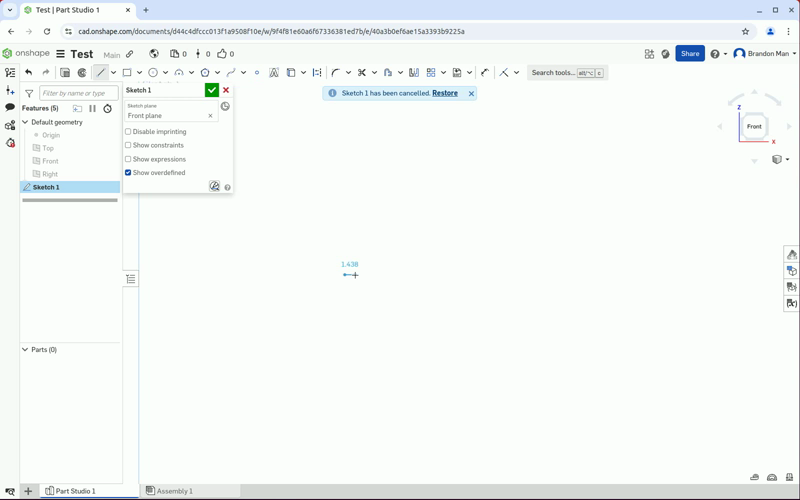
scroll(6)
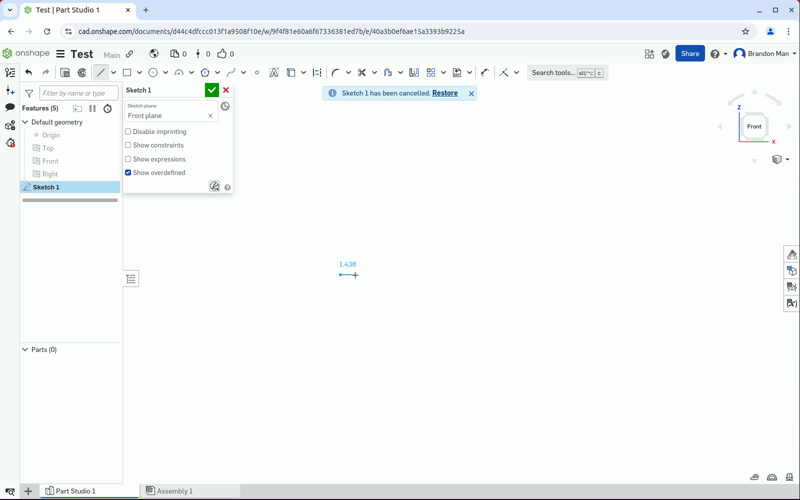
scroll(6)
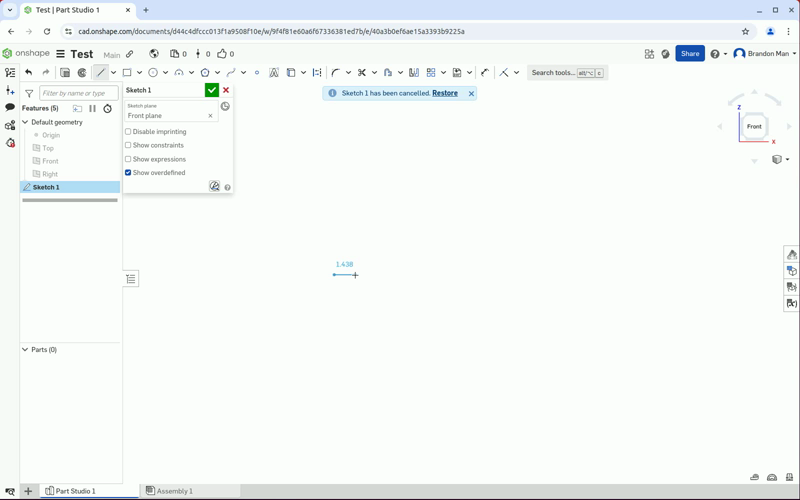
scroll(6)
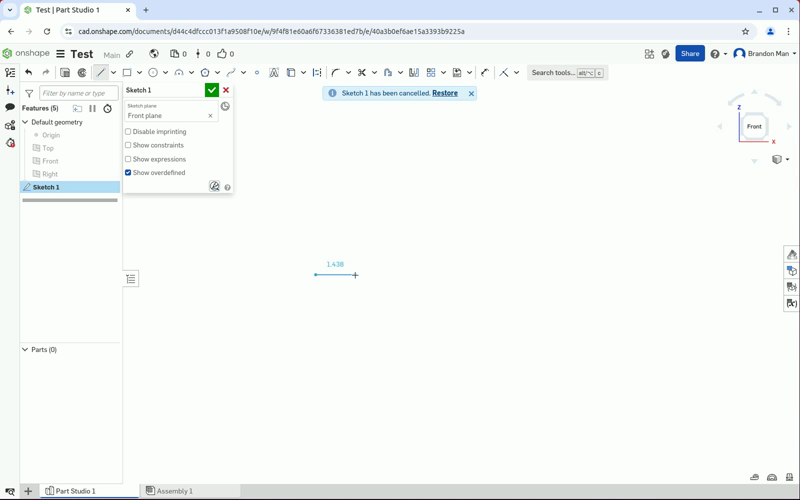
scroll(6)
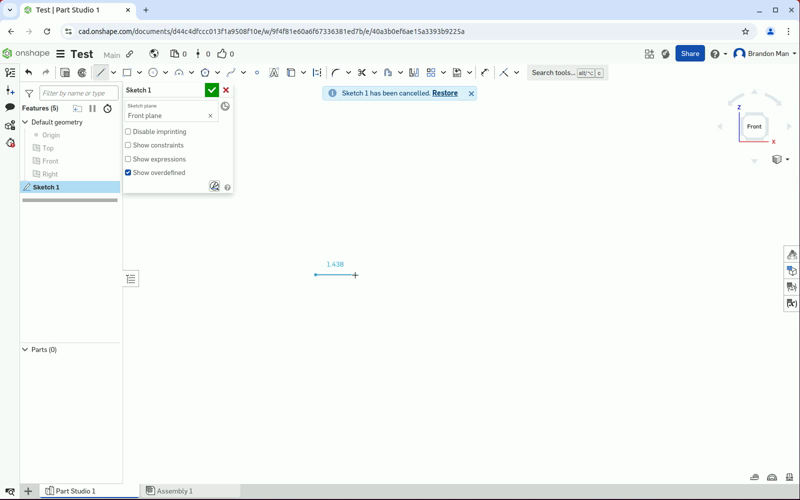
scroll(6)
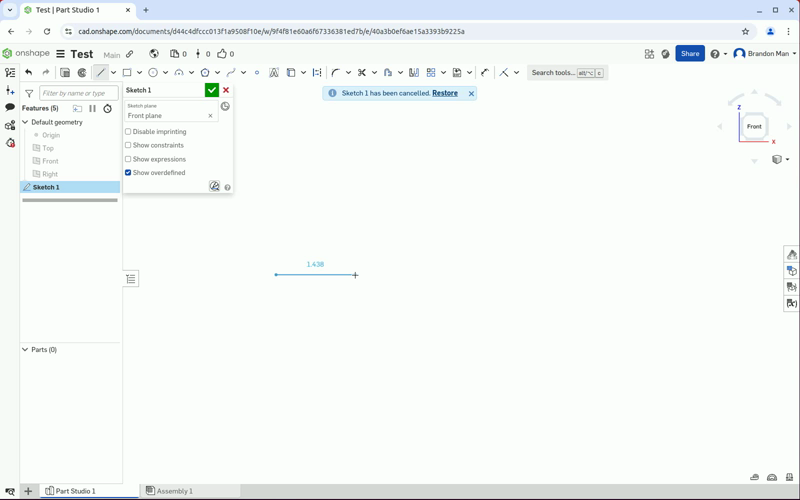
click(355, 274)
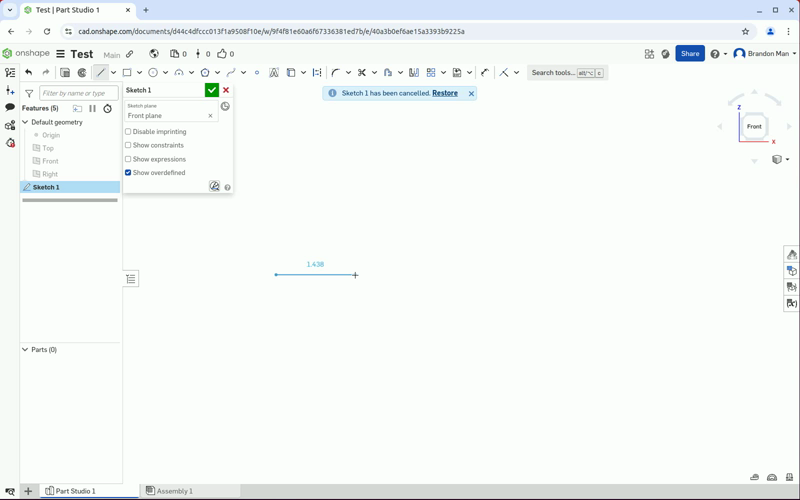
scroll(-6)
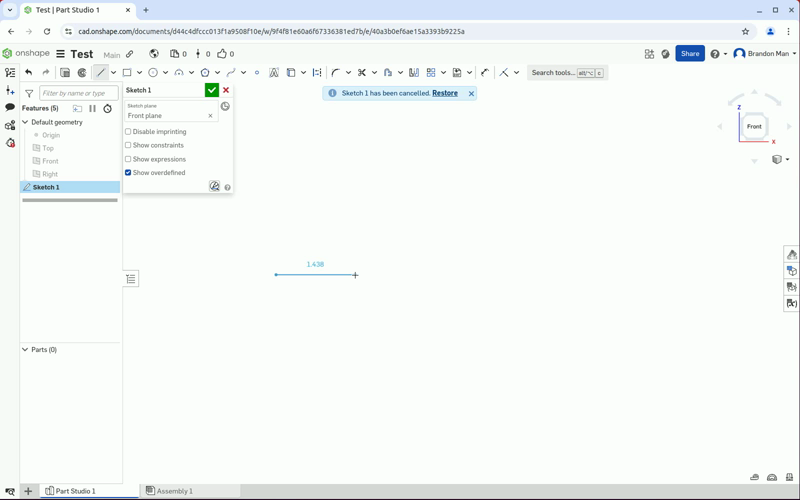
scroll(-6)
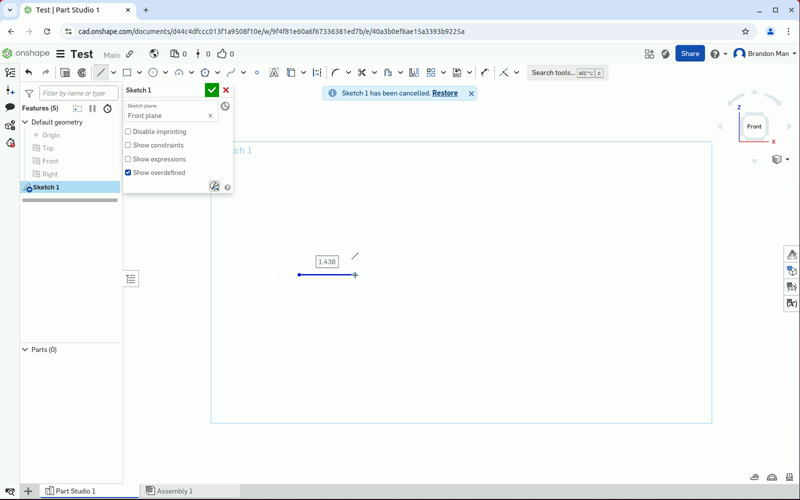
scroll(-6)
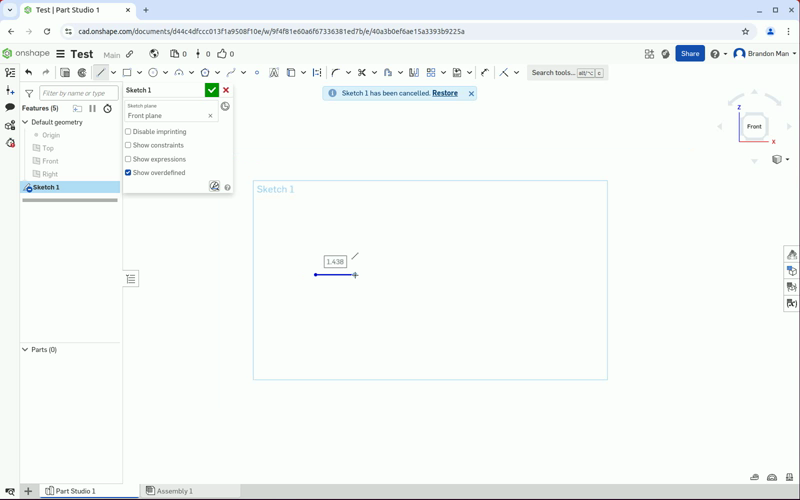
scroll(-6)
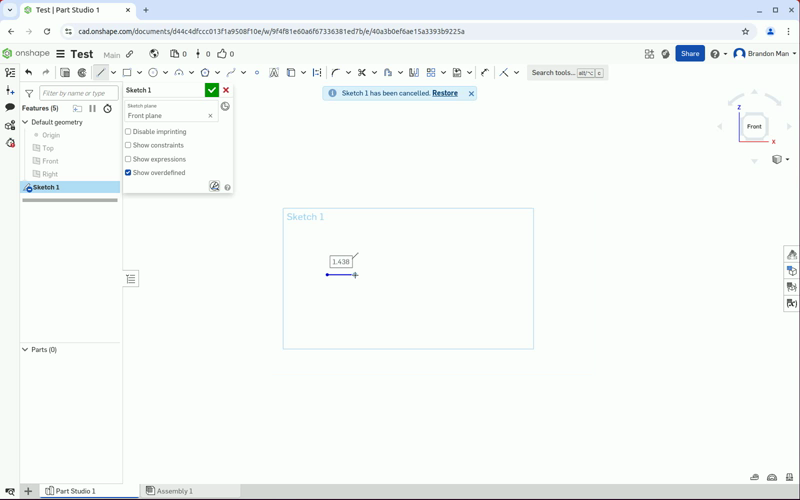
scroll(-6)
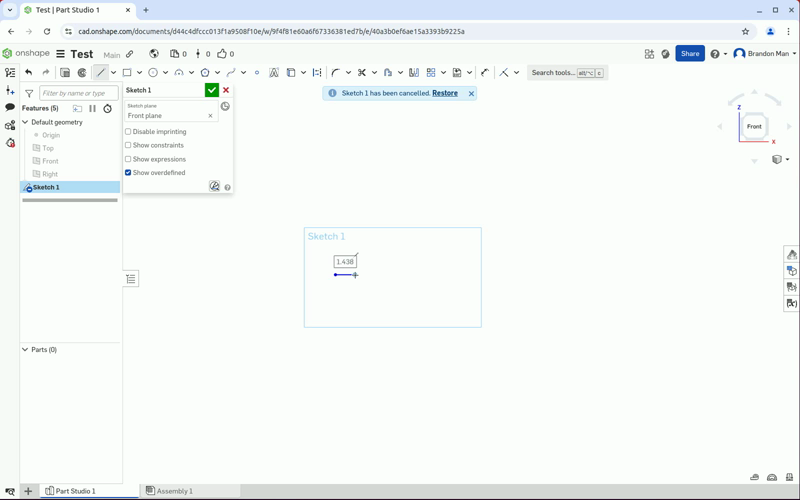
scroll(-6)
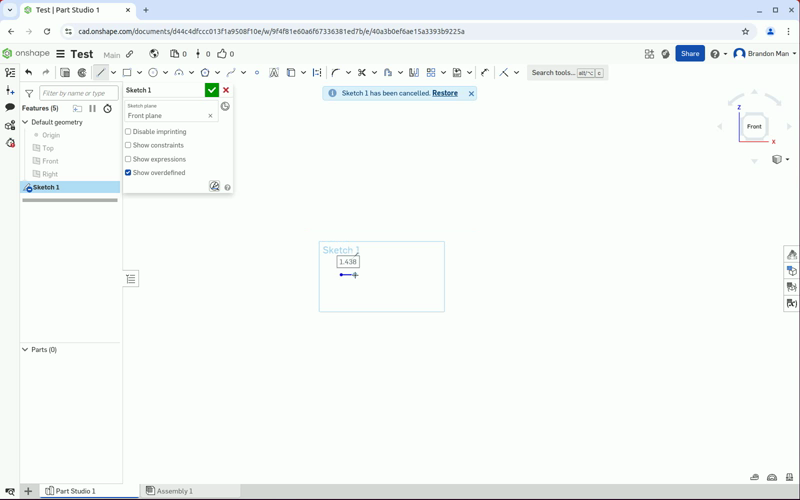
scroll(-6)
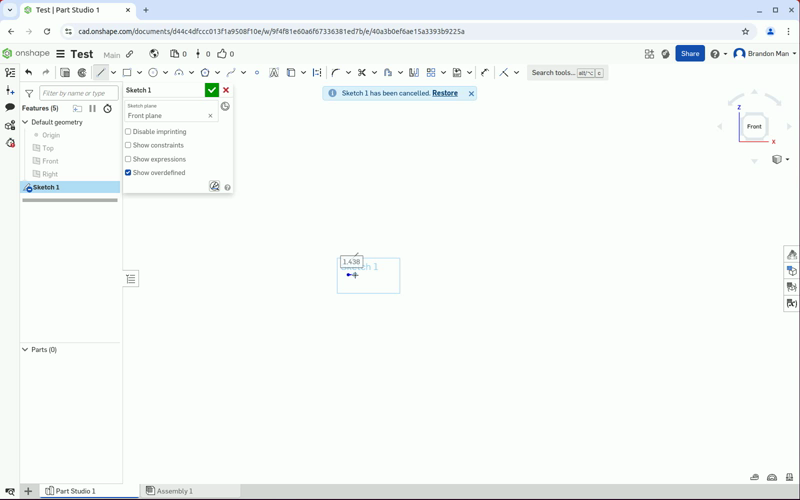
key_up(shift)
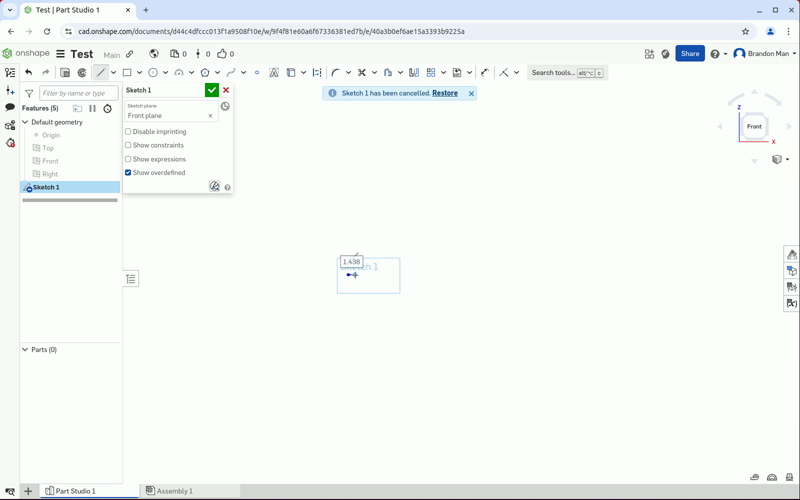
key_down(shift)
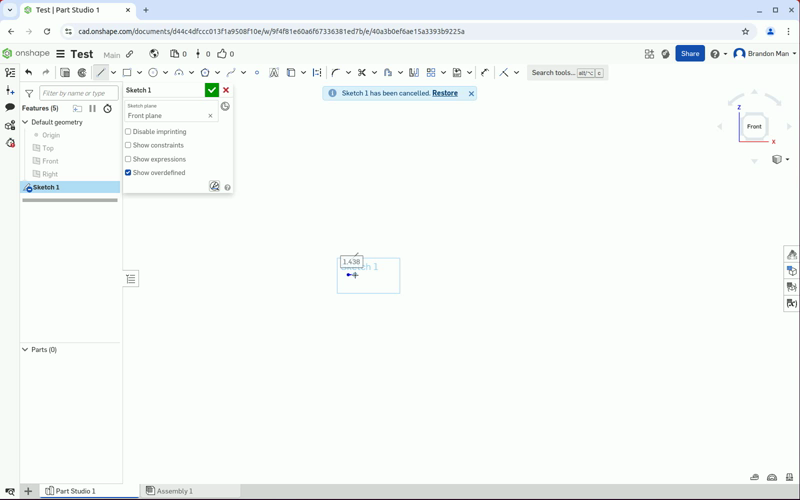
mouse_move(385, 274)
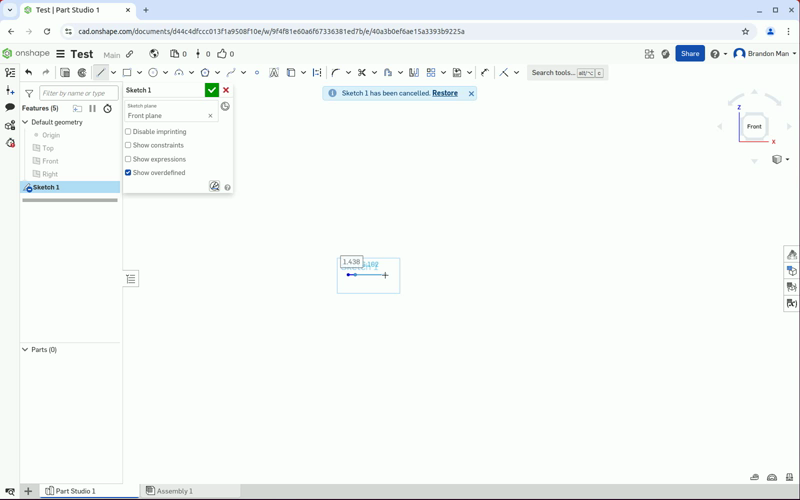
mouse_move(355, 267)
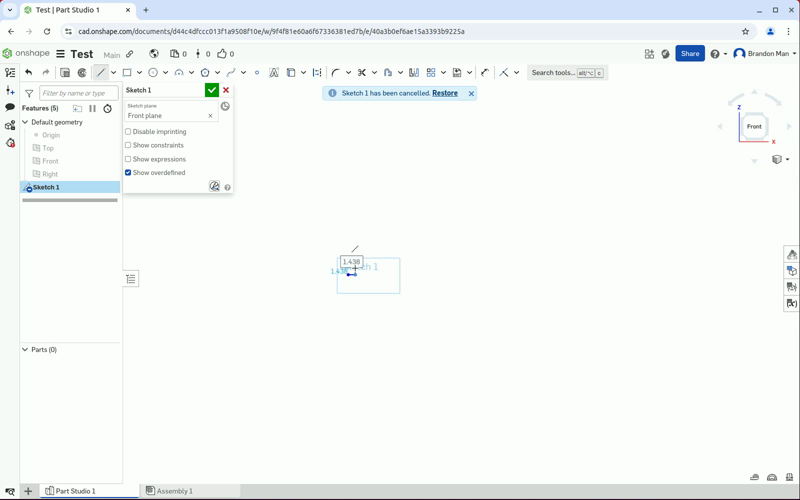
scroll(6)
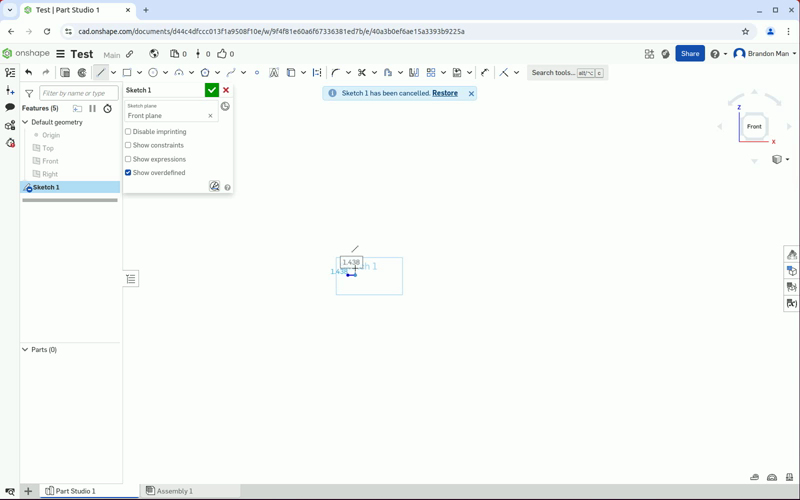
scroll(6)
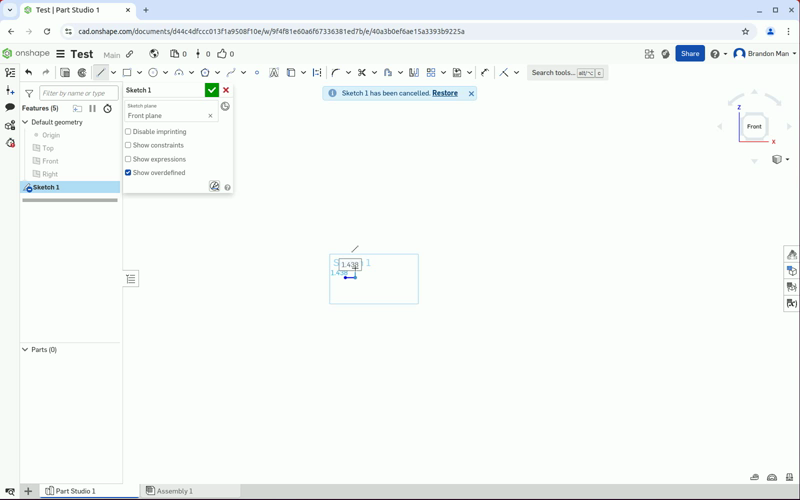
scroll(6)
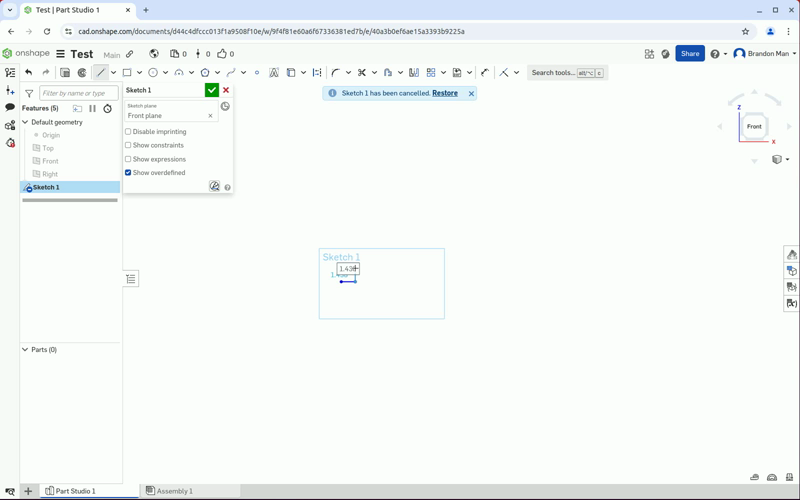
scroll(6)
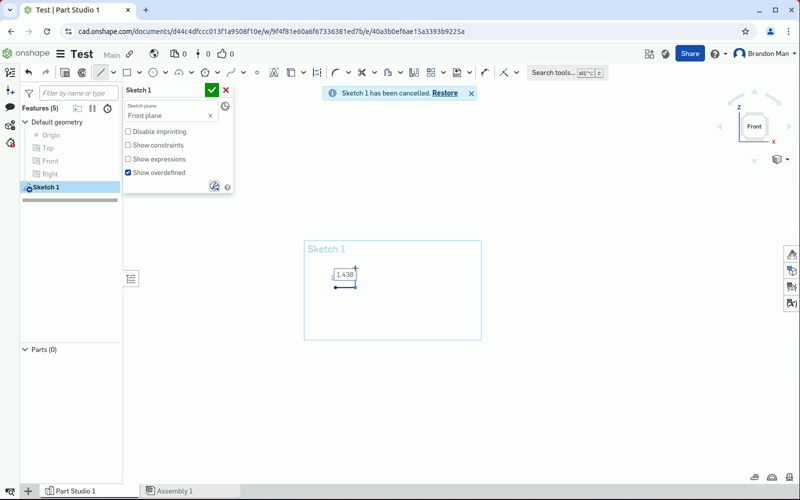
scroll(6)
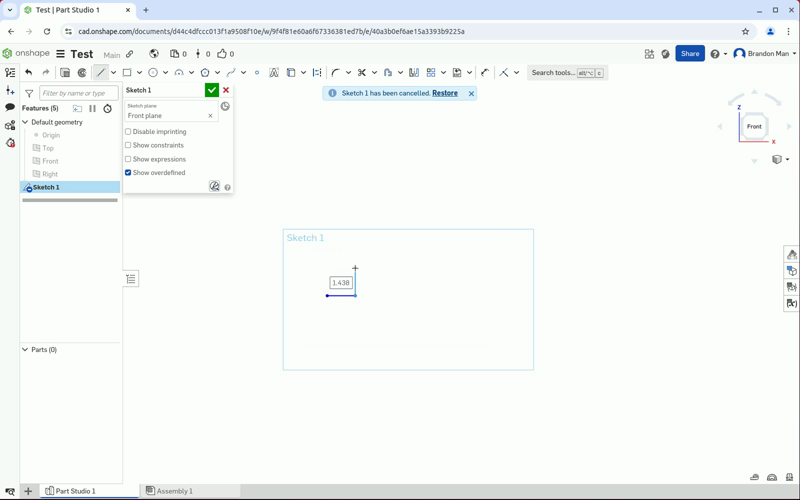
scroll(6)
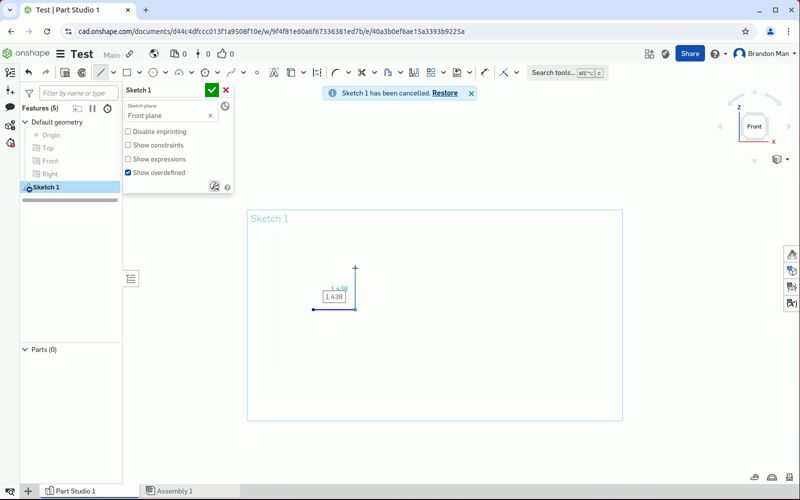
scroll(6)
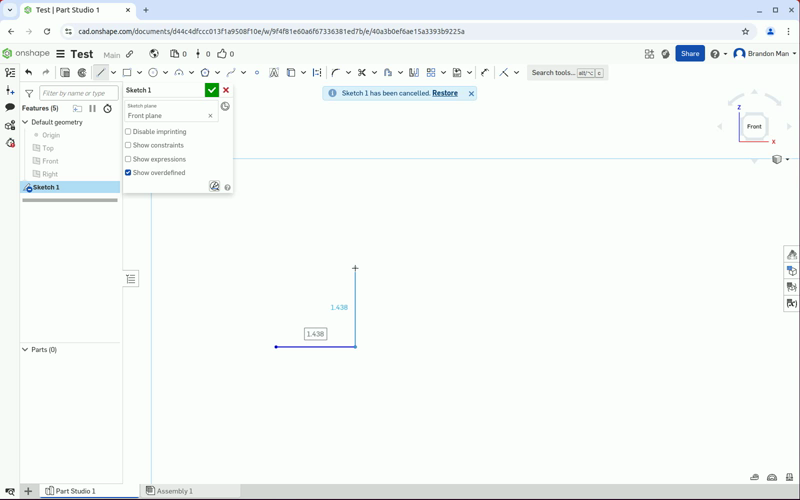
click(355, 267)
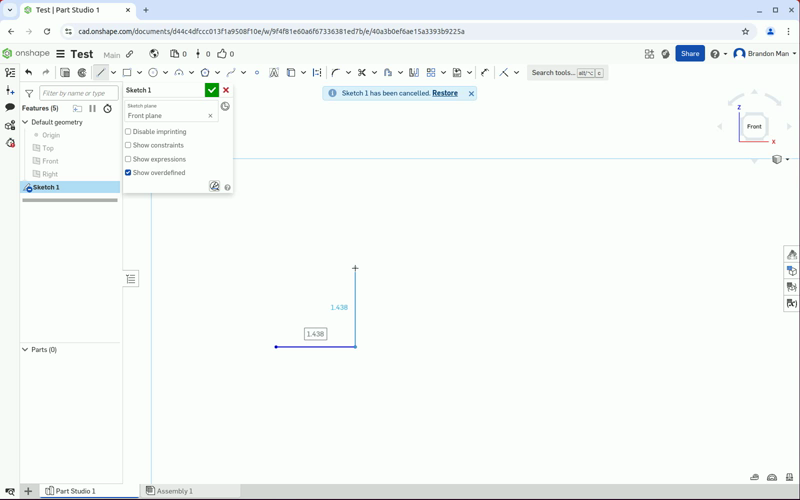
scroll(-6)
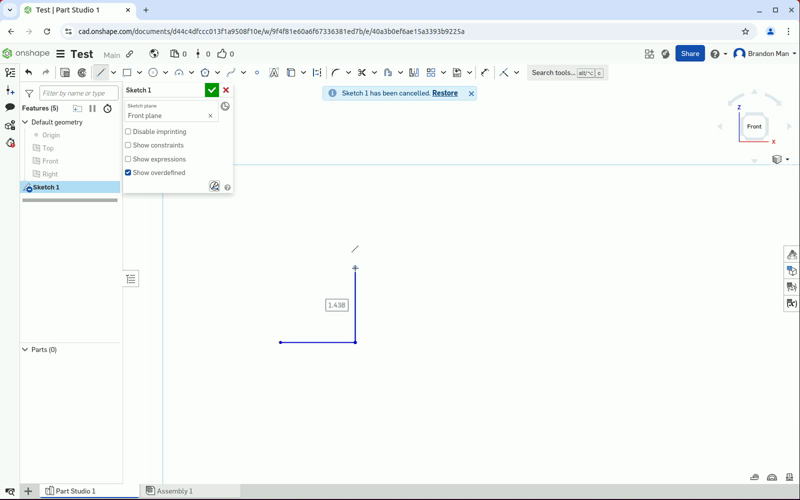
scroll(-6)
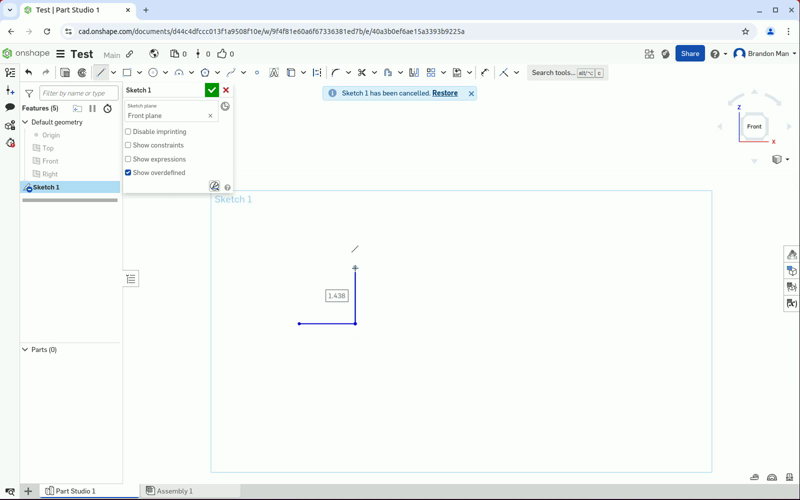
scroll(-6)
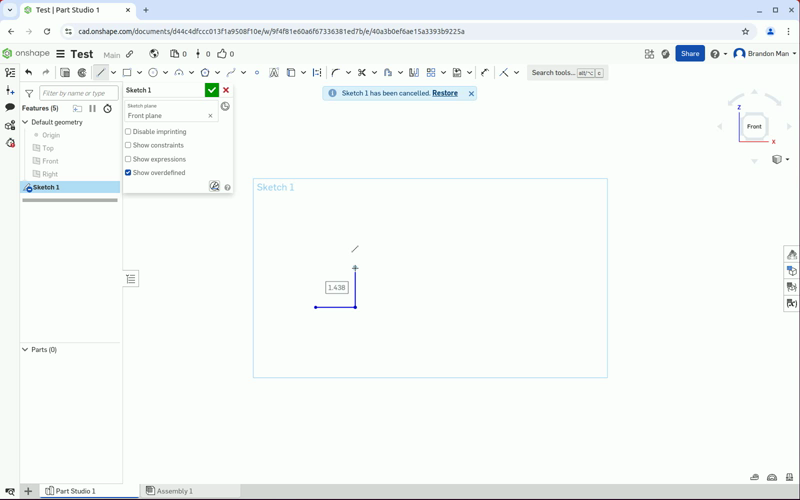
scroll(-6)
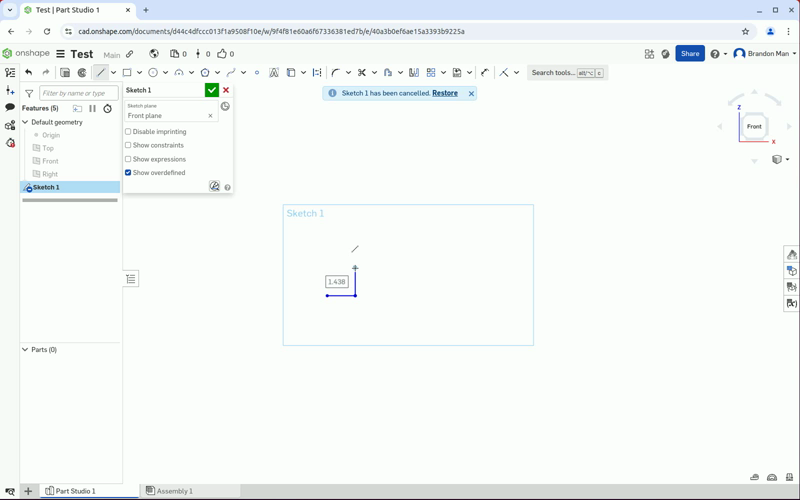
scroll(-6)
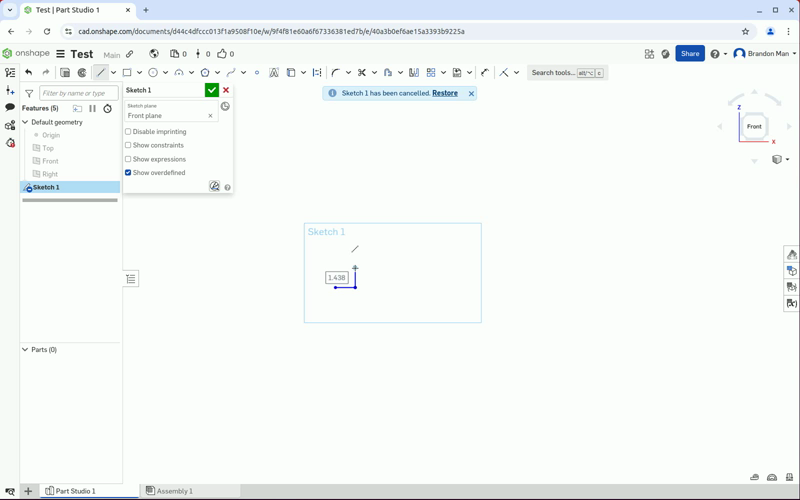
scroll(-6)
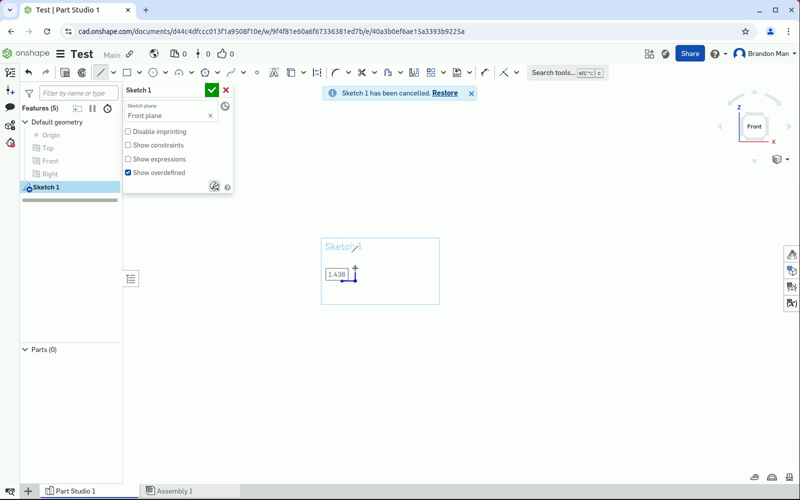
scroll(-6)
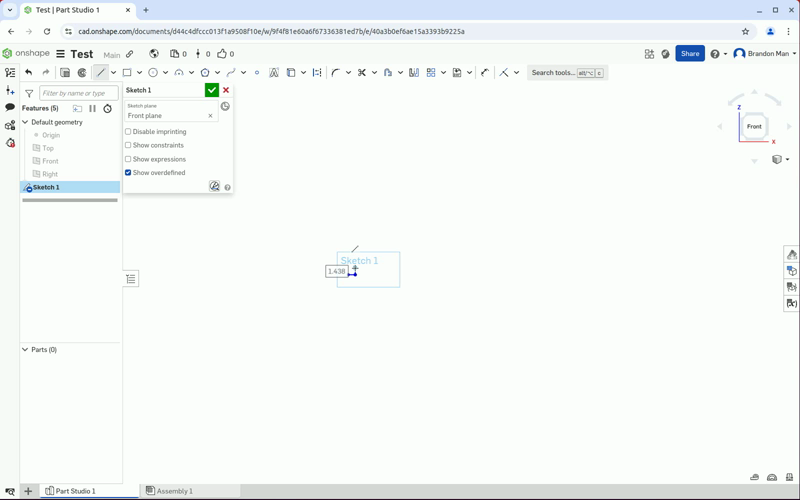
key_up(shift)
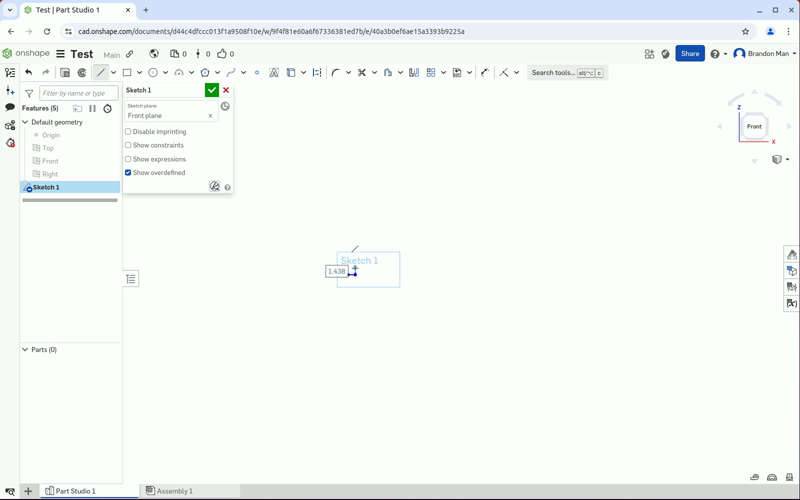
key_down(shift)
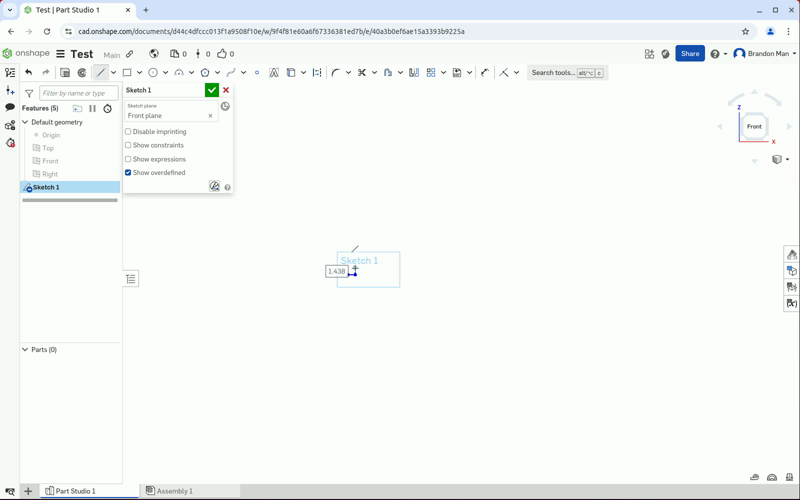
mouse_move(385, 267)
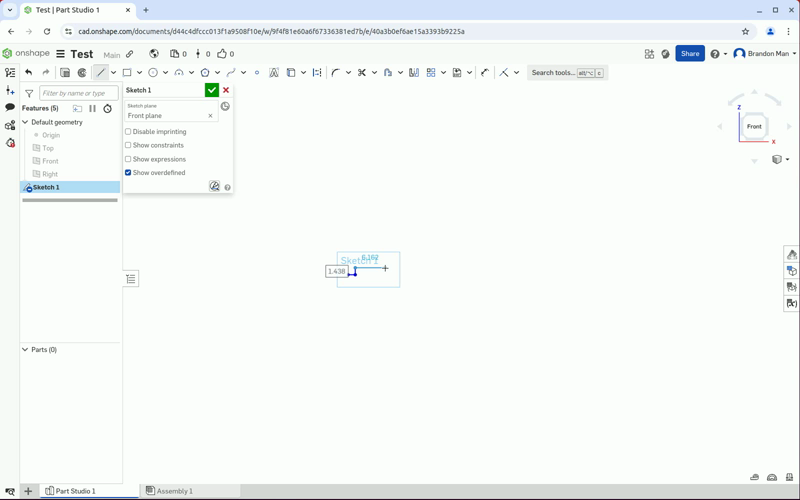
mouse_move(348, 267)
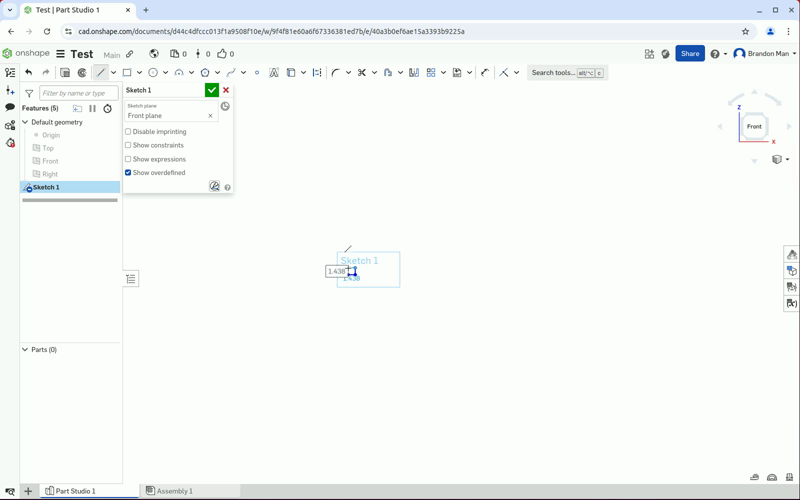
scroll(6)
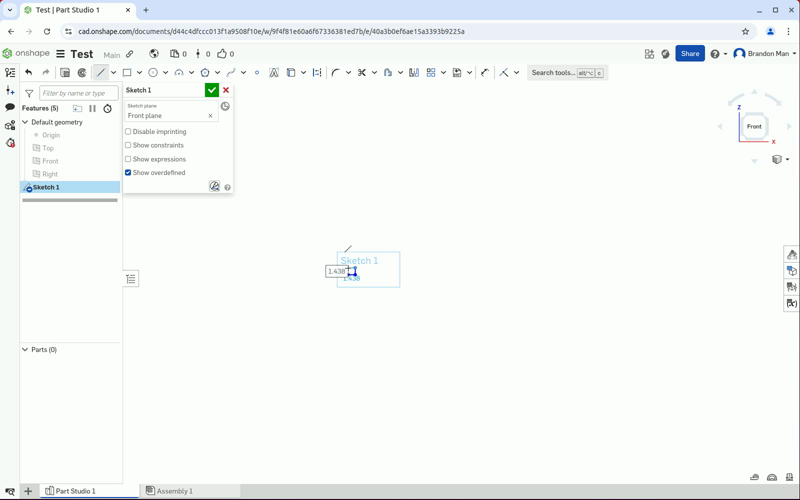
scroll(6)
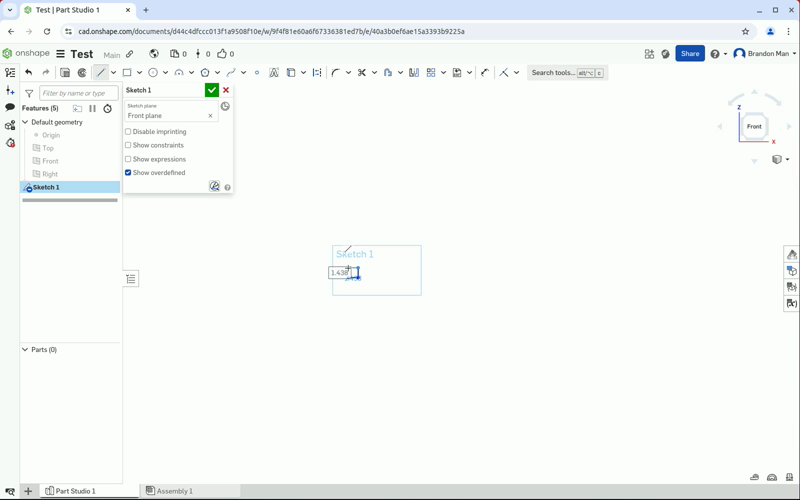
scroll(6)
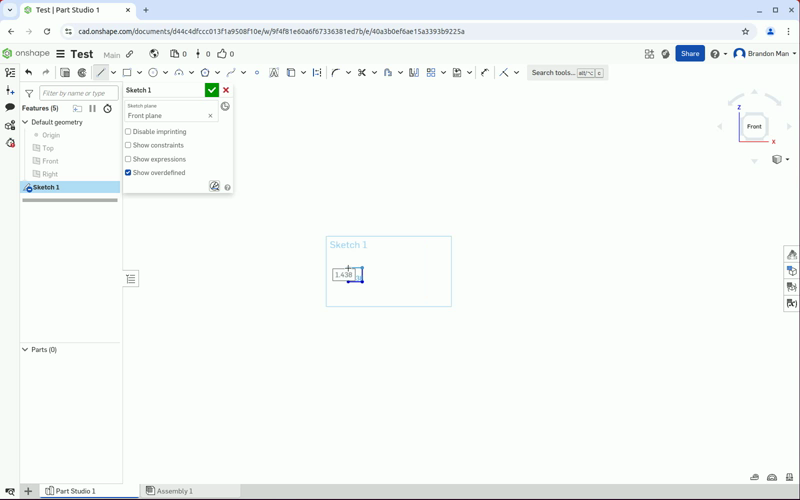
scroll(6)
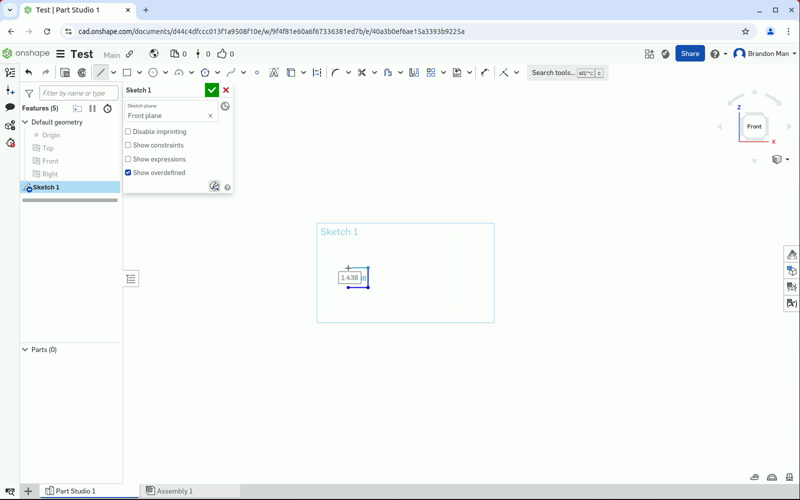
scroll(6)
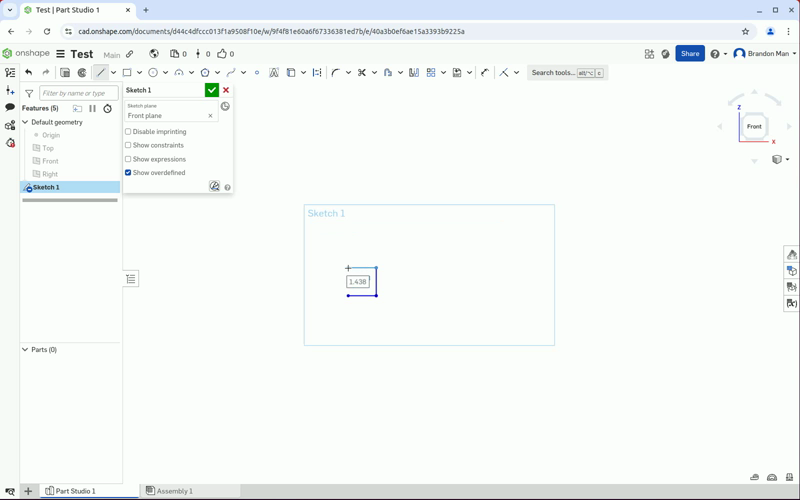
scroll(6)
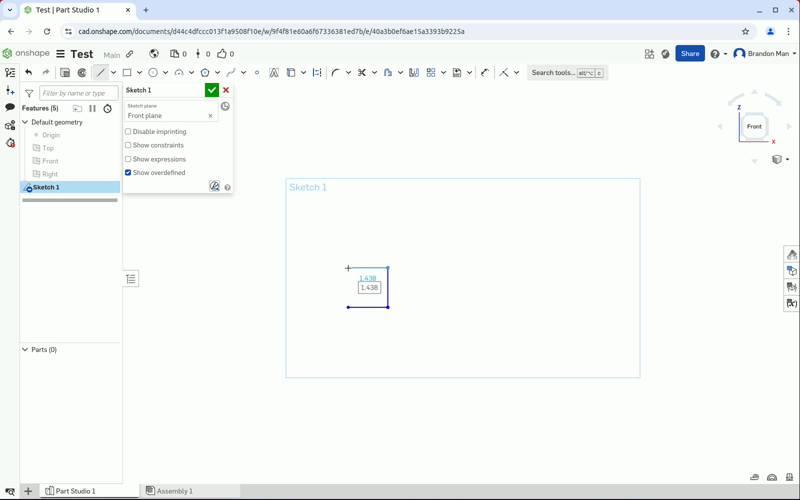
scroll(6)
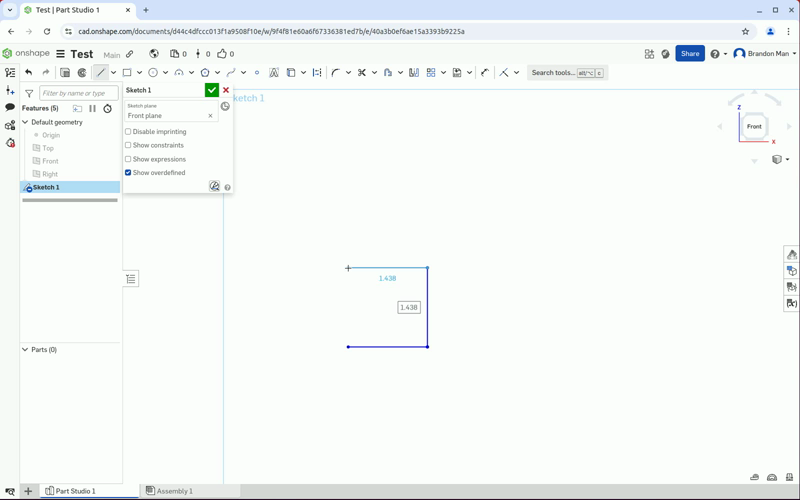
click(348, 267)
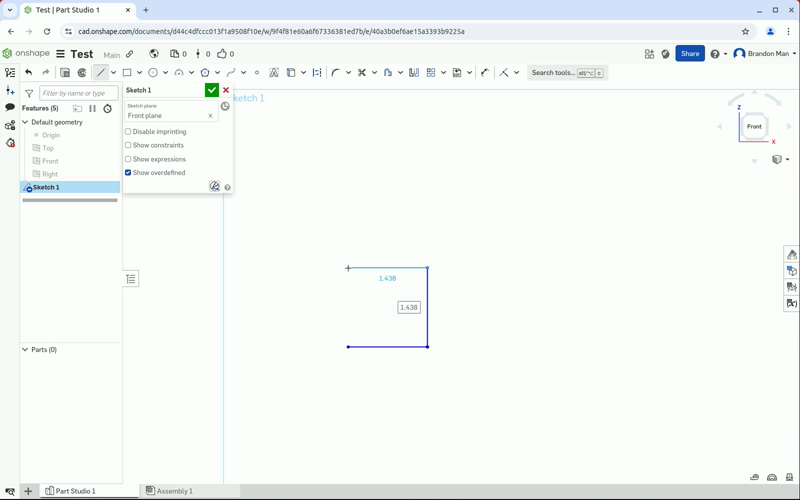
scroll(-6)
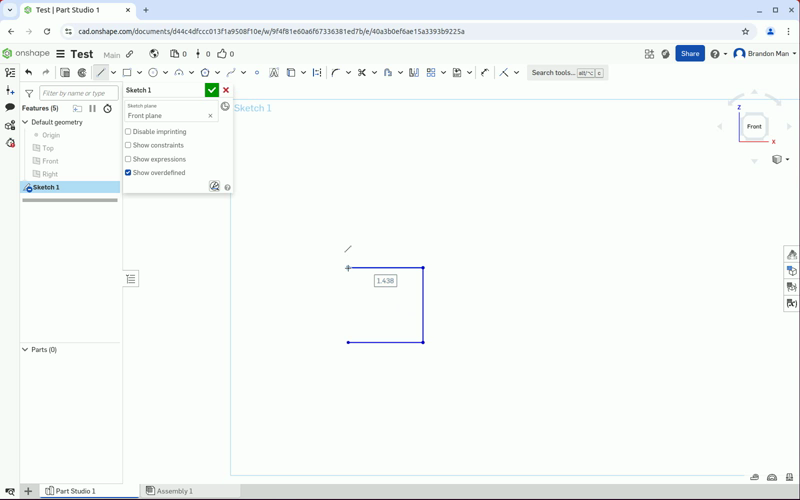
scroll(-6)
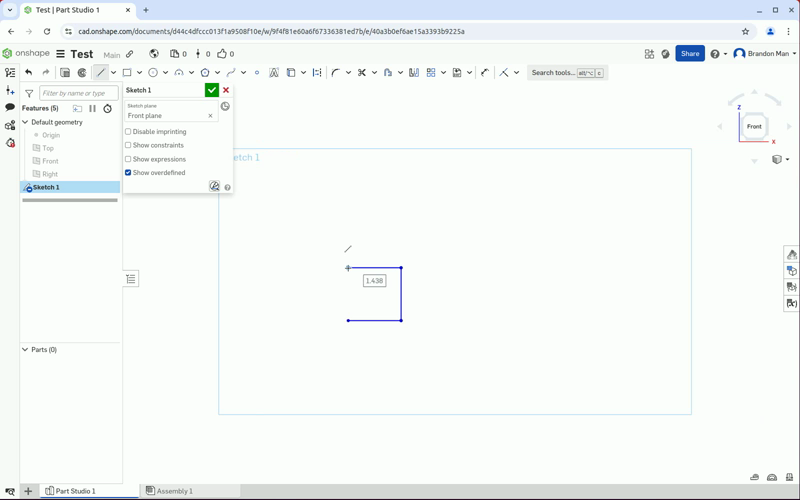
scroll(-6)
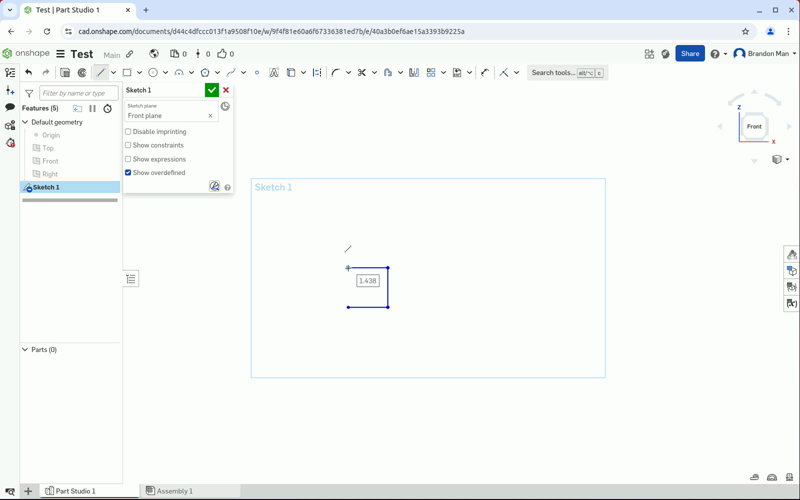
scroll(-6)
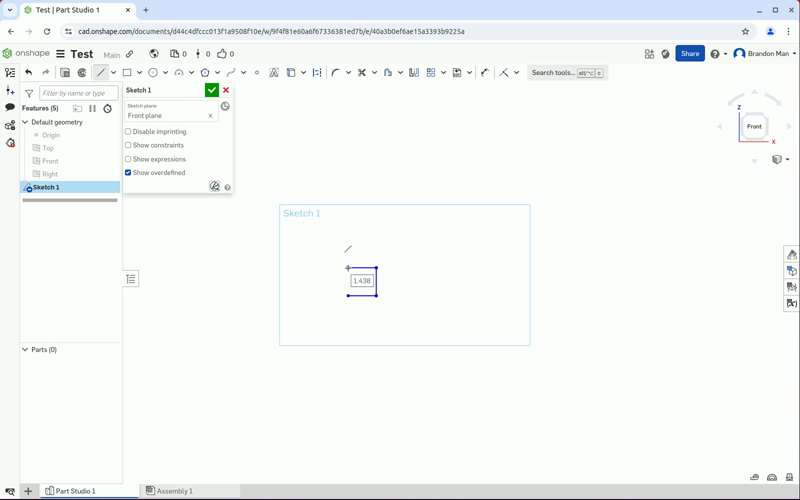
scroll(-6)
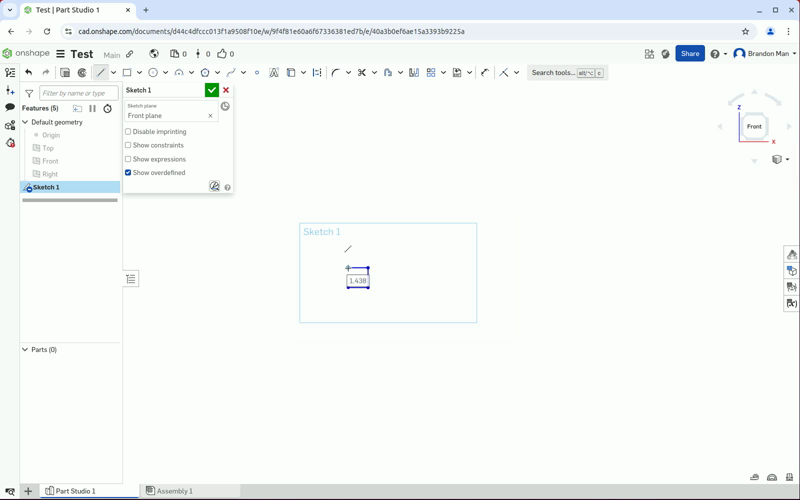
scroll(-6)
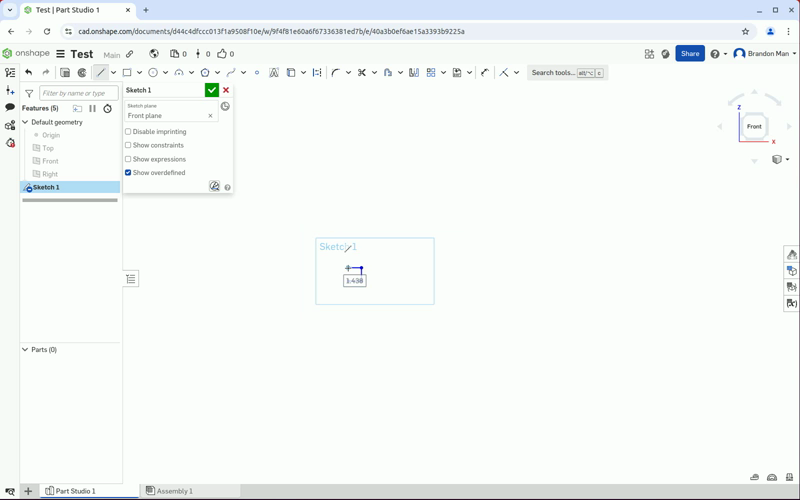
scroll(-6)
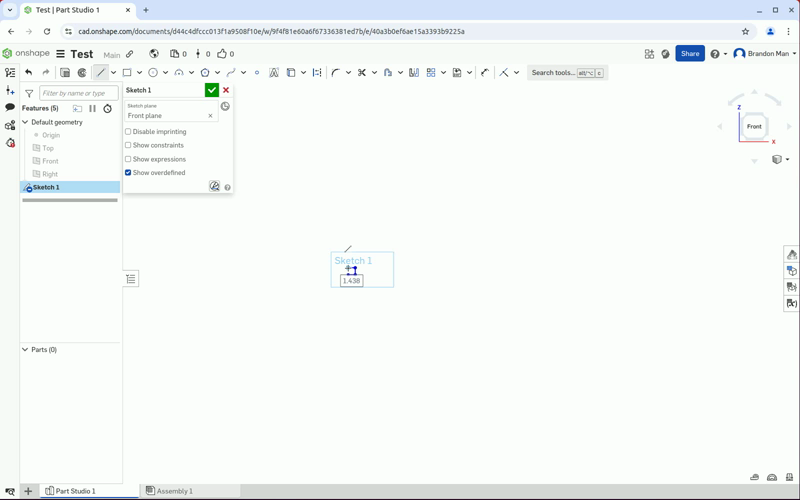
key_up(shift)
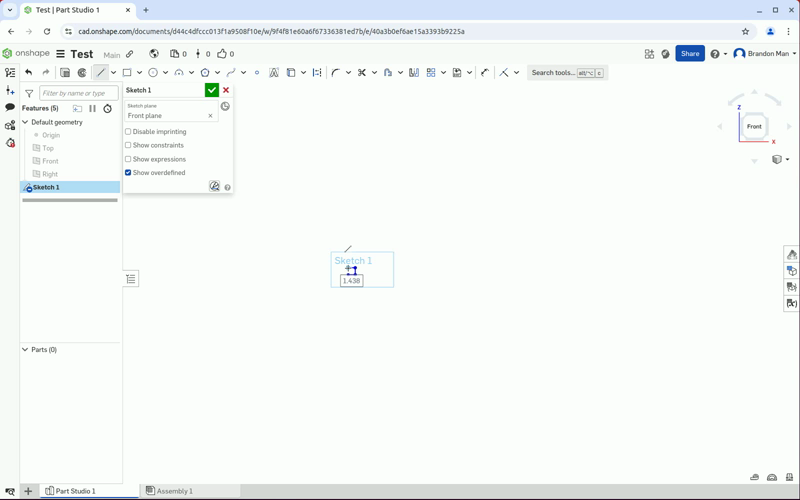
mouse_move(378, 267)
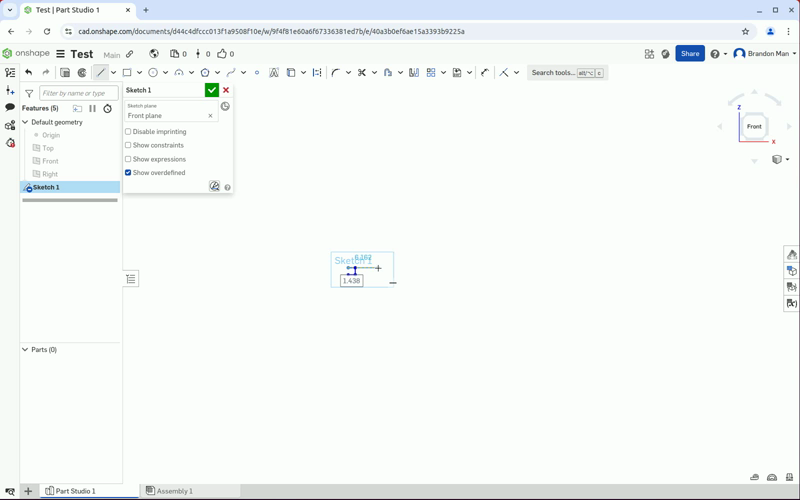
key_down(shift)
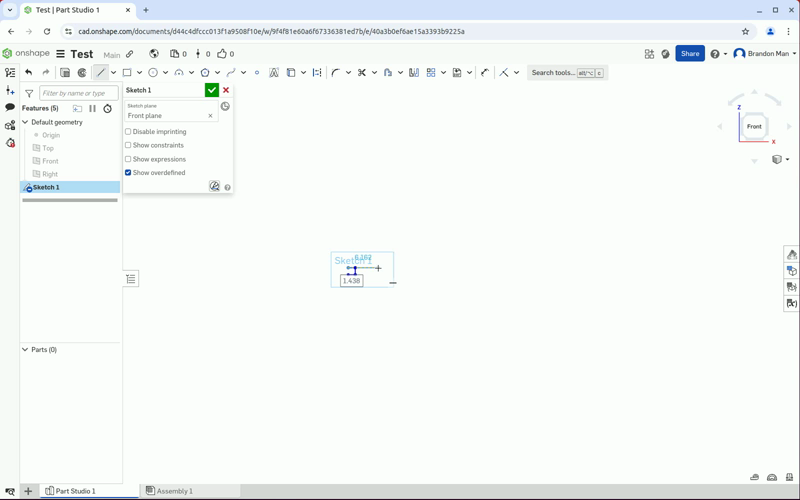
mouse_move(348, 274)
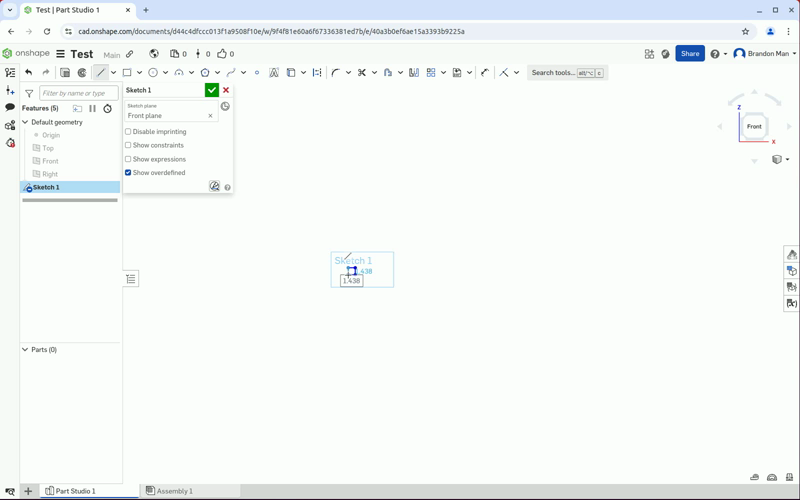
scroll(6)
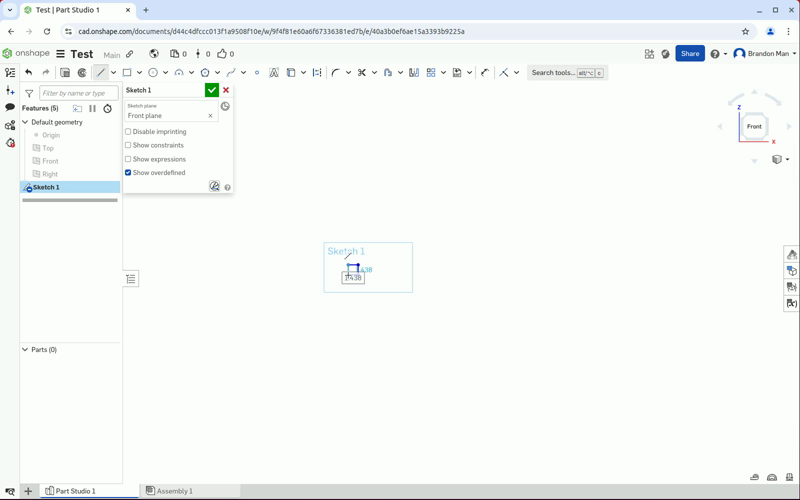
scroll(6)
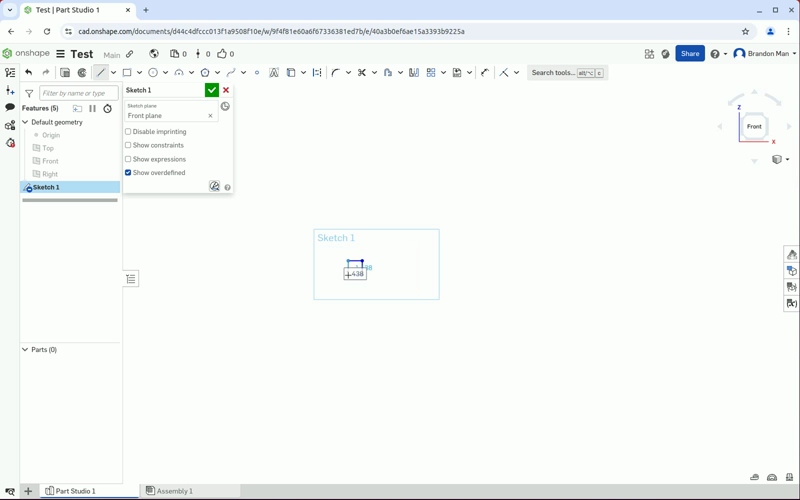
scroll(6)
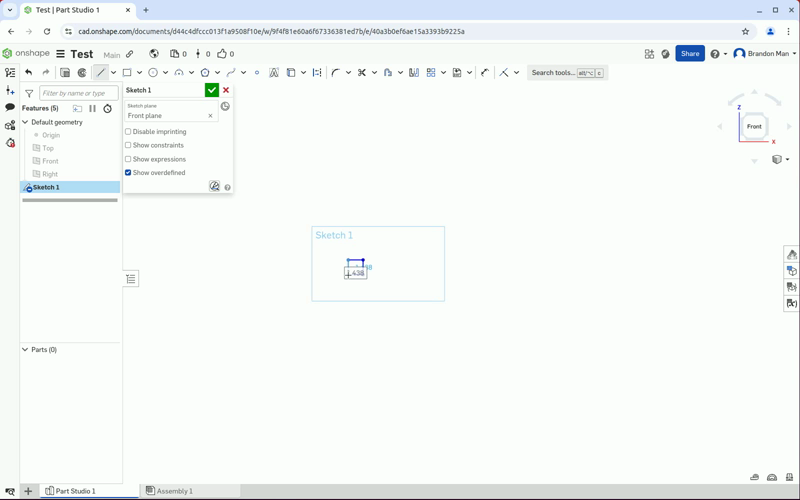
scroll(6)
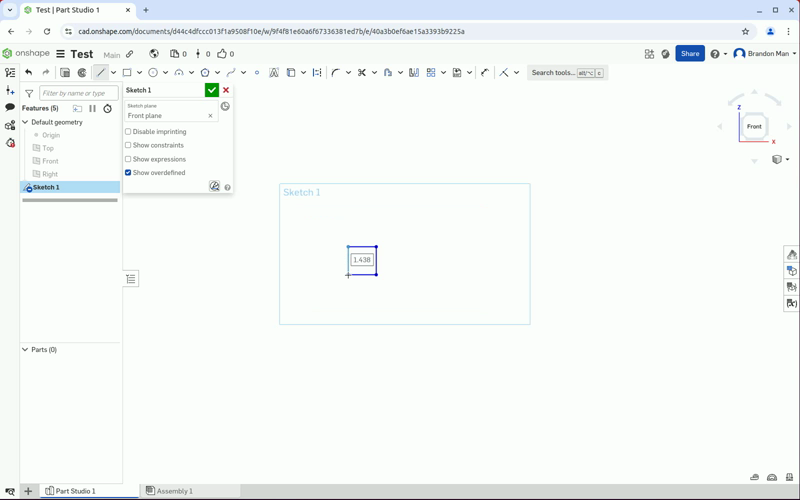
scroll(6)
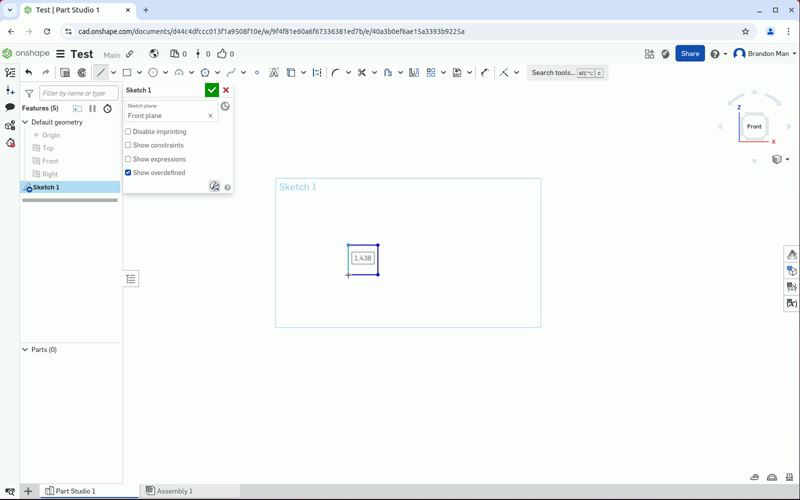
scroll(6)
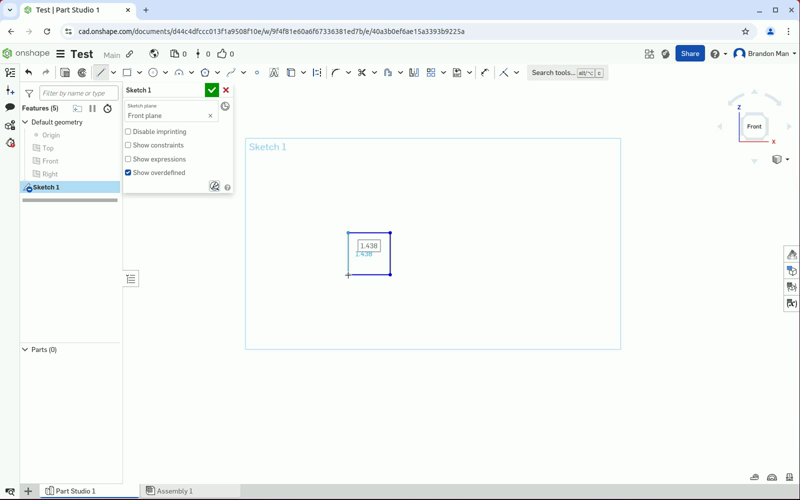
scroll(6)
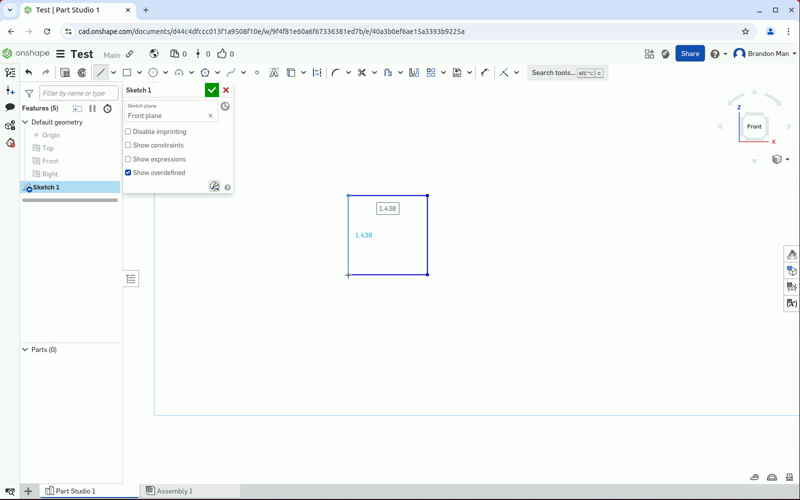
key_up(shift)
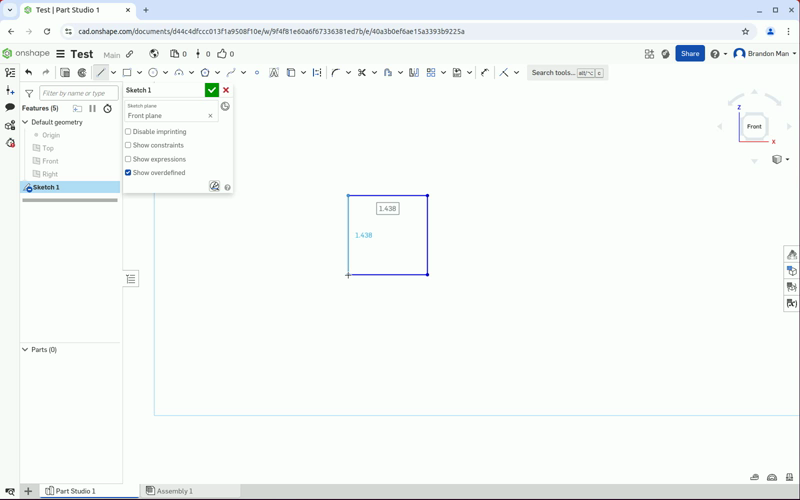
click(348, 274)
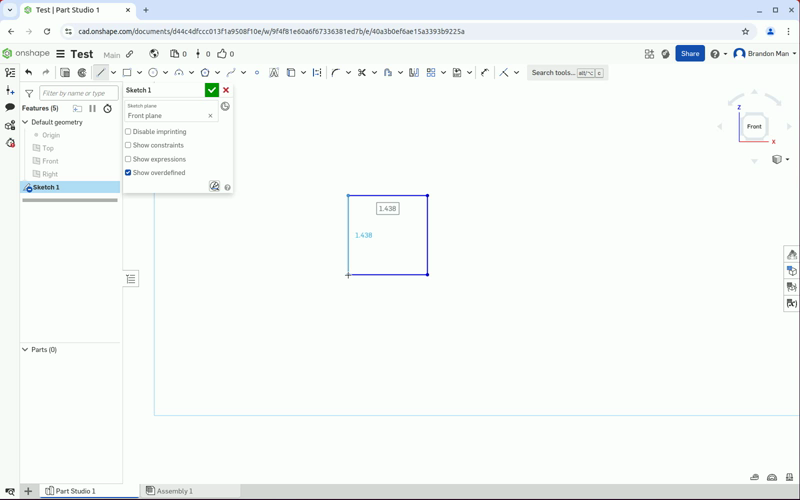
scroll(-6)
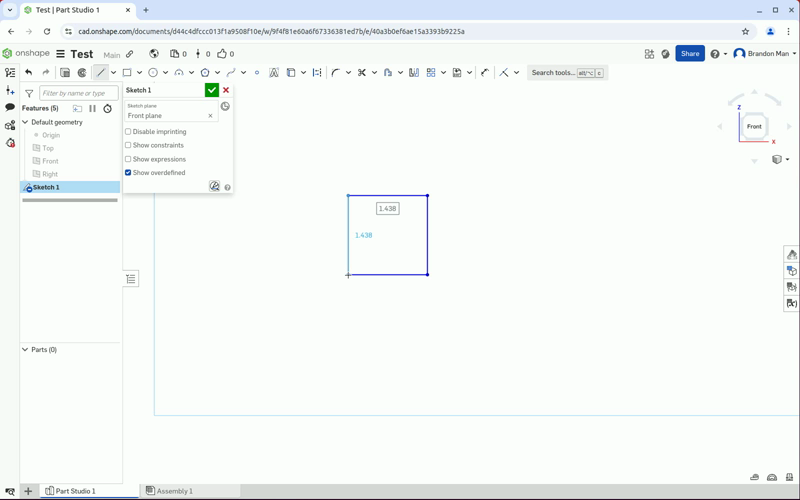
scroll(-6)
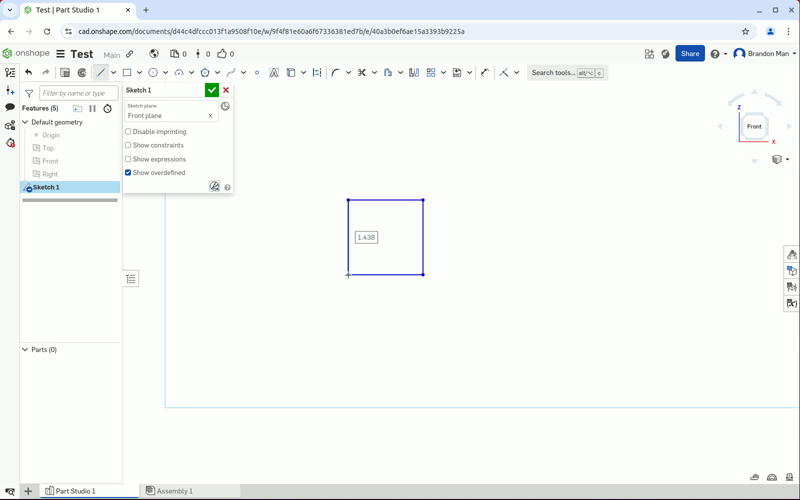
scroll(-6)
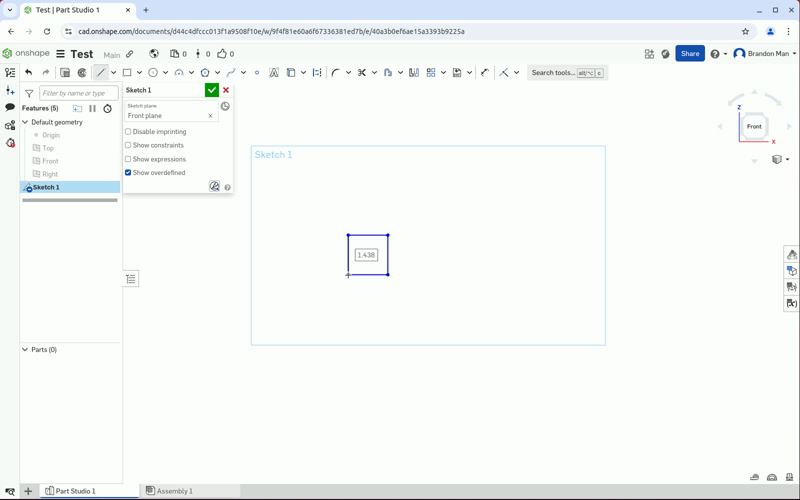
scroll(-6)
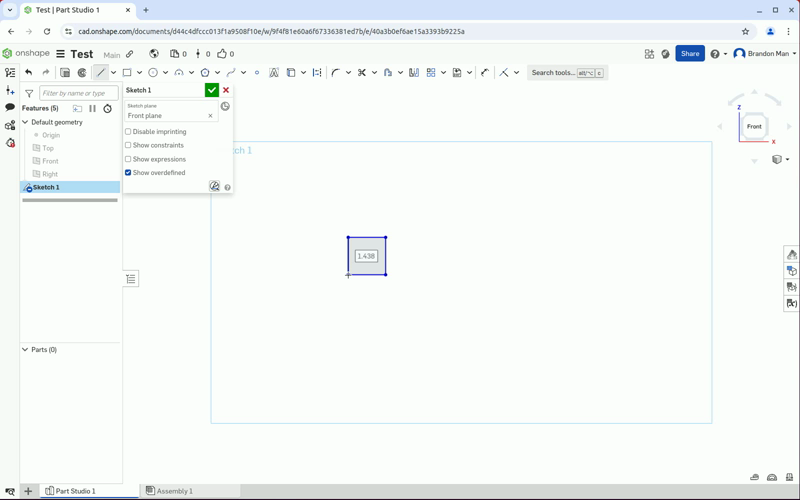
scroll(-6)
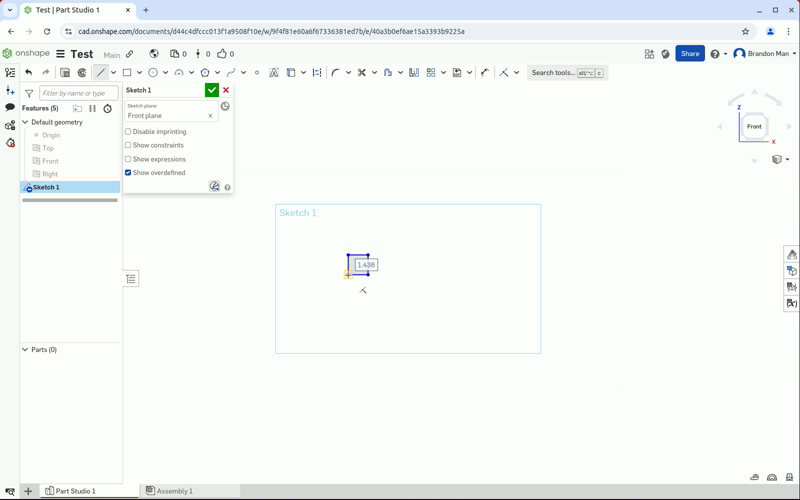
scroll(-6)
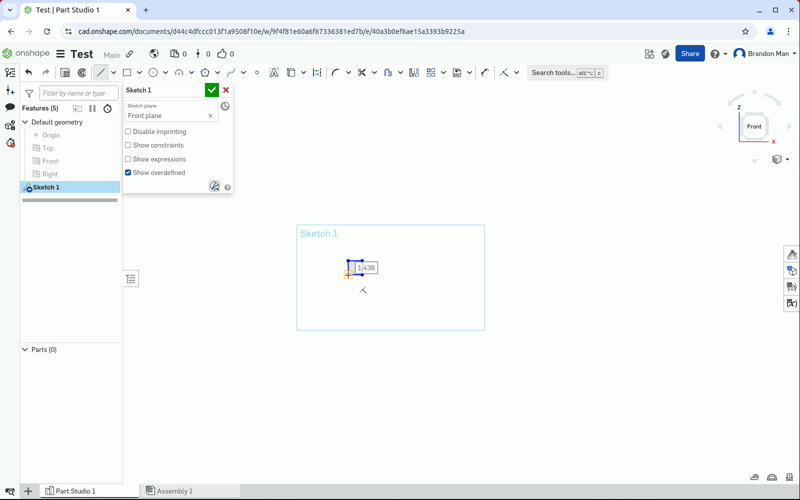
scroll(-6)
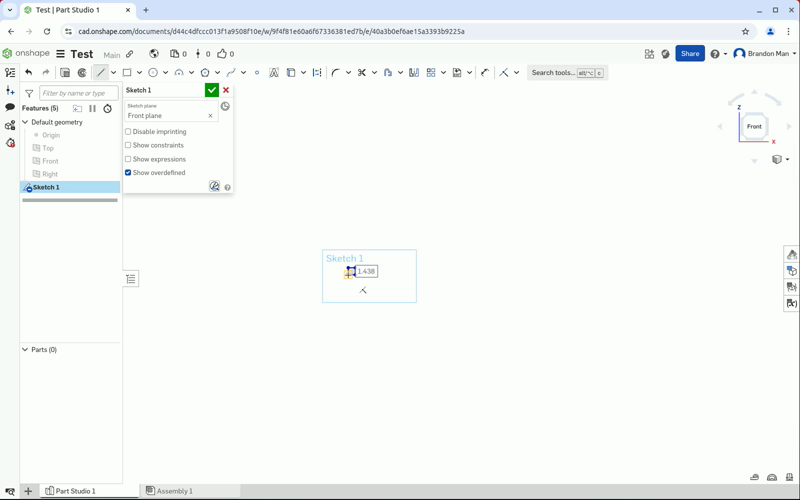
key(esc)
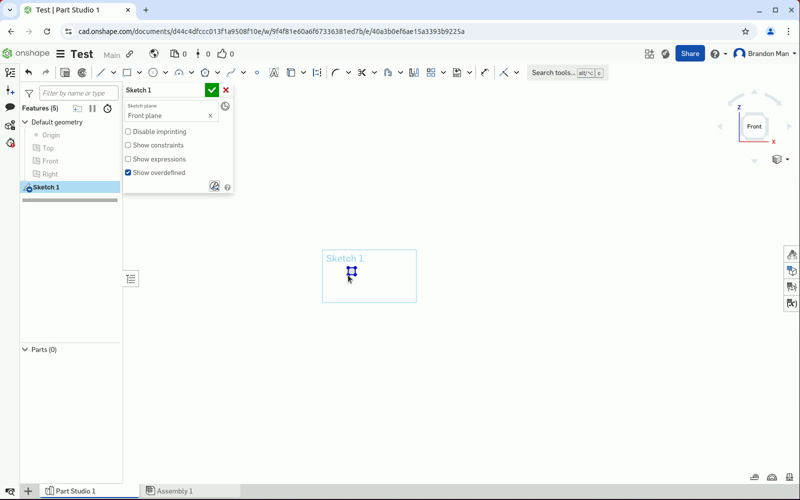
mouse_move(349, 274)
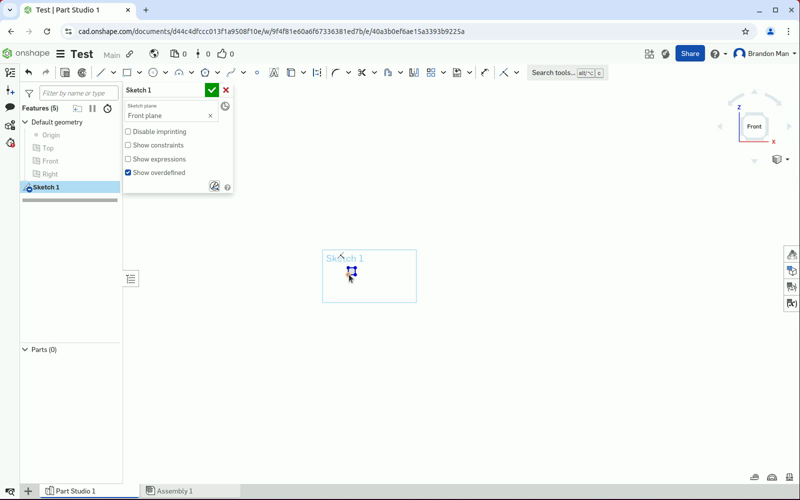
scroll(6)
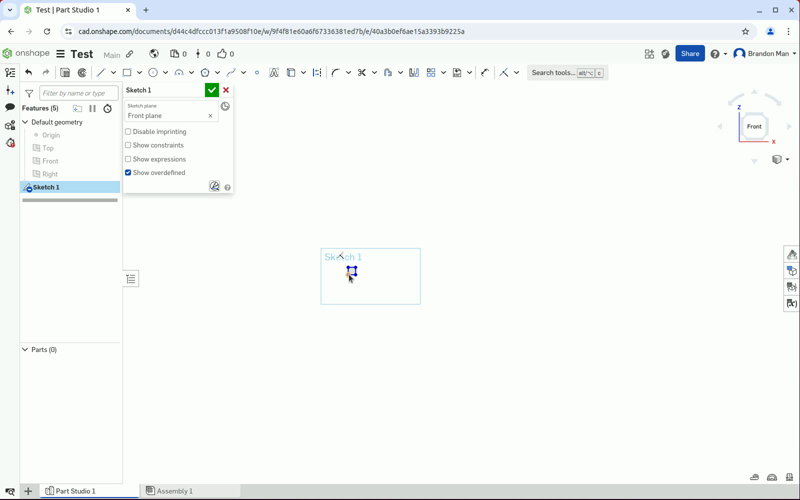
scroll(6)
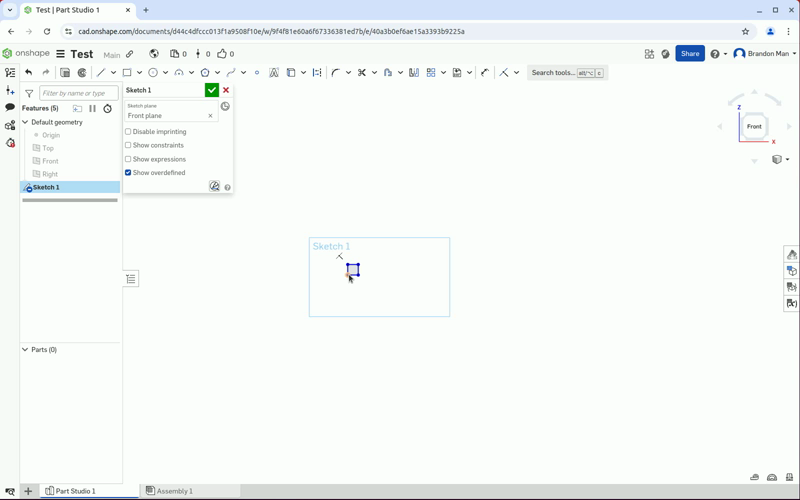
scroll(6)
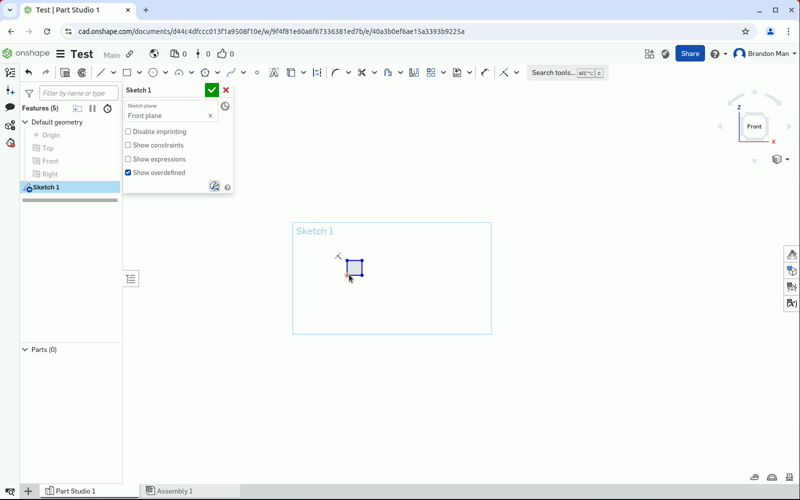
scroll(6)
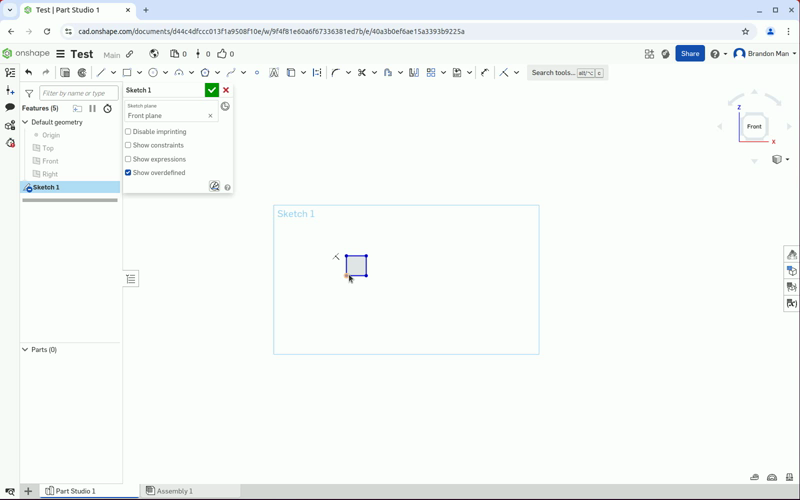
scroll(6)
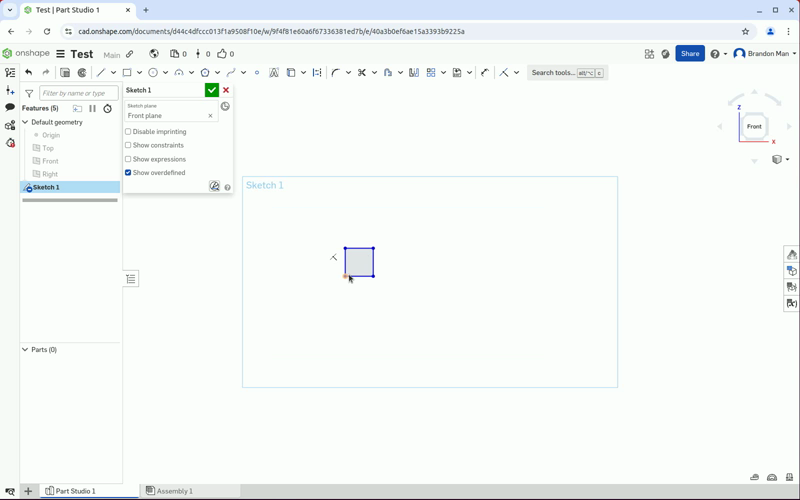
scroll(6)
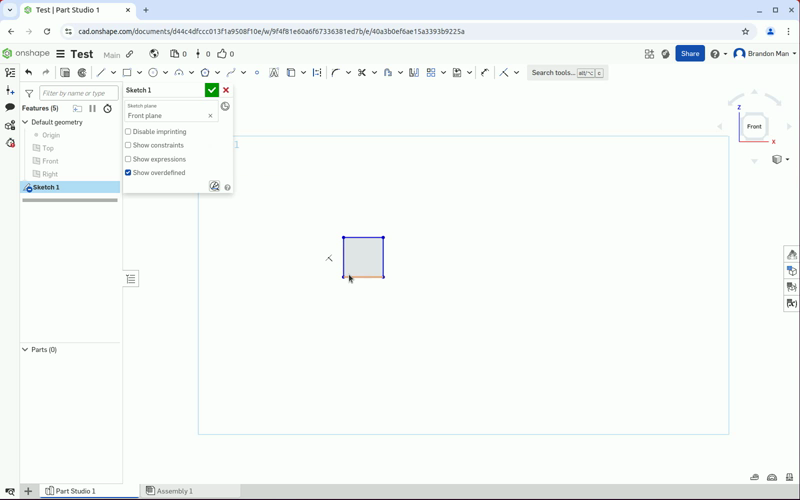
scroll(6)
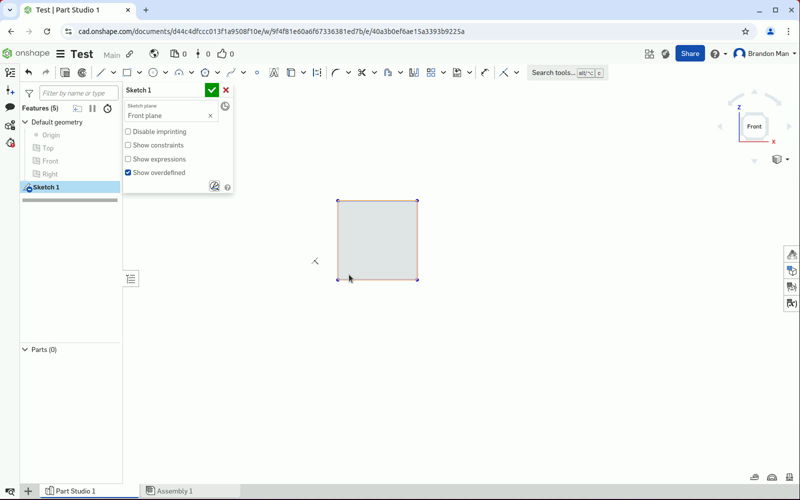
click(349, 274)
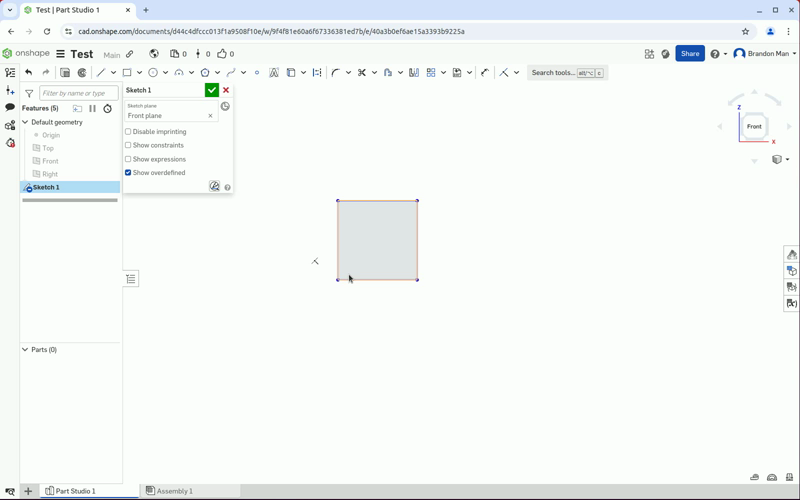
scroll(-6)
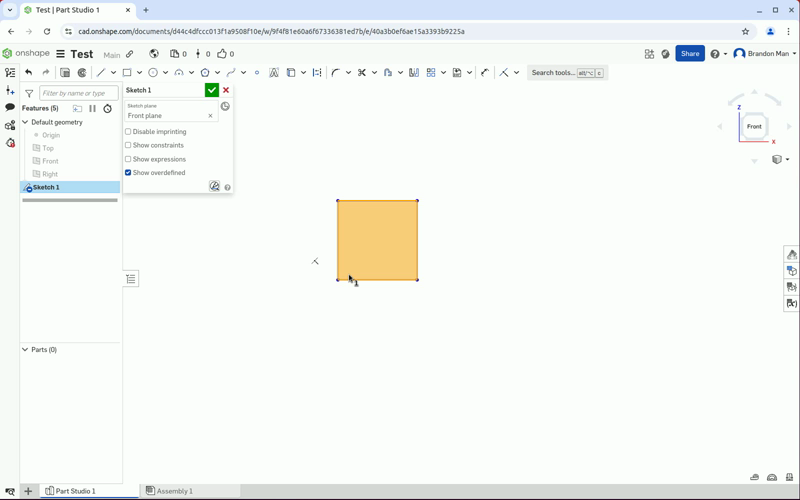
scroll(-6)
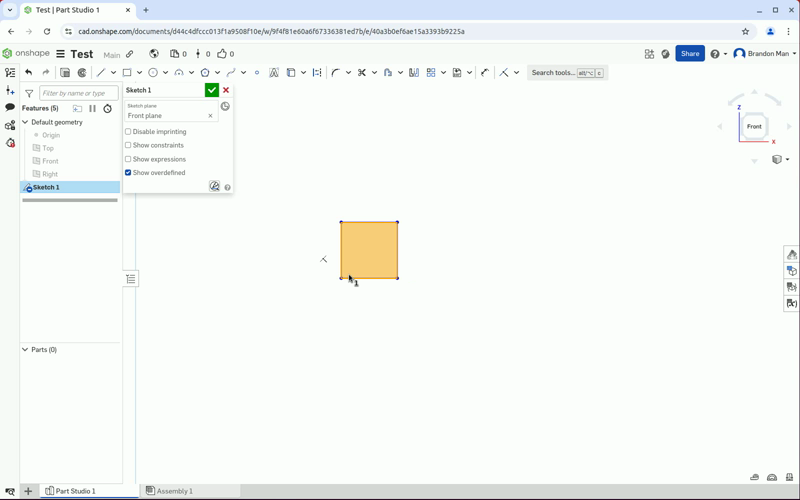
scroll(-6)
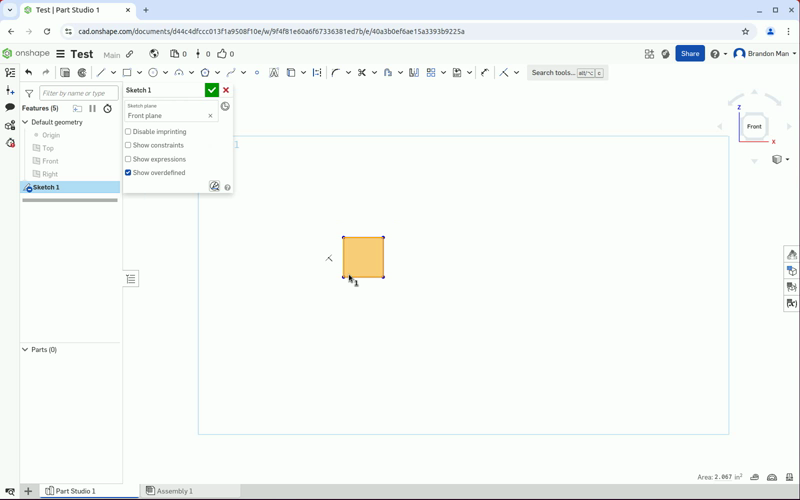
scroll(-6)
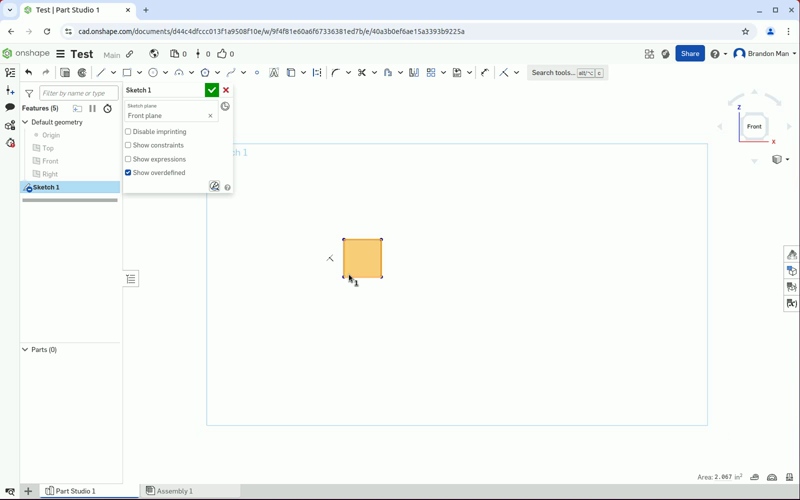
scroll(-6)
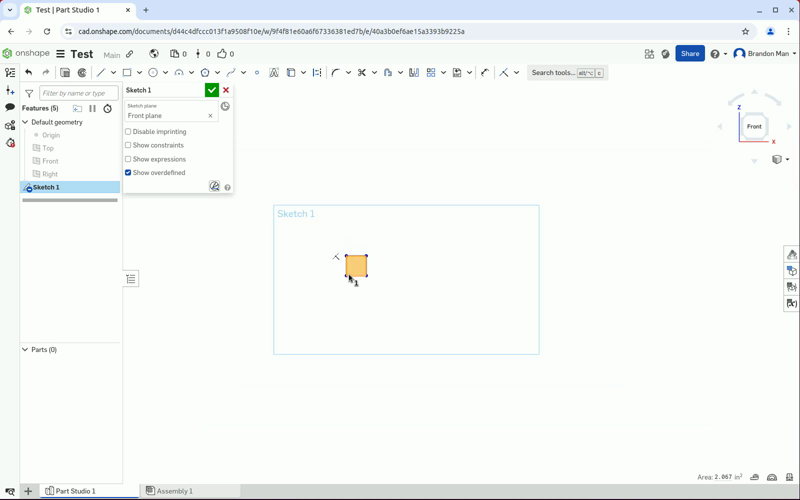
scroll(-6)
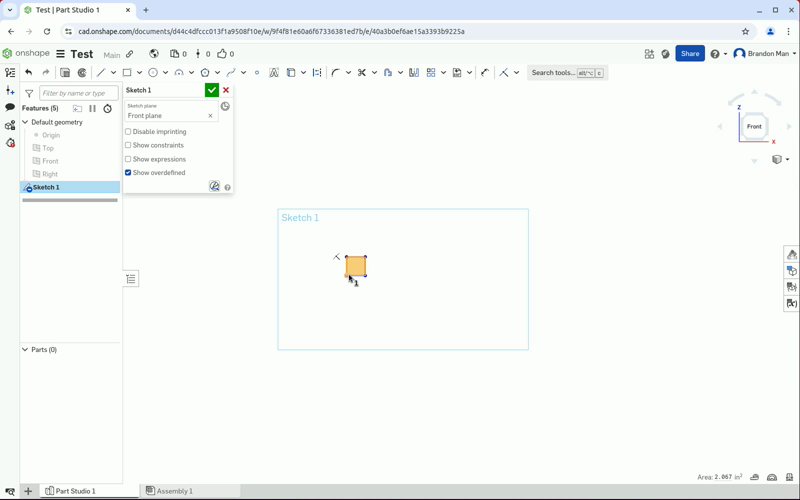
scroll(-6)
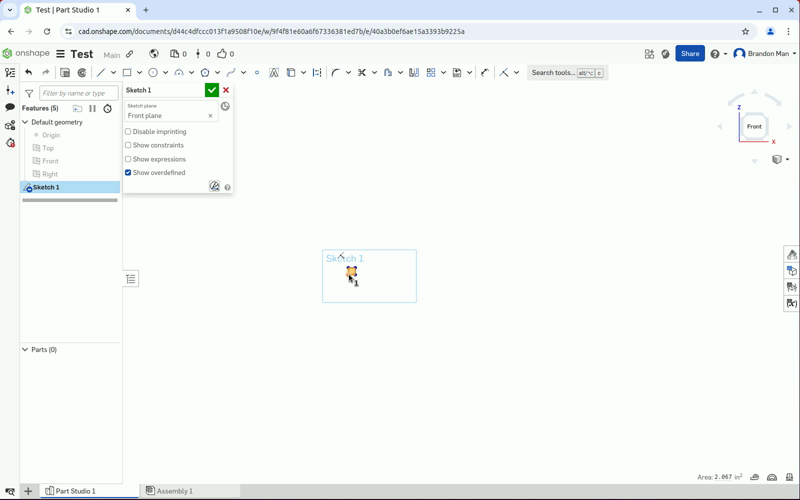
mouse_move(73, 352)
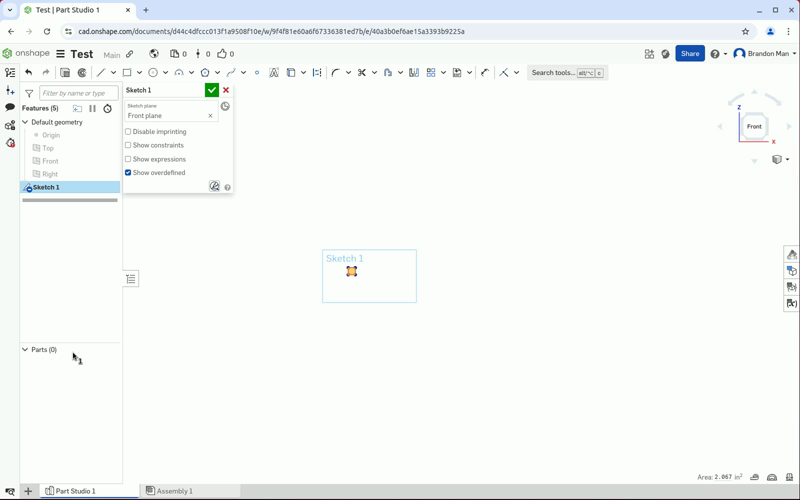
key(shift+y)
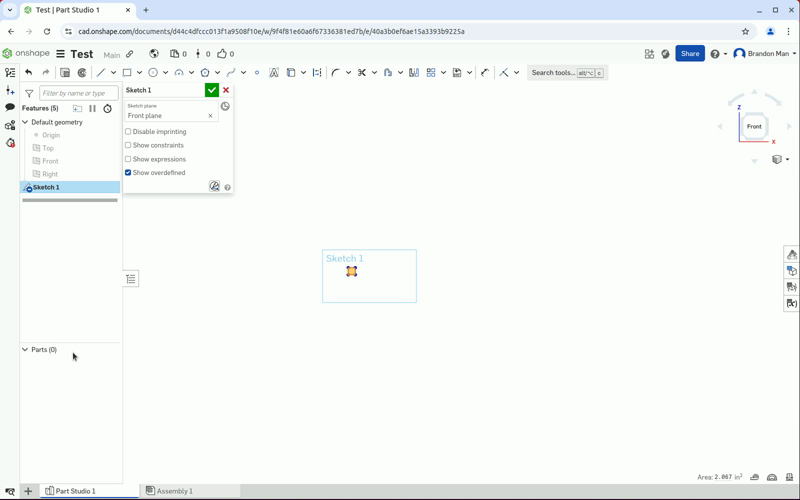
key(shift+e)
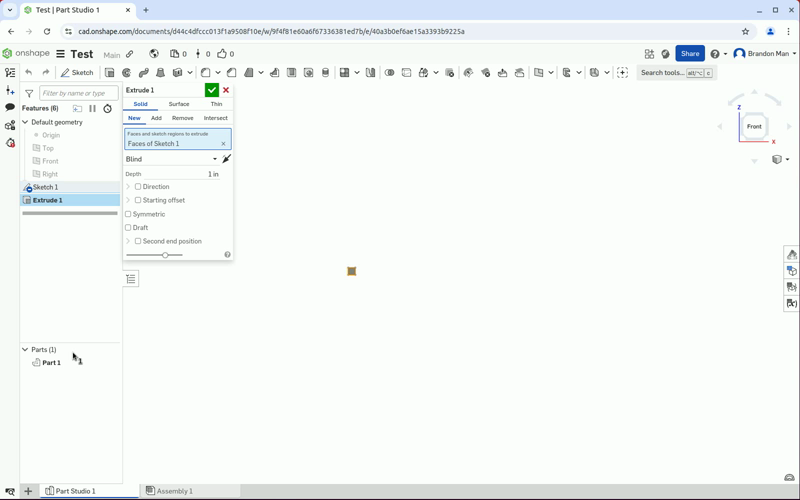
mouse_move(143, 106)
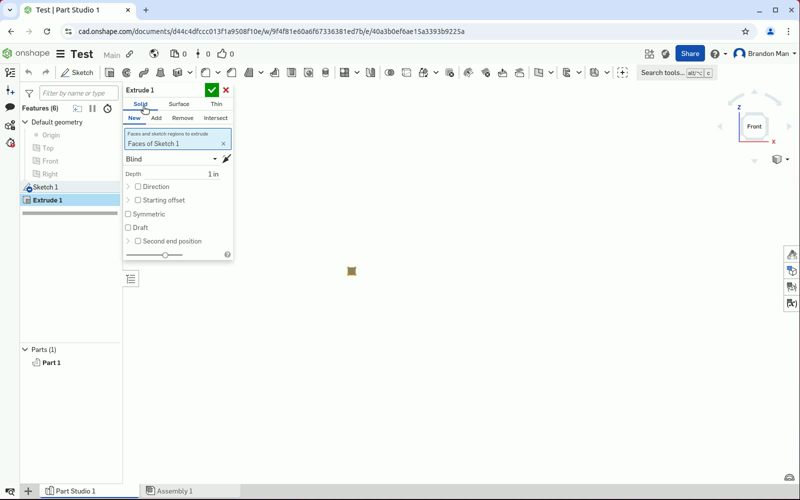
click(143, 106)
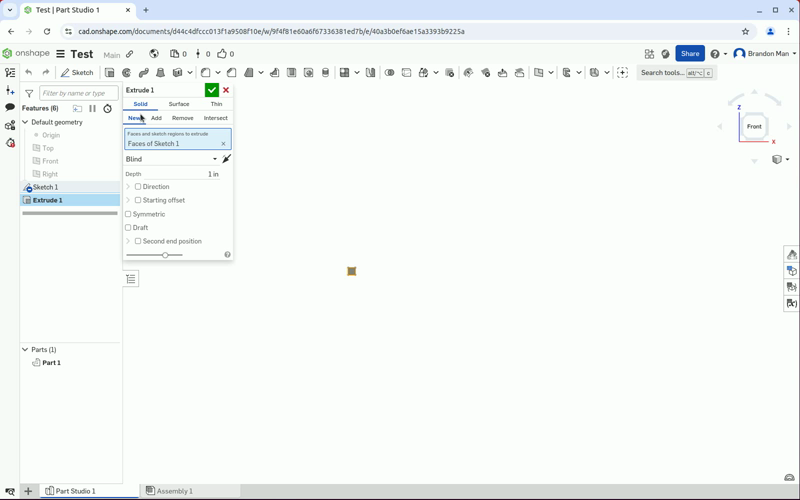
mouse_move(137, 120)
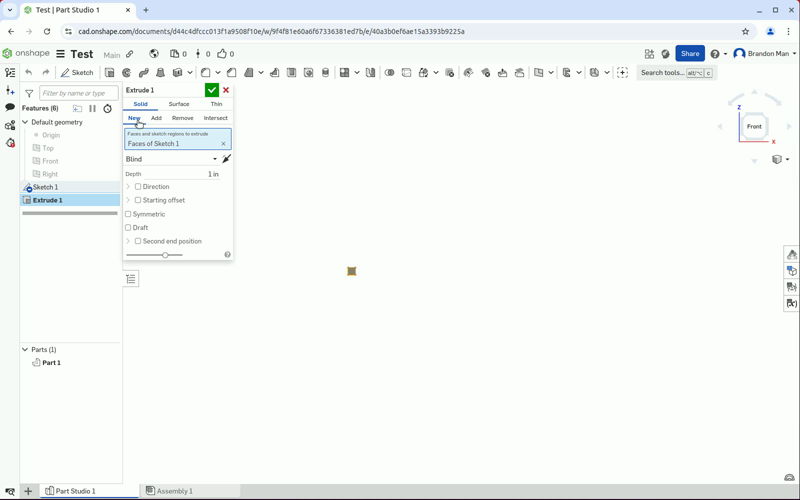
click(137, 120)
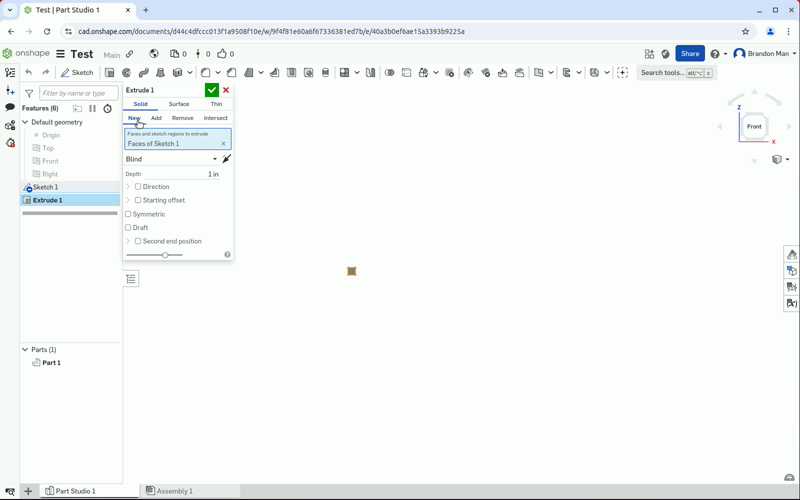
key(tab, 4)
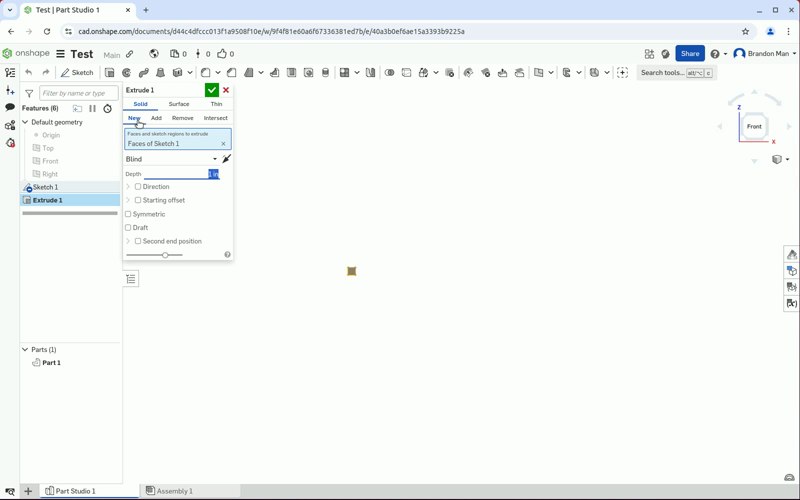
text(-0.241)
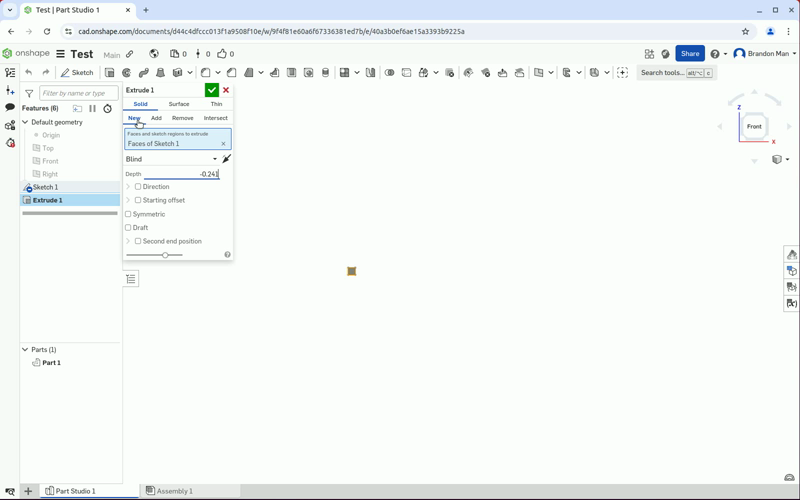
key(enter)
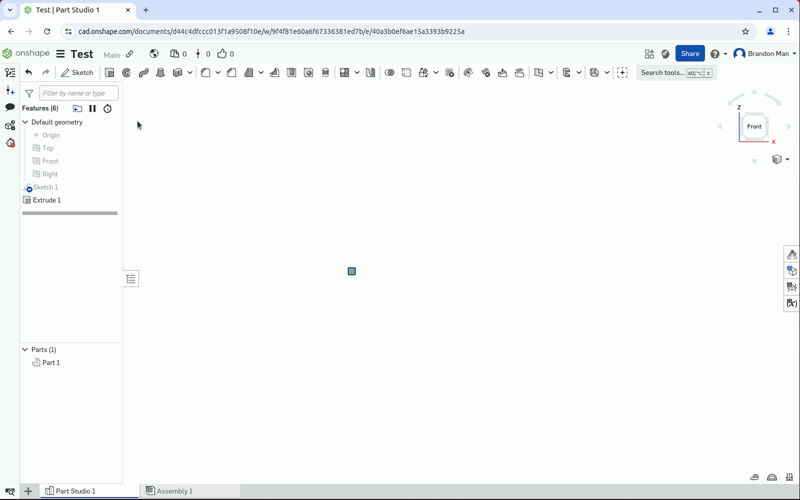
key(shift+h)
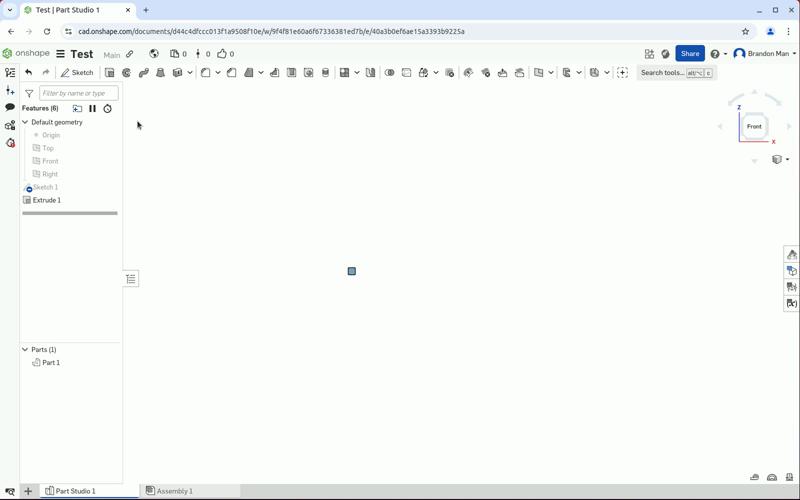
key(shift+h)
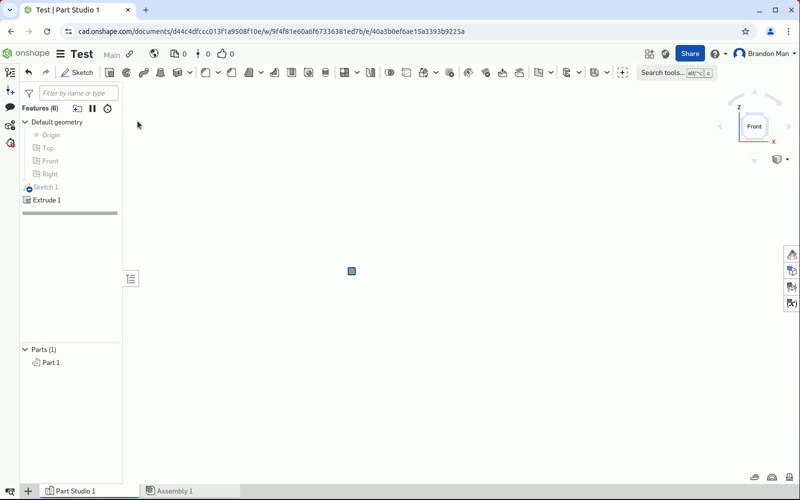
mouse_move(73, 189)
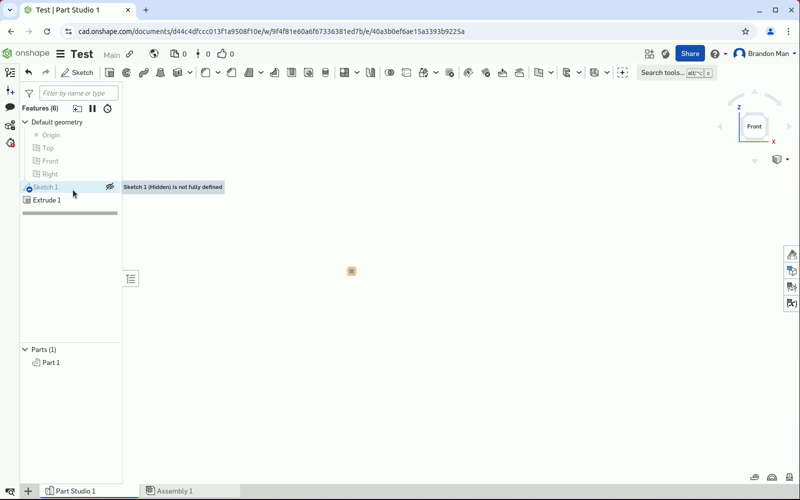
click(73, 189)
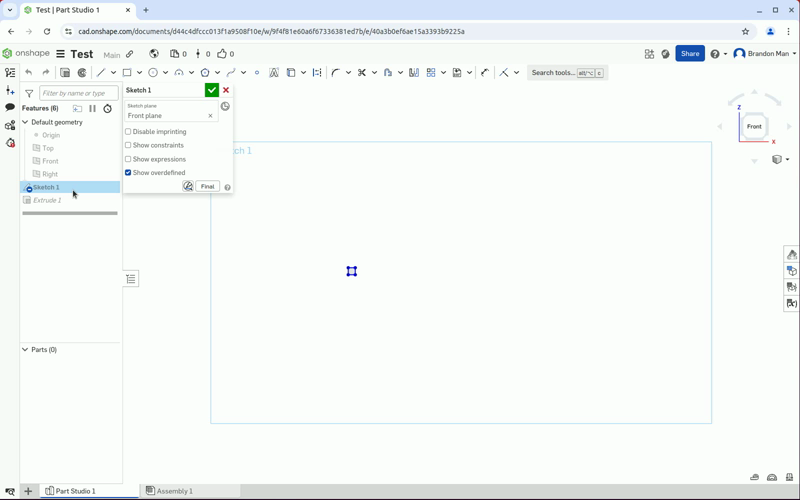
mouse_move(229, 92)
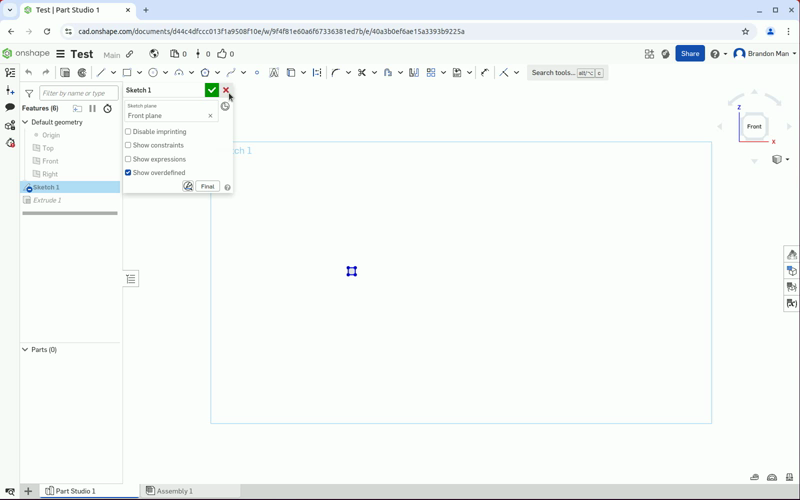
click(229, 92)
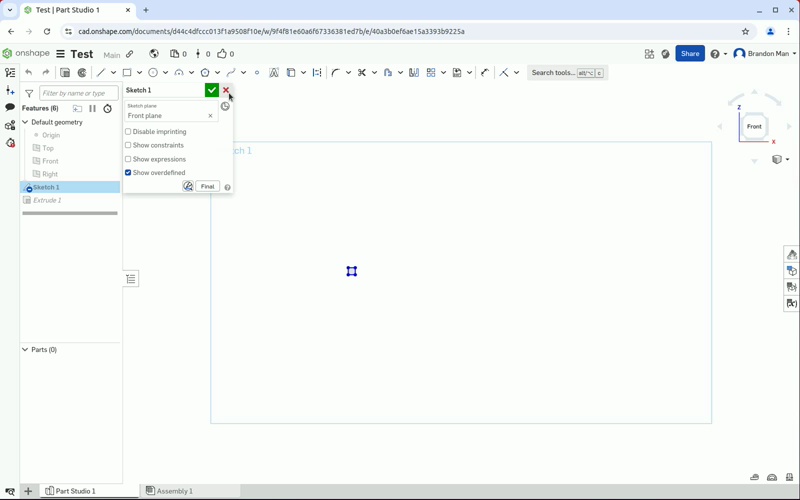
key(shift+s)
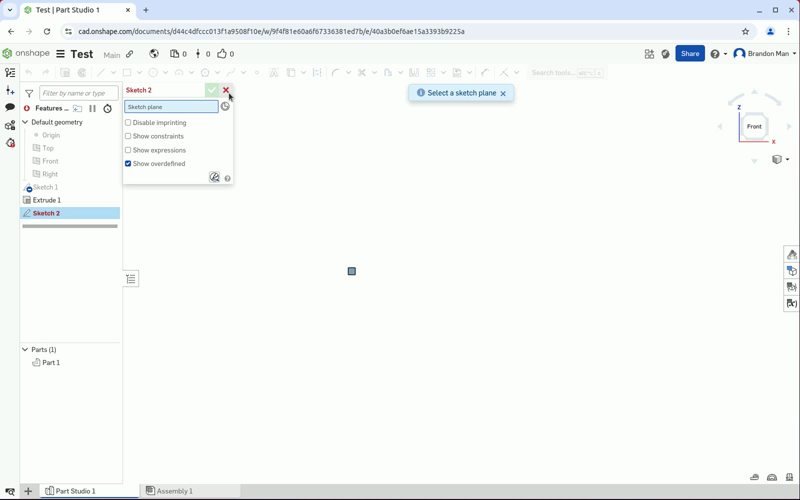
mouse_move(73, 163)
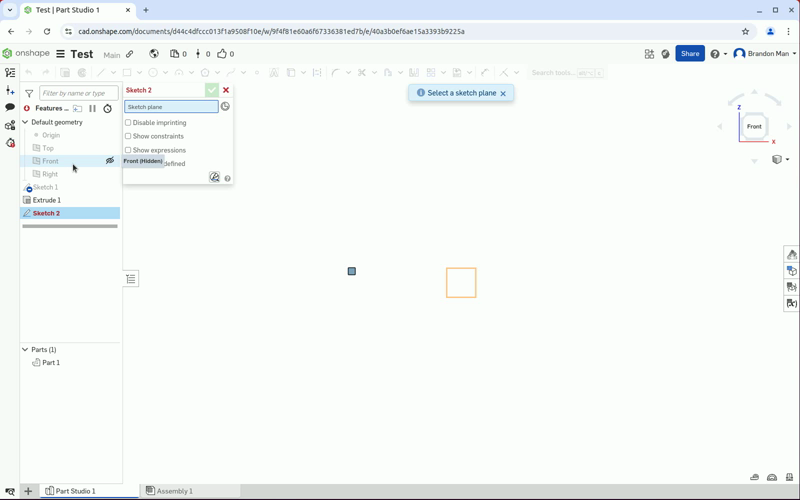
click(73, 163)
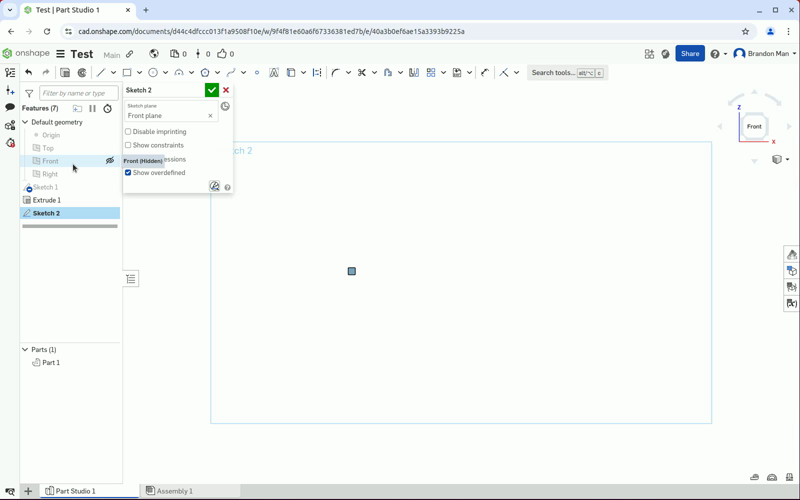
mouse_move(73, 352)
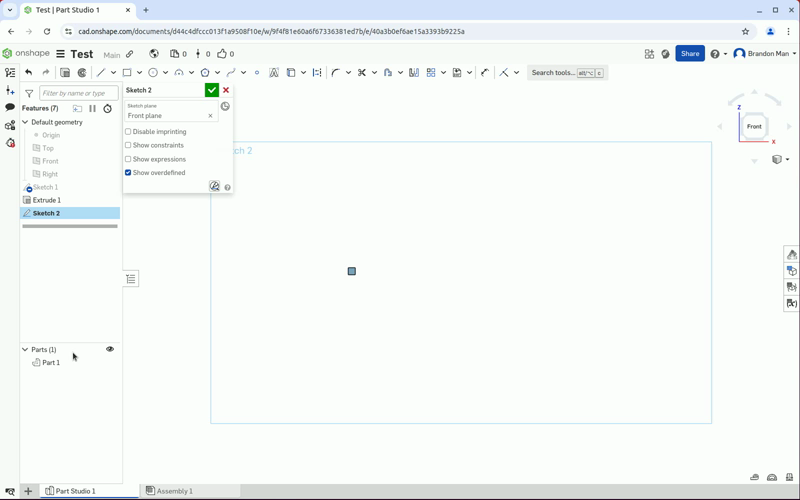
key(y)
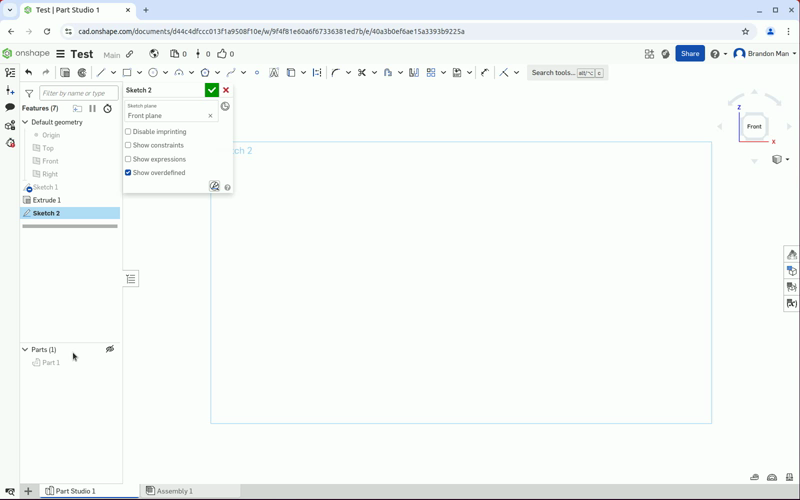
key(l)
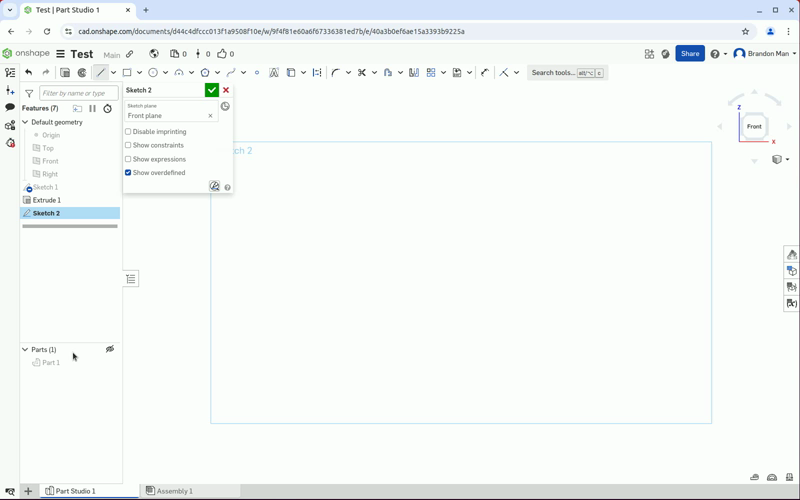
key_down(shift)
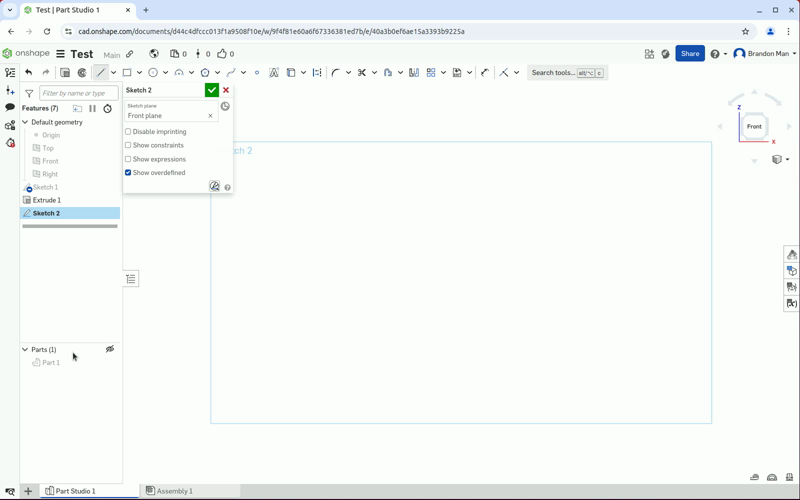
mouse_move(348, 270)
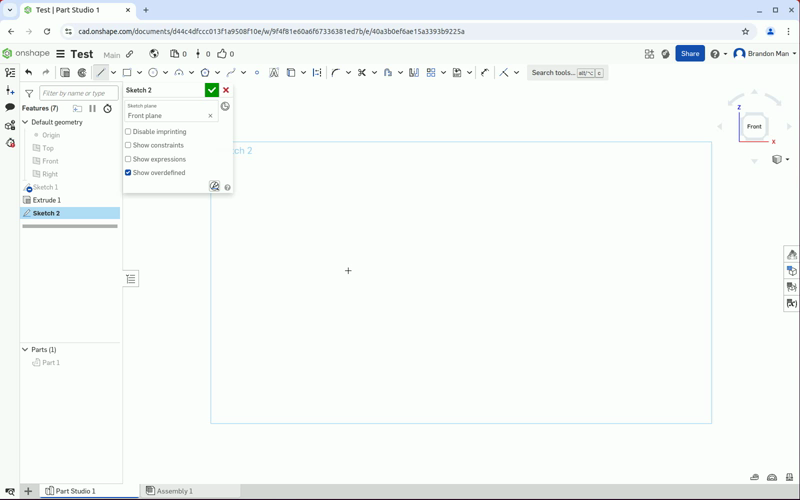
click(348, 270)
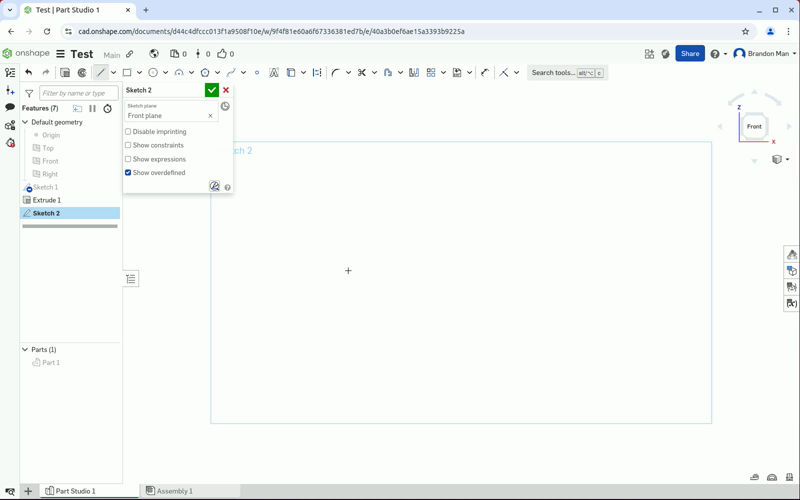
key_up(shift)
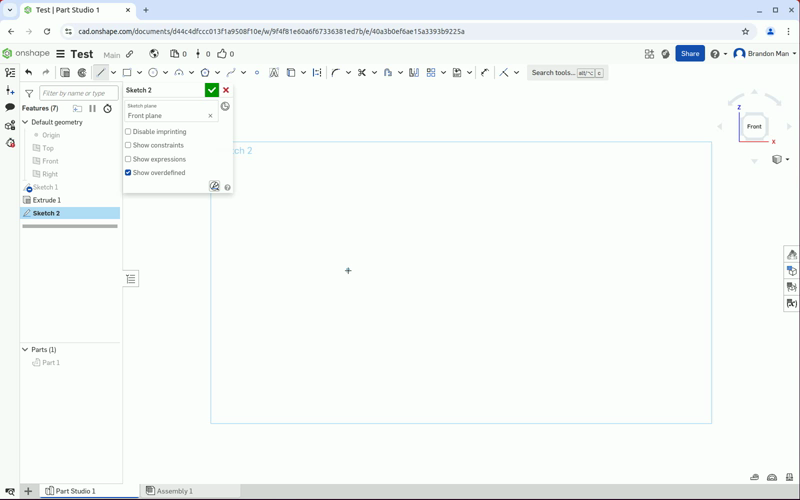
key_down(shift)
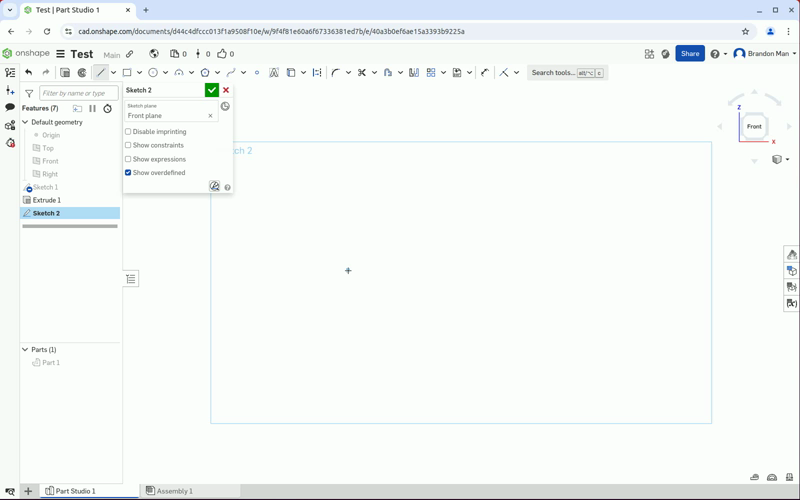
mouse_move(378, 270)
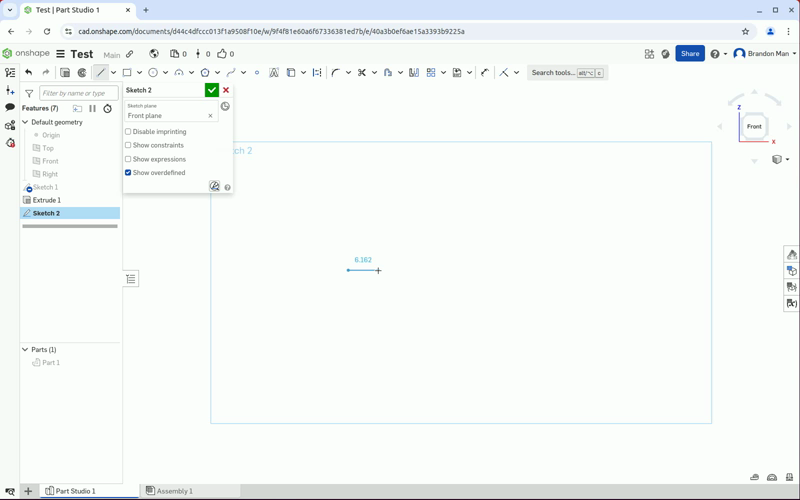
mouse_move(350, 270)
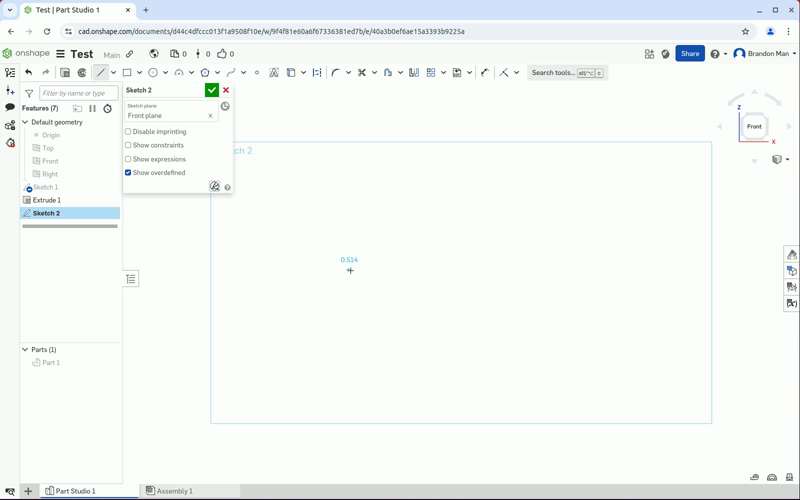
scroll(6)
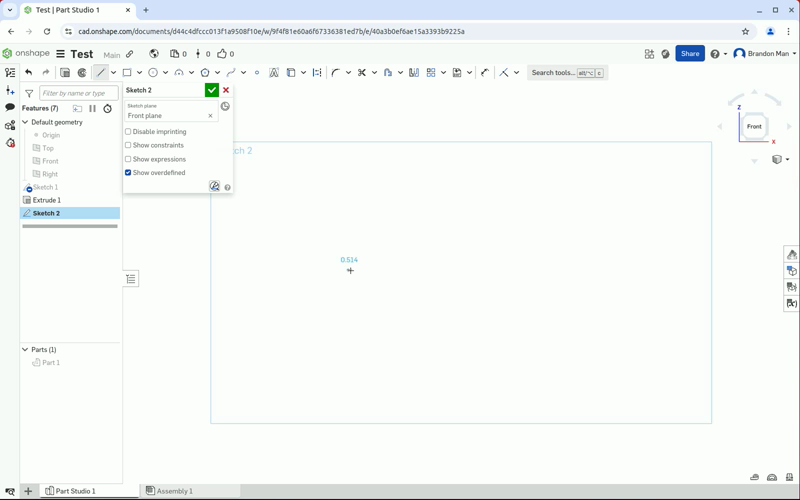
scroll(6)
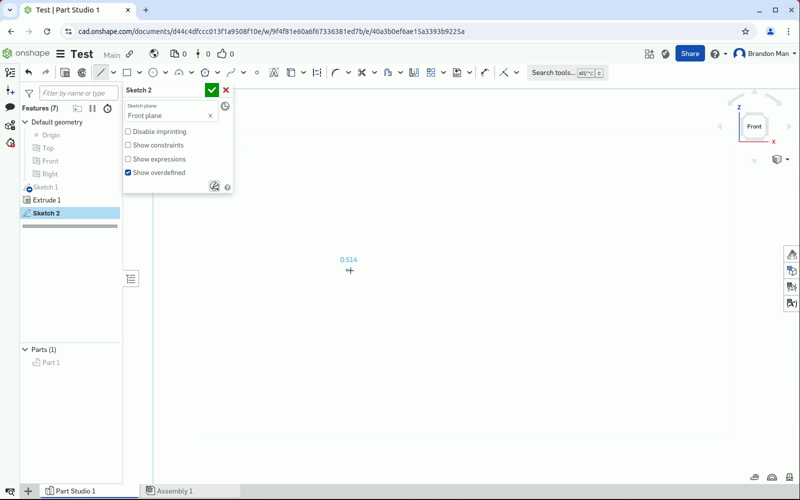
scroll(6)
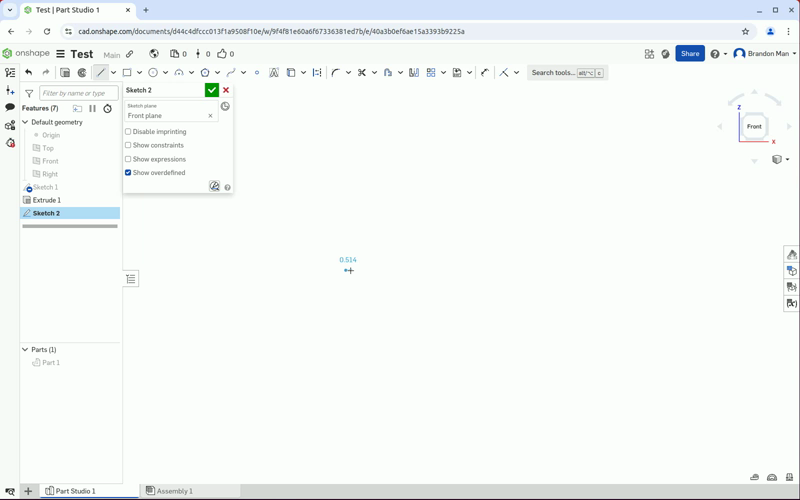
scroll(6)
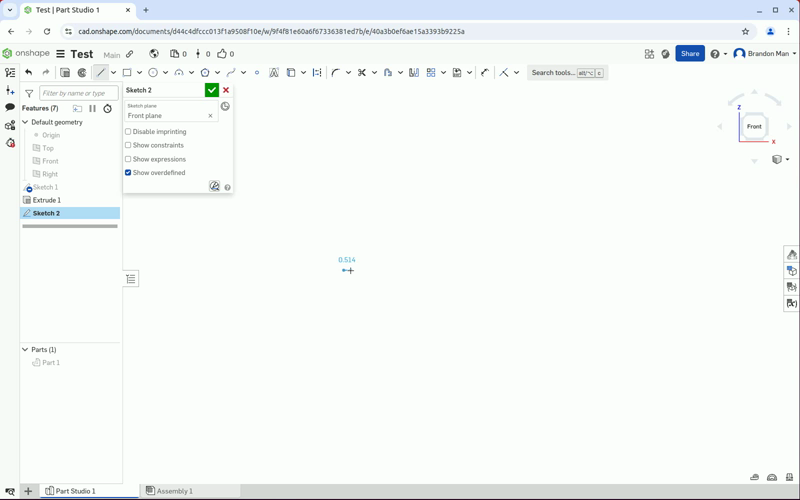
scroll(6)
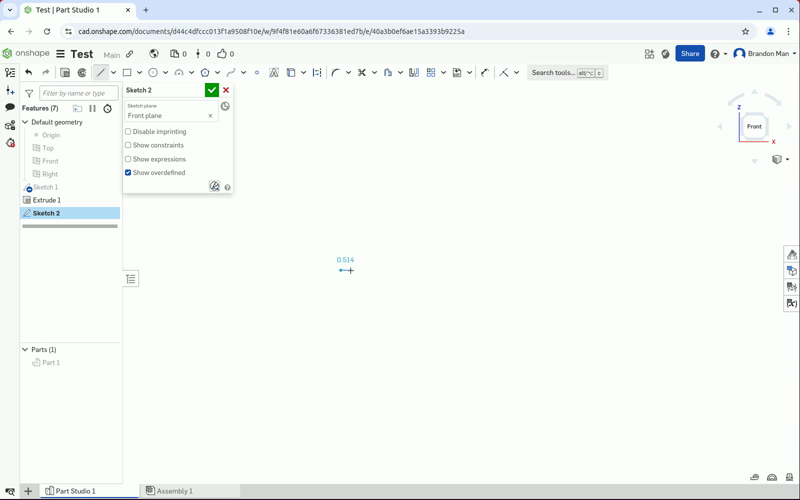
scroll(6)
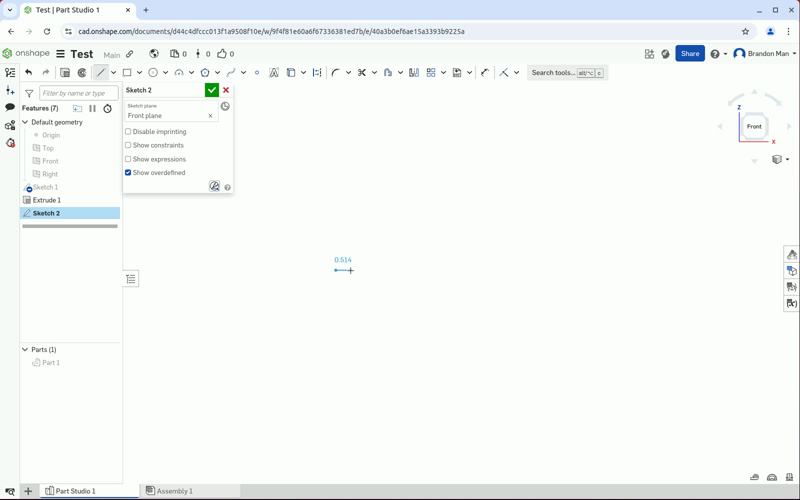
scroll(6)
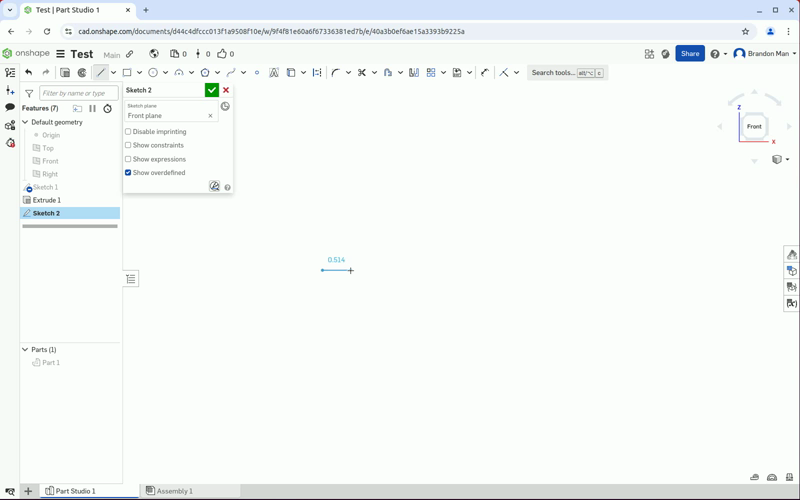
click(350, 270)
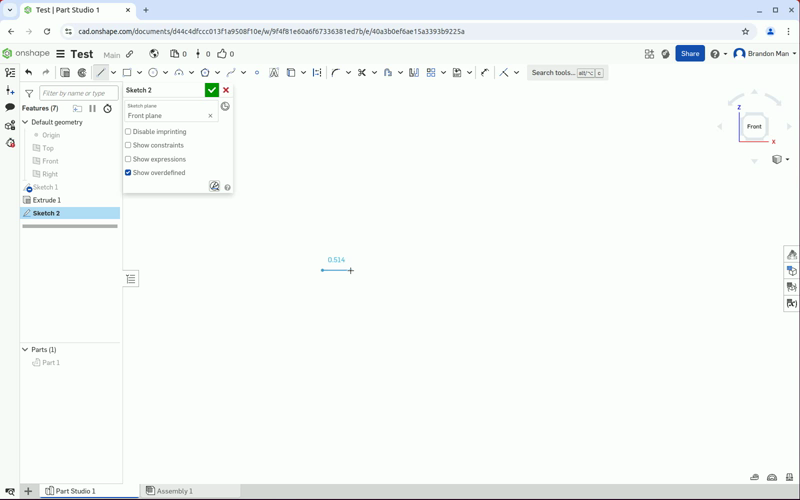
scroll(-6)
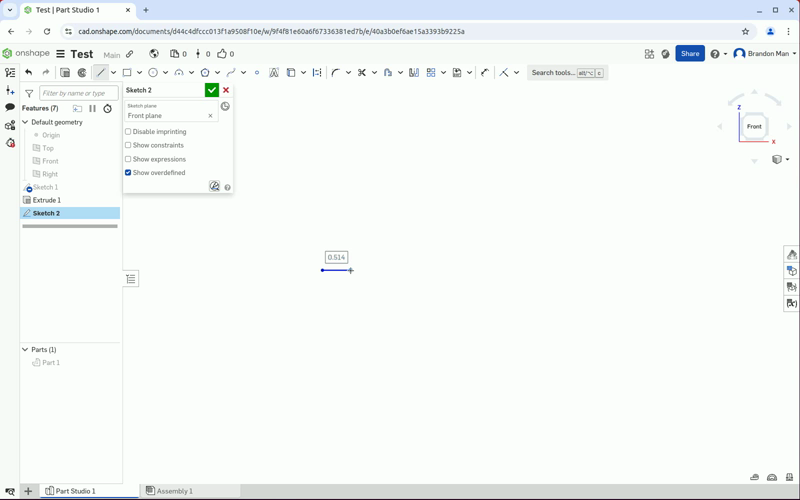
scroll(-6)
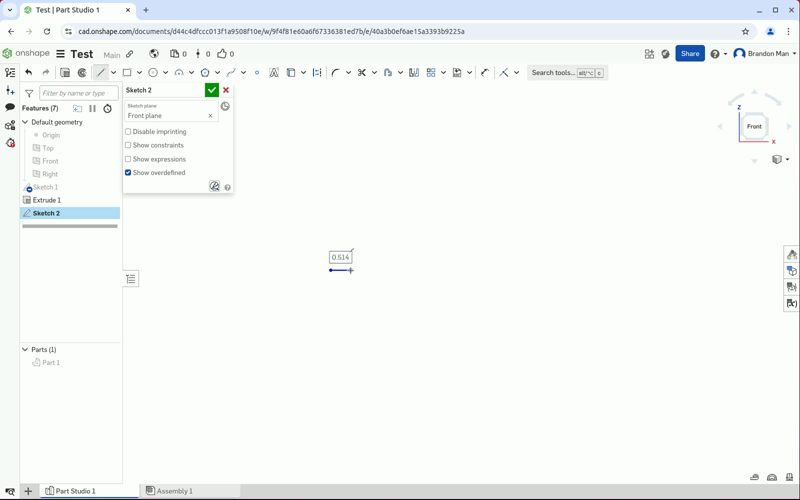
scroll(-6)
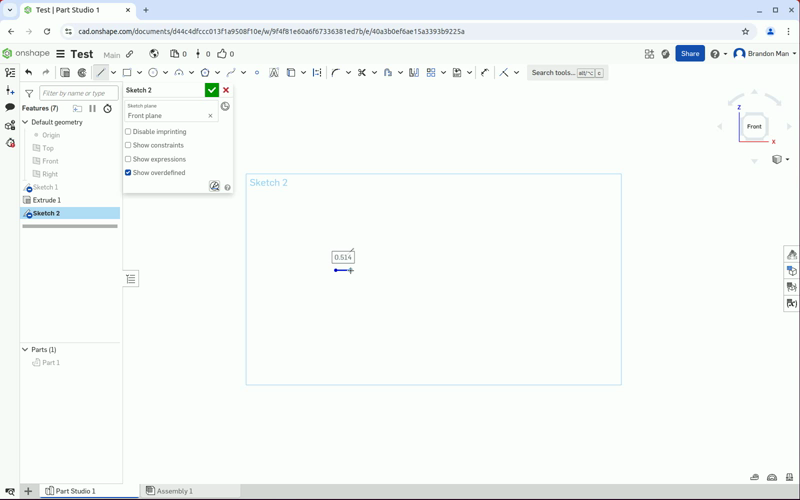
scroll(-6)
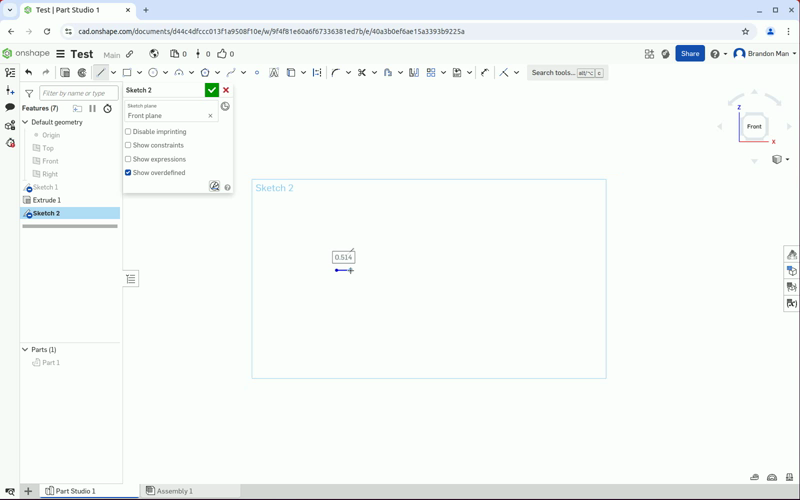
scroll(-6)
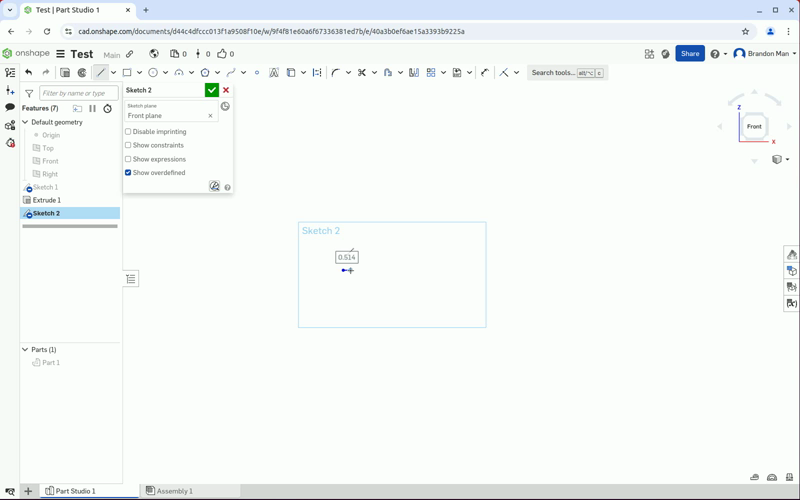
scroll(-6)
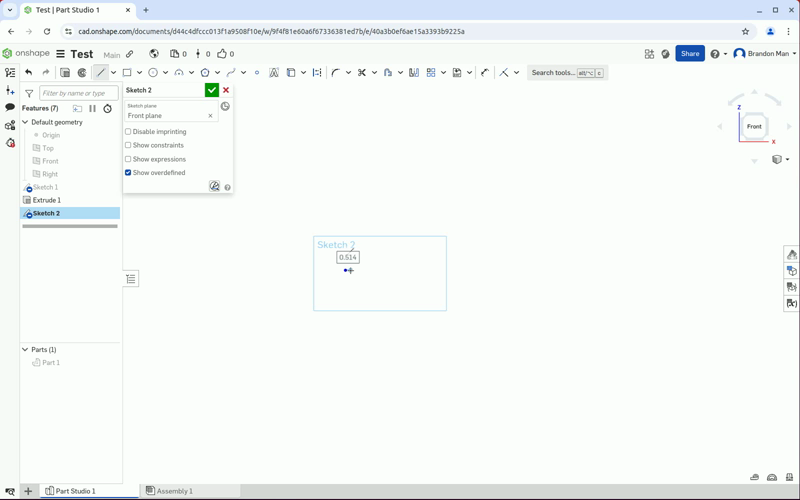
scroll(-6)
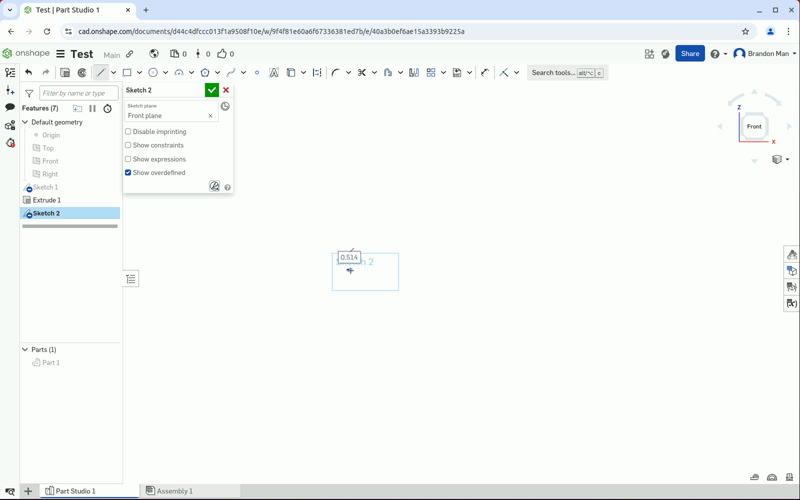
key_up(shift)
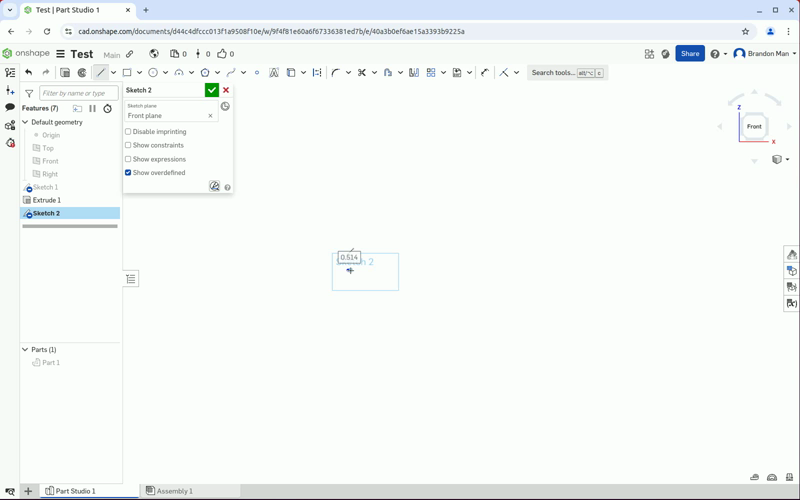
key_down(shift)
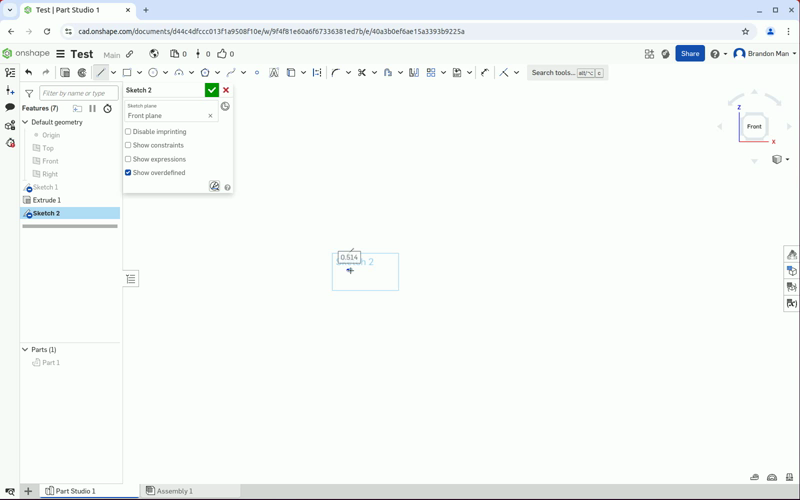
mouse_move(380, 270)
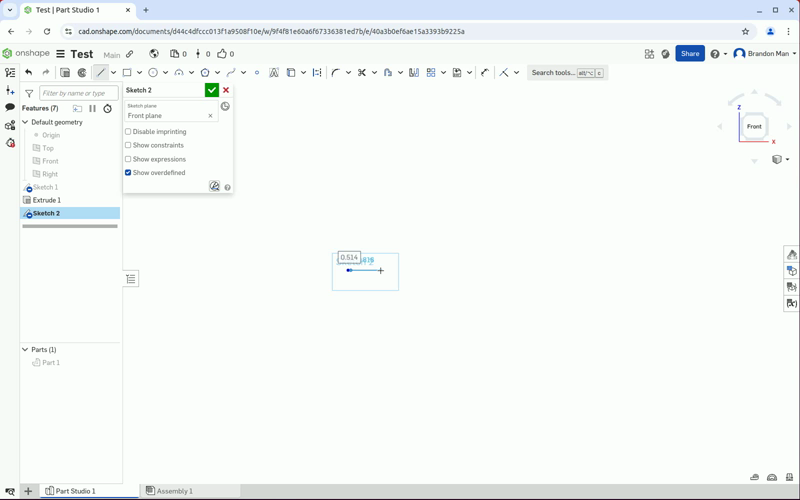
mouse_move(350, 267)
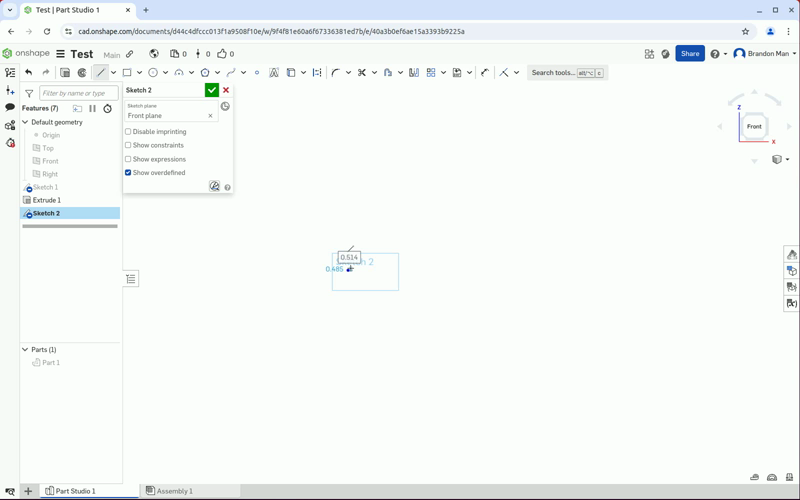
scroll(6)
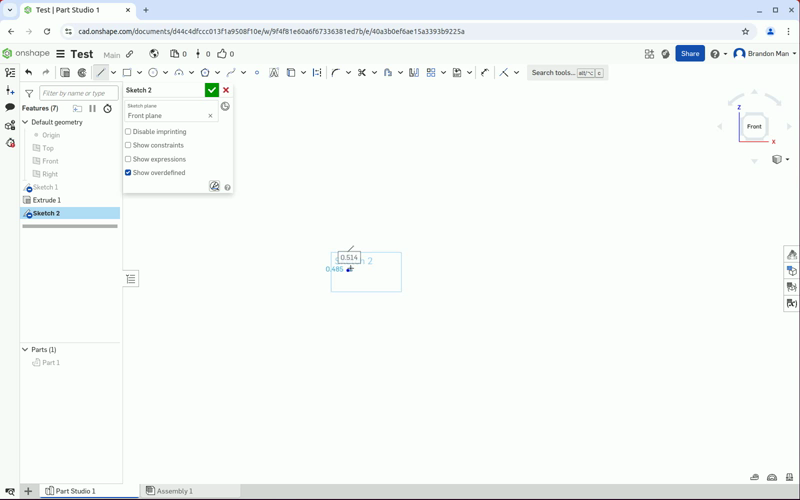
scroll(6)
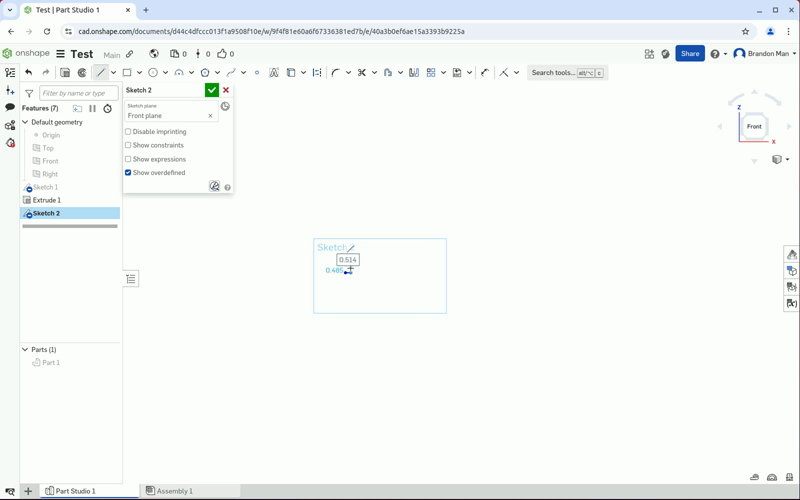
scroll(6)
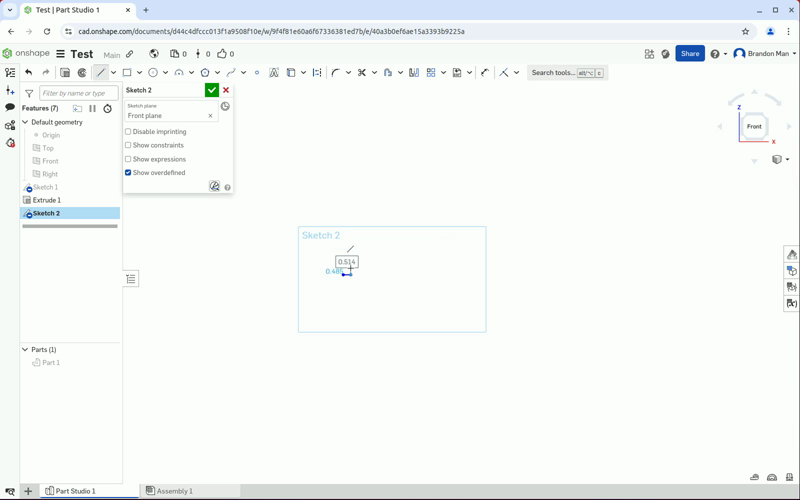
scroll(6)
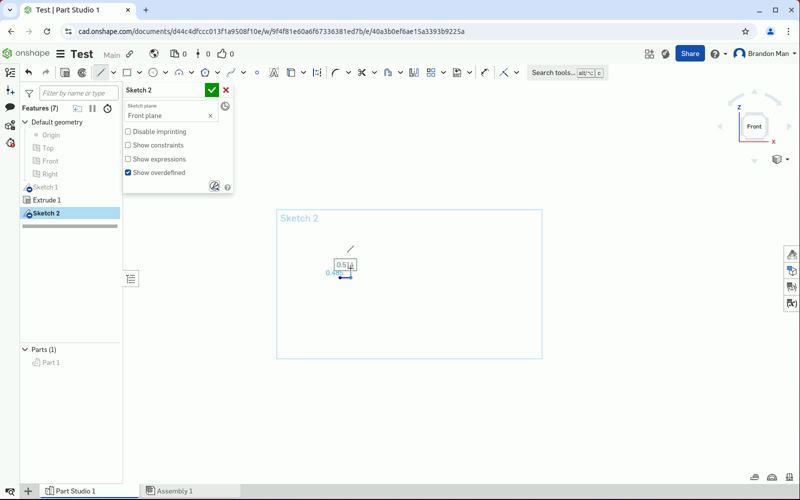
scroll(6)
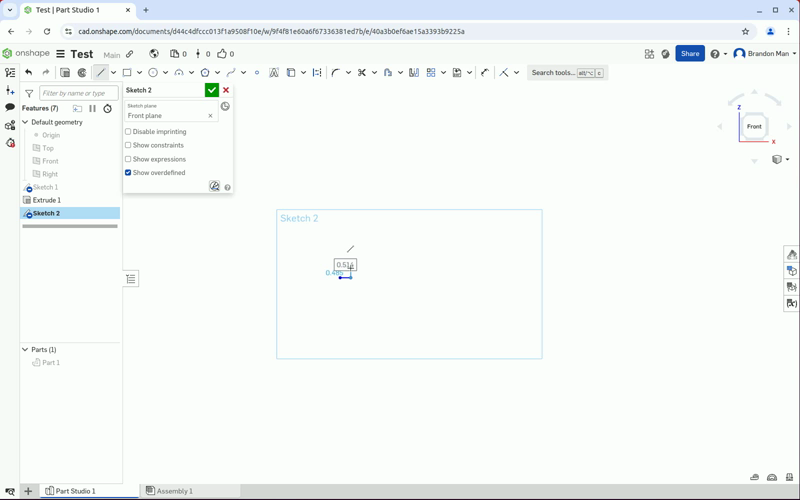
scroll(6)
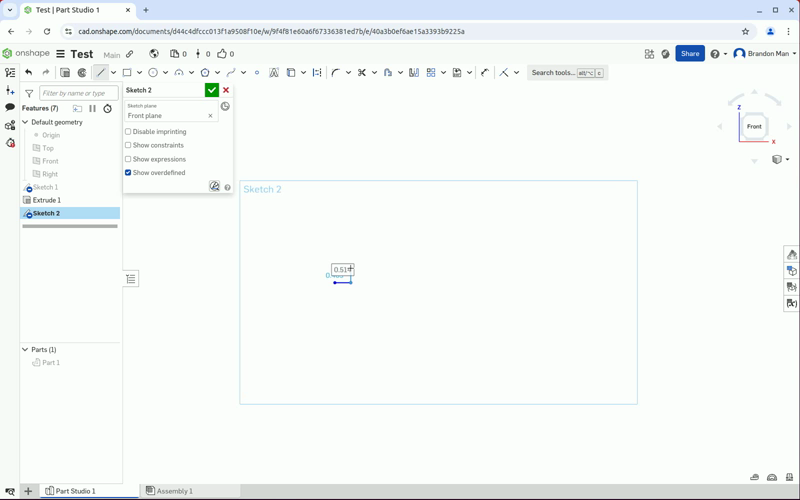
scroll(6)
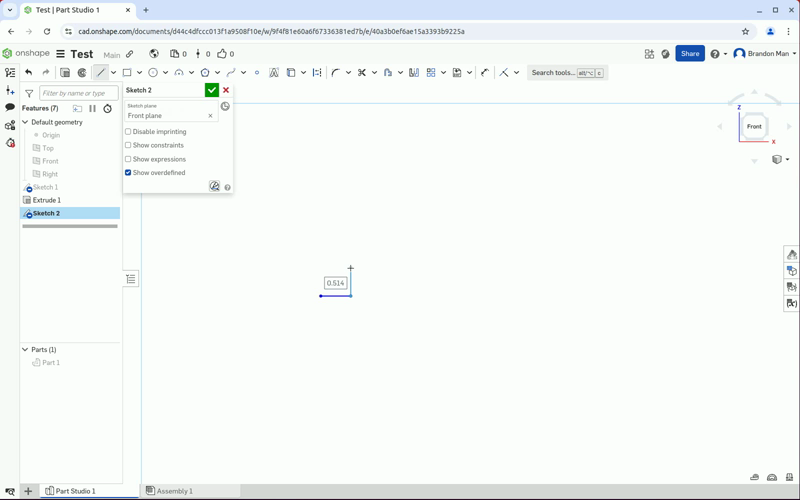
click(350, 267)
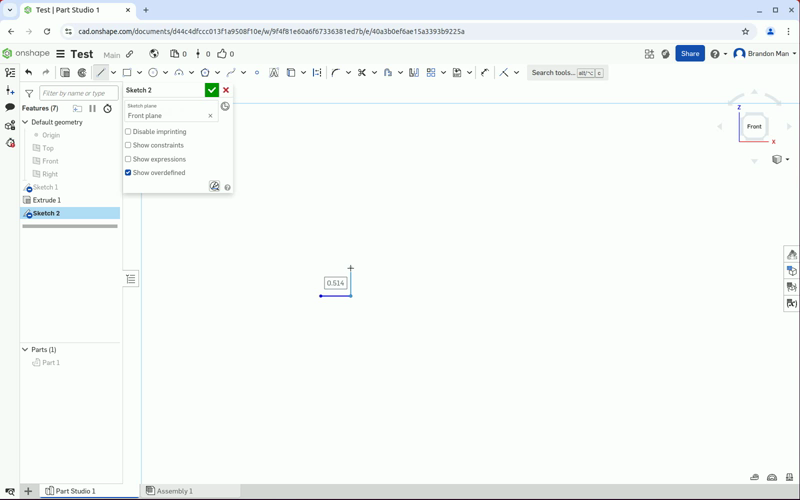
scroll(-6)
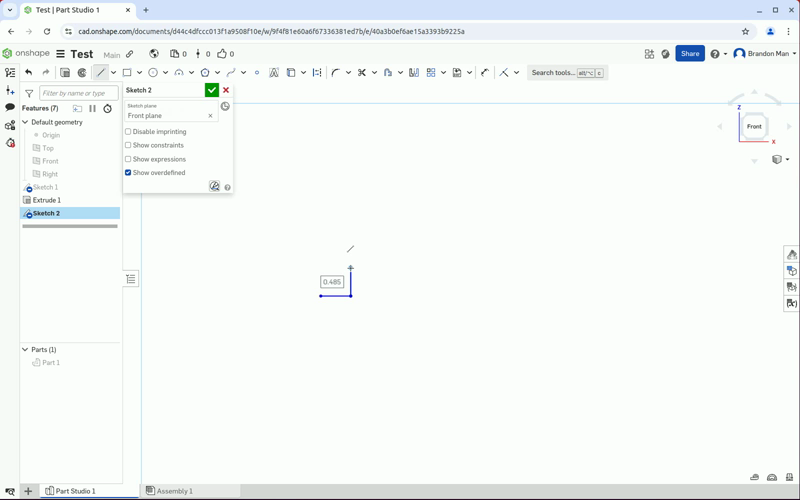
scroll(-6)
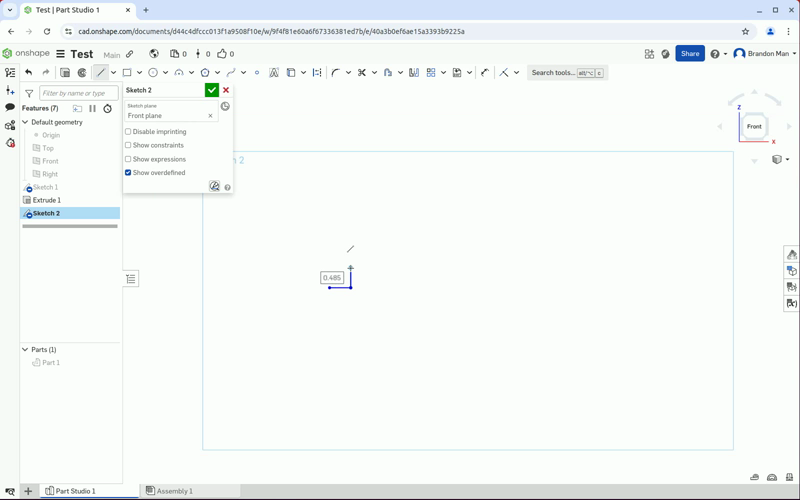
scroll(-6)
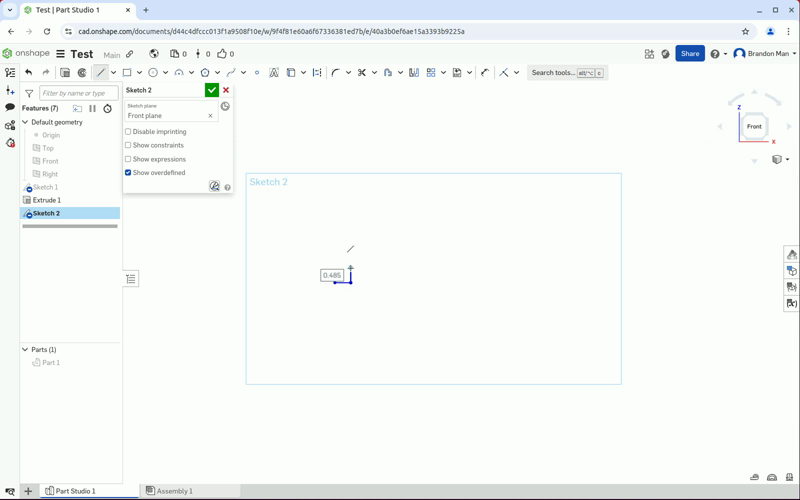
scroll(-6)
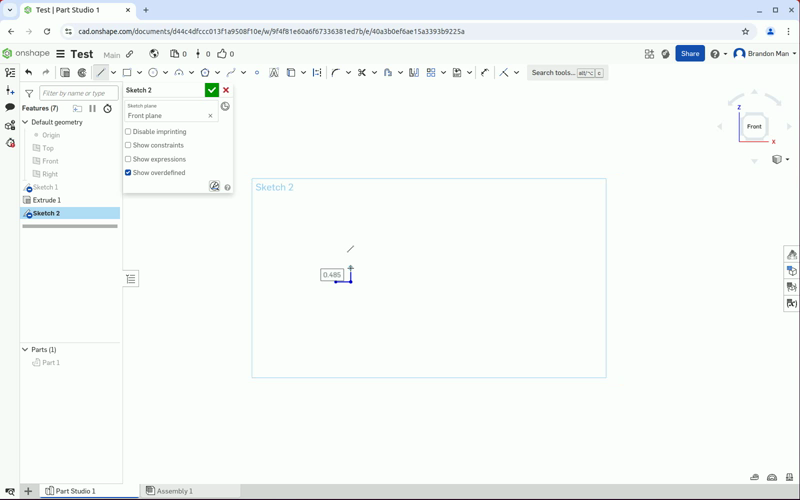
scroll(-6)
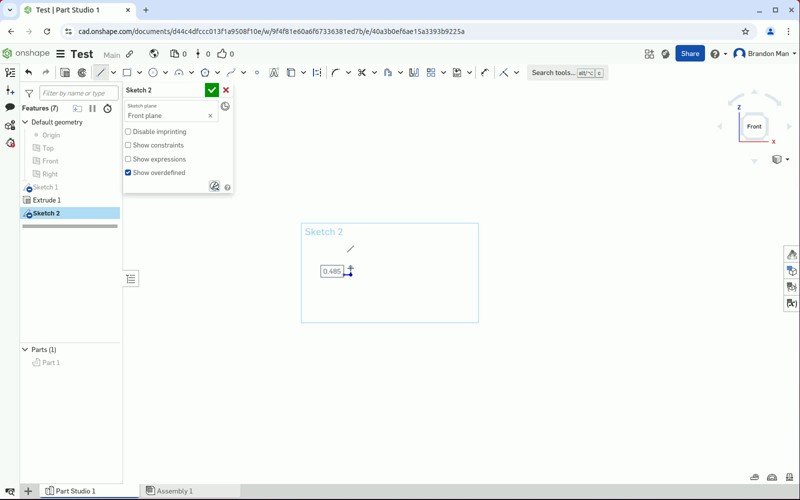
scroll(-6)
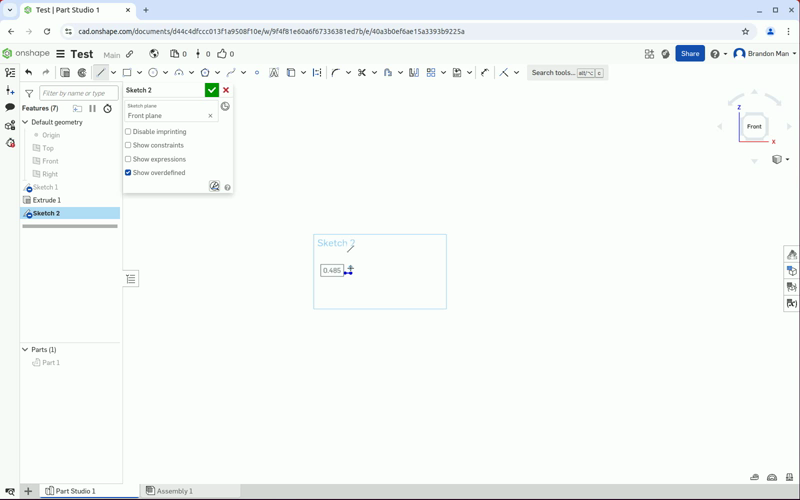
scroll(-6)
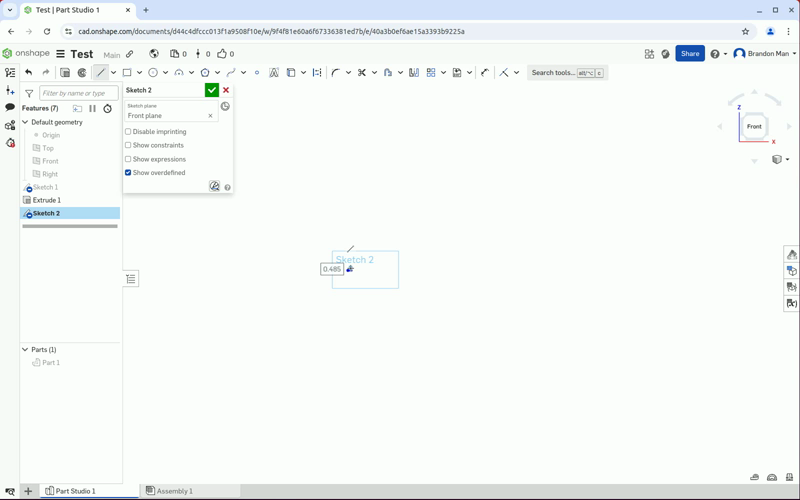
key_up(shift)
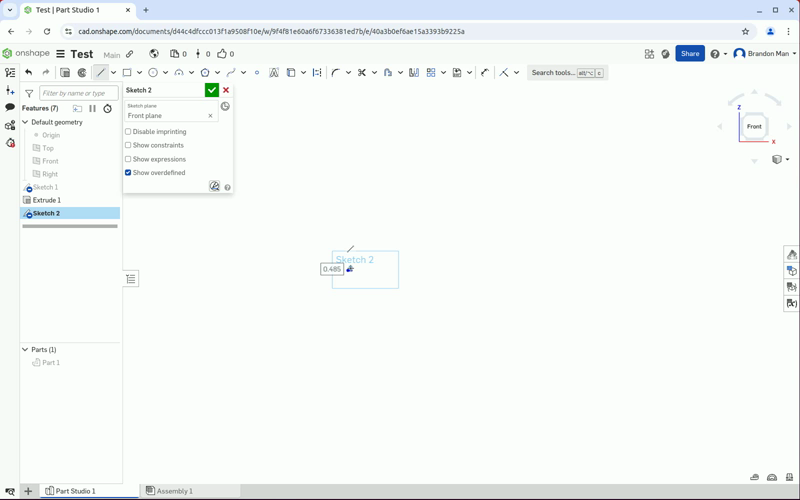
key_down(shift)
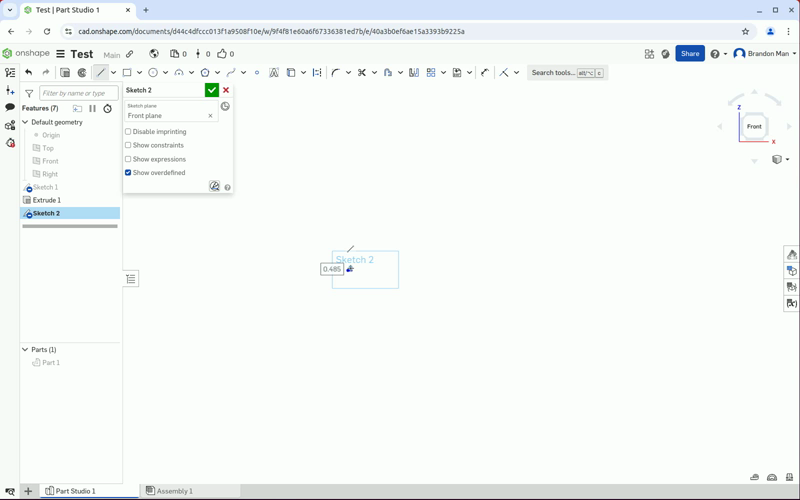
mouse_move(380, 267)
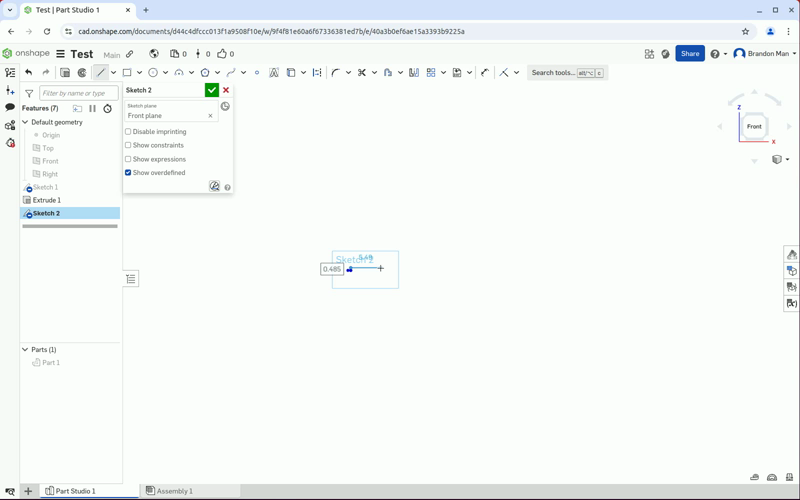
mouse_move(348, 267)
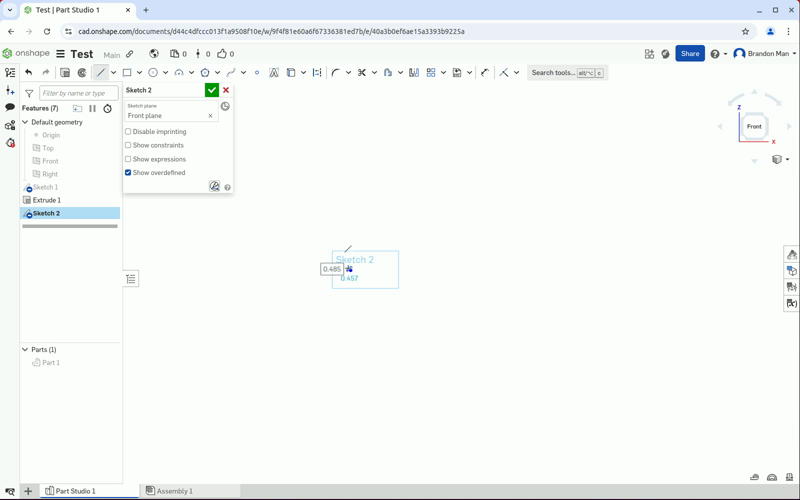
scroll(6)
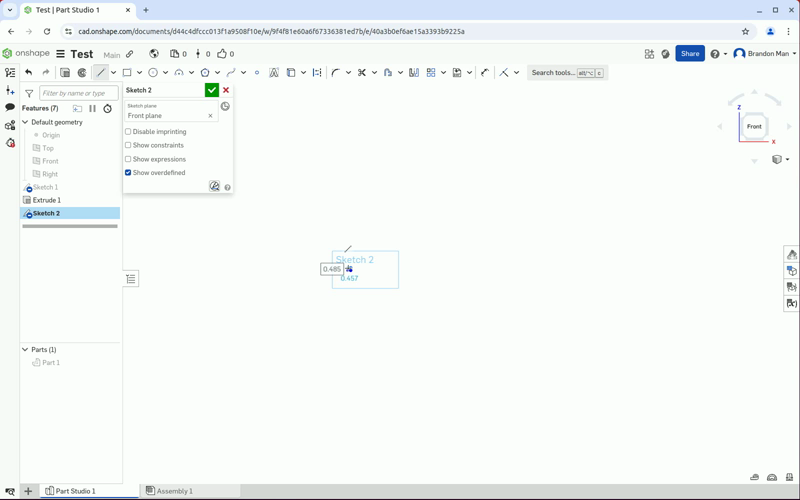
scroll(6)
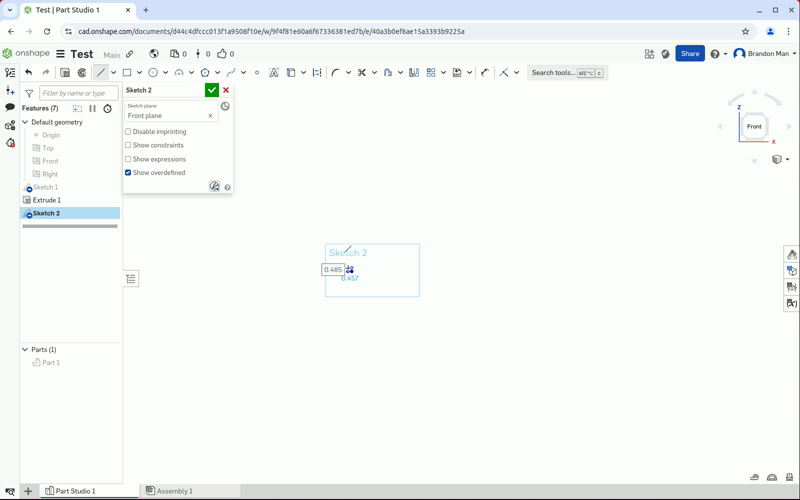
scroll(6)
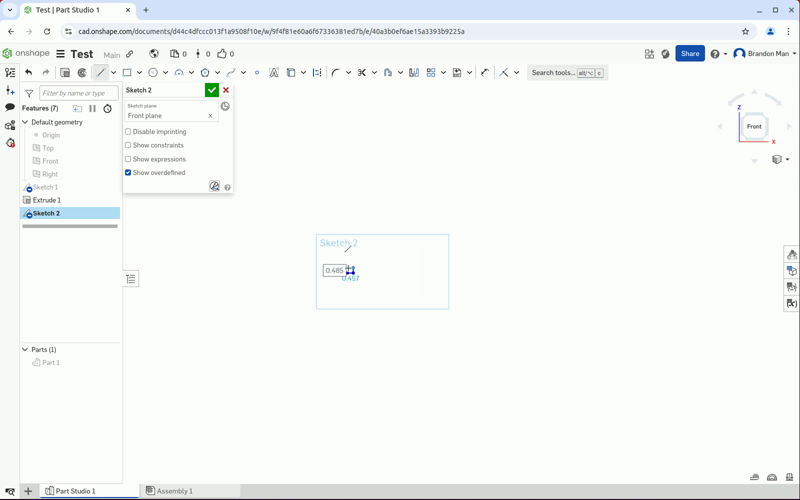
scroll(6)
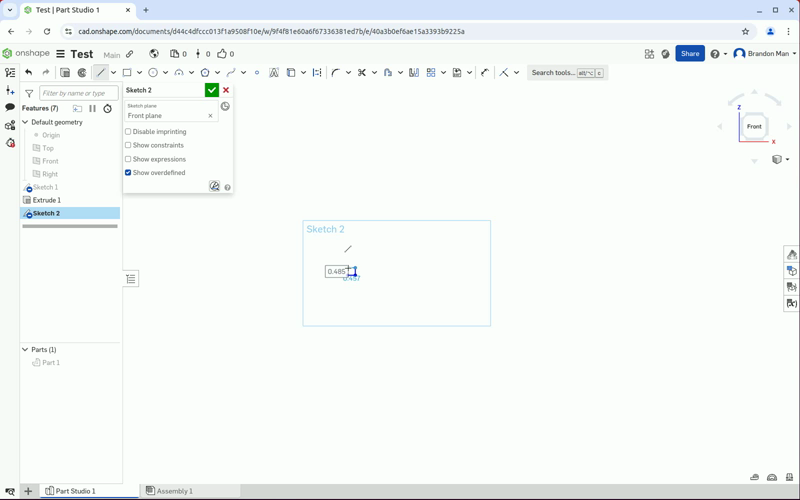
scroll(6)
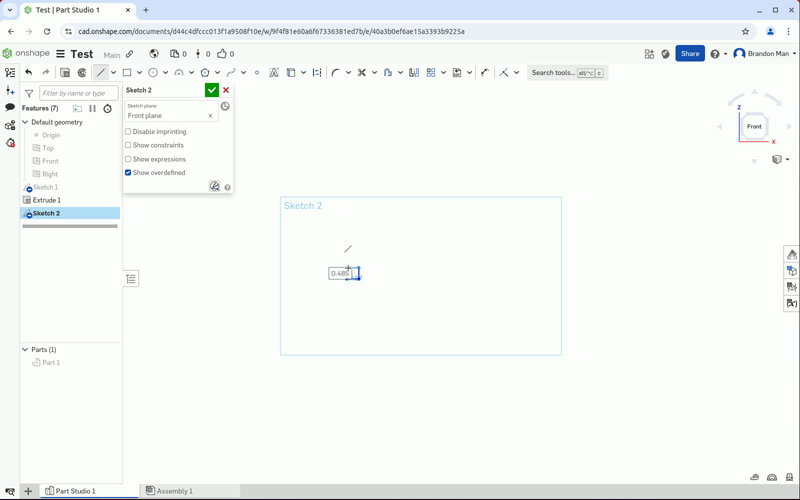
scroll(6)
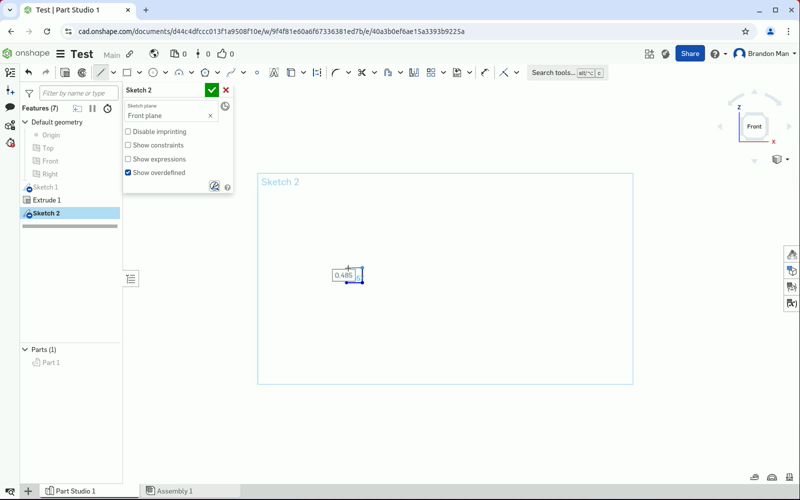
scroll(6)
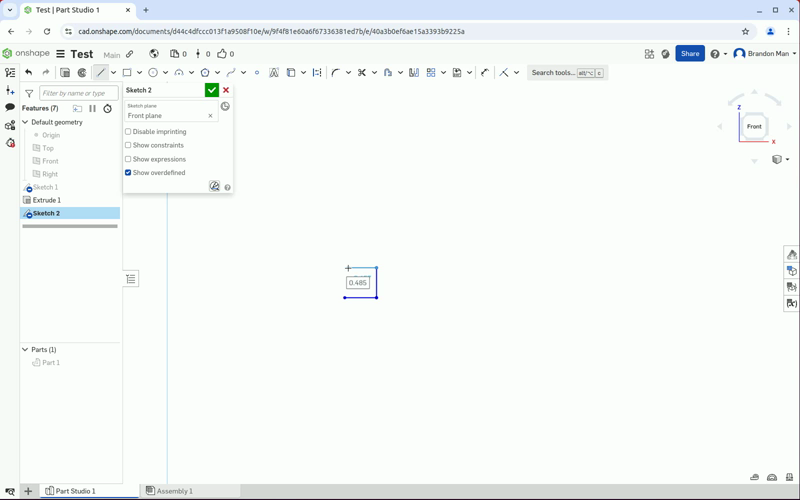
click(348, 267)
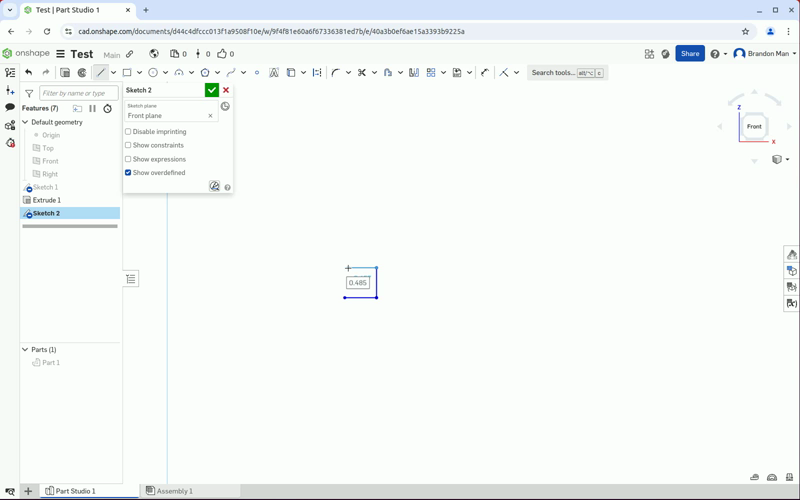
scroll(-6)
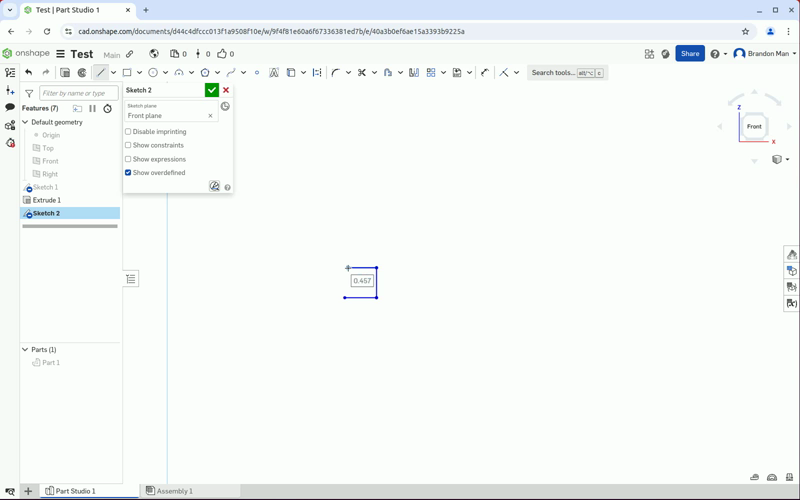
scroll(-6)
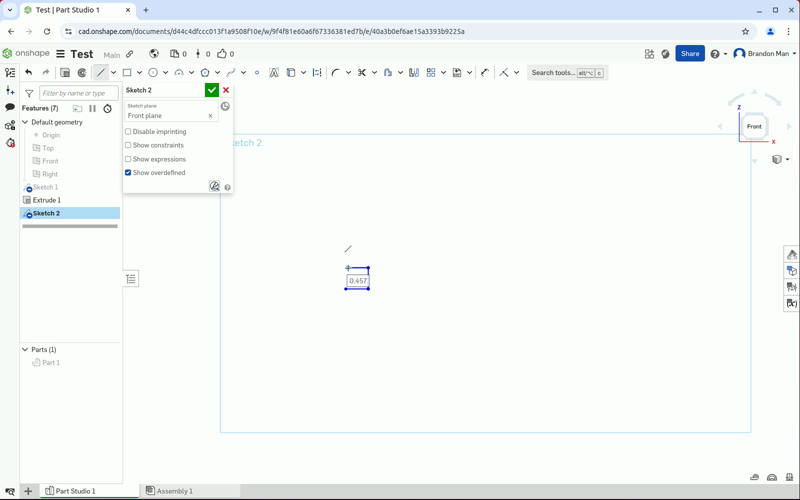
scroll(-6)
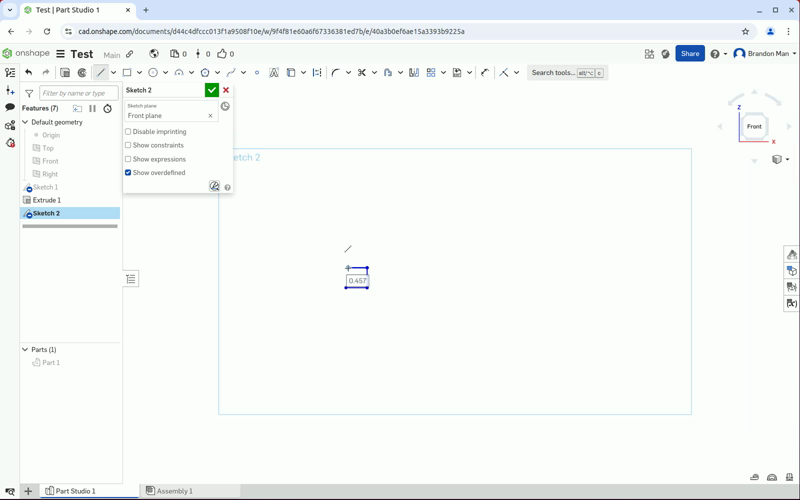
scroll(-6)
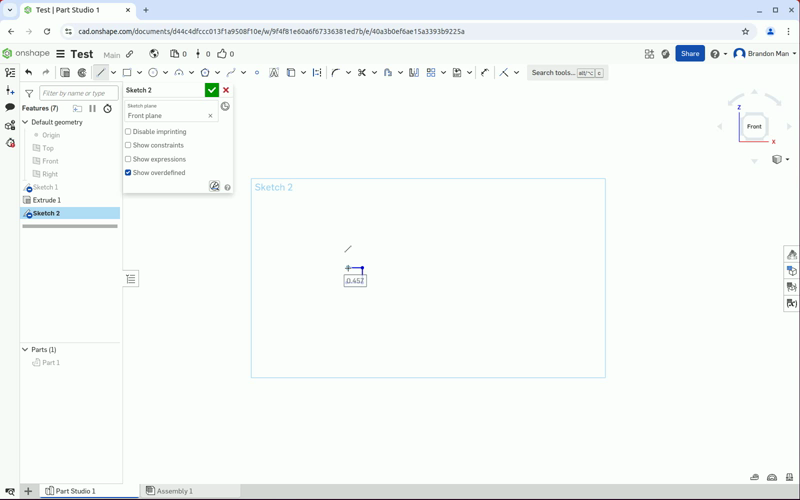
scroll(-6)
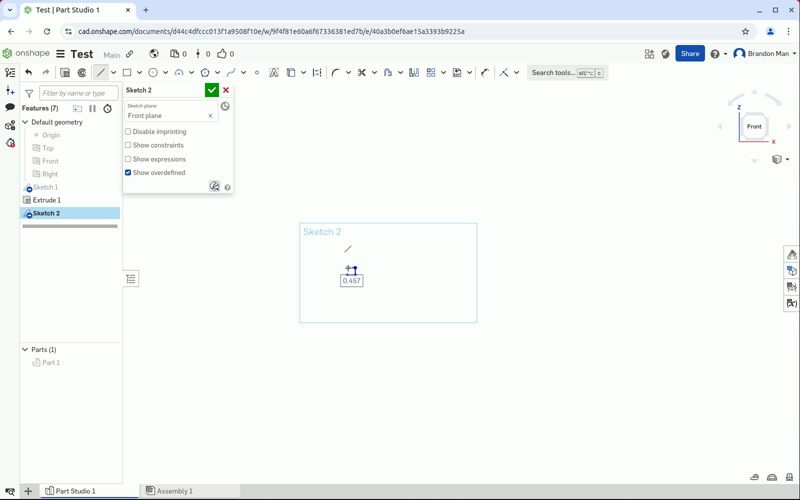
scroll(-6)
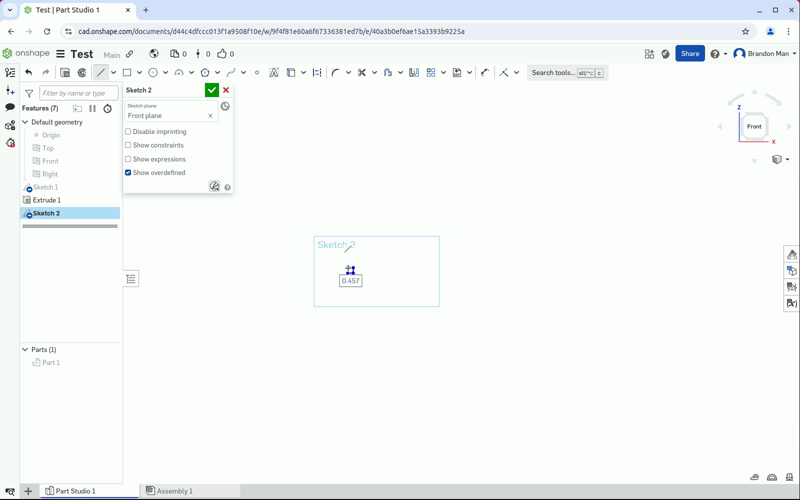
scroll(-6)
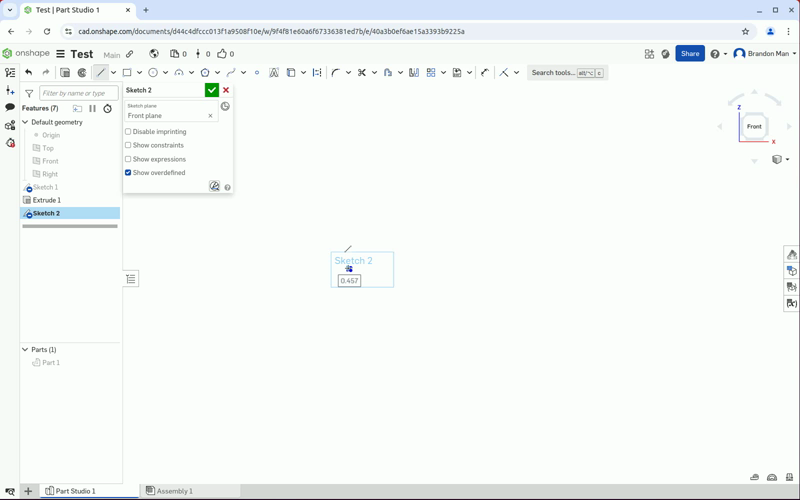
key_up(shift)
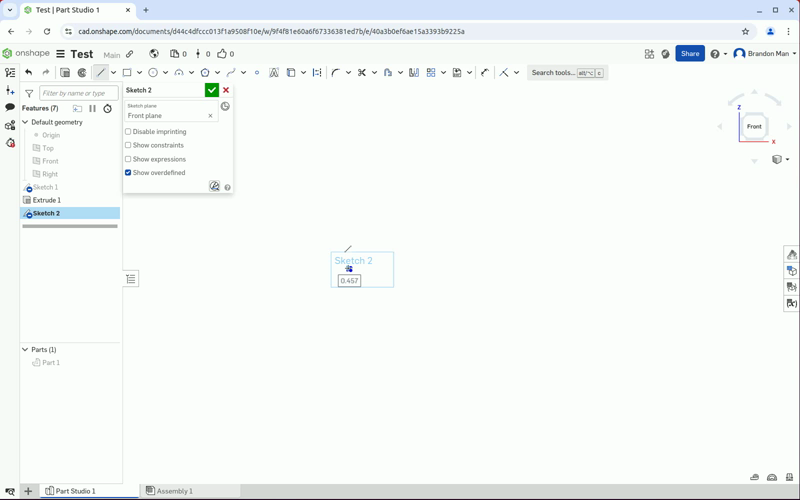
mouse_move(378, 267)
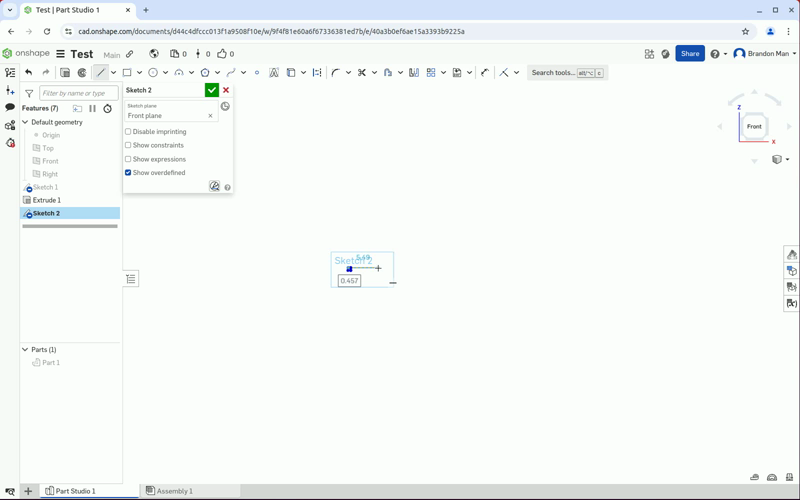
key_down(shift)
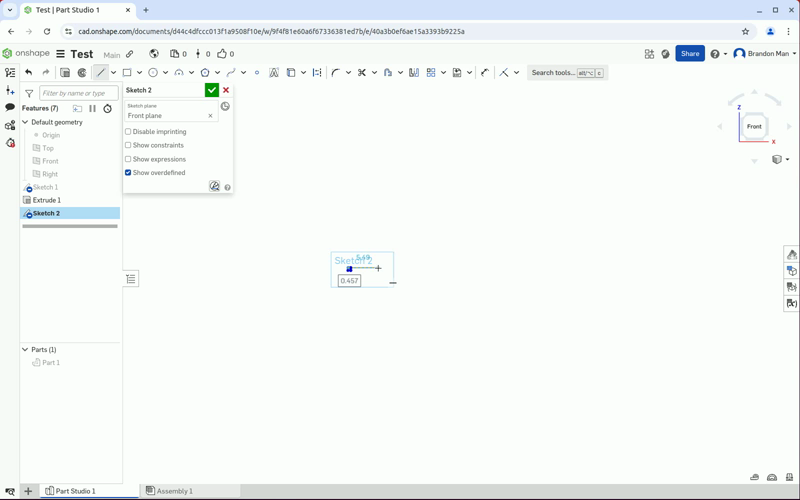
mouse_move(348, 270)
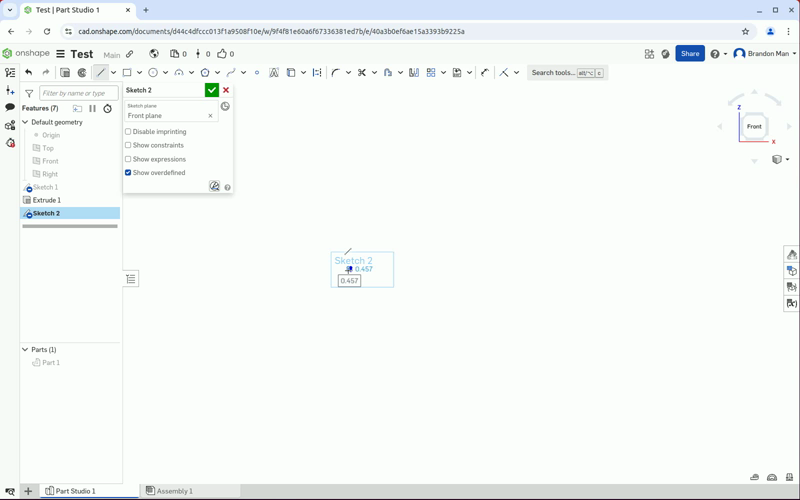
scroll(6)
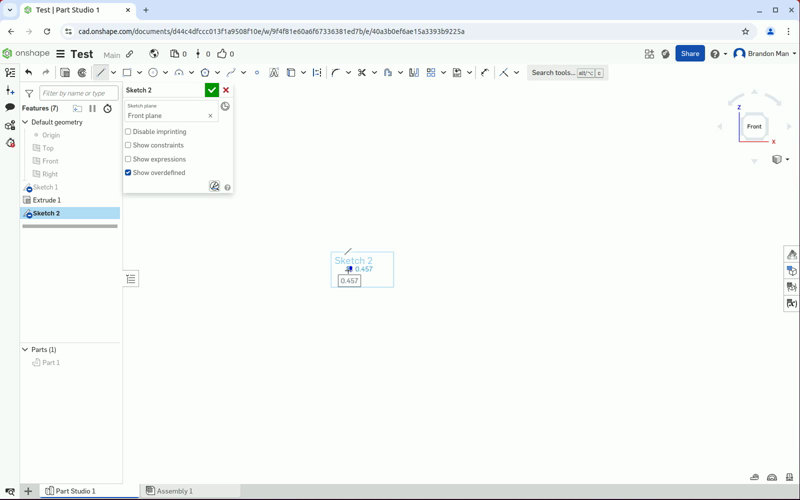
scroll(6)
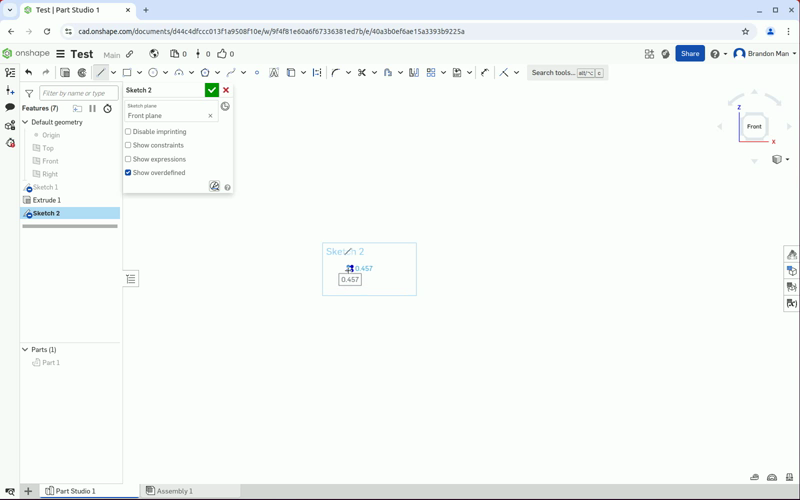
scroll(6)
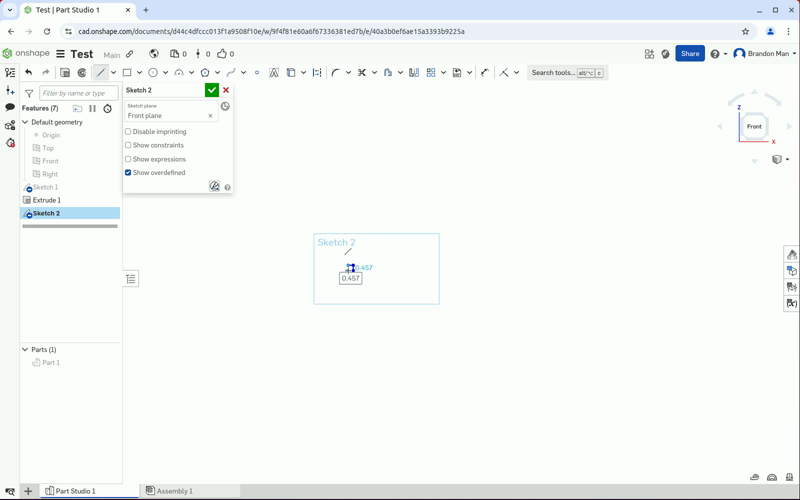
scroll(6)
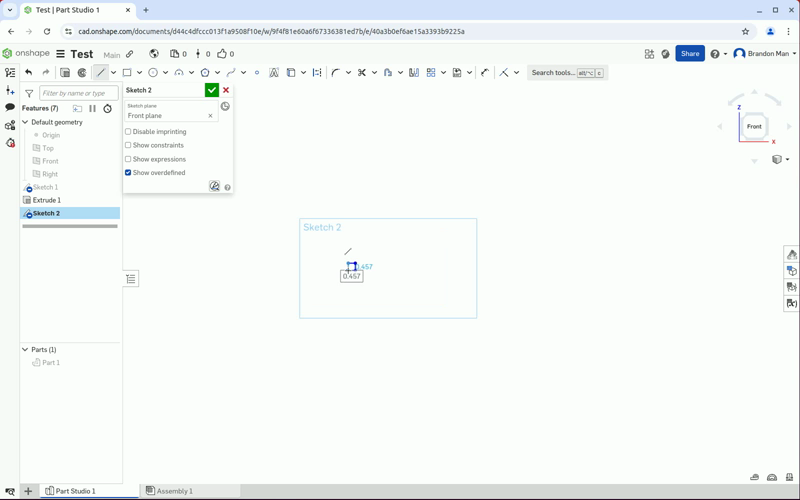
scroll(6)
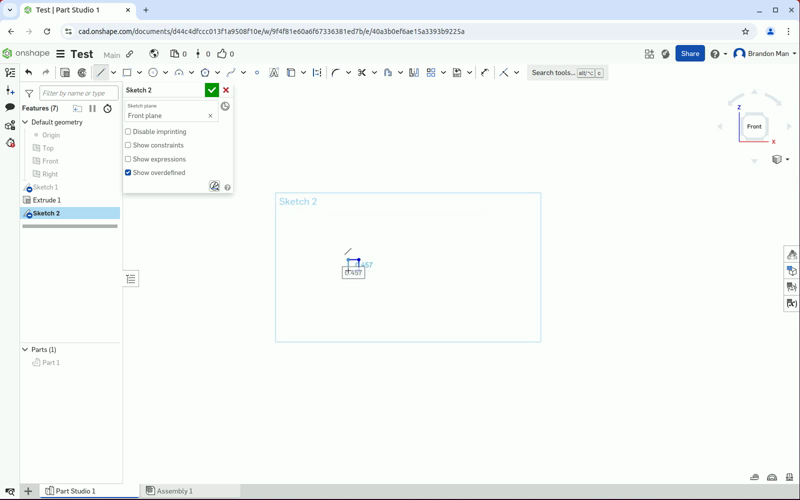
scroll(6)
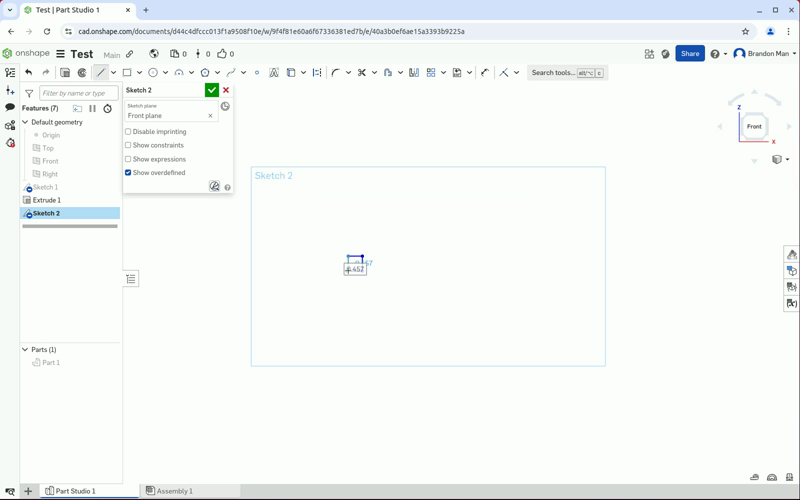
scroll(6)
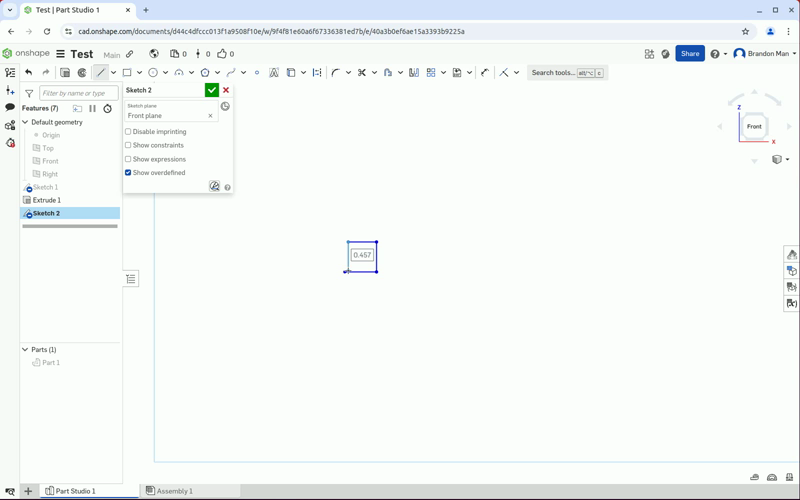
key_up(shift)
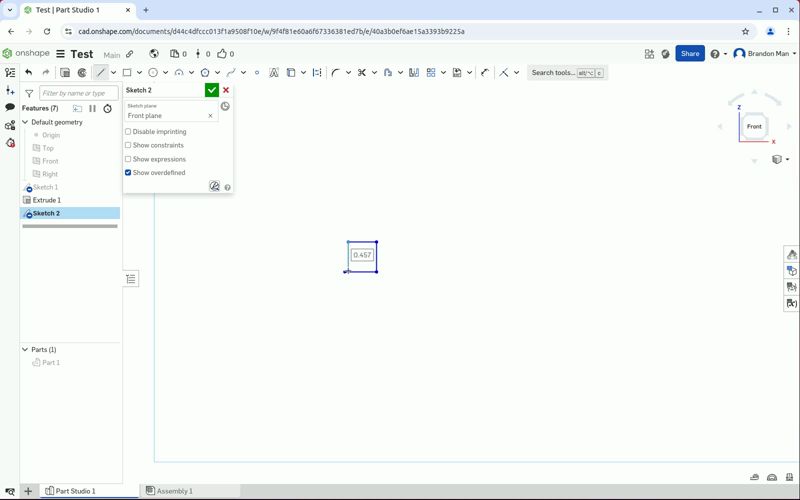
click(348, 270)
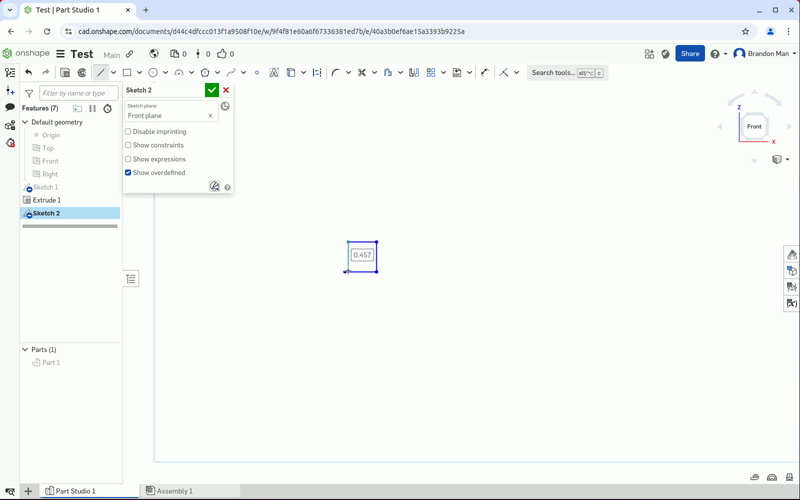
scroll(-6)
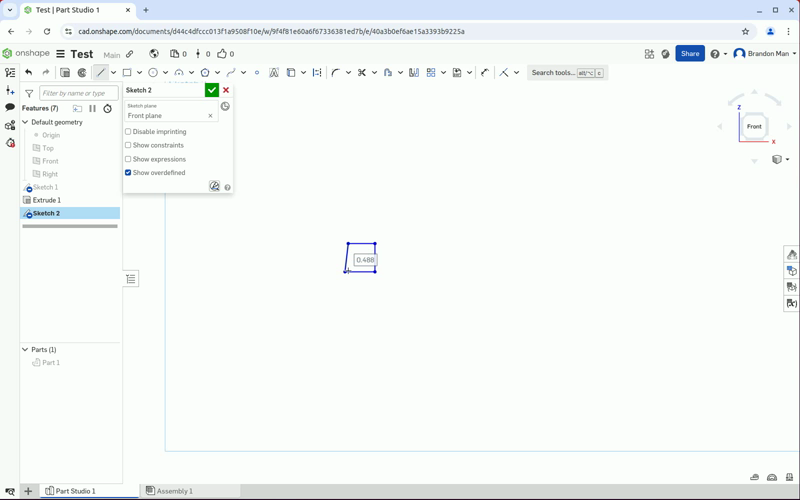
scroll(-6)
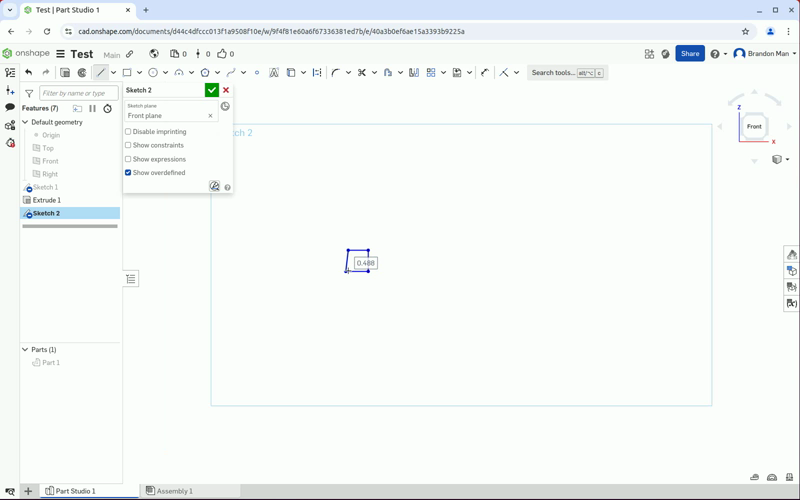
scroll(-6)
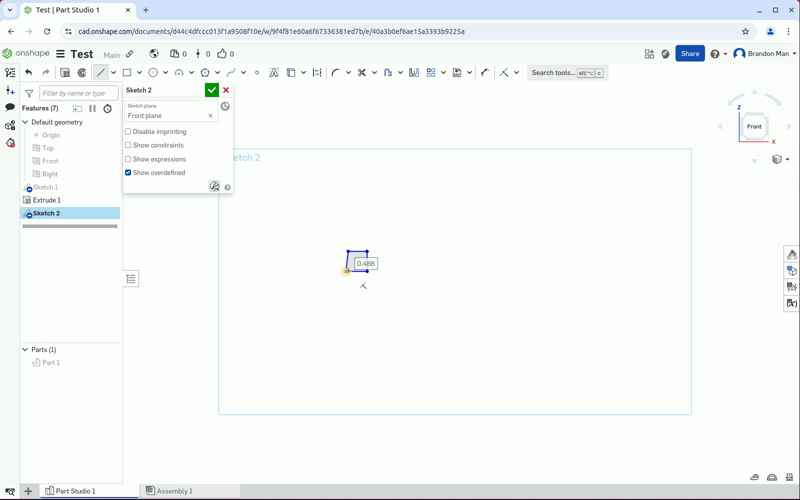
scroll(-6)
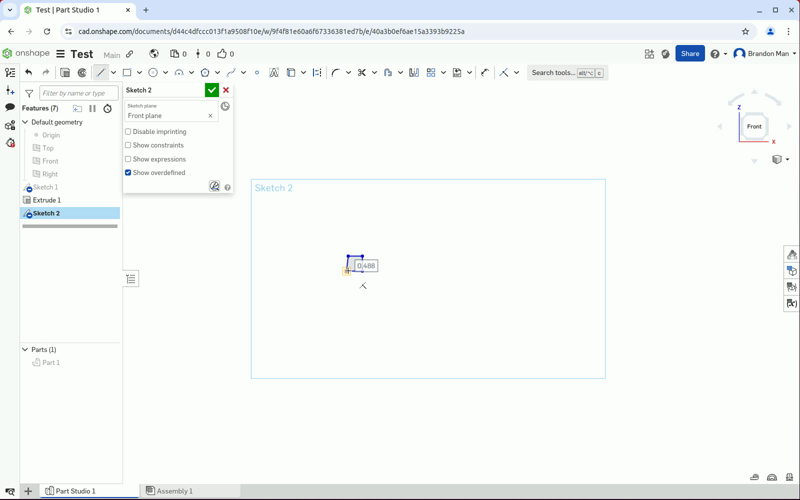
scroll(-6)
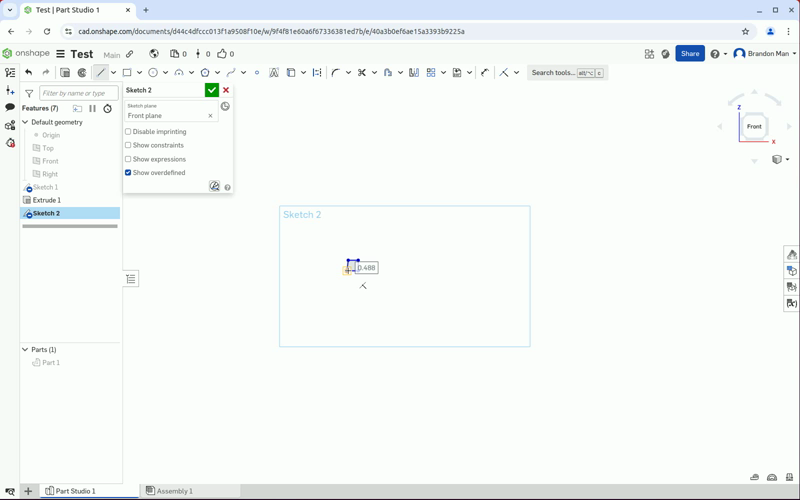
scroll(-6)
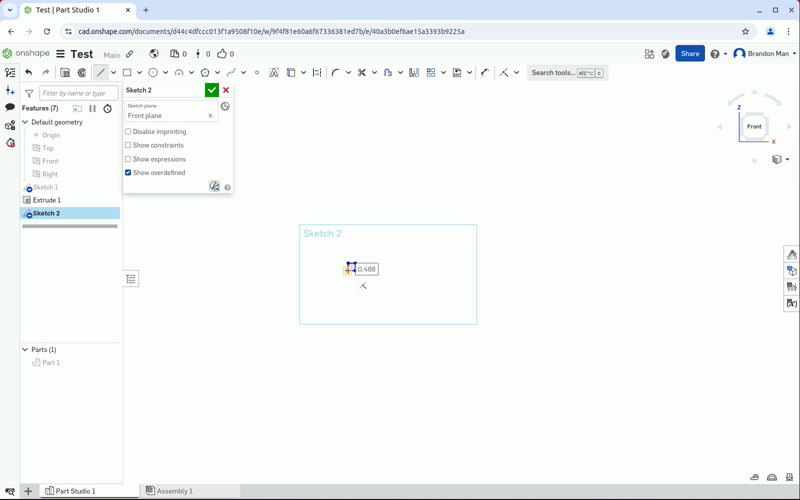
scroll(-6)
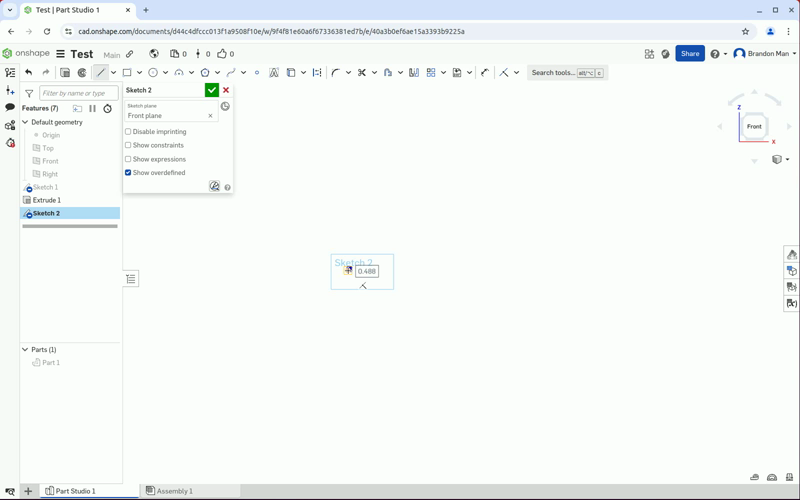
key(esc)
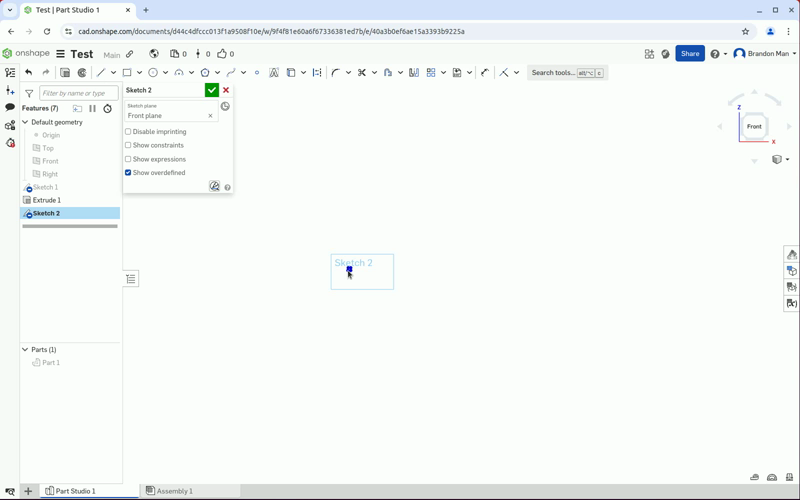
mouse_move(349, 269)
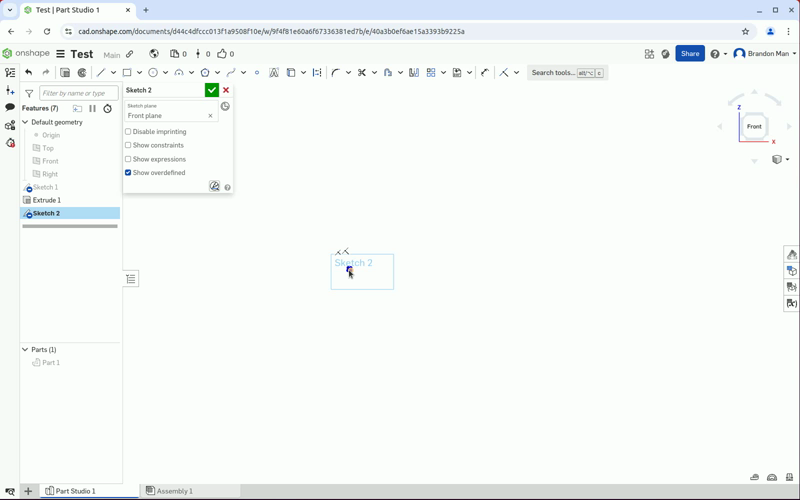
scroll(6)
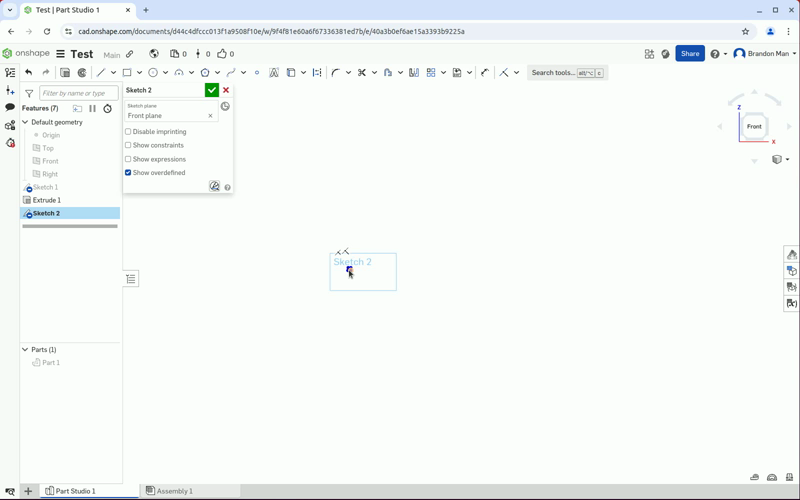
scroll(6)
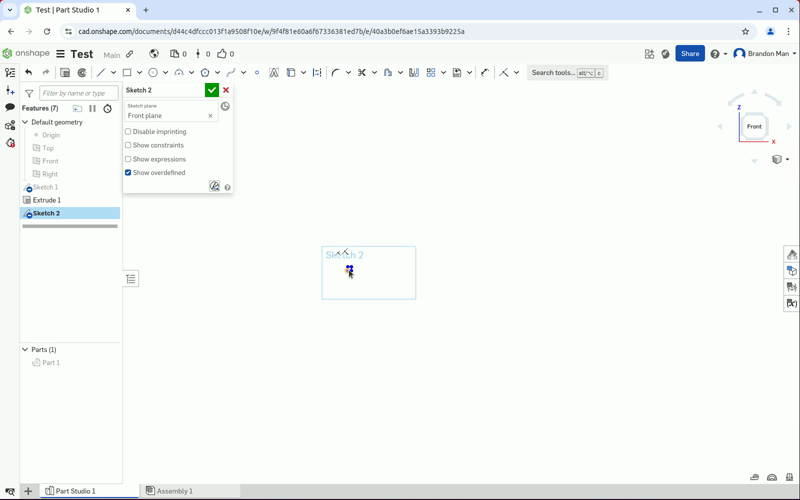
scroll(6)
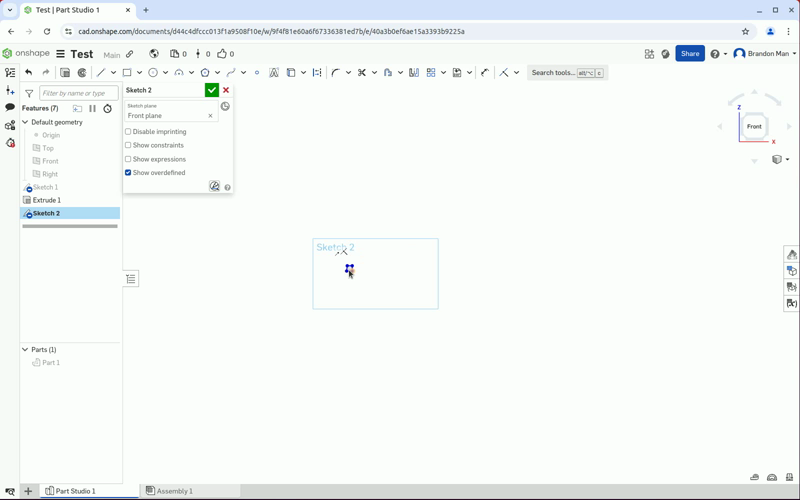
scroll(6)
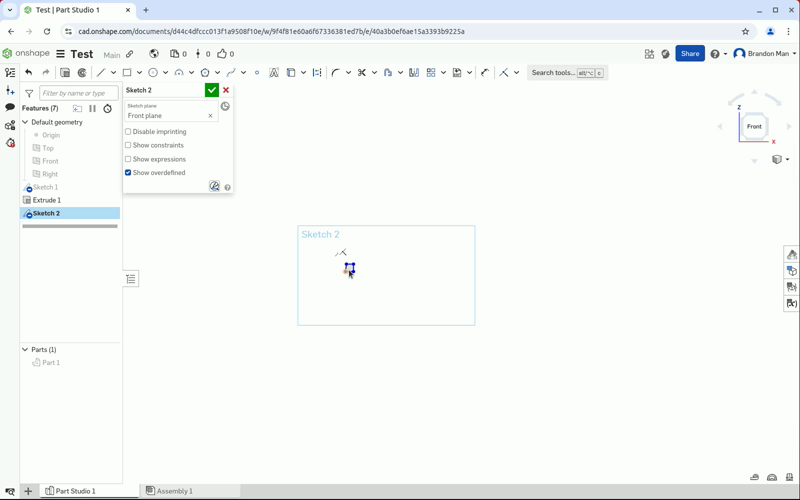
scroll(6)
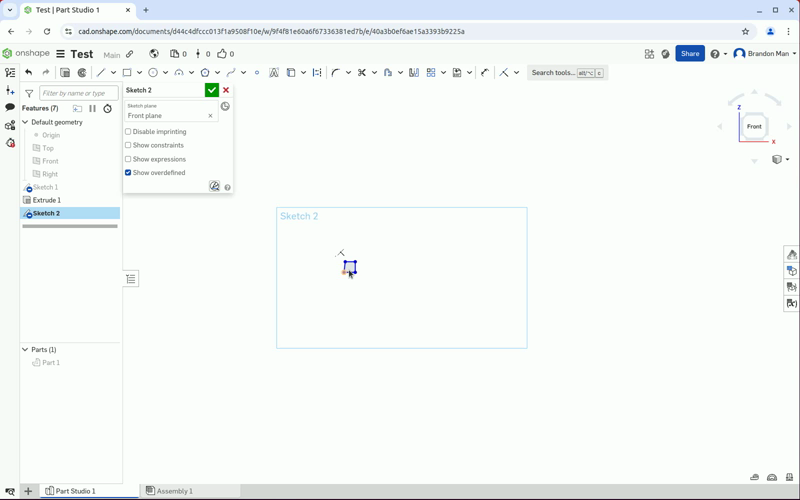
scroll(6)
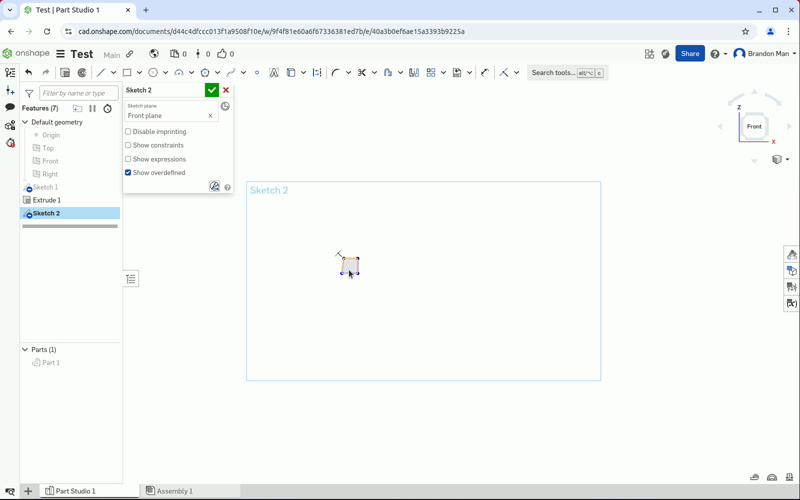
scroll(6)
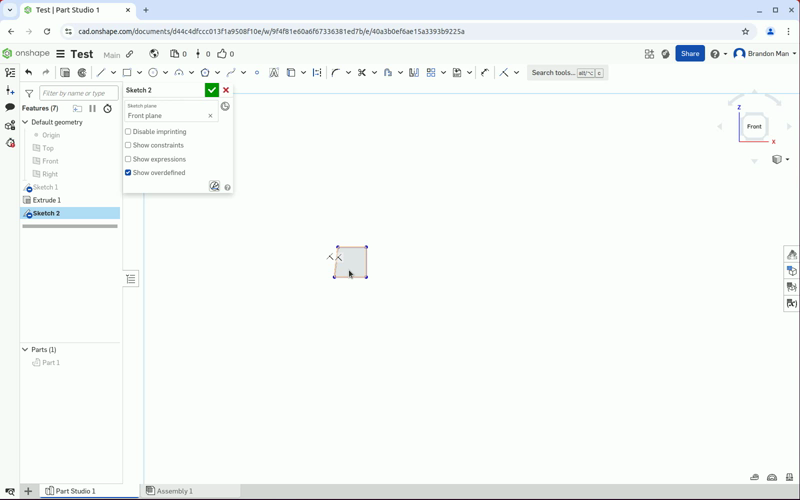
click(349, 269)
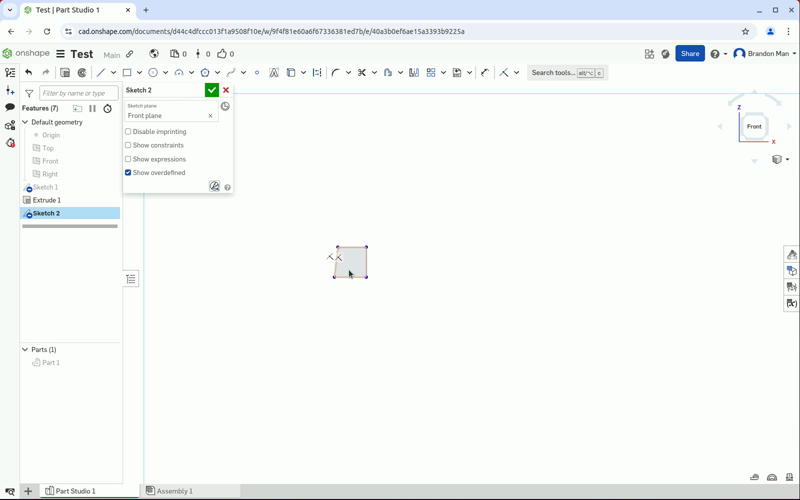
scroll(-6)
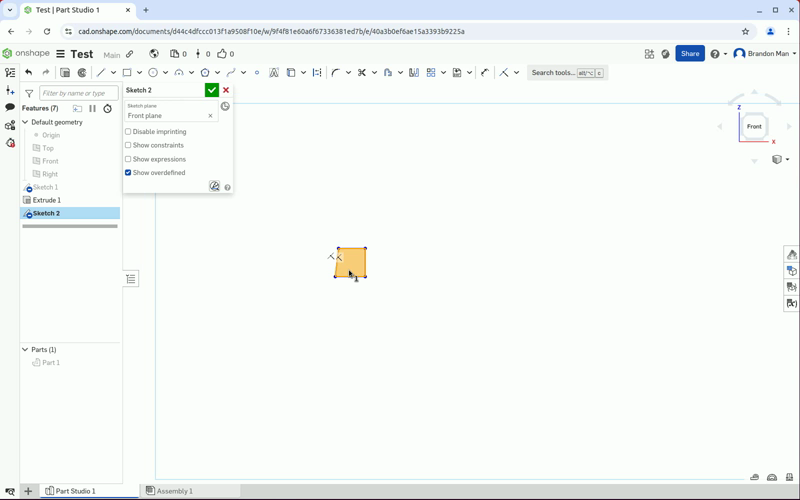
scroll(-6)
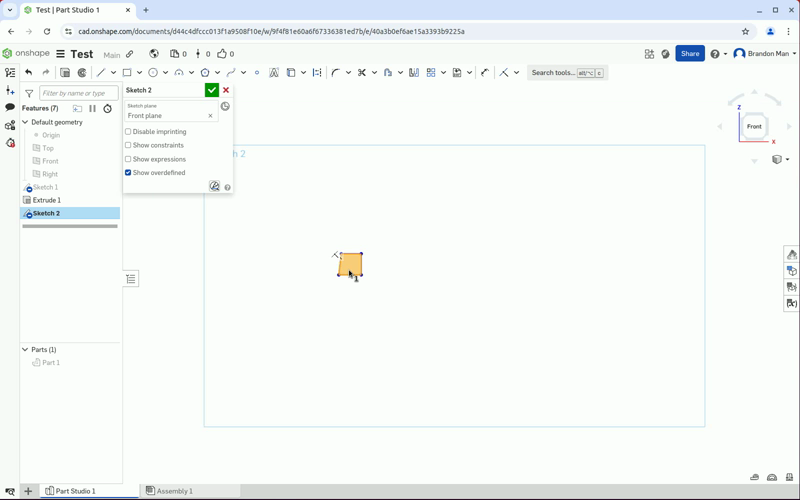
scroll(-6)
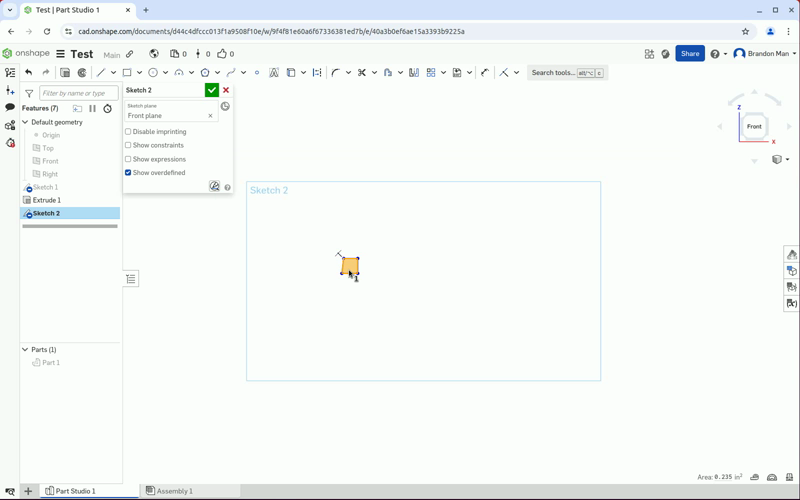
scroll(-6)
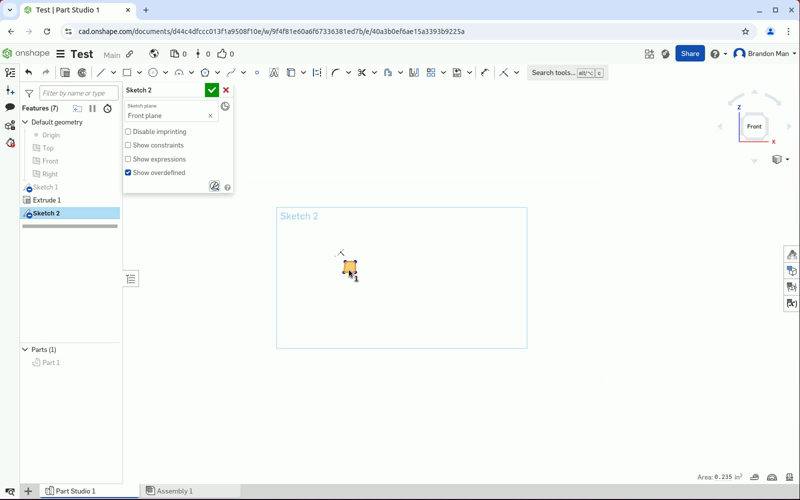
scroll(-6)
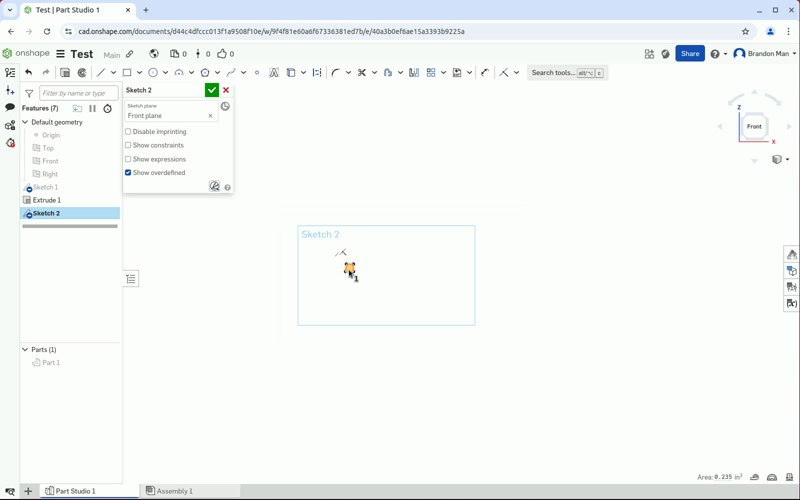
scroll(-6)
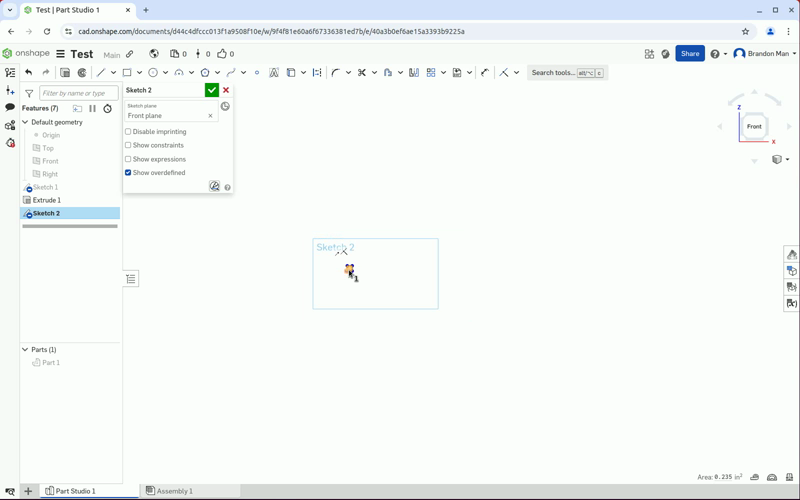
scroll(-6)
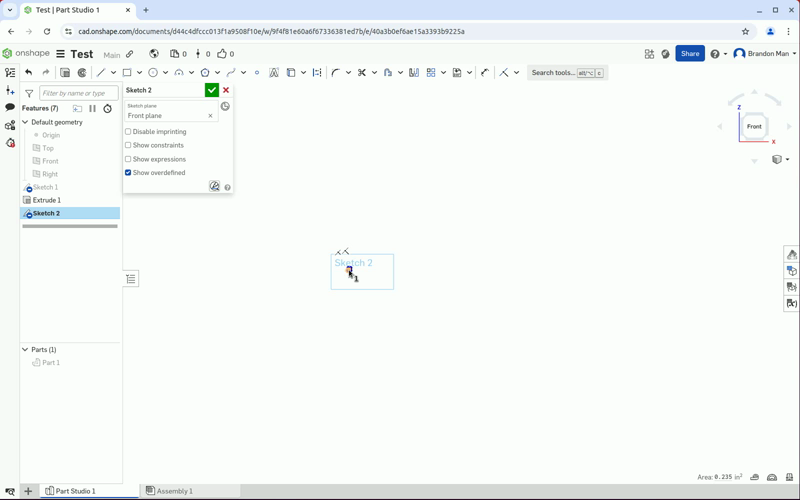
mouse_move(73, 352)
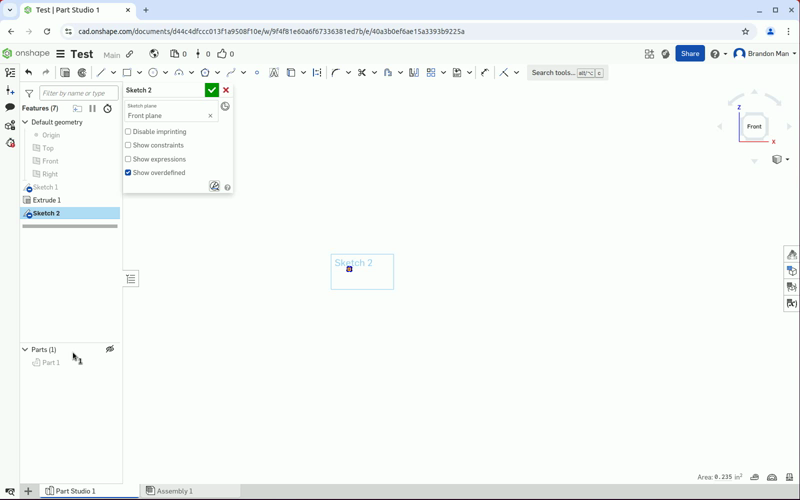
key(shift+y)
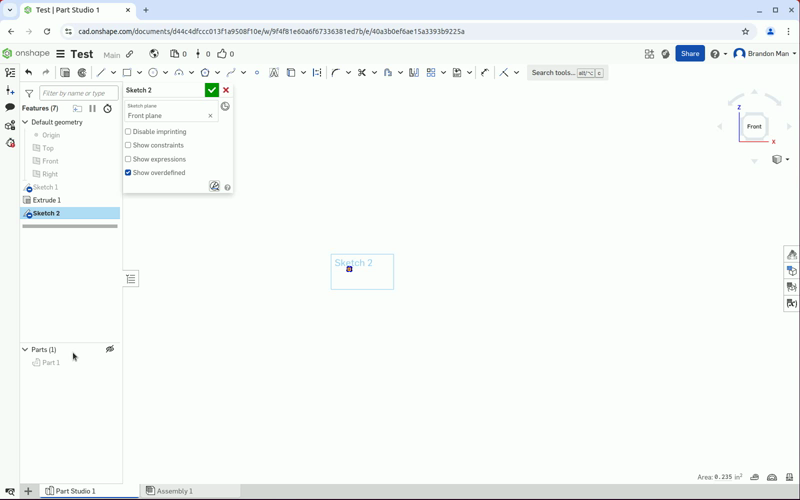
key(shift+e)
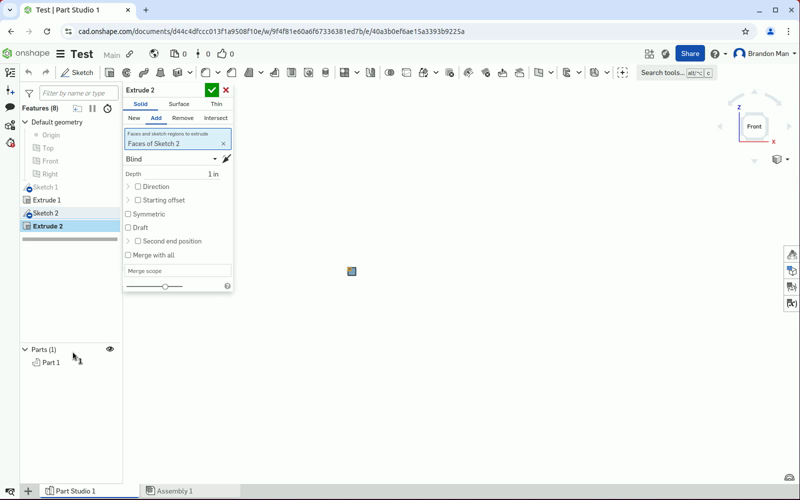
mouse_move(143, 106)
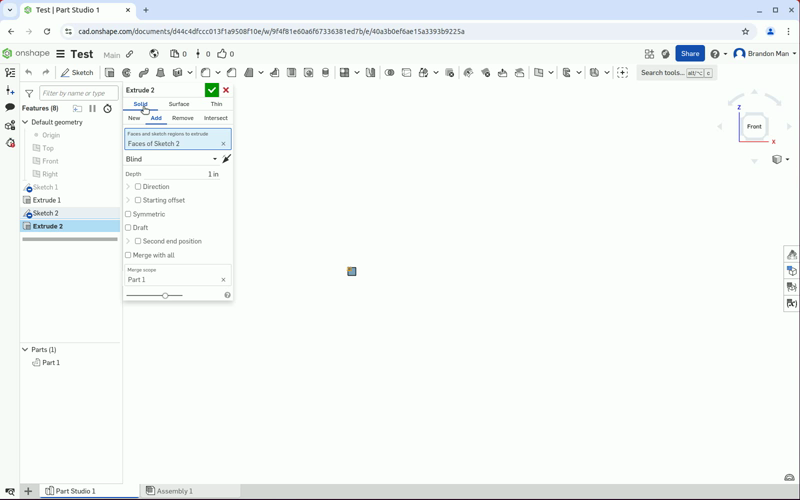
click(143, 106)
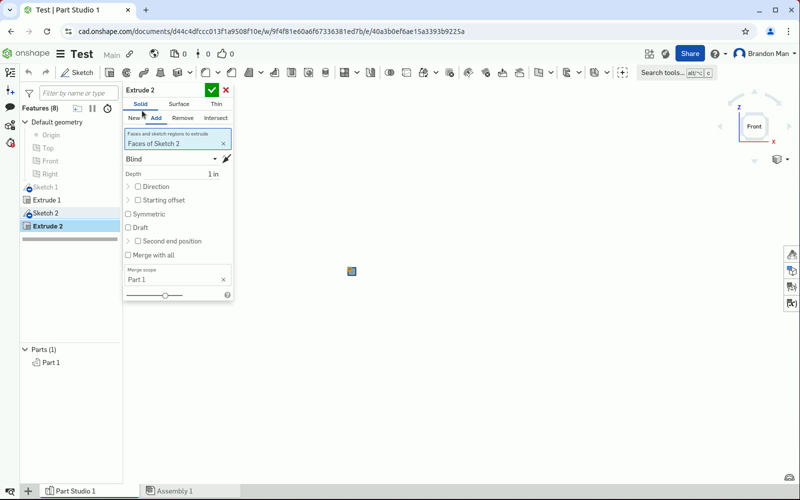
mouse_move(137, 120)
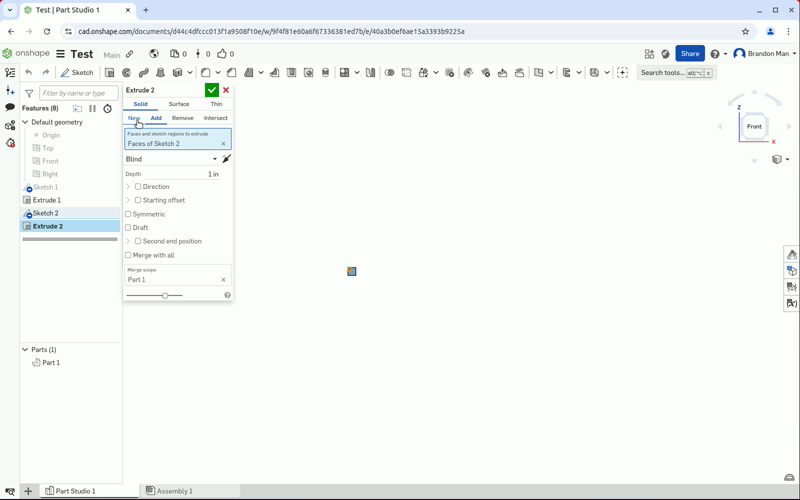
click(137, 120)
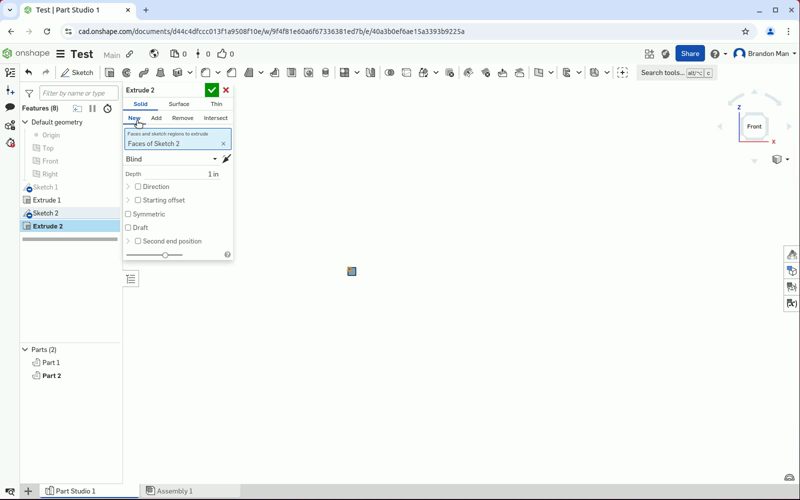
key(tab, 4)
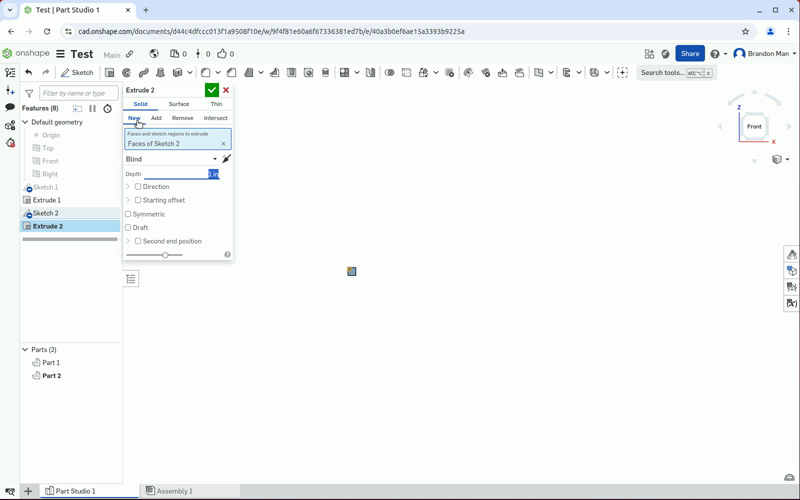
text(0.241)
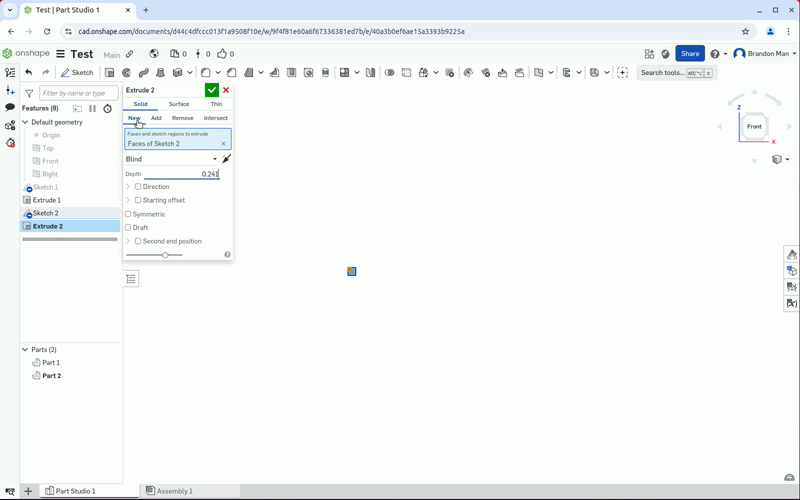
key(enter)
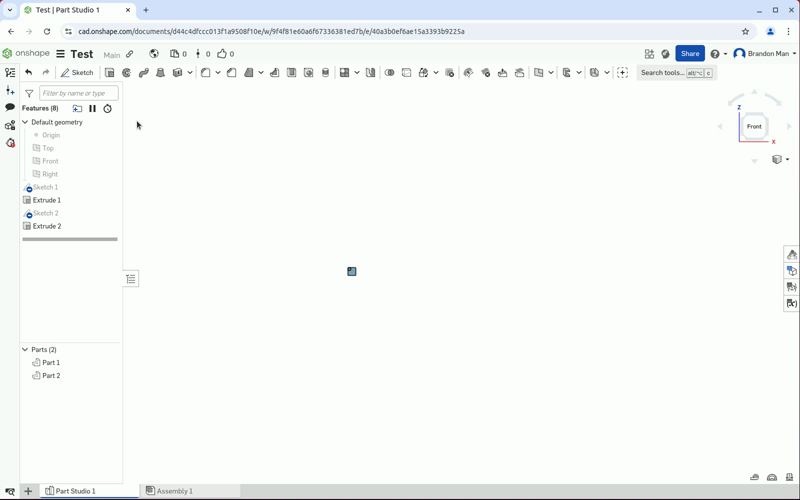
key(shift+h)
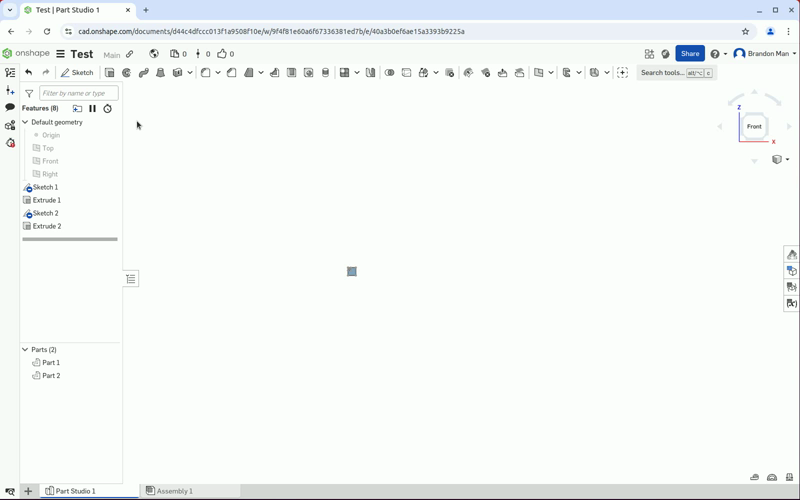
key(shift+h)
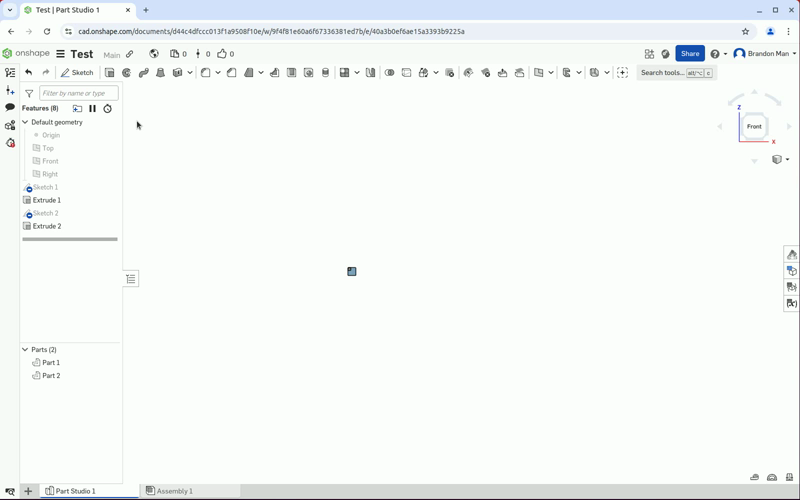
mouse_move(73, 189)
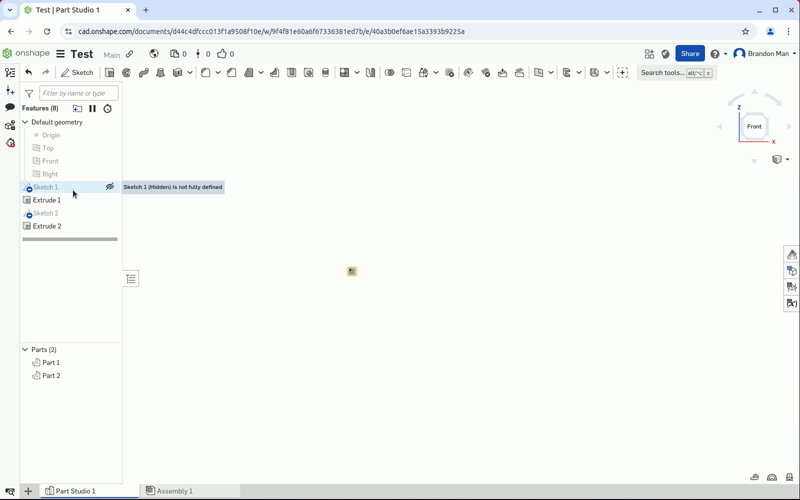
click(73, 189)
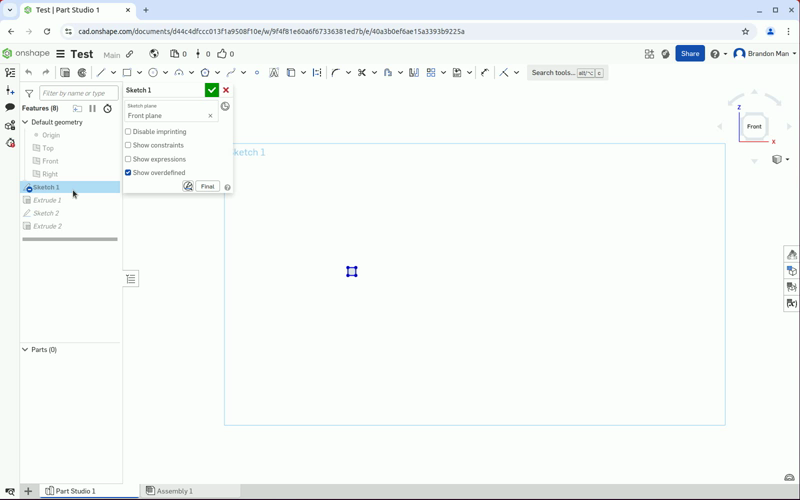
mouse_move(229, 92)
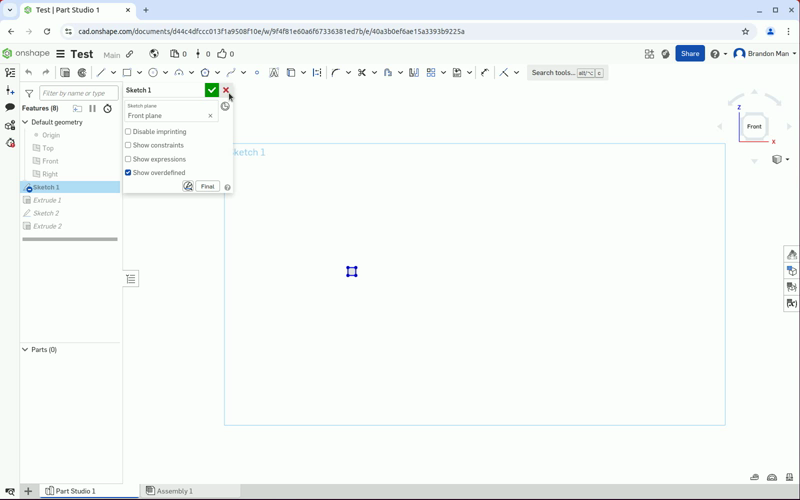
click(229, 92)
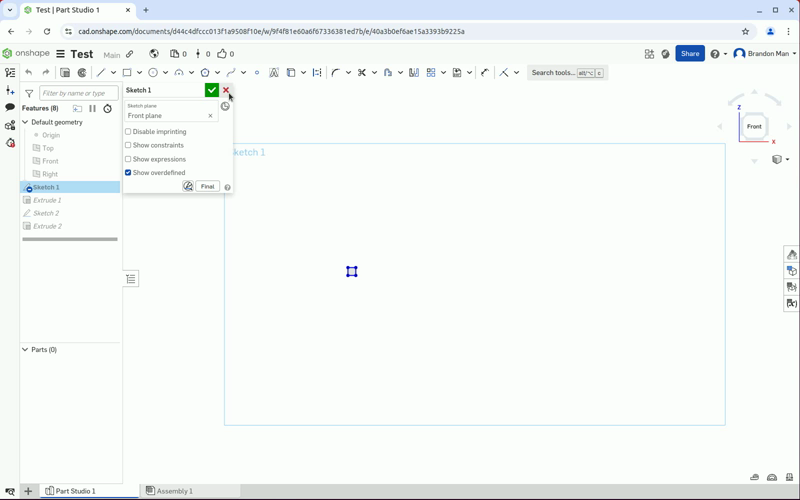
key(shift+s)
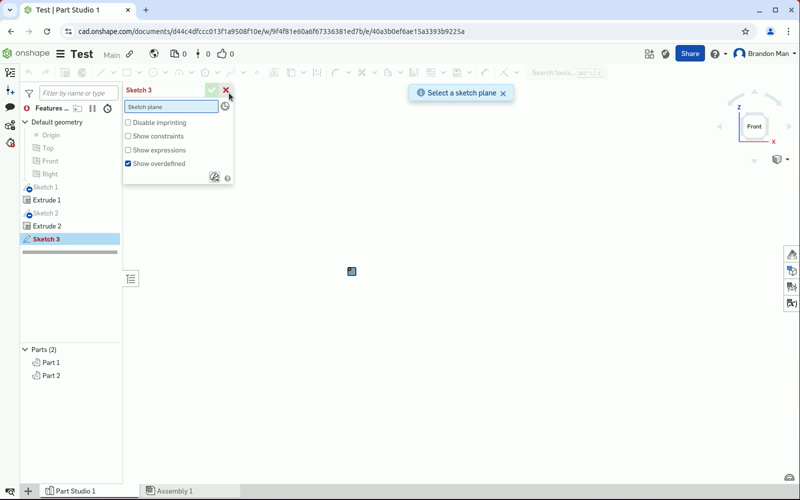
mouse_move(73, 163)
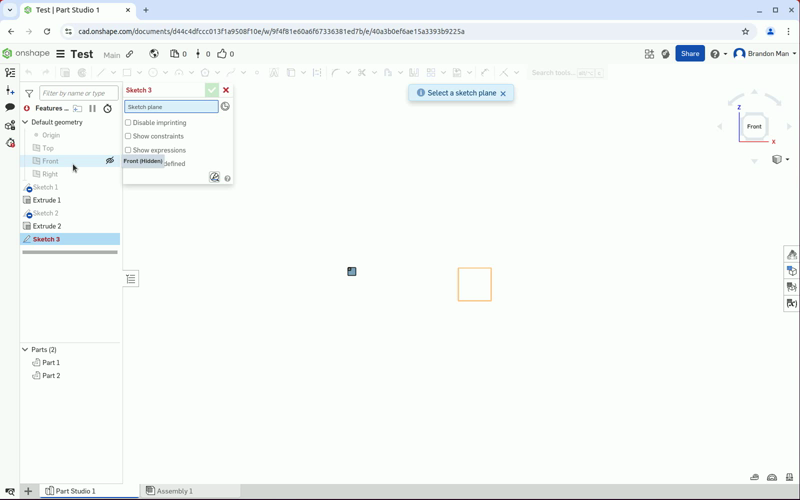
click(73, 163)
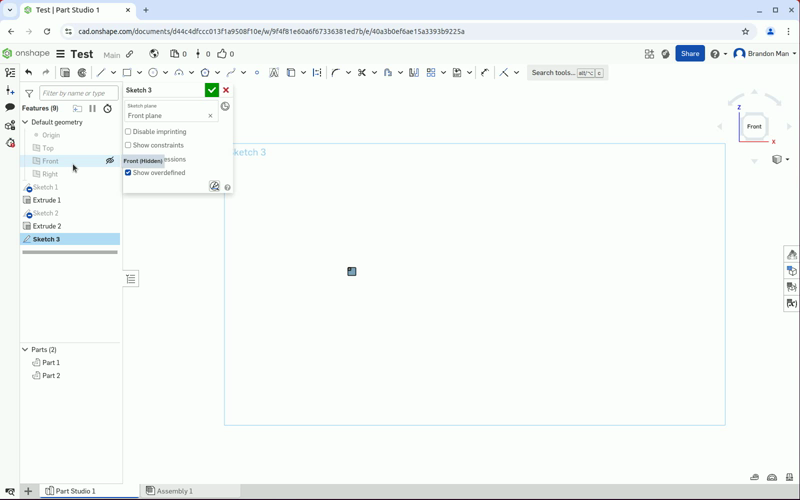
mouse_move(73, 352)
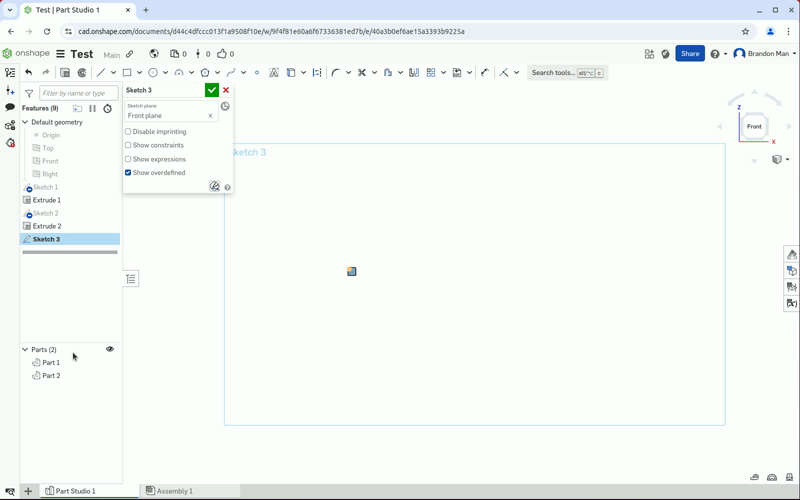
key(y)
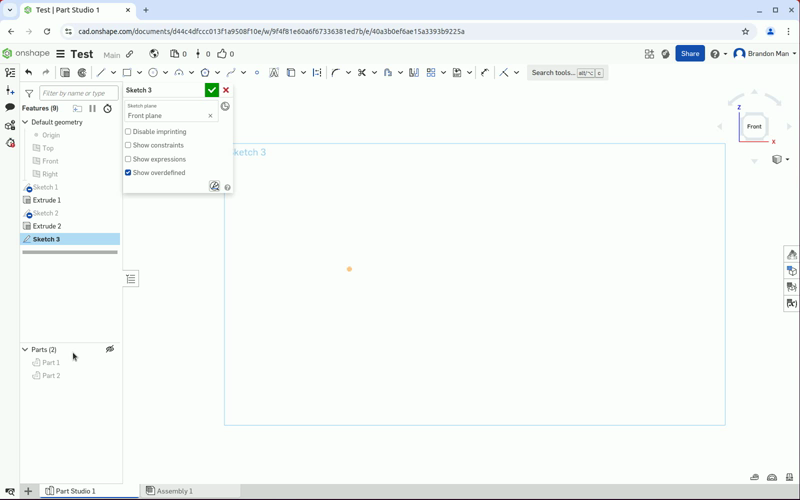
key(l)
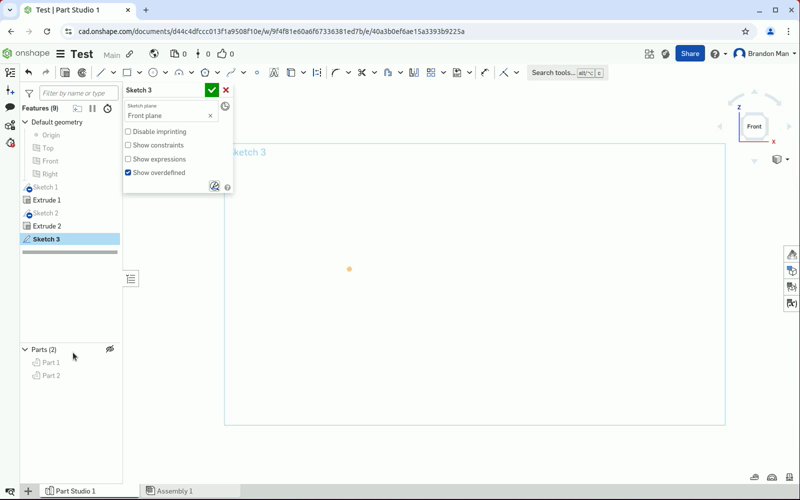
key_down(shift)
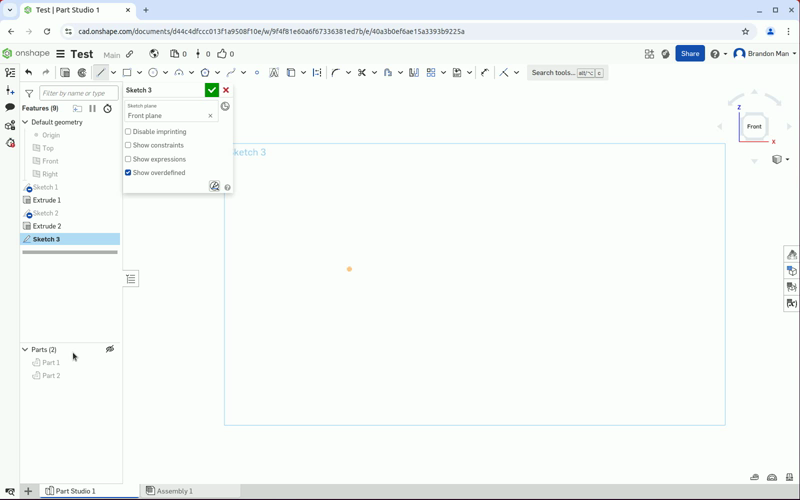
mouse_move(352, 270)
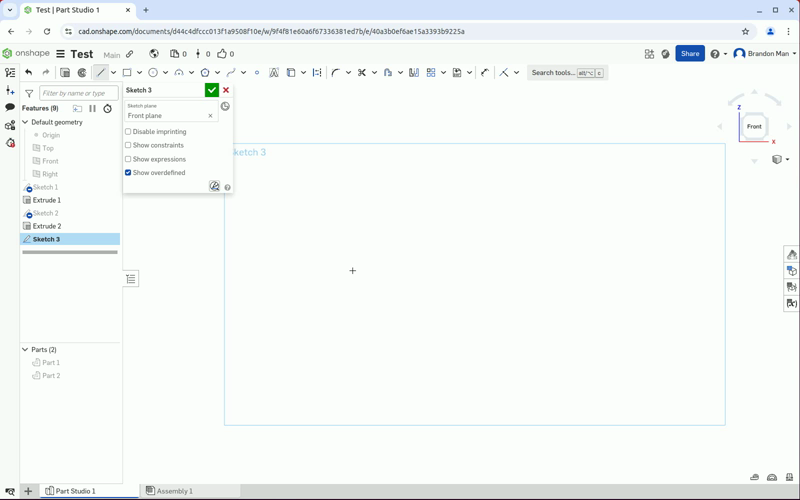
click(352, 270)
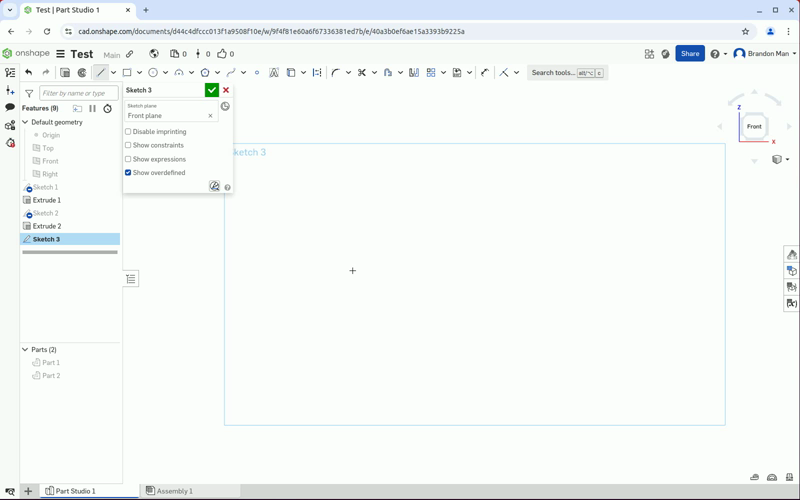
key_up(shift)
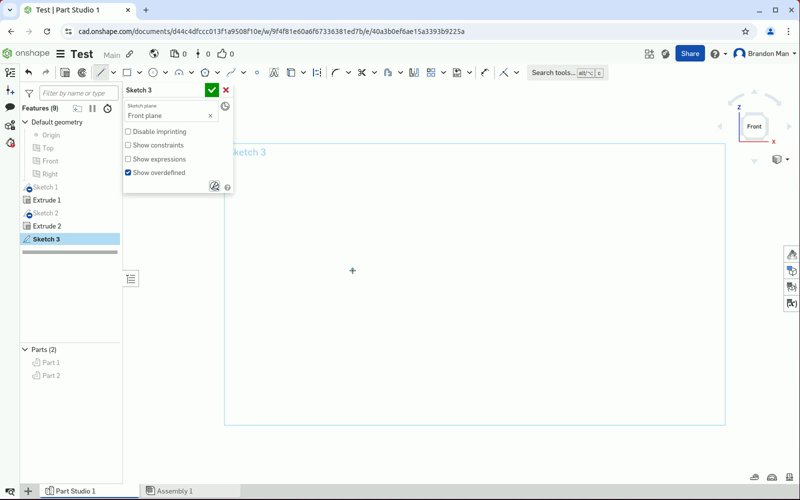
key_down(shift)
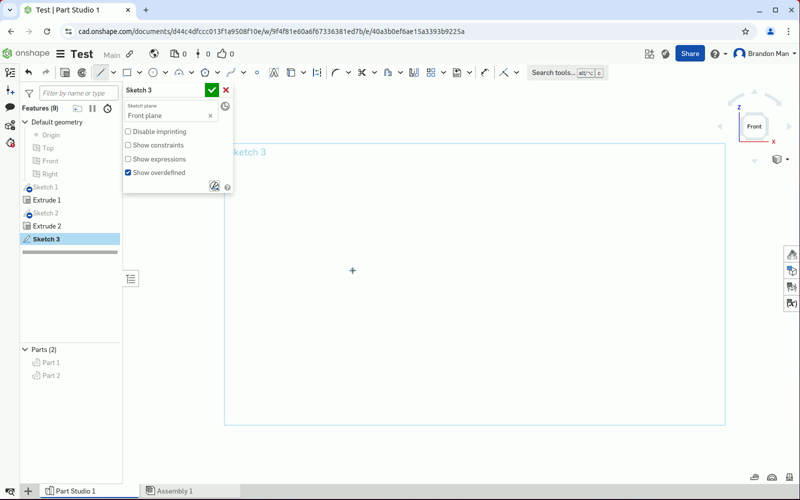
mouse_move(382, 270)
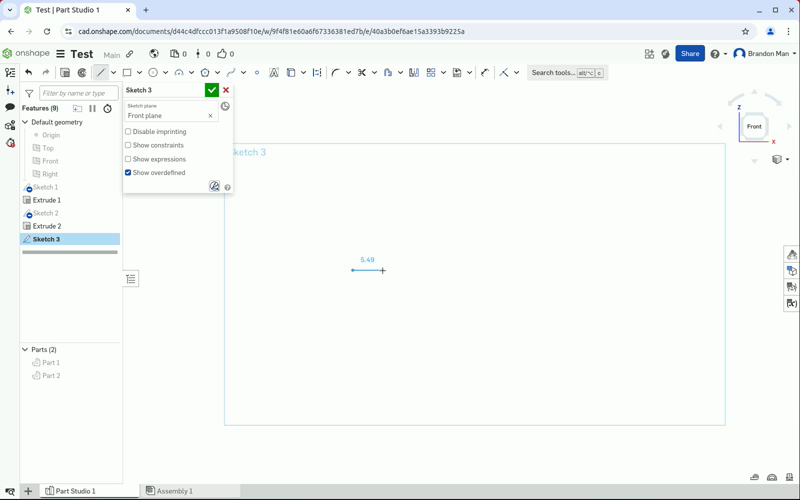
mouse_move(355, 270)
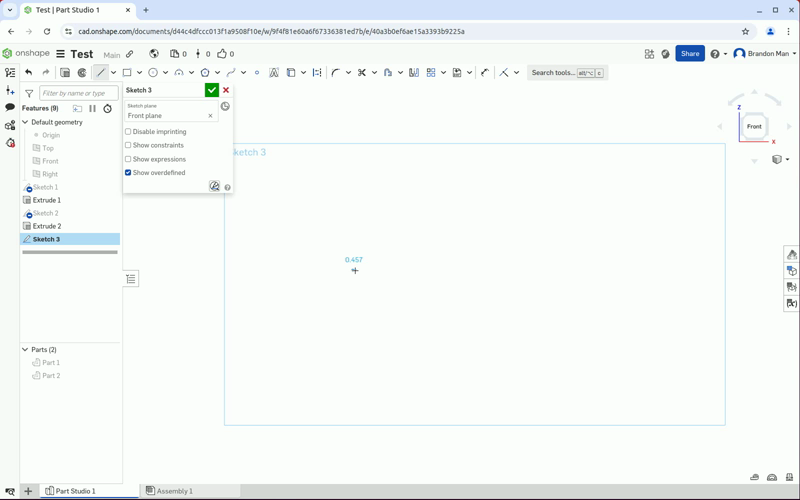
scroll(6)
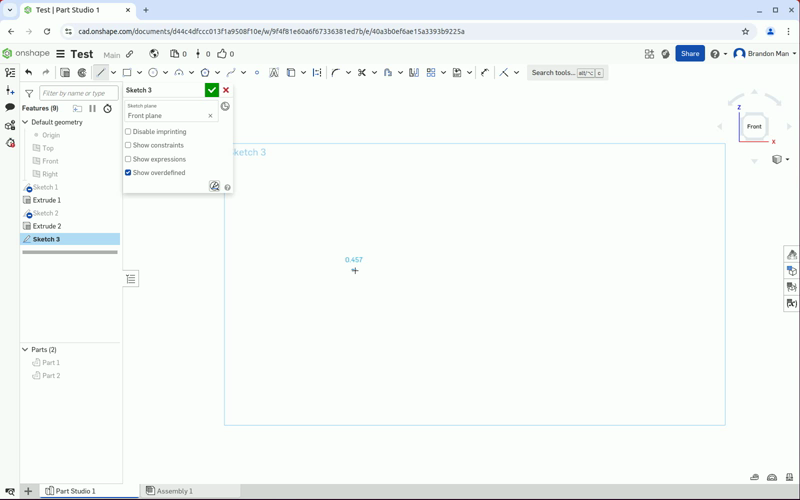
scroll(6)
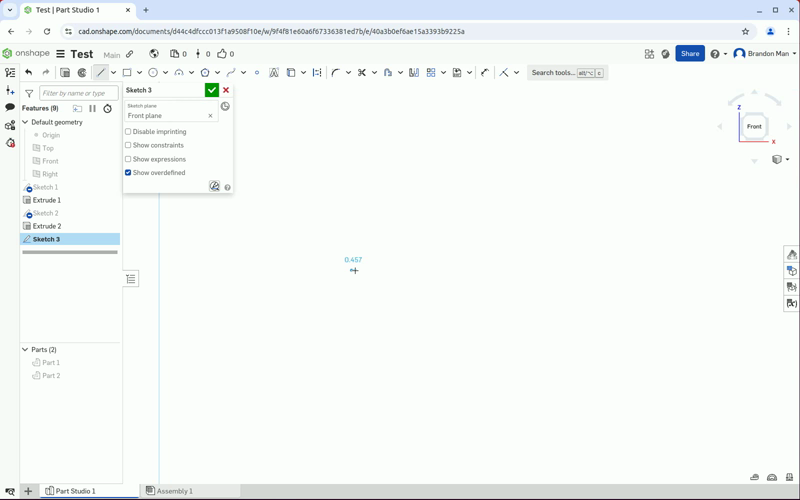
scroll(6)
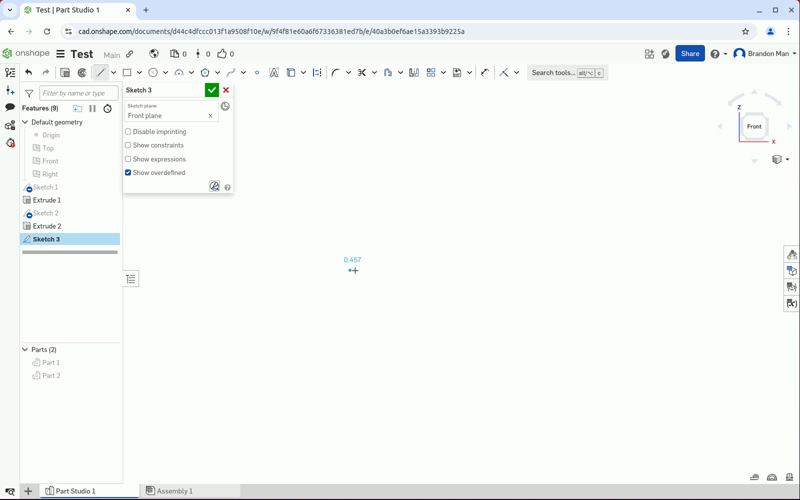
scroll(6)
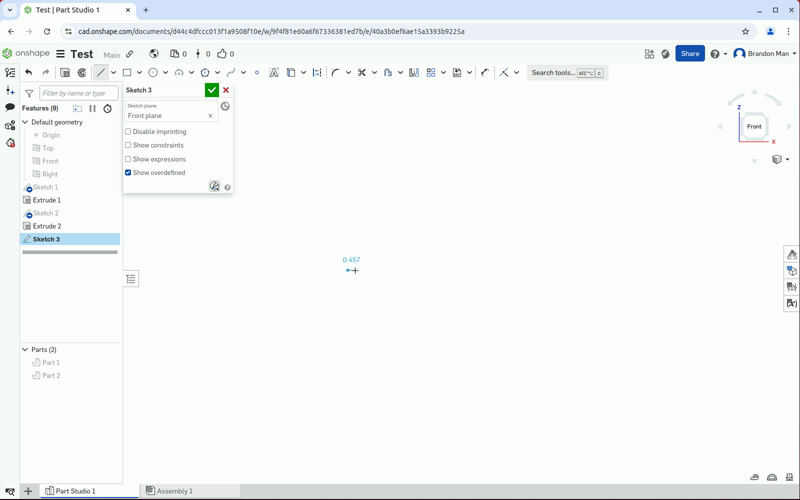
scroll(6)
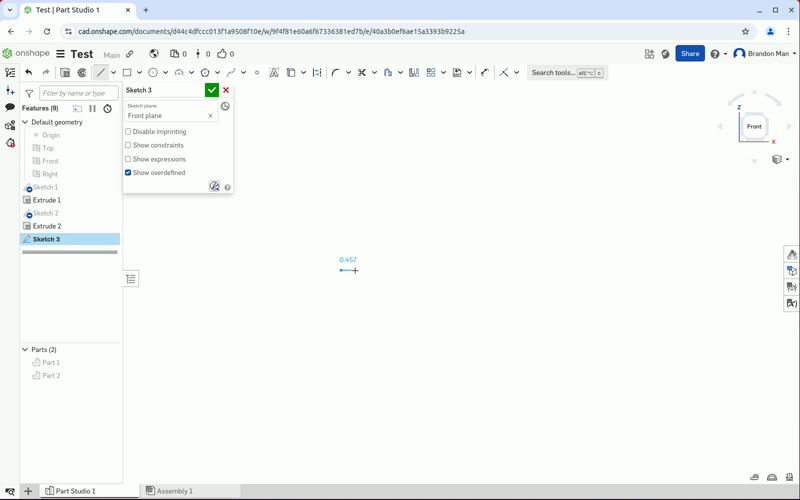
scroll(6)
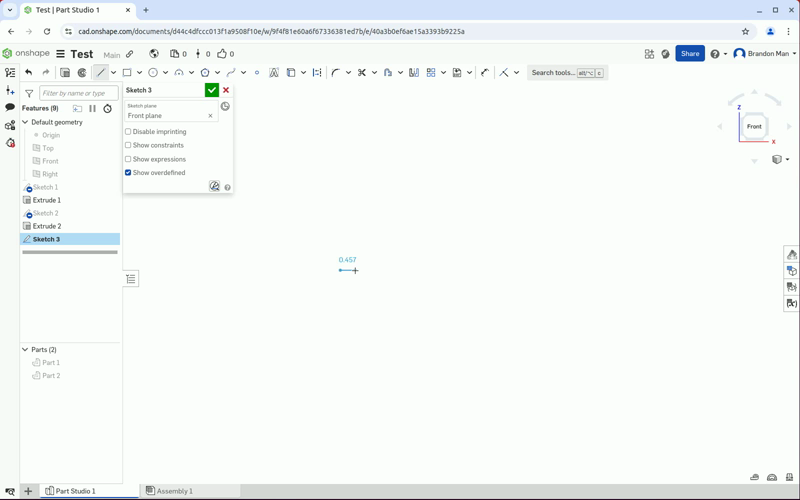
scroll(6)
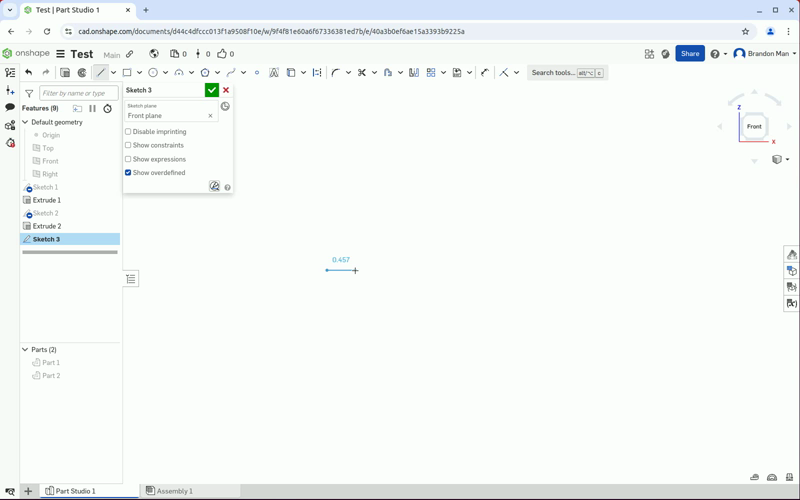
click(355, 270)
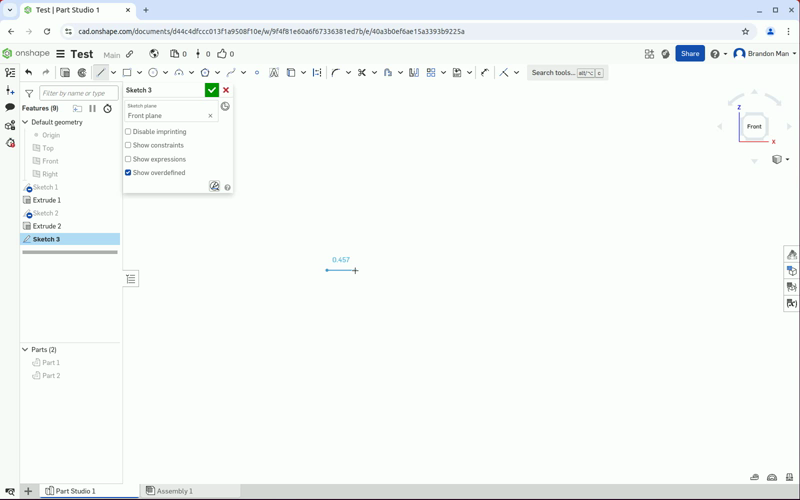
scroll(-6)
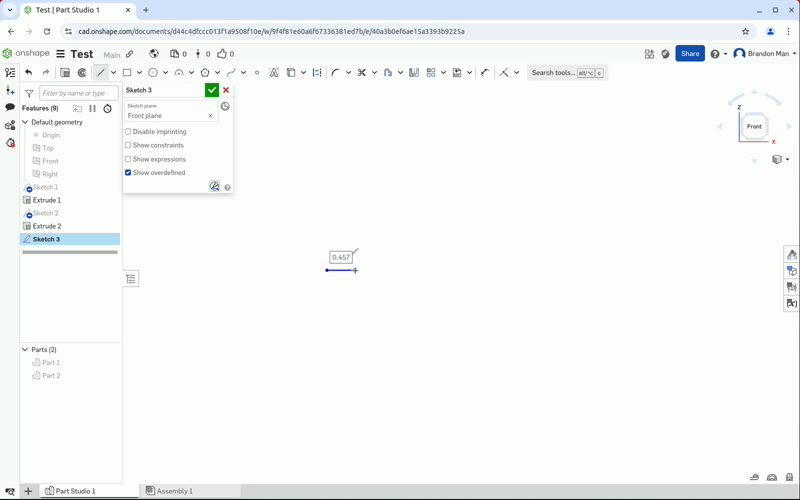
scroll(-6)
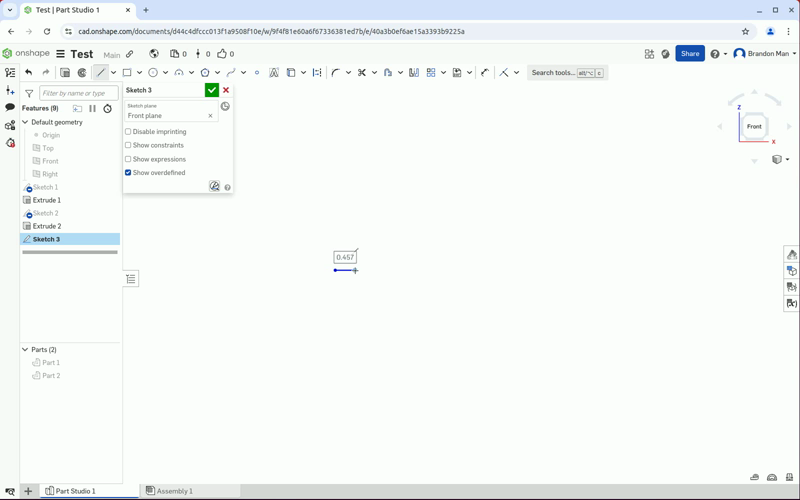
scroll(-6)
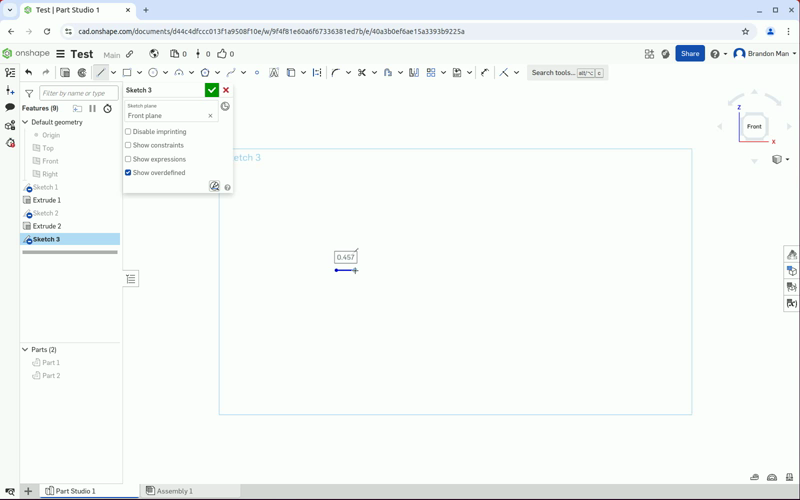
scroll(-6)
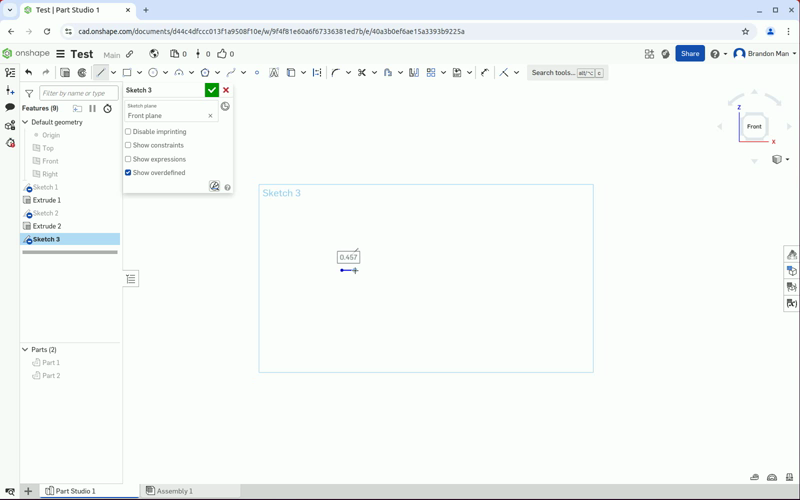
scroll(-6)
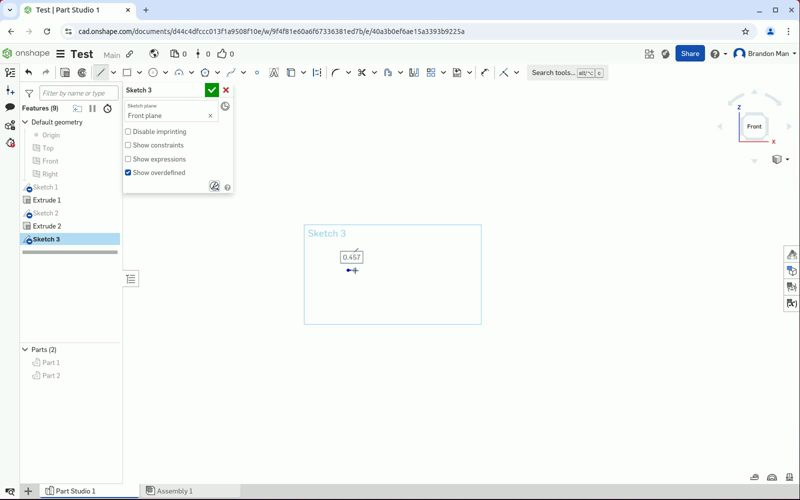
scroll(-6)
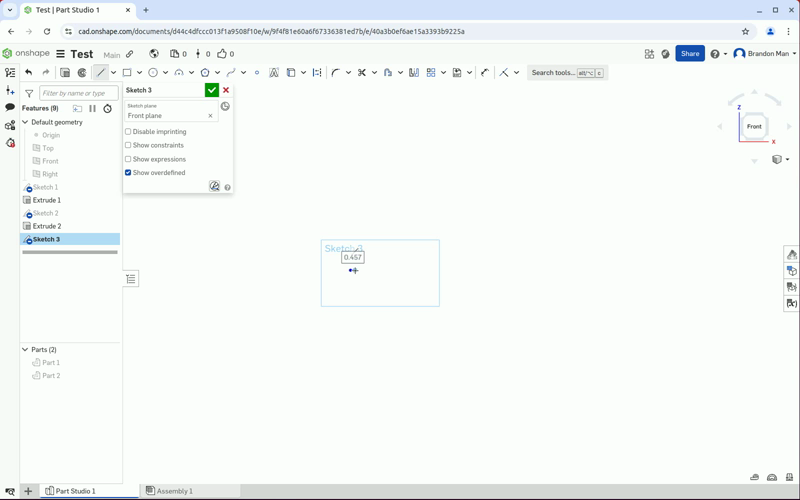
scroll(-6)
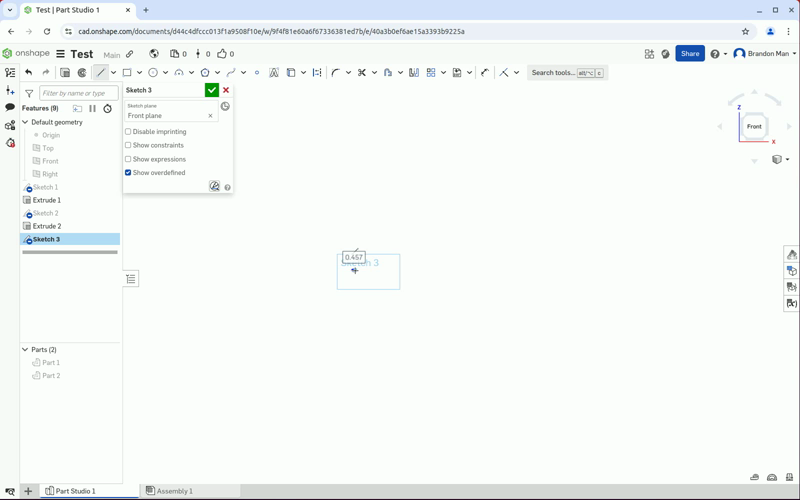
key_up(shift)
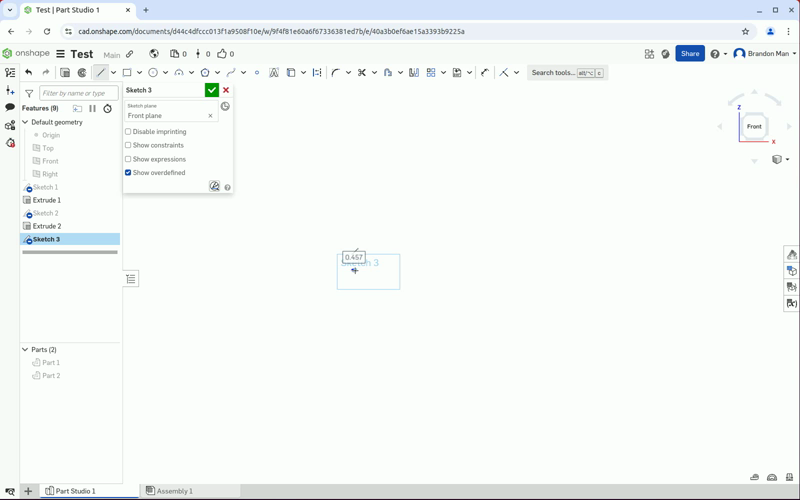
key_down(shift)
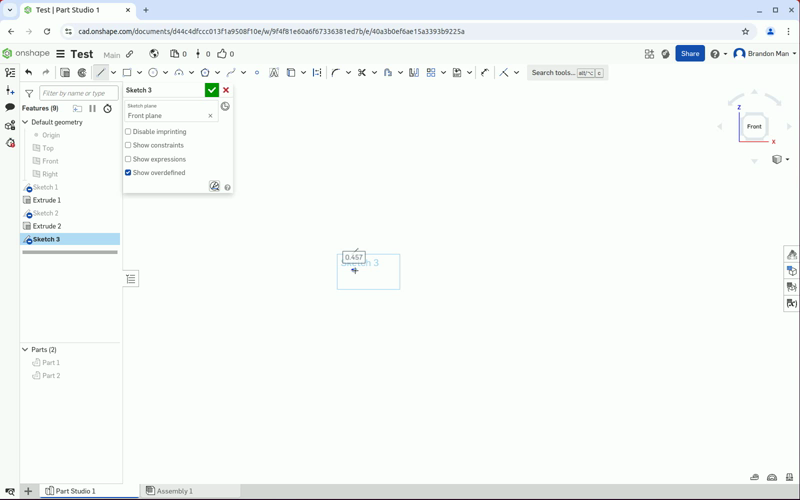
mouse_move(385, 270)
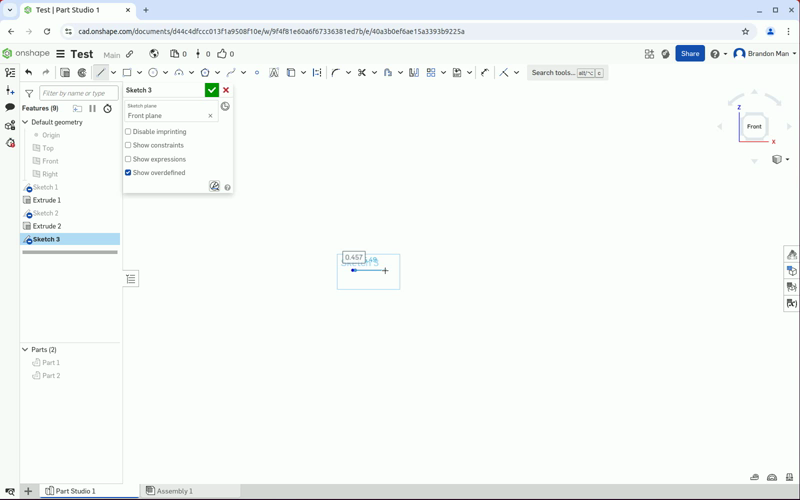
mouse_move(355, 267)
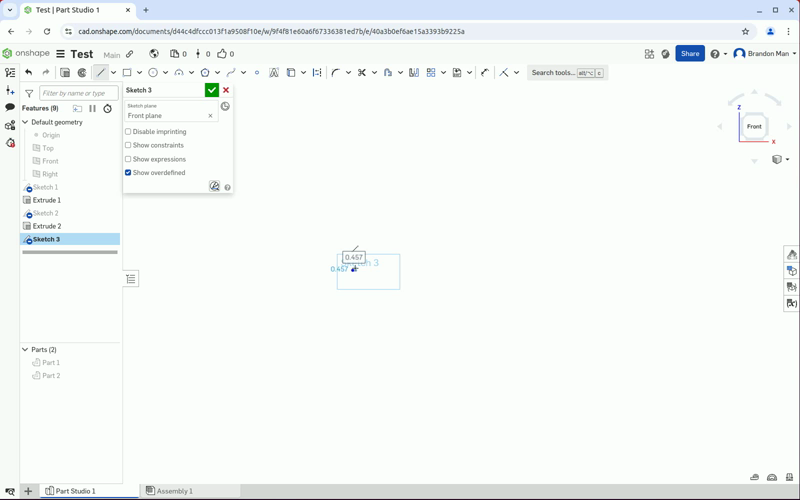
scroll(6)
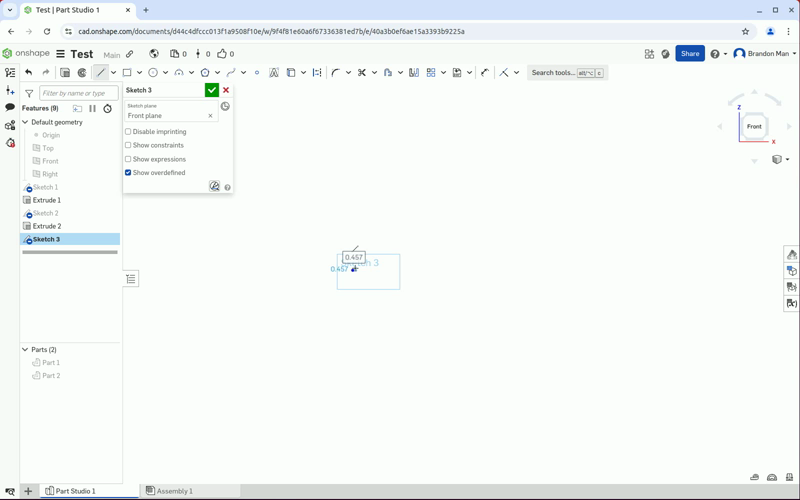
scroll(6)
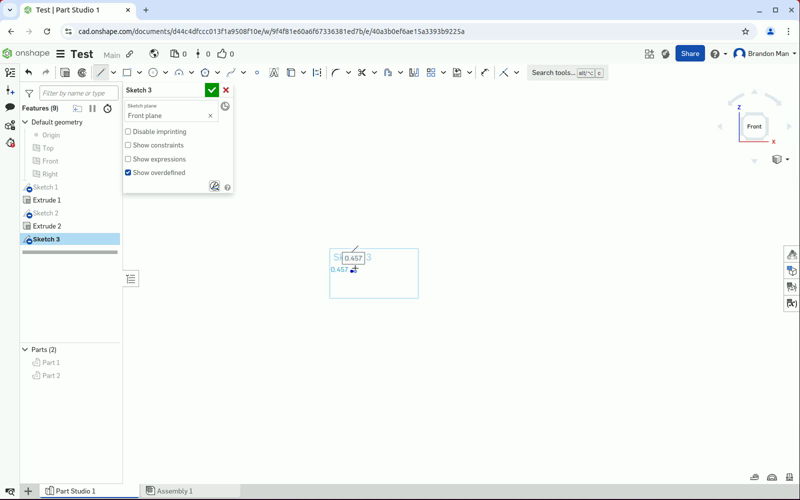
scroll(6)
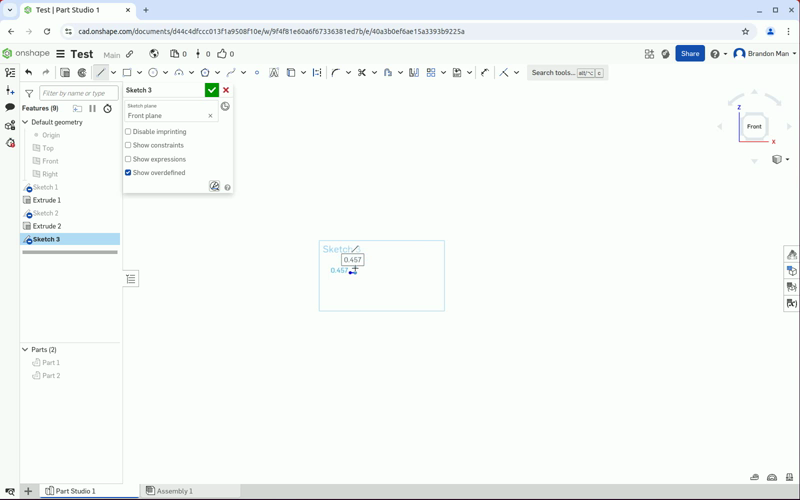
scroll(6)
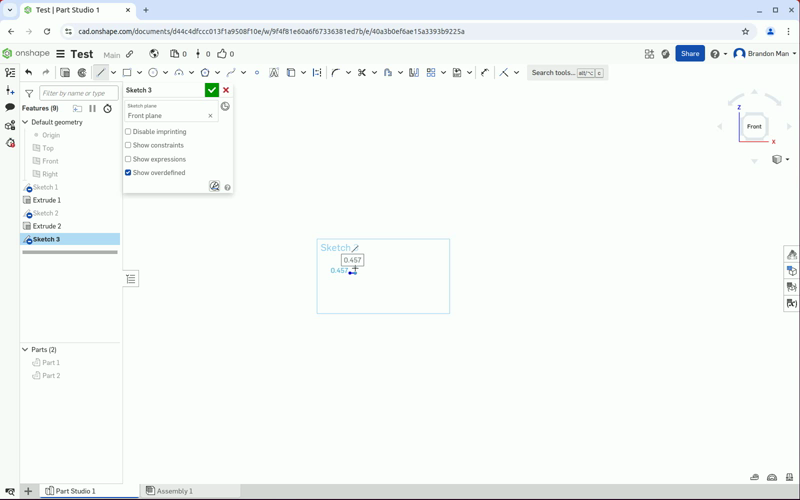
scroll(6)
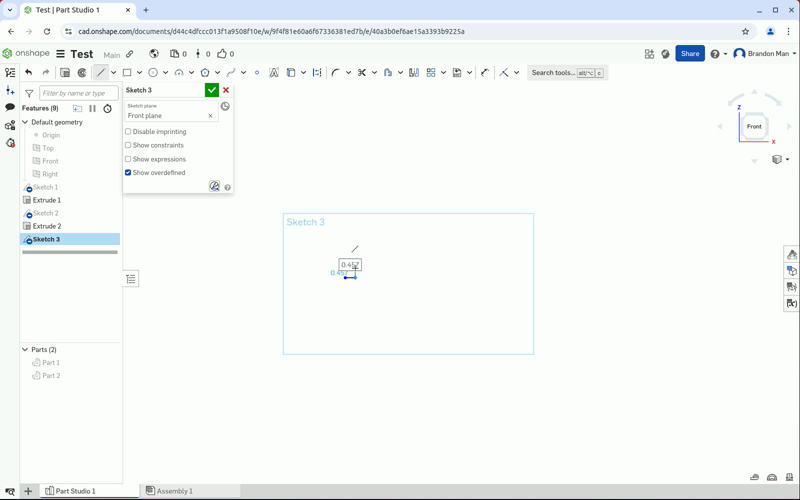
scroll(6)
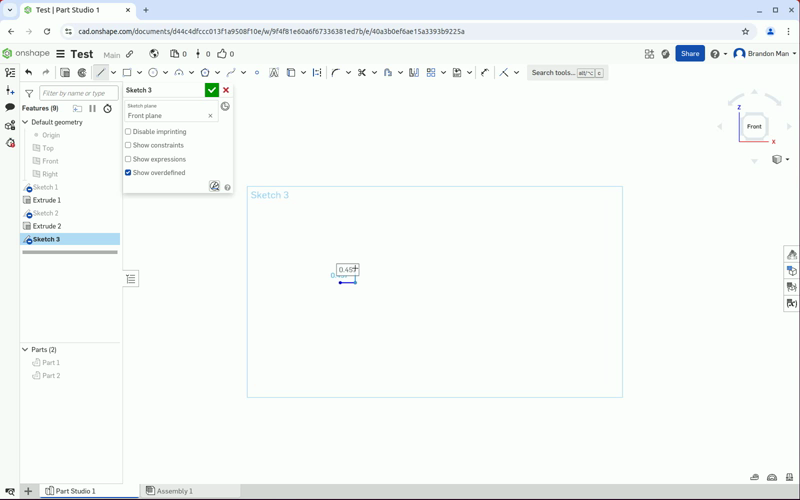
scroll(6)
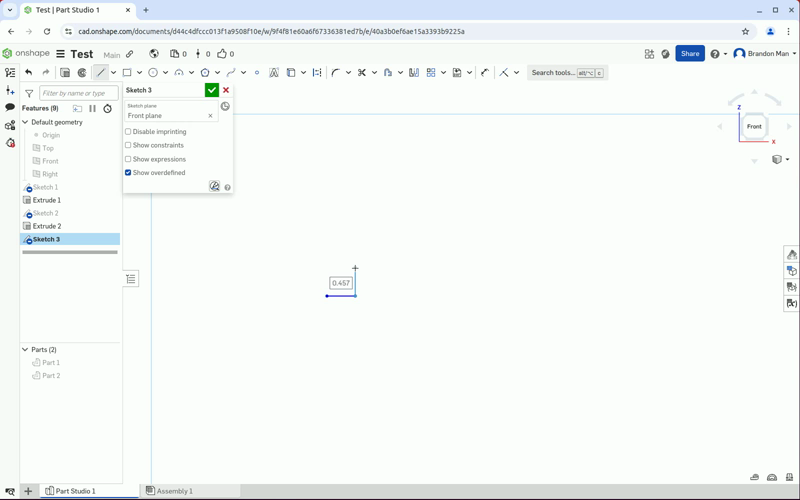
click(355, 267)
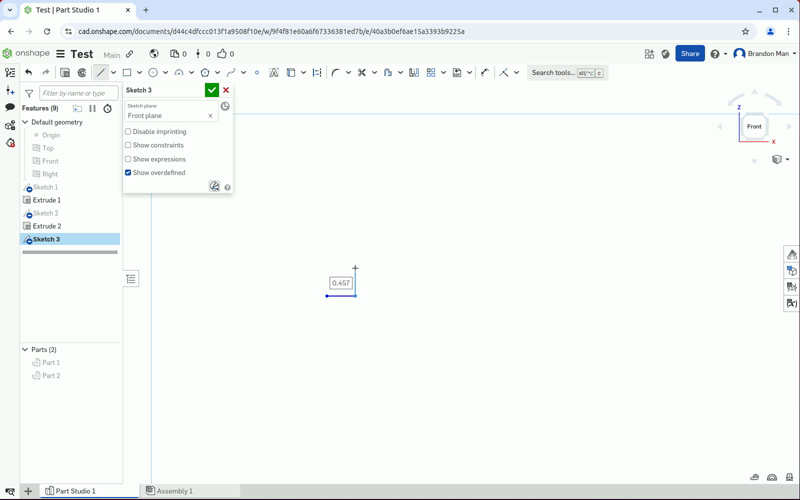
scroll(-6)
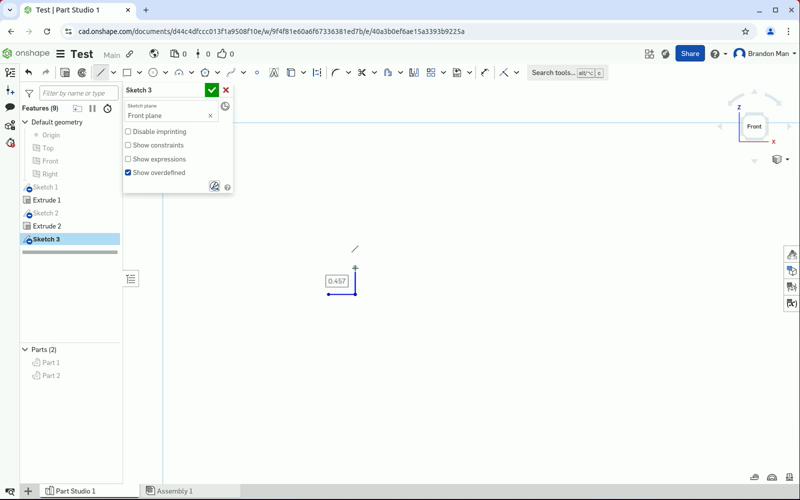
scroll(-6)
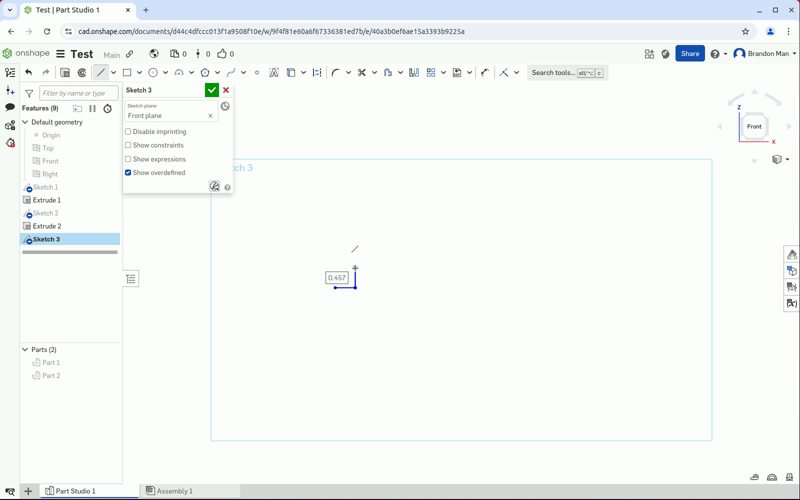
scroll(-6)
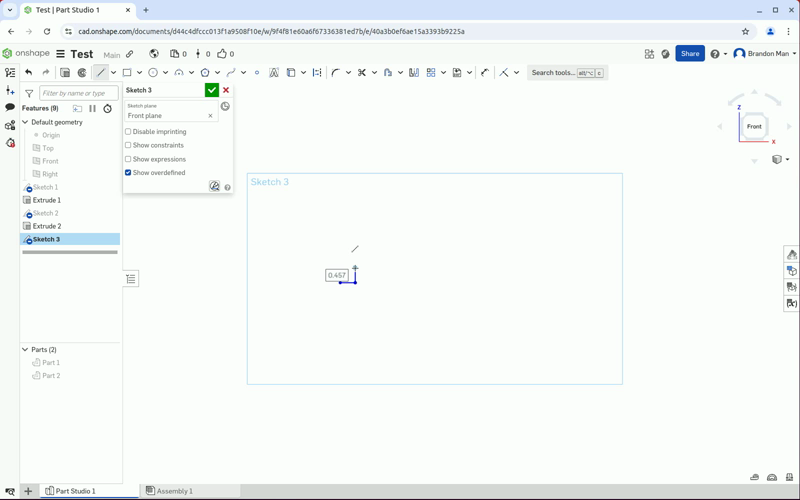
scroll(-6)
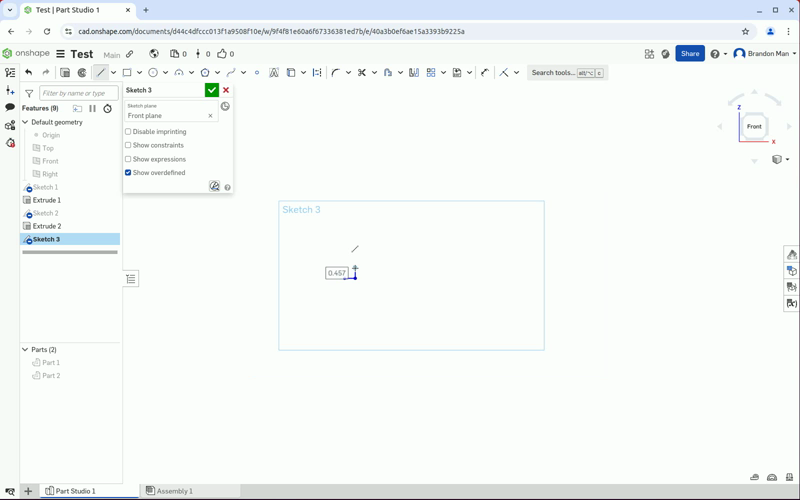
scroll(-6)
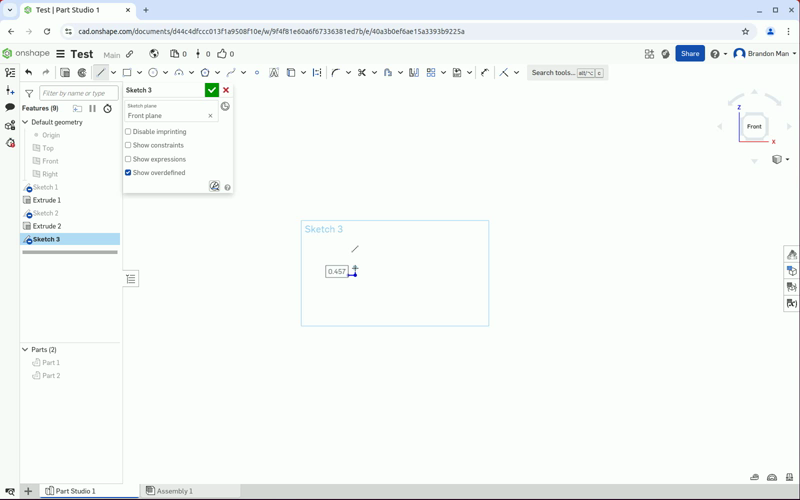
scroll(-6)
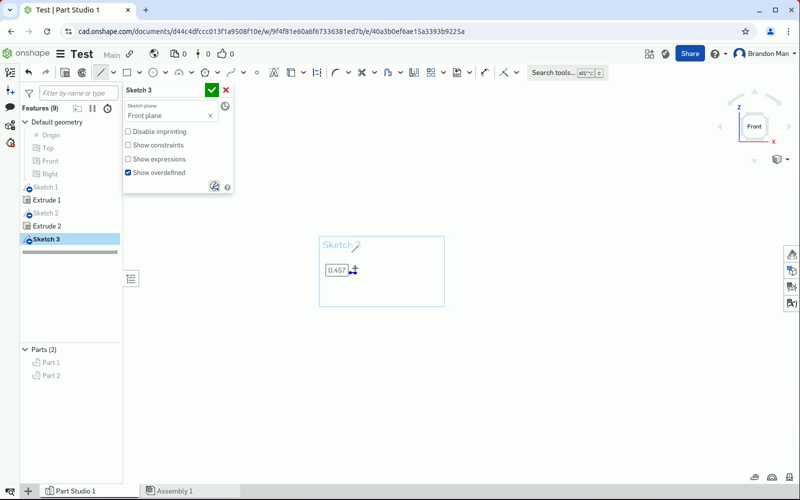
scroll(-6)
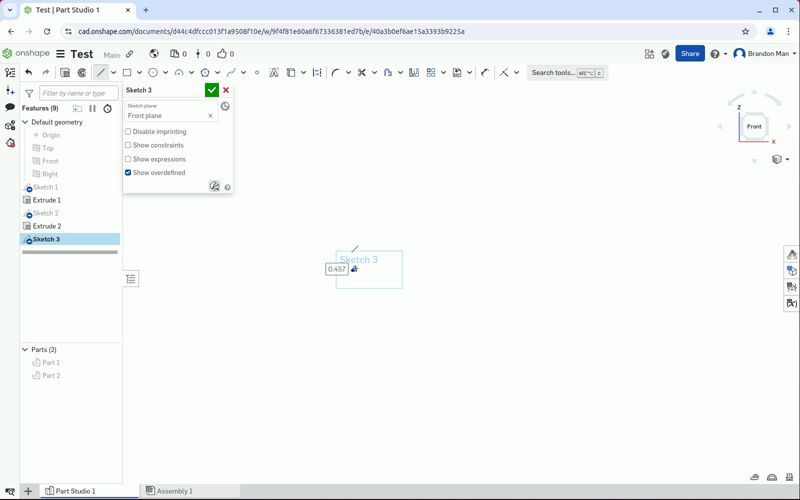
key_up(shift)
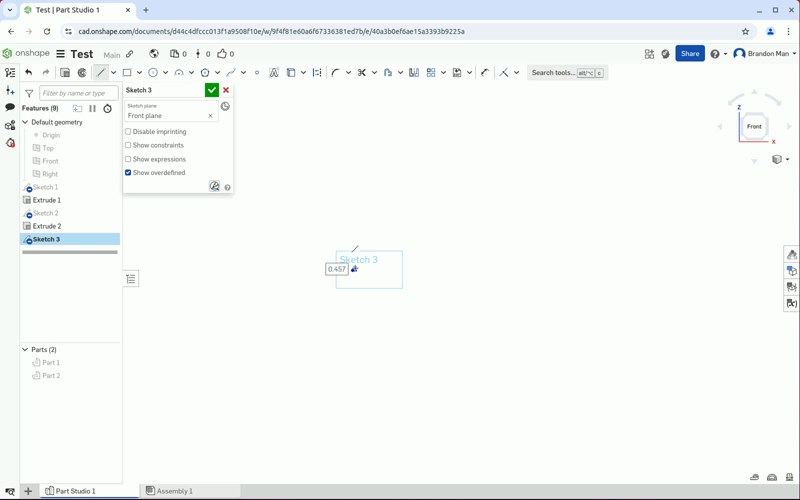
key_down(shift)
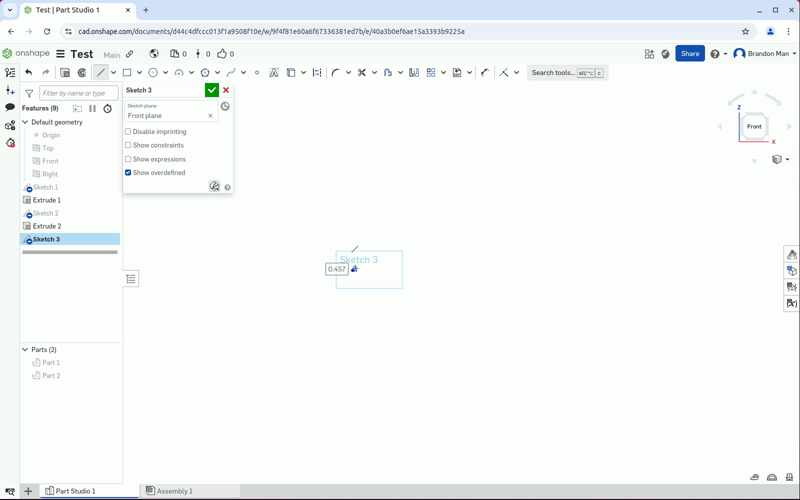
mouse_move(385, 267)
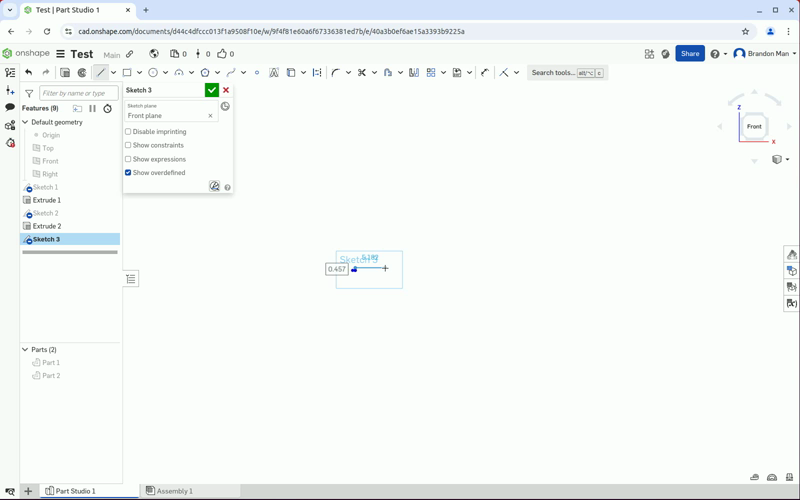
mouse_move(352, 267)
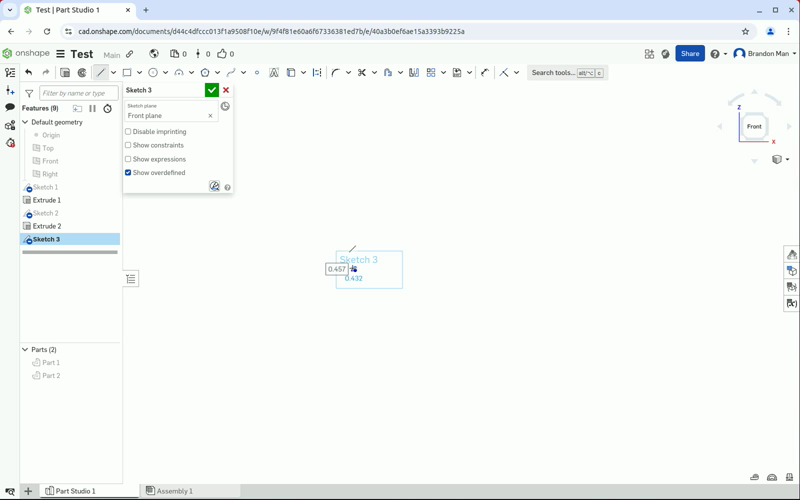
scroll(6)
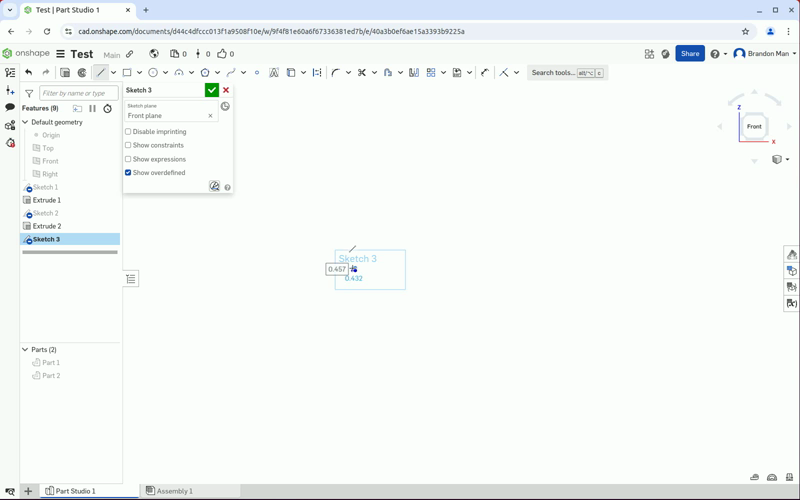
scroll(6)
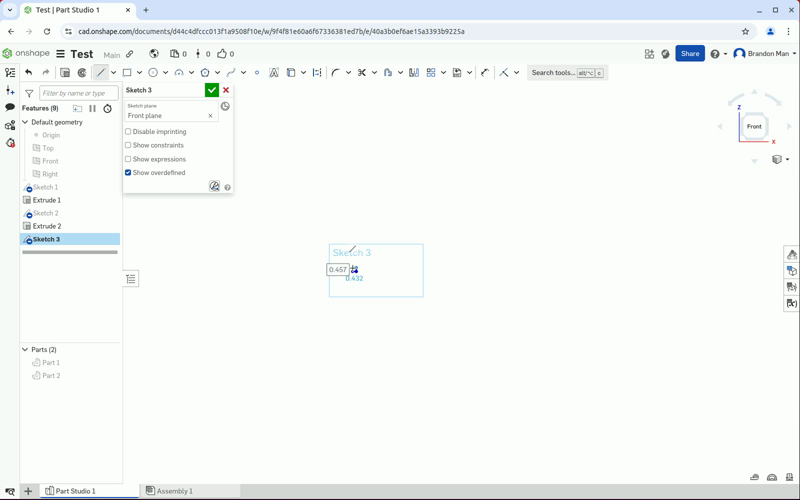
scroll(6)
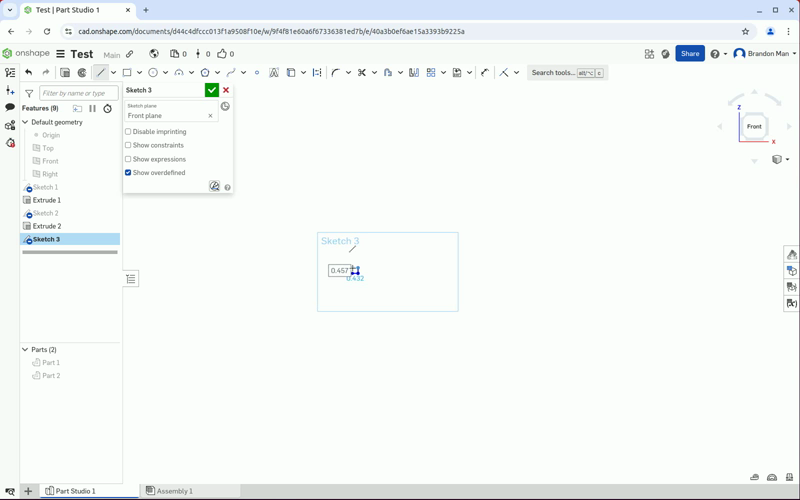
scroll(6)
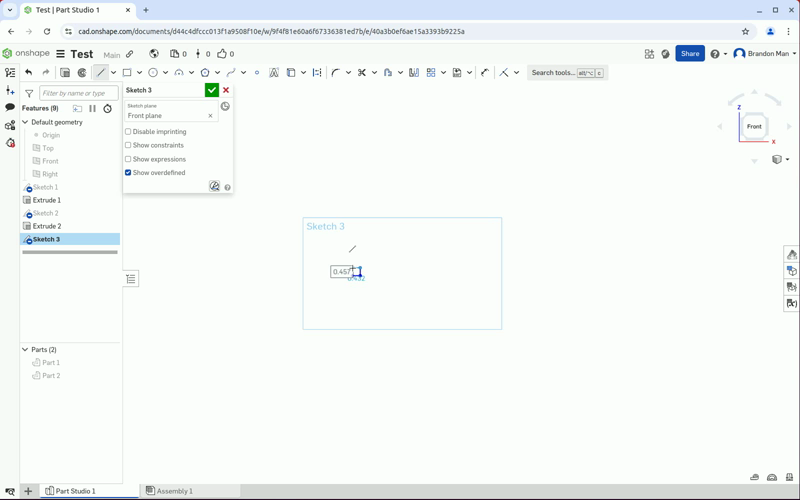
scroll(6)
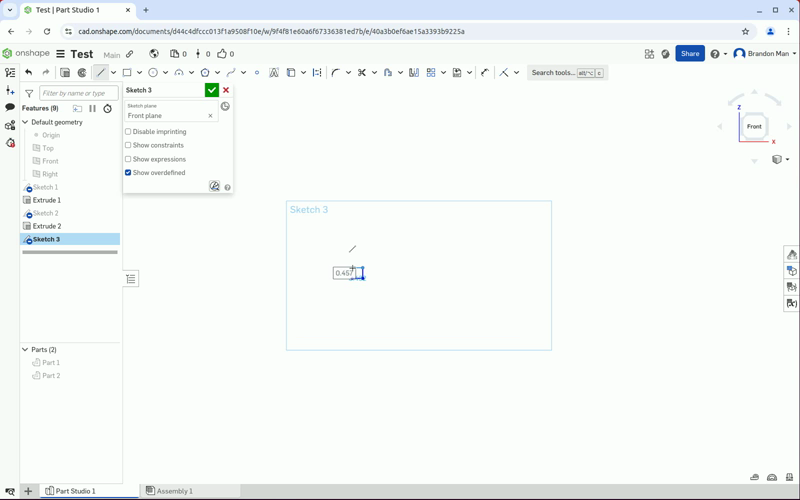
scroll(6)
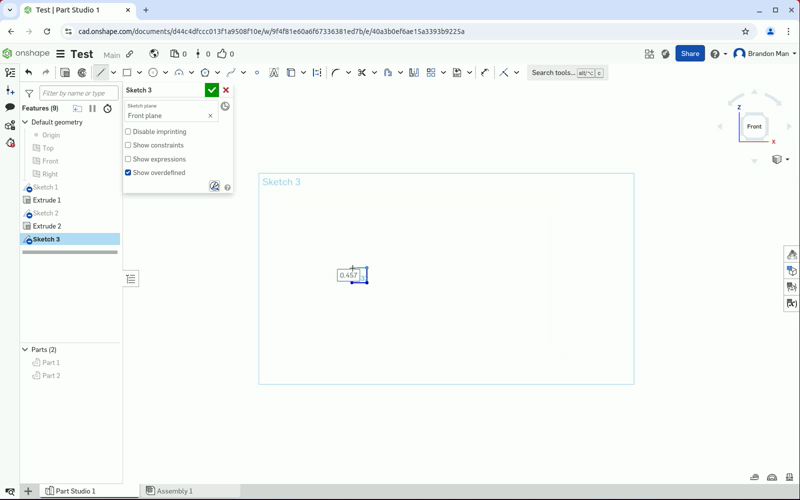
scroll(6)
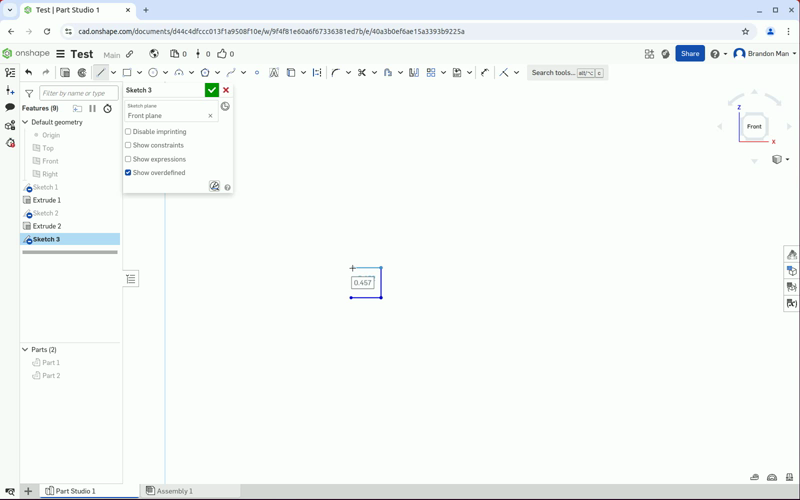
click(352, 267)
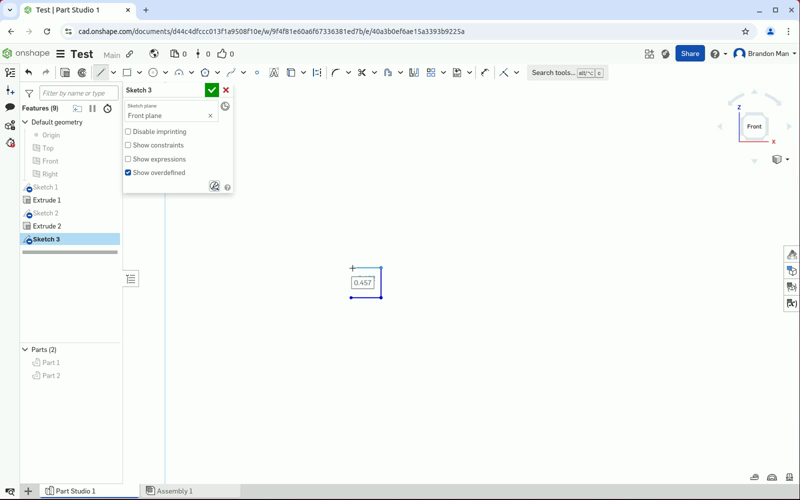
scroll(-6)
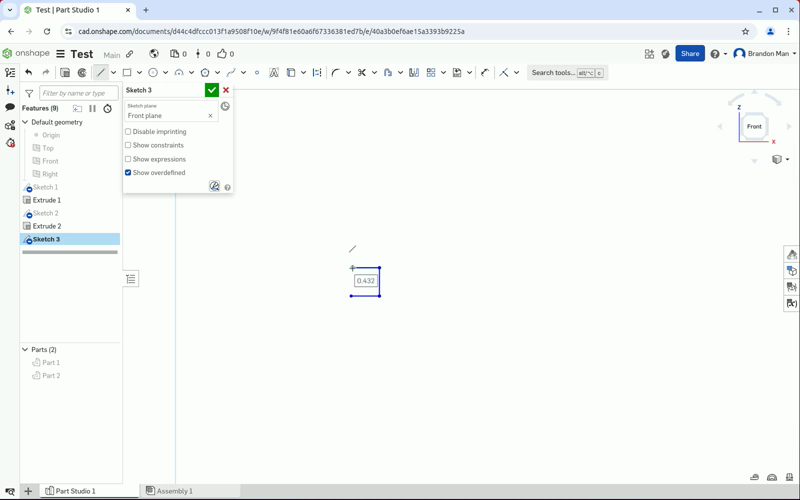
scroll(-6)
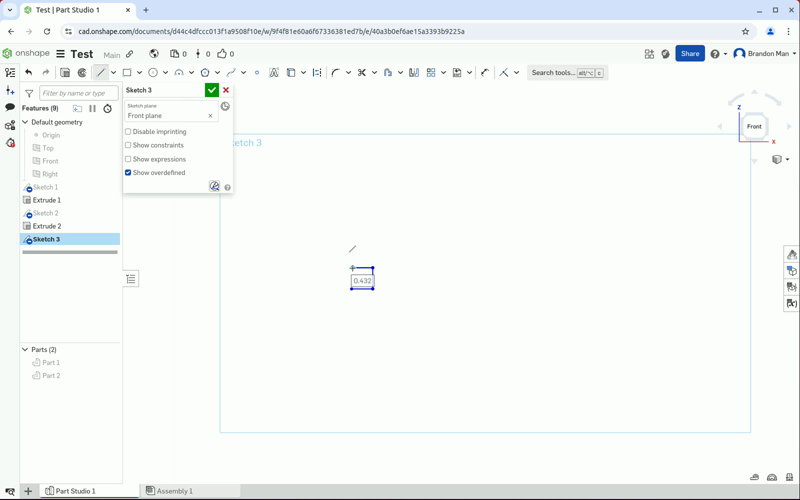
scroll(-6)
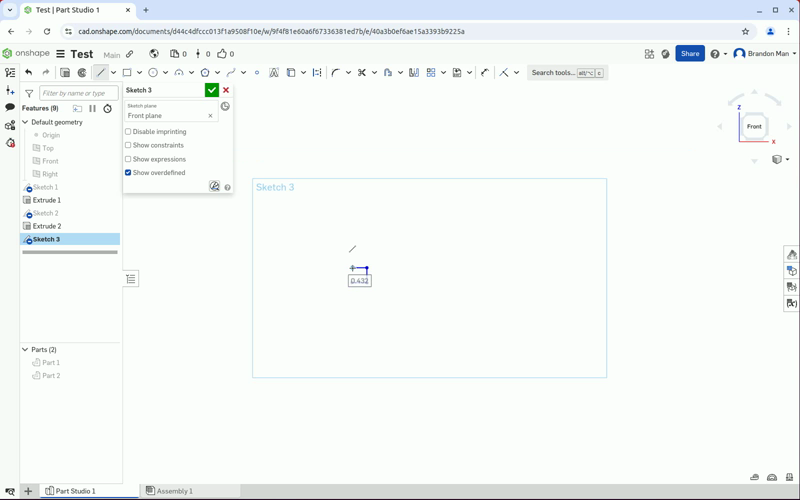
scroll(-6)
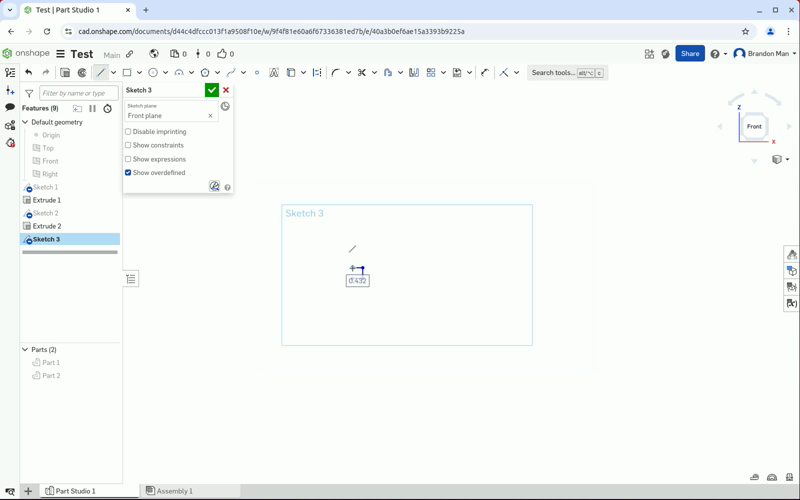
scroll(-6)
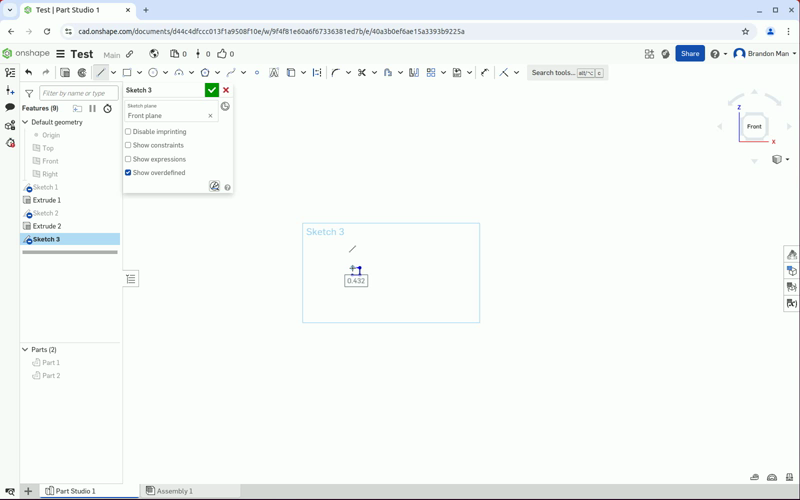
scroll(-6)
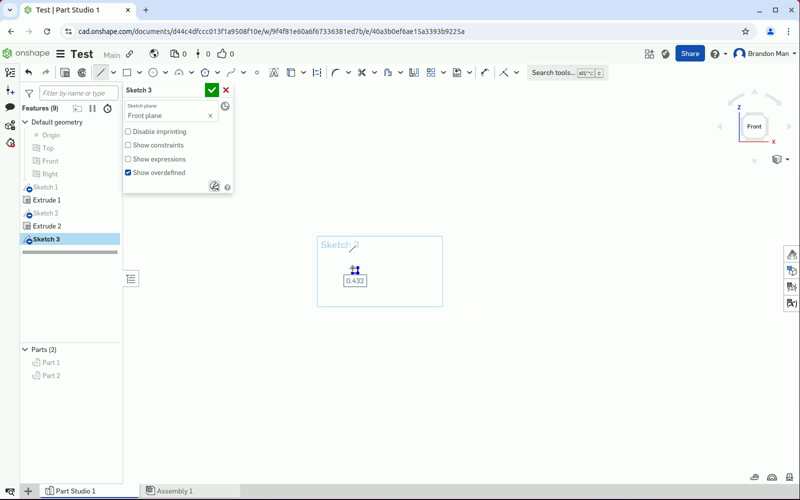
scroll(-6)
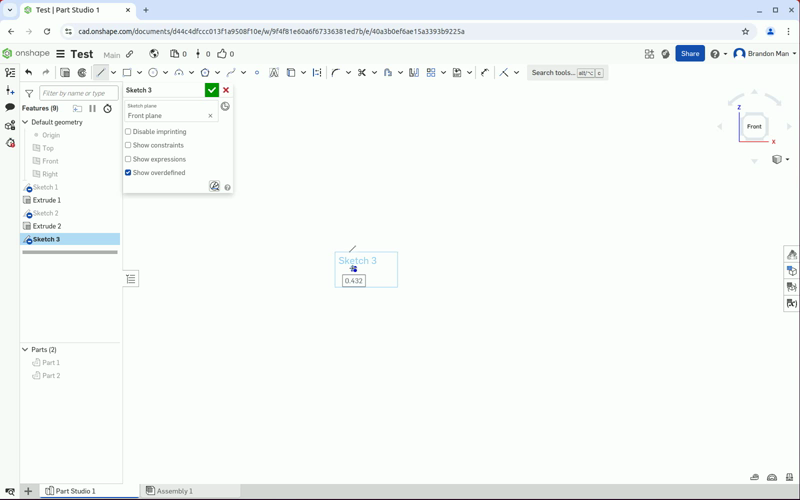
key_up(shift)
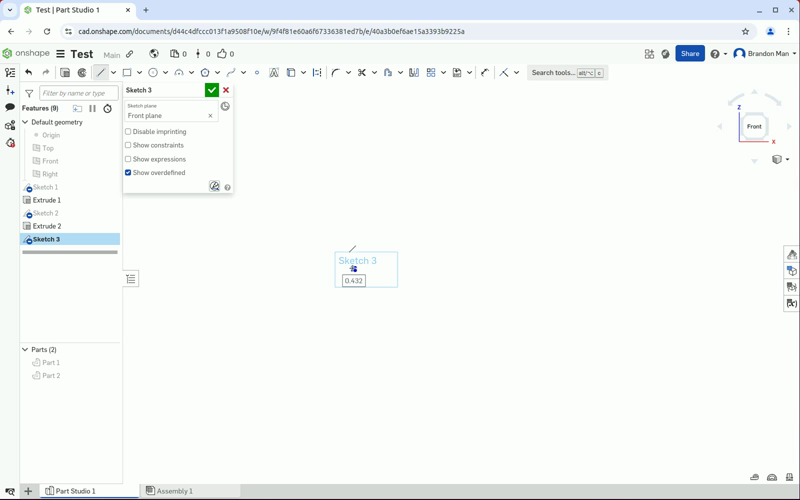
mouse_move(382, 267)
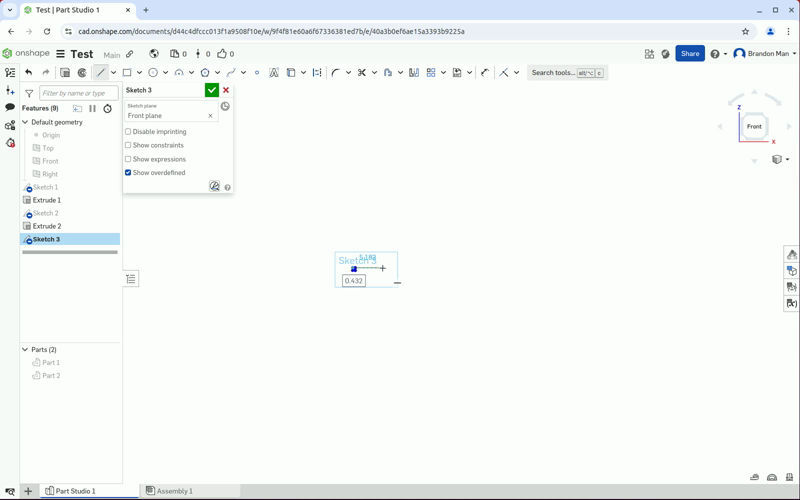
key_down(shift)
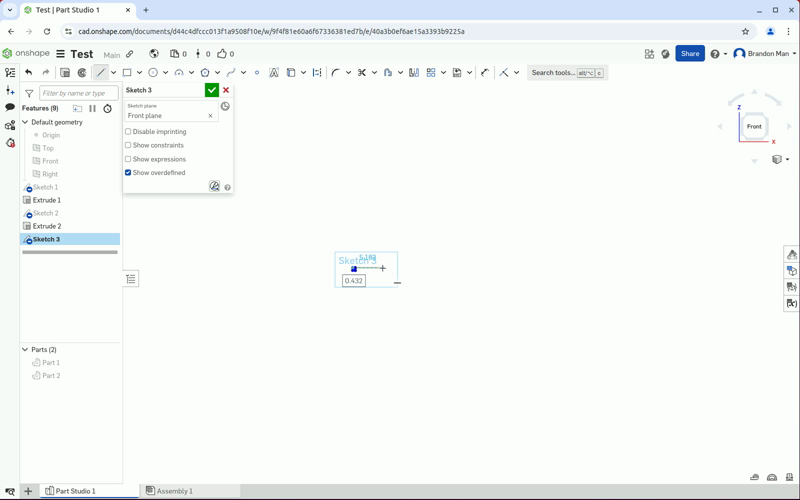
mouse_move(352, 270)
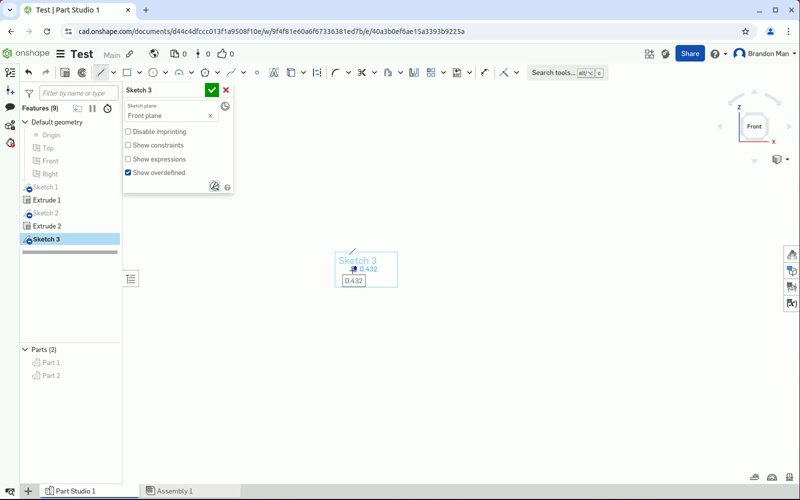
scroll(6)
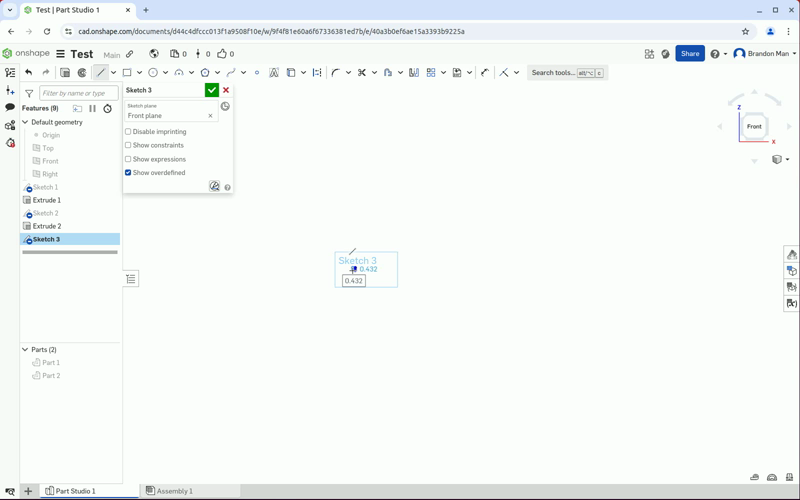
scroll(6)
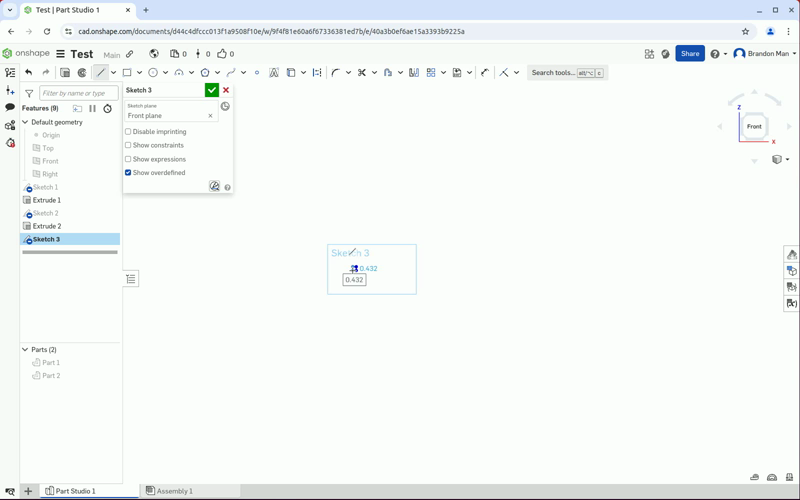
scroll(6)
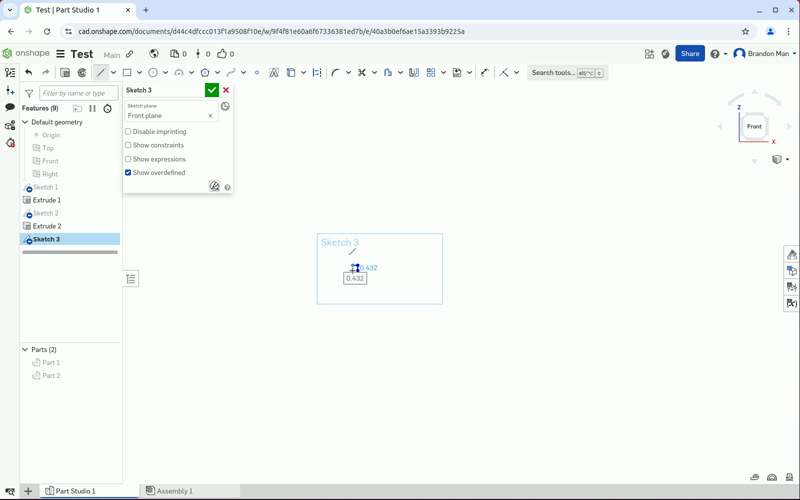
scroll(6)
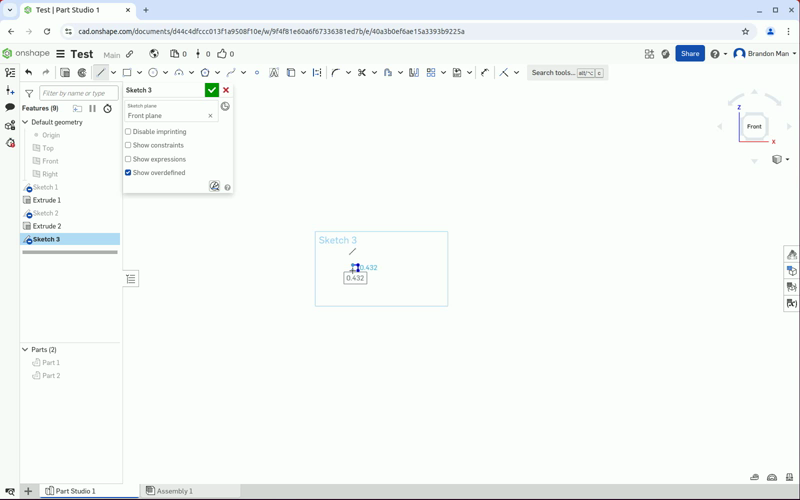
scroll(6)
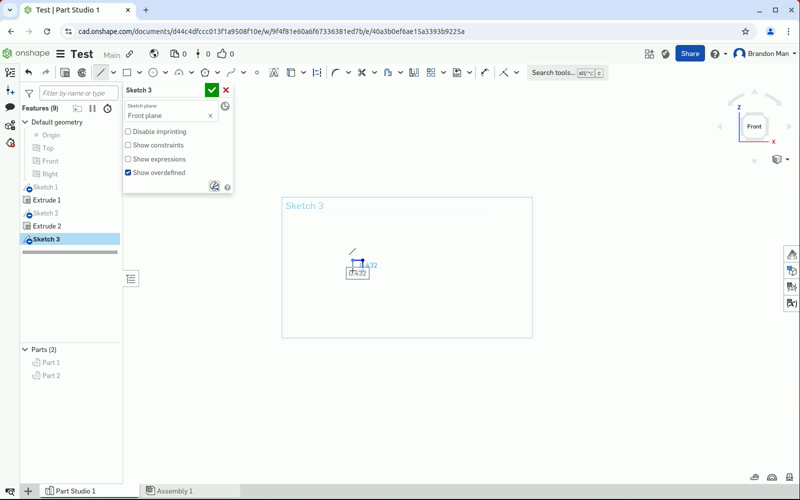
scroll(6)
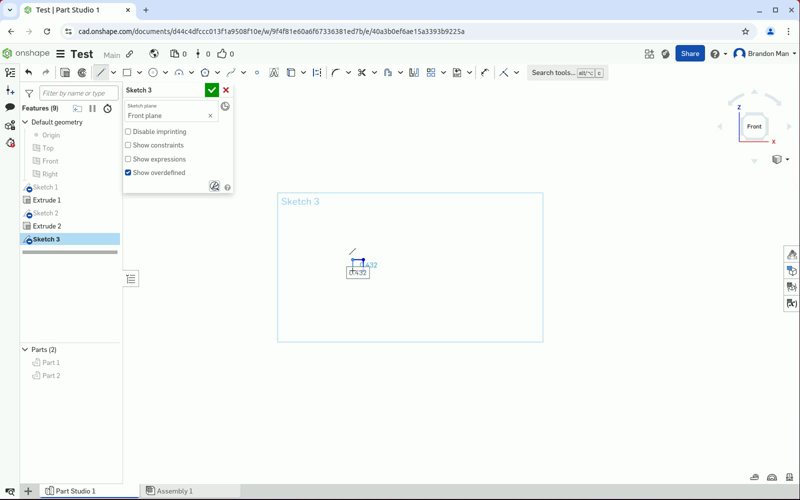
scroll(6)
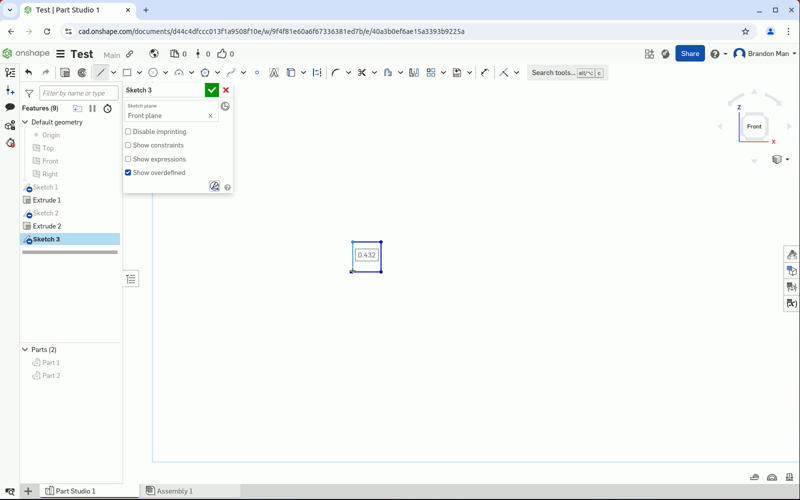
key_up(shift)
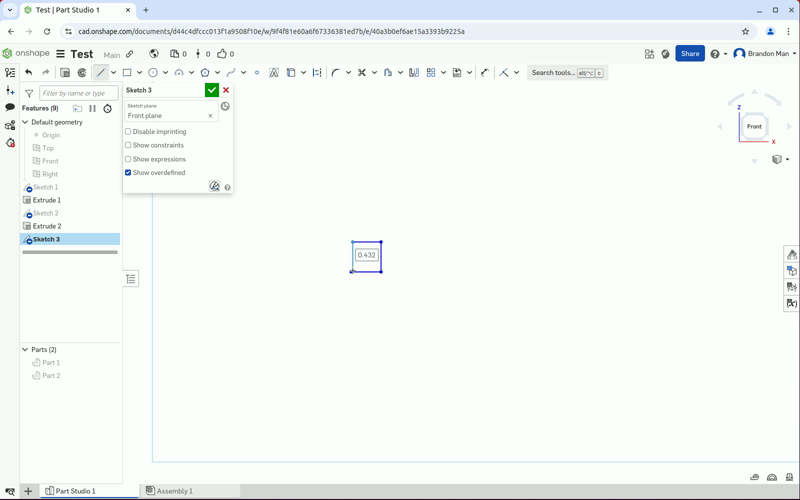
click(352, 270)
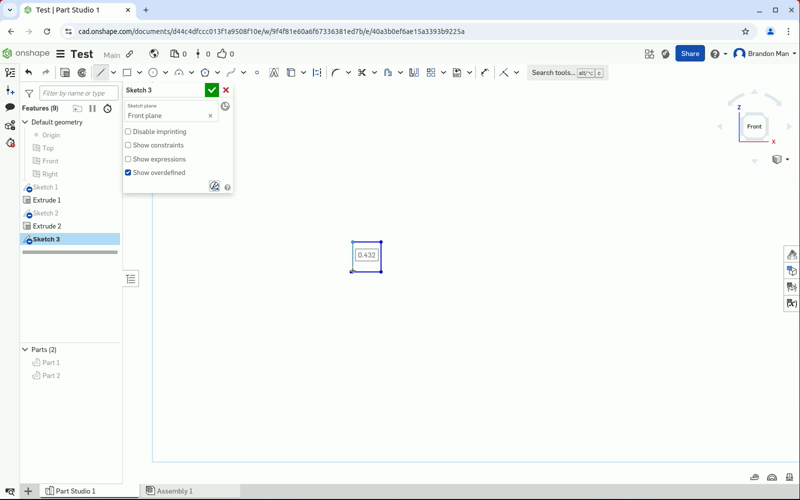
scroll(-6)
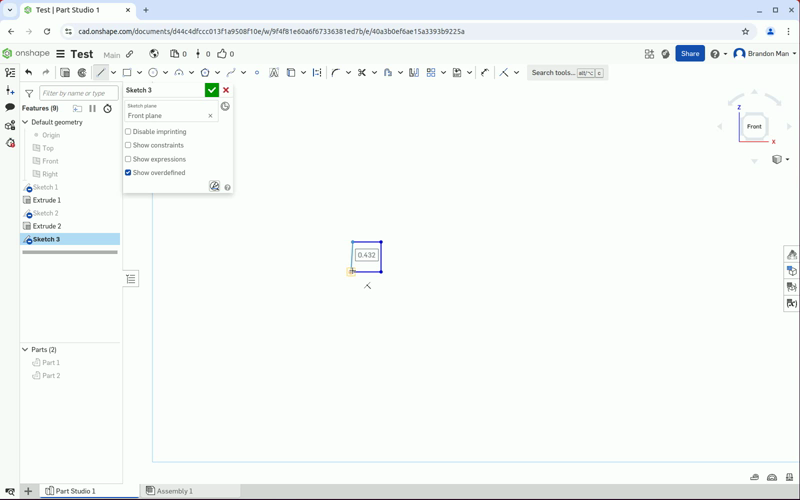
scroll(-6)
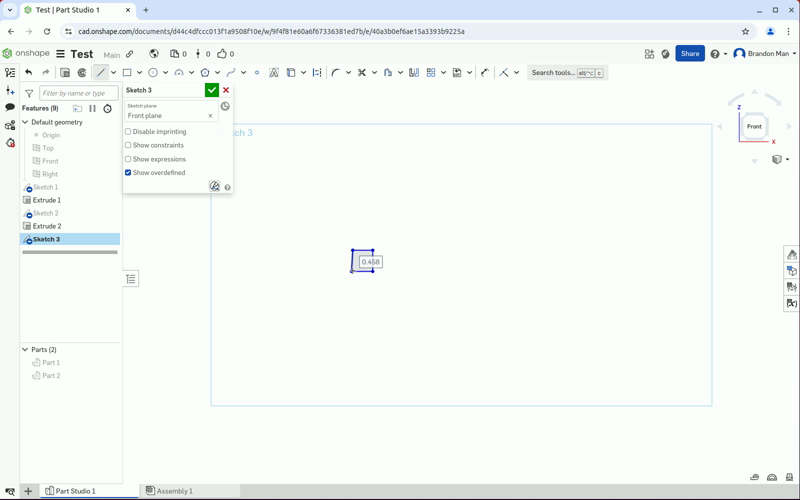
scroll(-6)
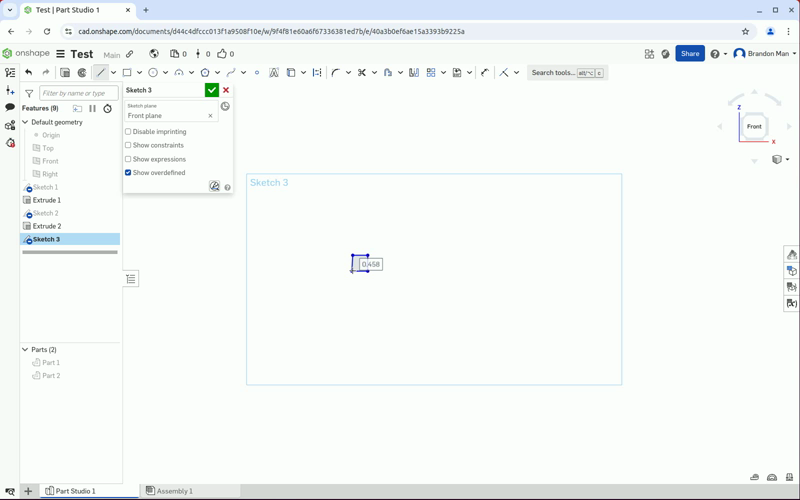
scroll(-6)
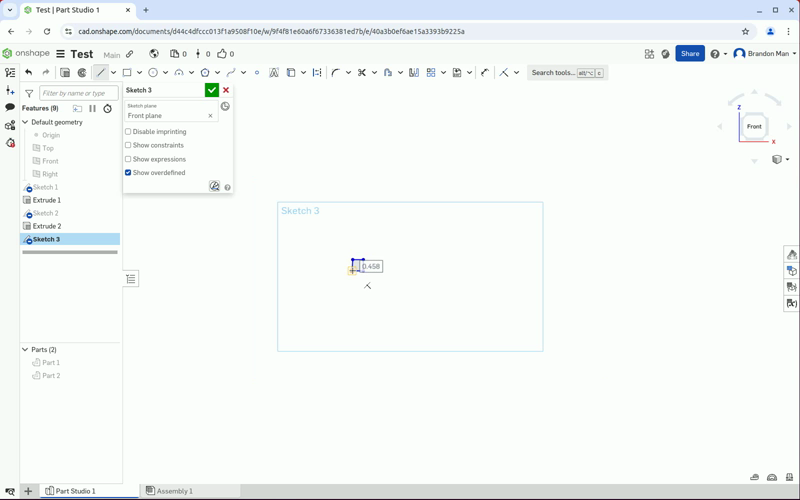
scroll(-6)
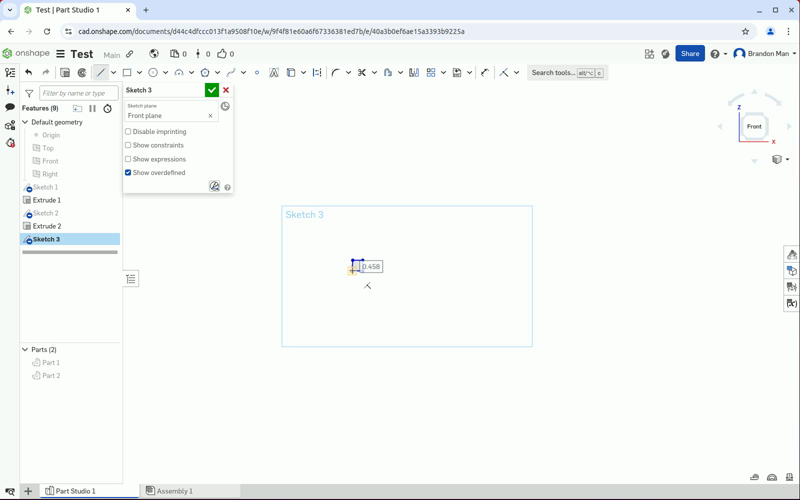
scroll(-6)
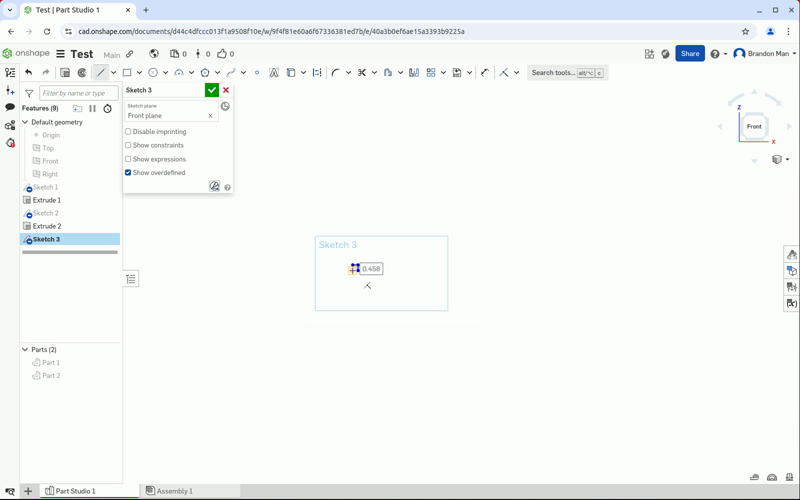
scroll(-6)
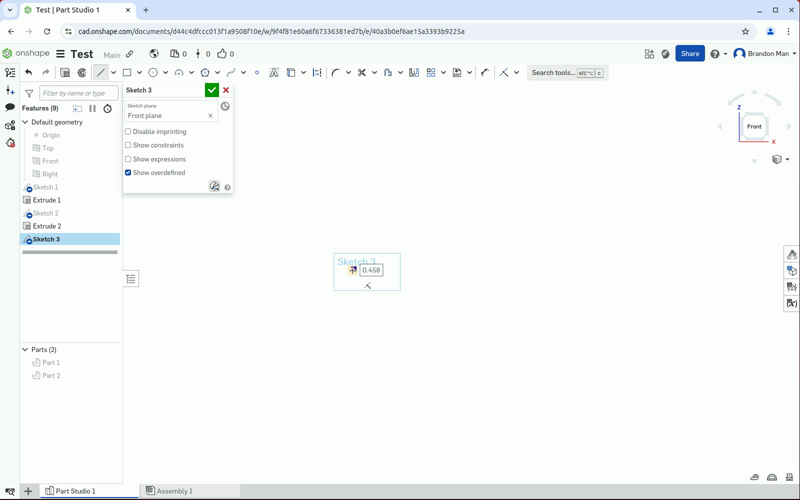
key(esc)
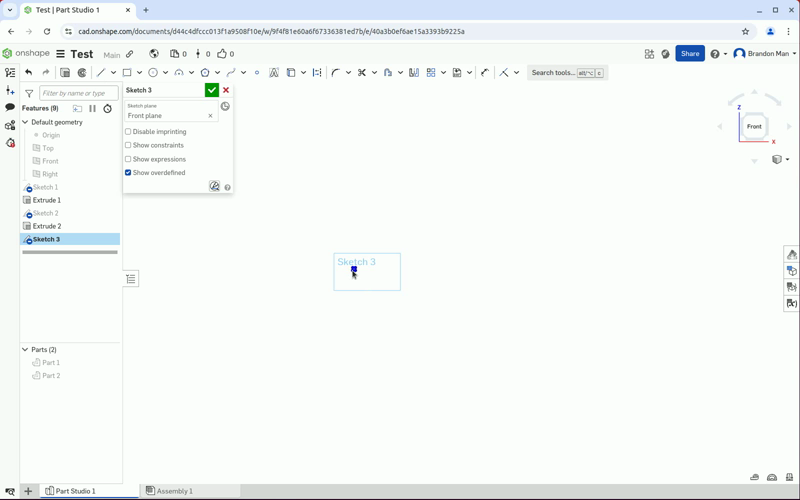
mouse_move(353, 268)
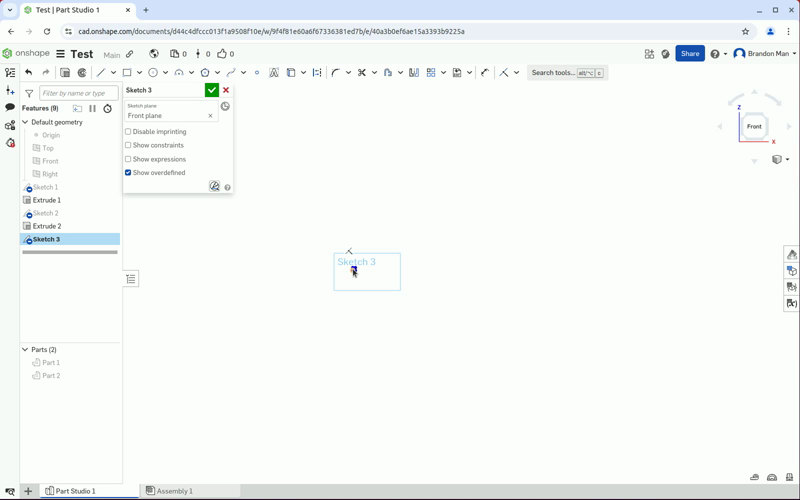
scroll(6)
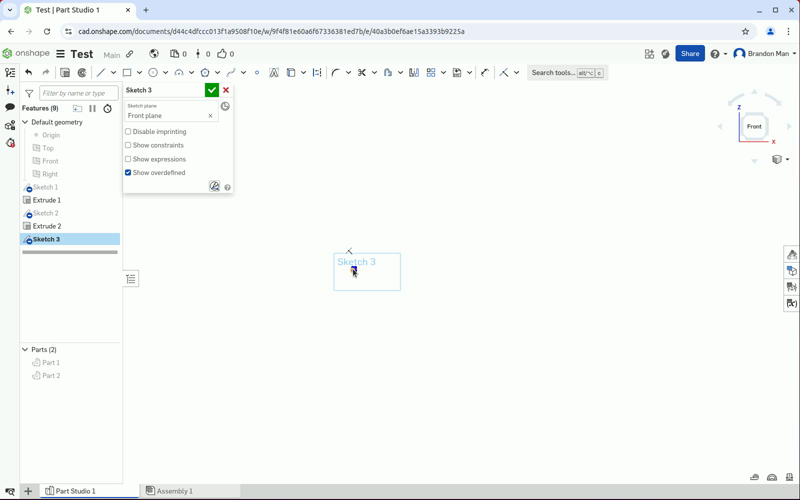
scroll(6)
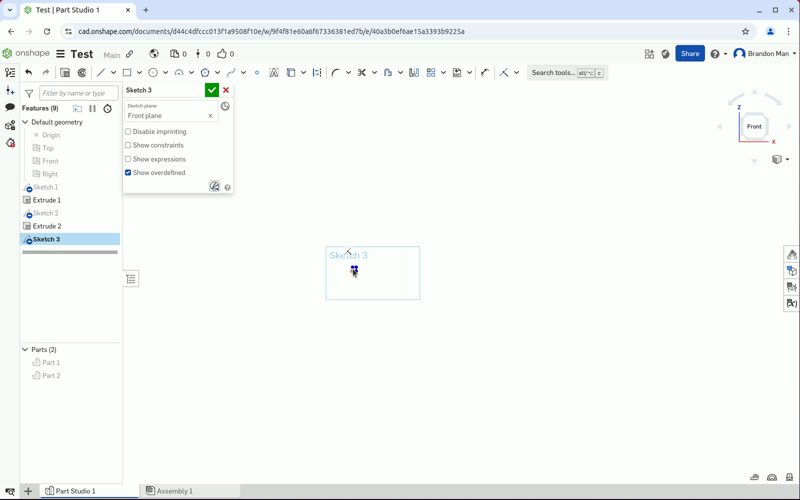
scroll(6)
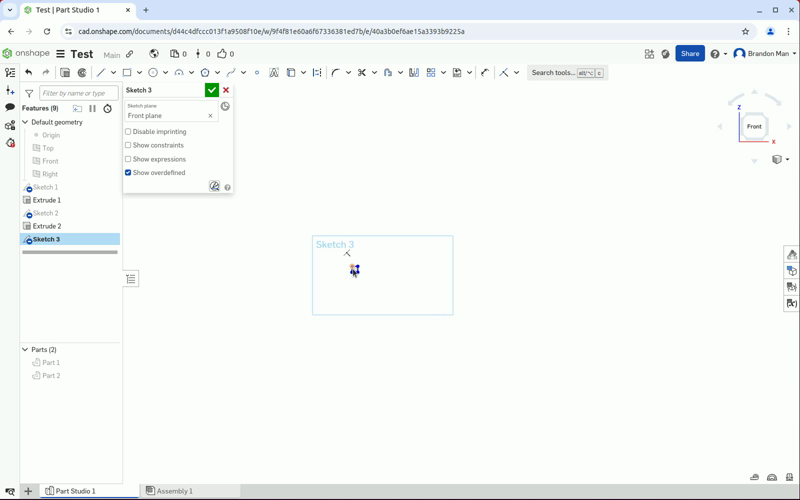
scroll(6)
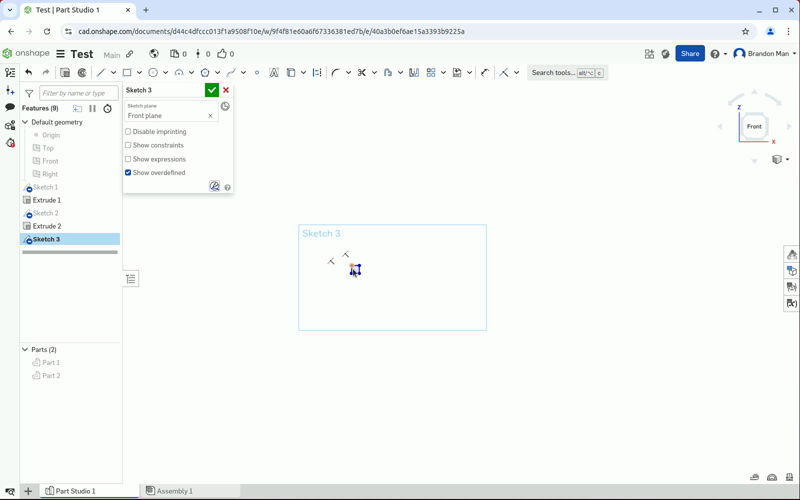
scroll(6)
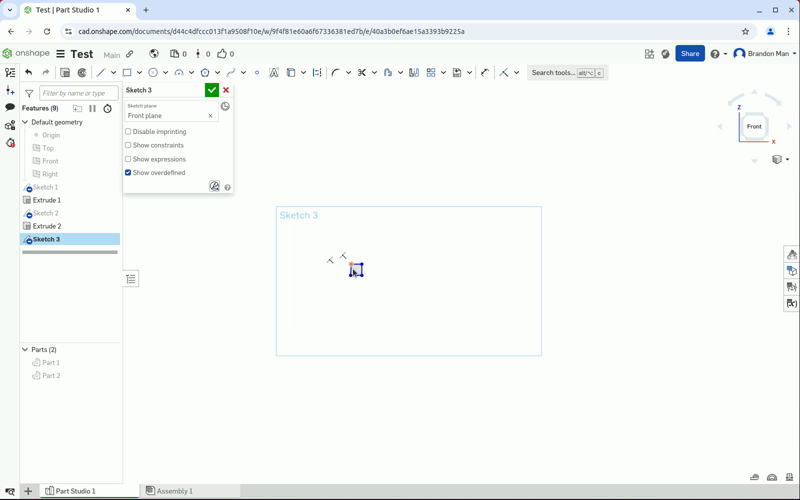
scroll(6)
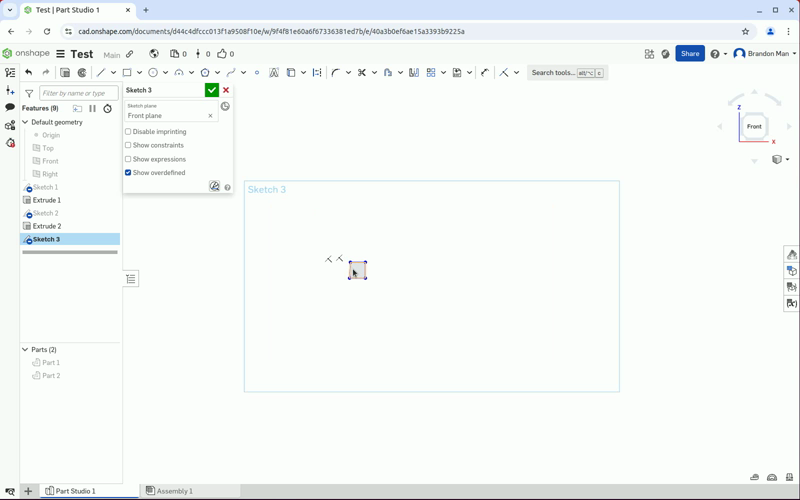
scroll(6)
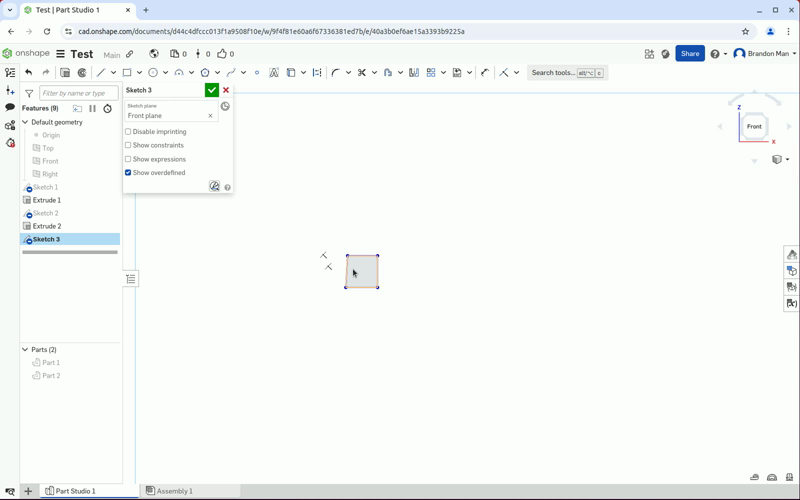
click(353, 268)
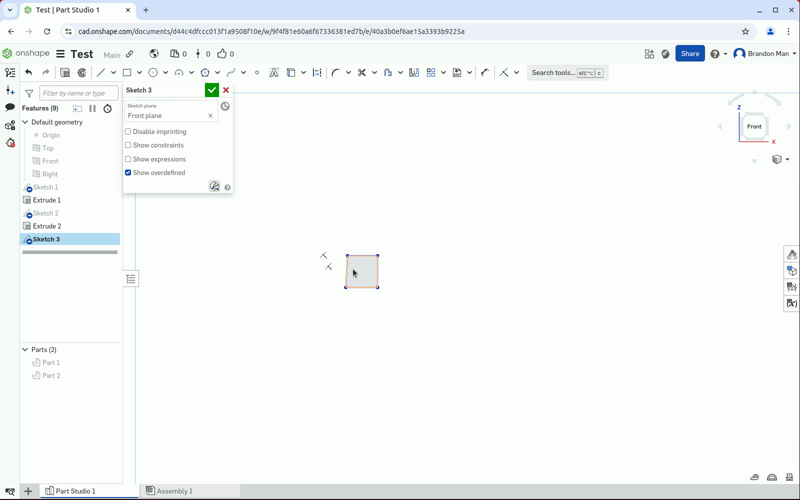
scroll(-6)
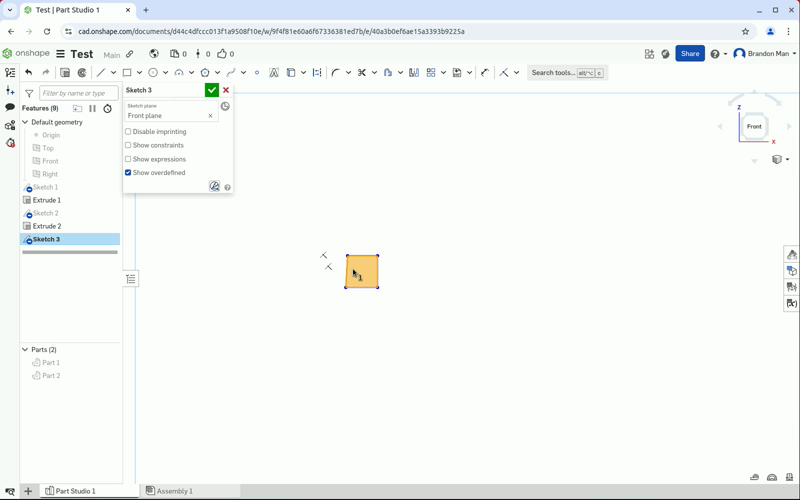
scroll(-6)
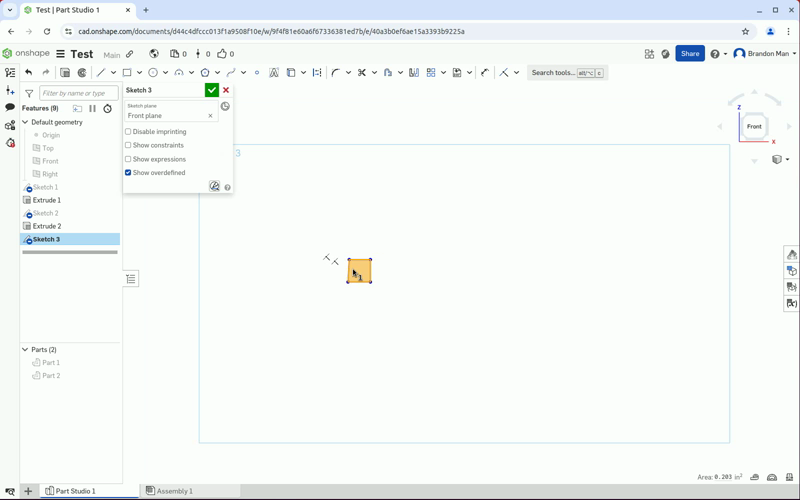
scroll(-6)
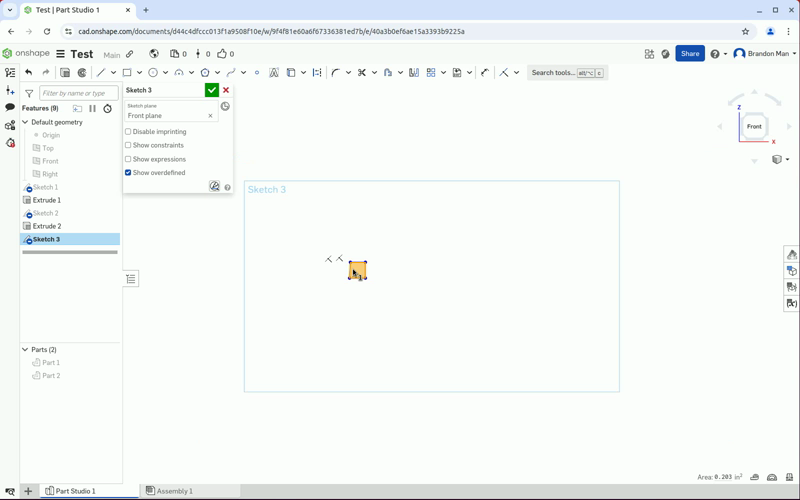
scroll(-6)
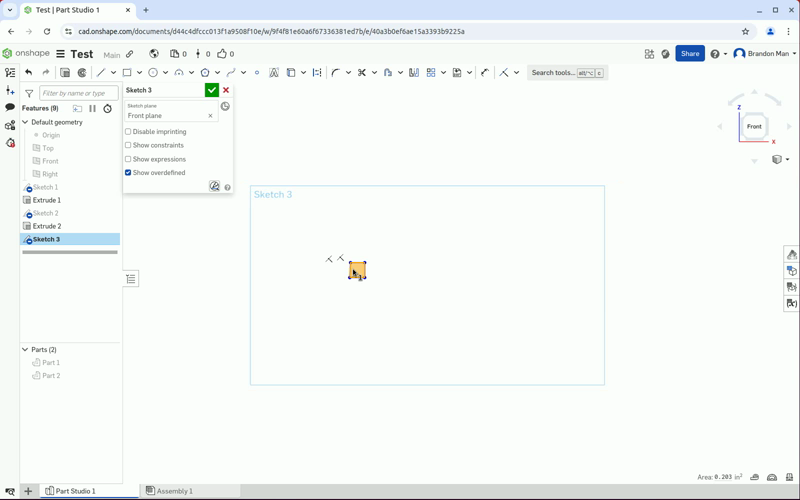
scroll(-6)
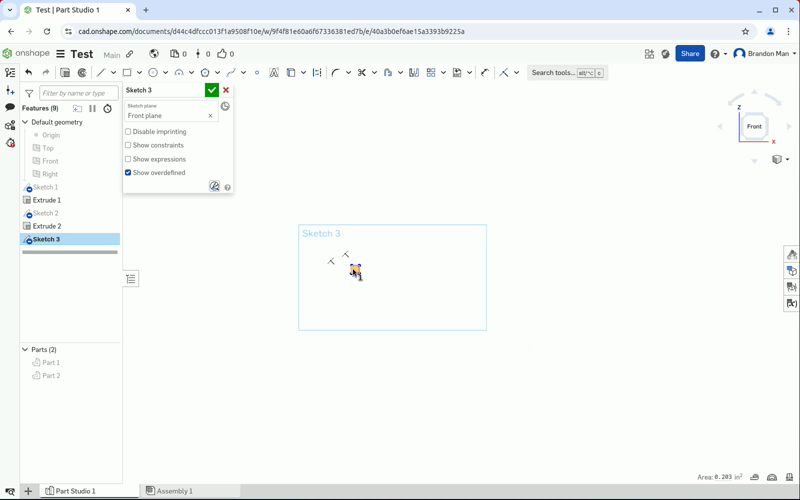
scroll(-6)
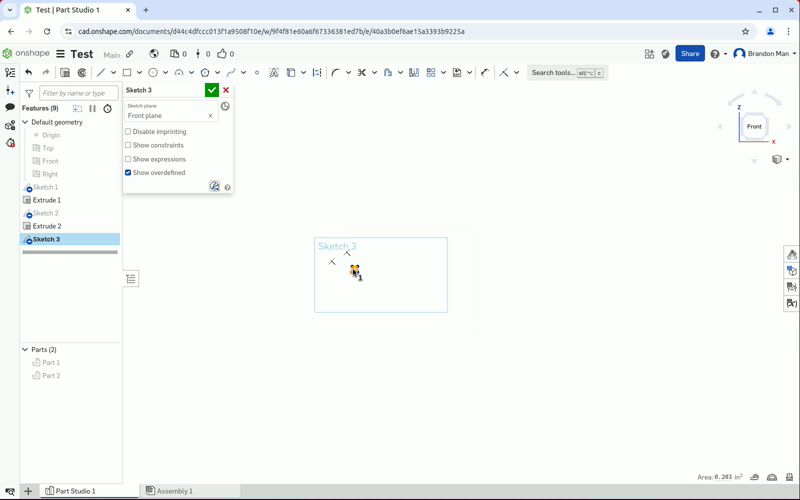
scroll(-6)
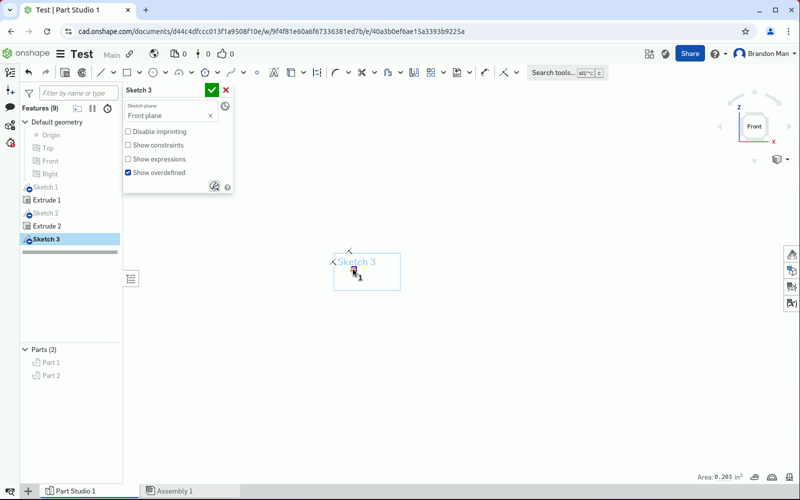
mouse_move(73, 352)
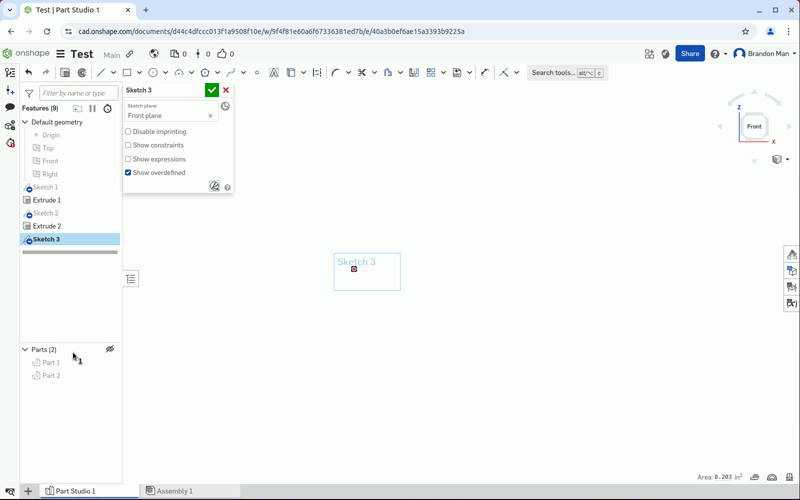
key(shift+y)
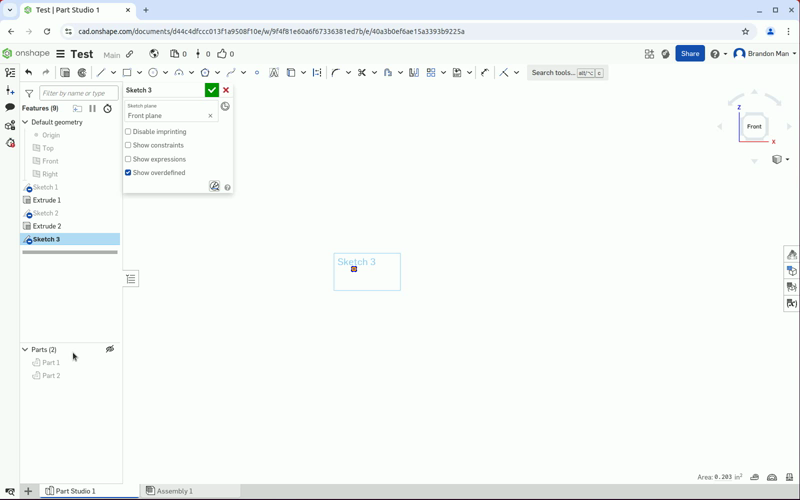
key(shift+e)
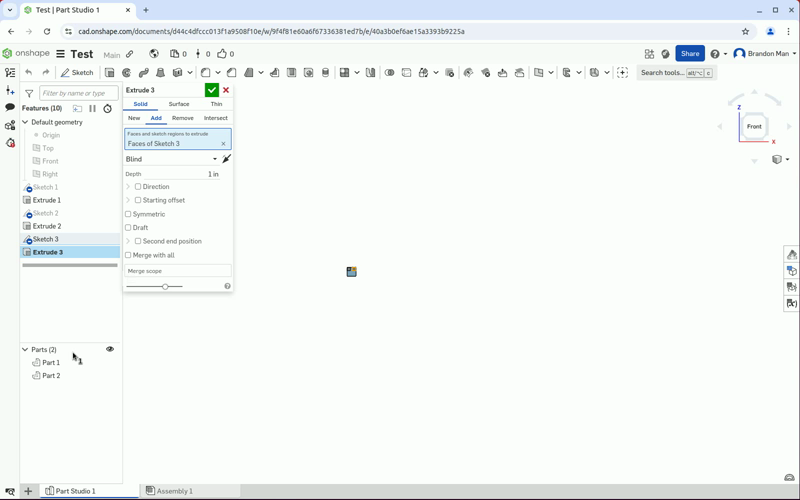
mouse_move(143, 106)
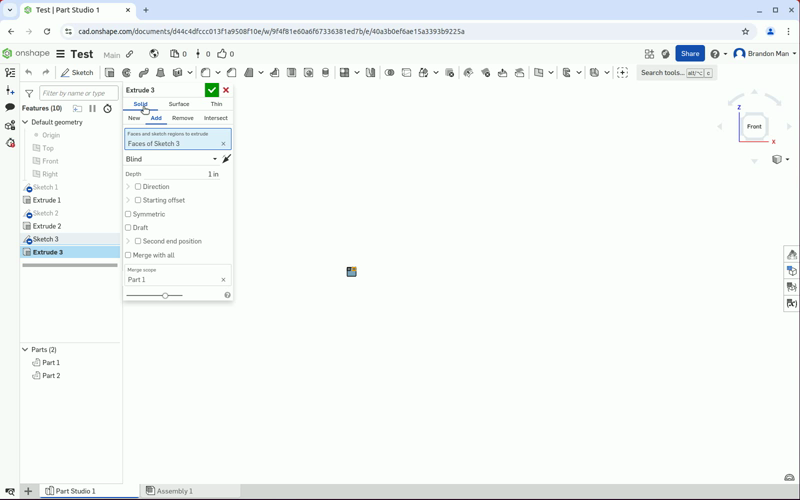
click(143, 106)
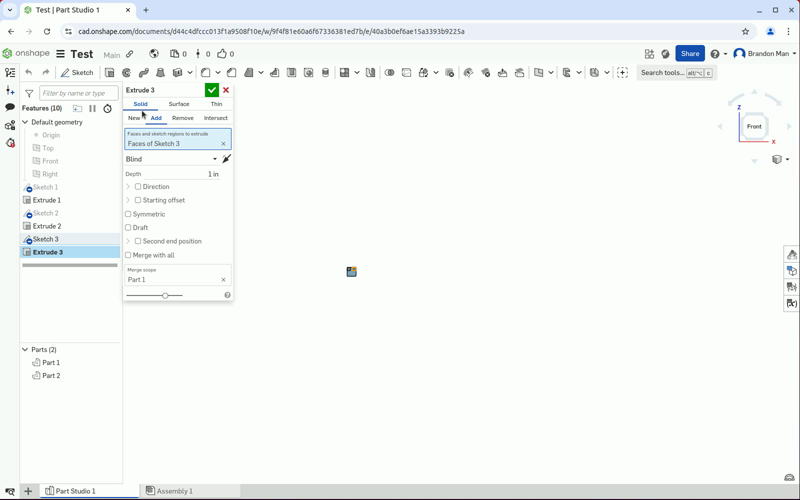
mouse_move(137, 120)
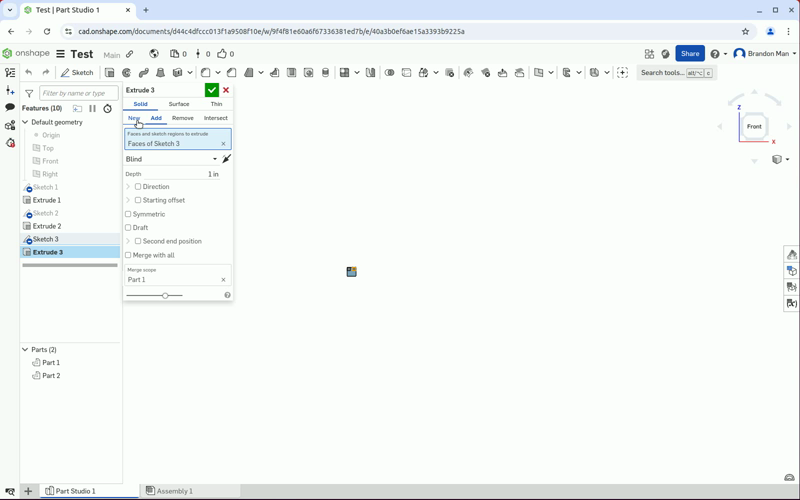
click(137, 120)
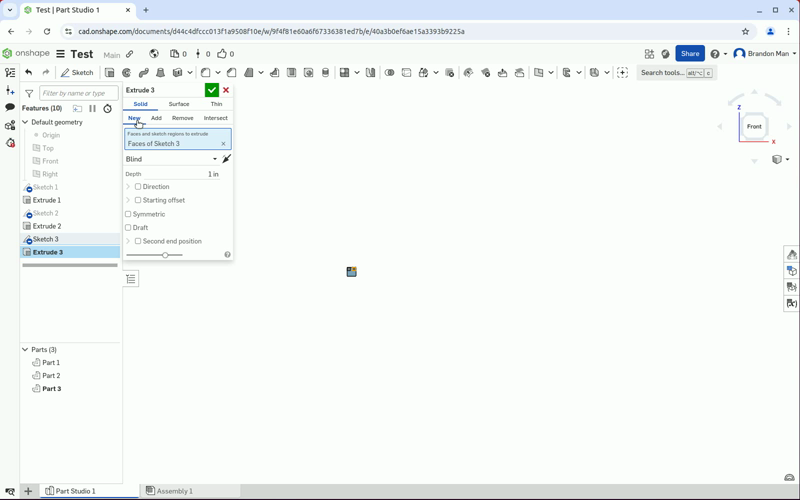
key(tab, 4)
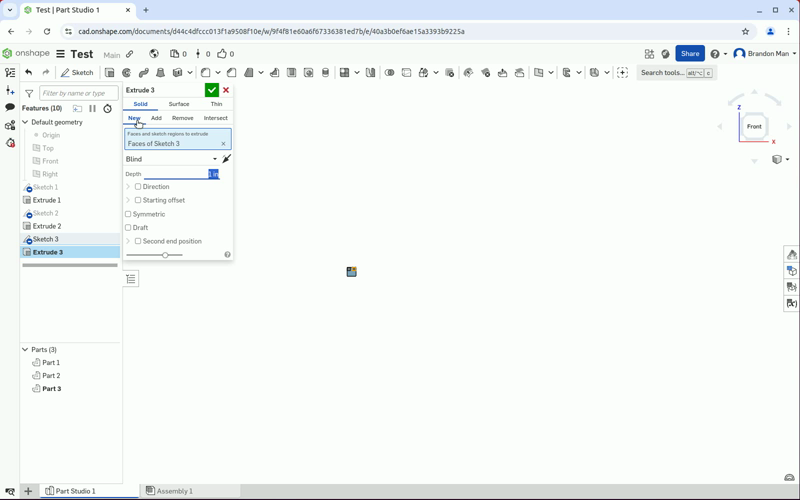
text(0.241)
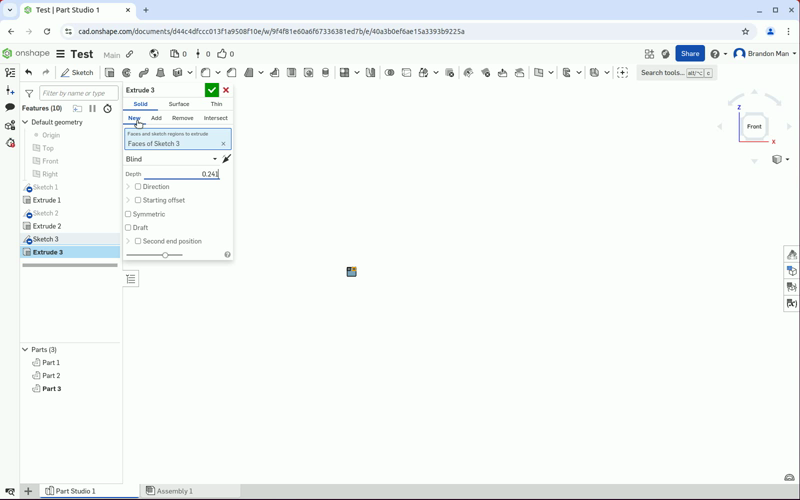
key(enter)
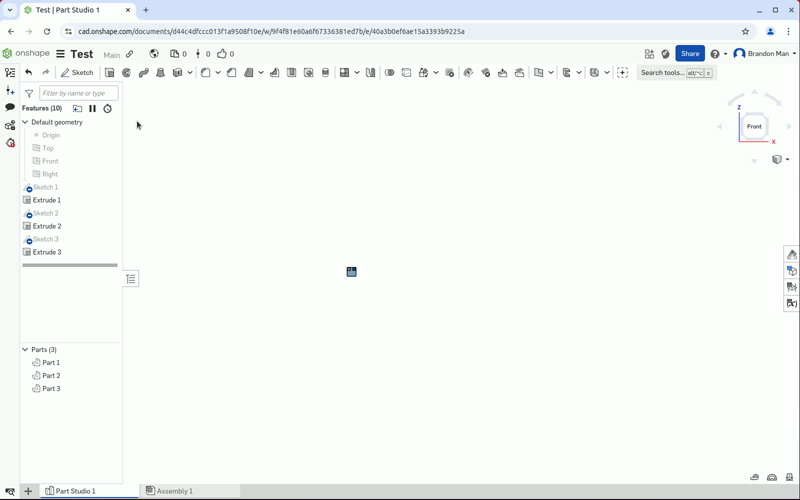
key(shift+h)
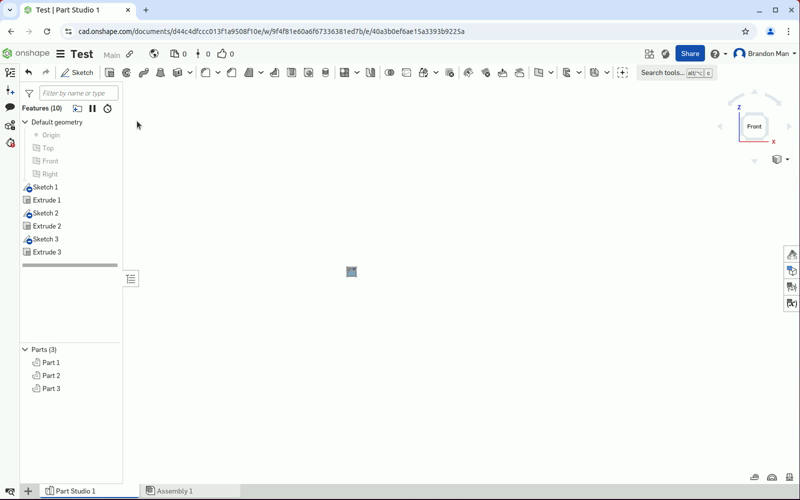
key(shift+h)
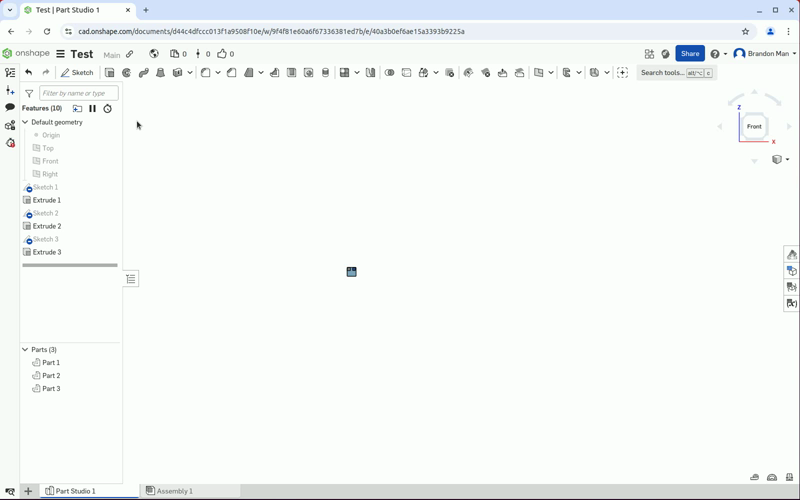
mouse_move(73, 189)
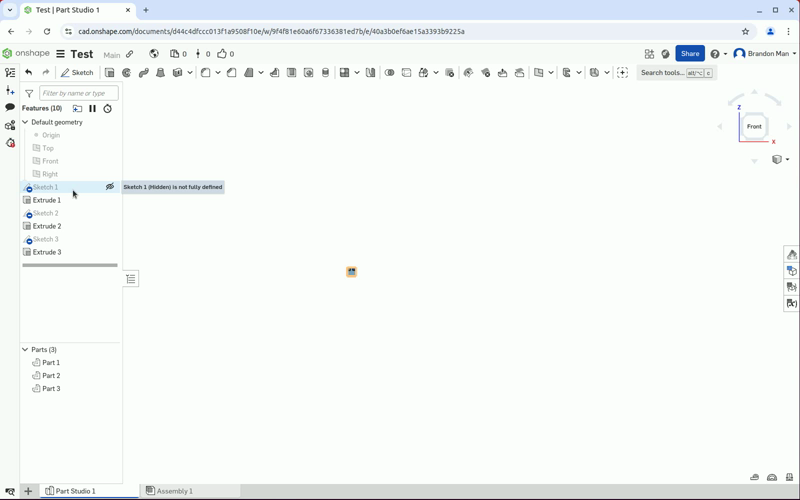
click(73, 189)
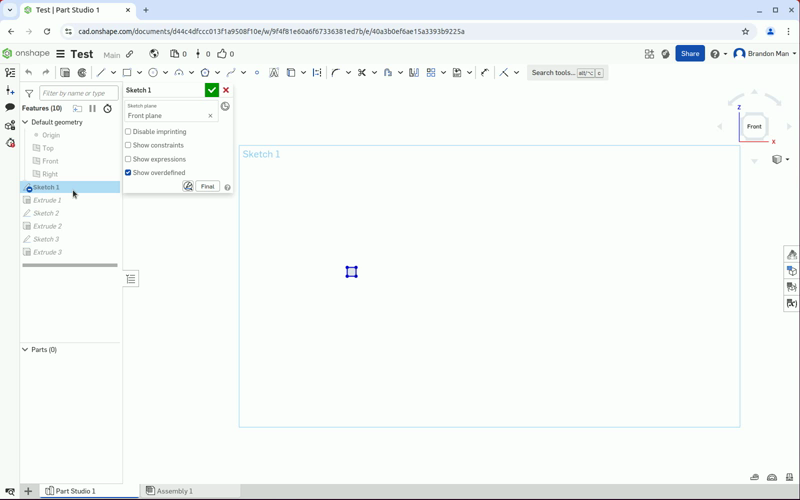
mouse_move(229, 92)
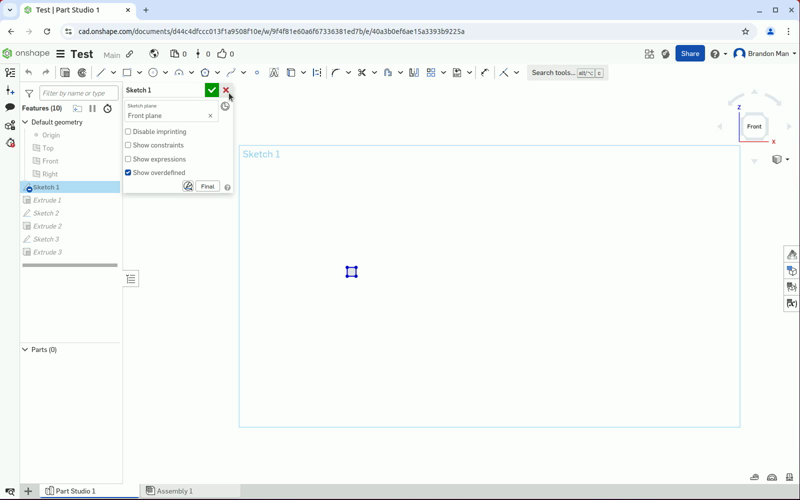
click(229, 92)
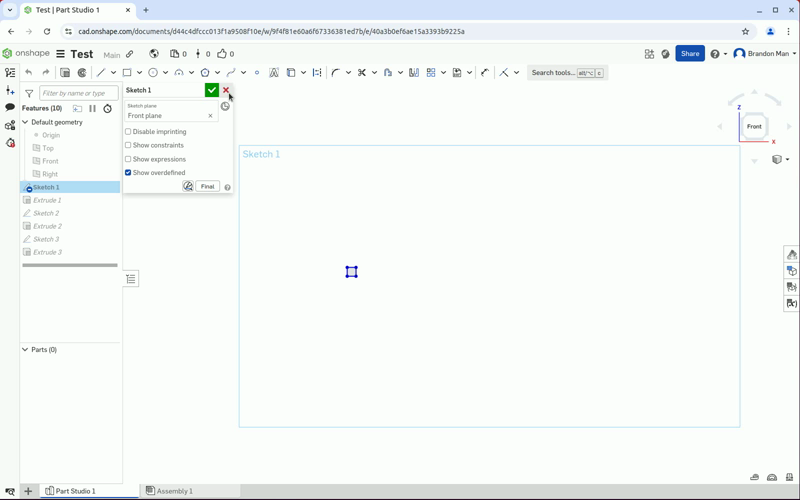
key(shift+s)
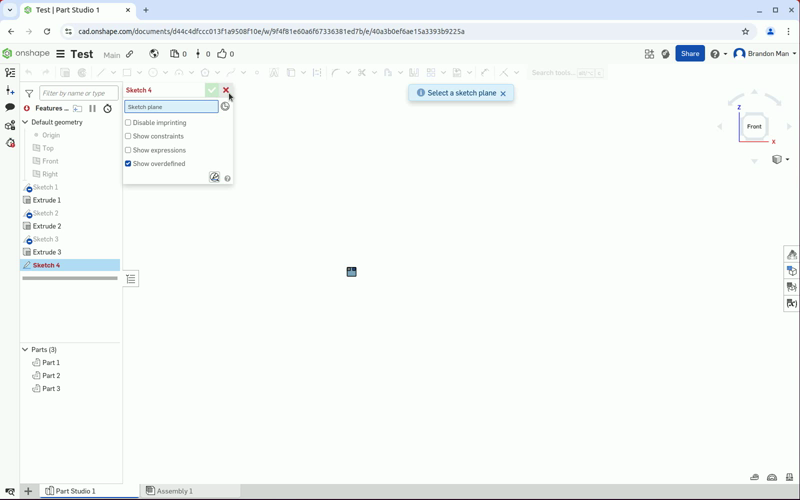
mouse_move(73, 163)
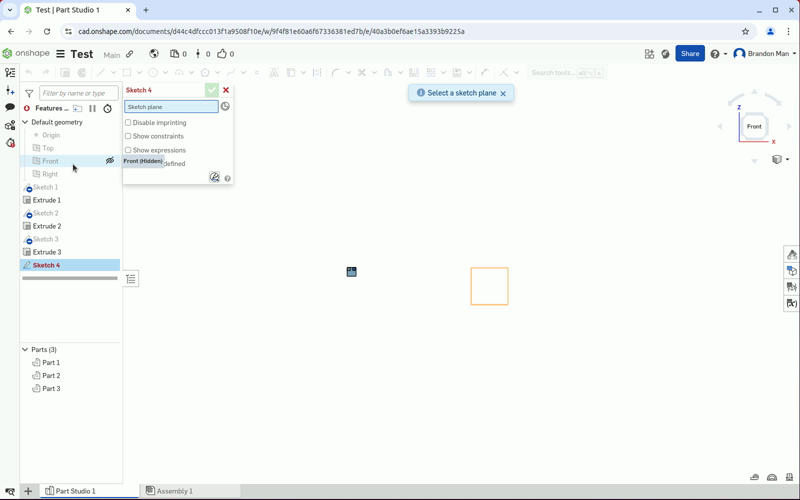
click(73, 163)
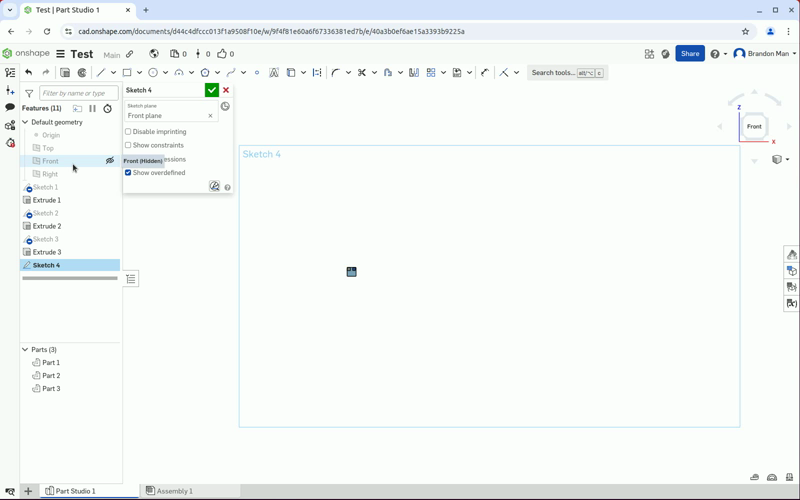
mouse_move(73, 352)
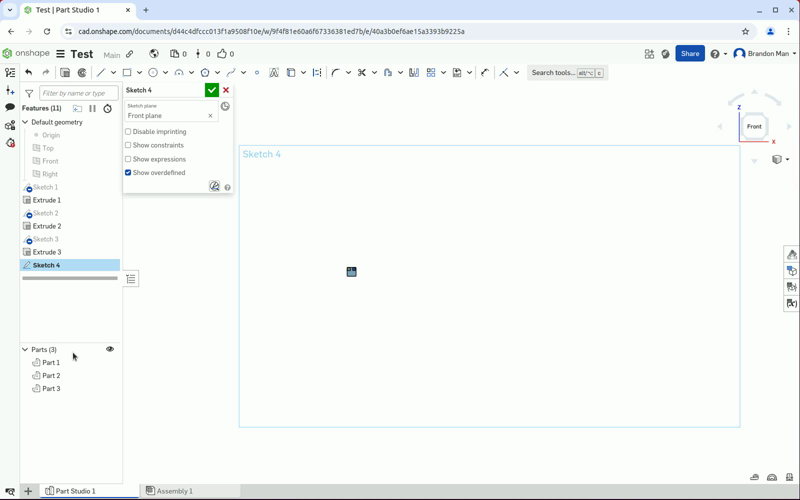
key(y)
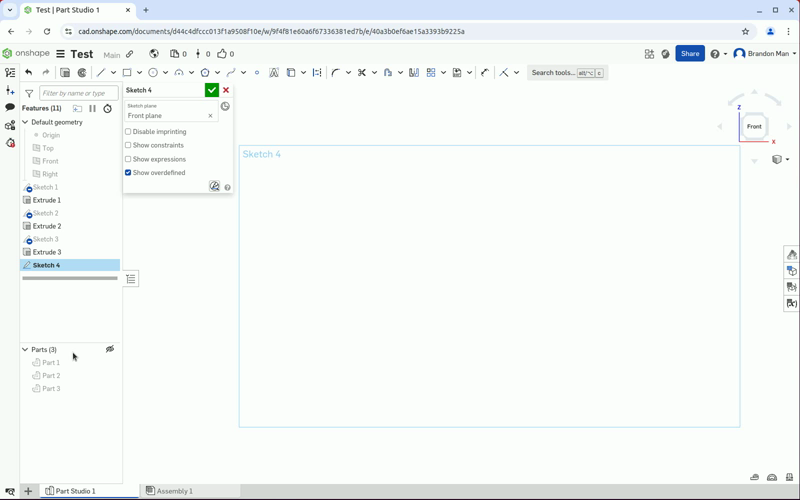
key(l)
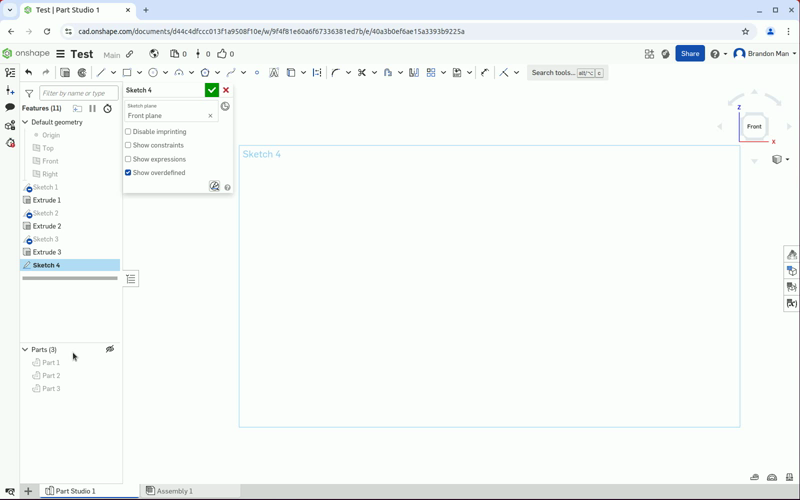
key_down(shift)
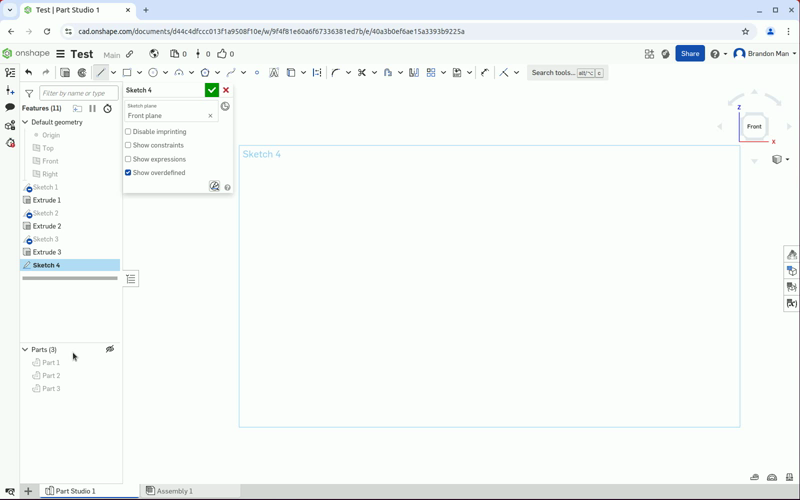
mouse_move(348, 274)
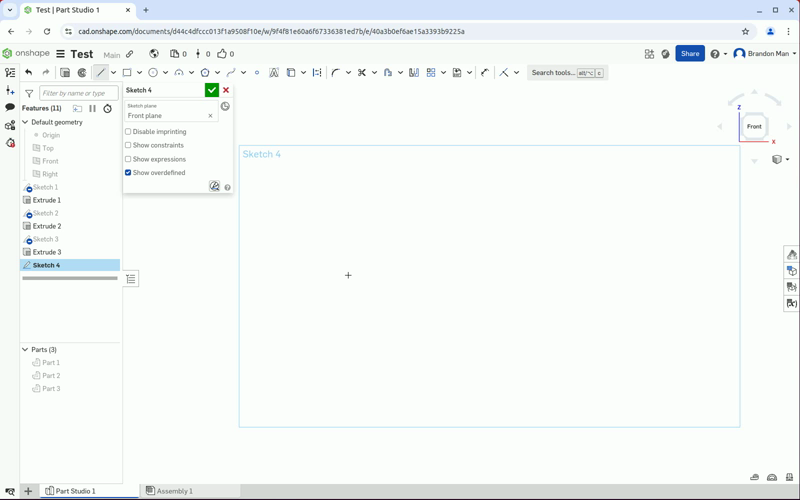
click(348, 274)
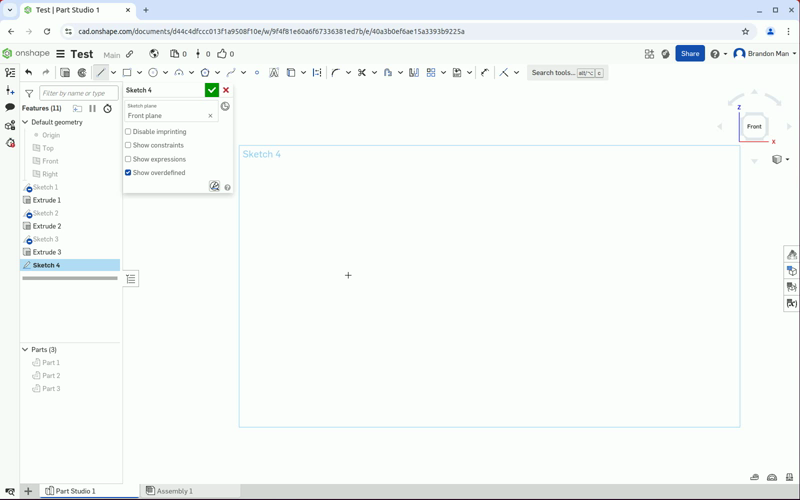
key_up(shift)
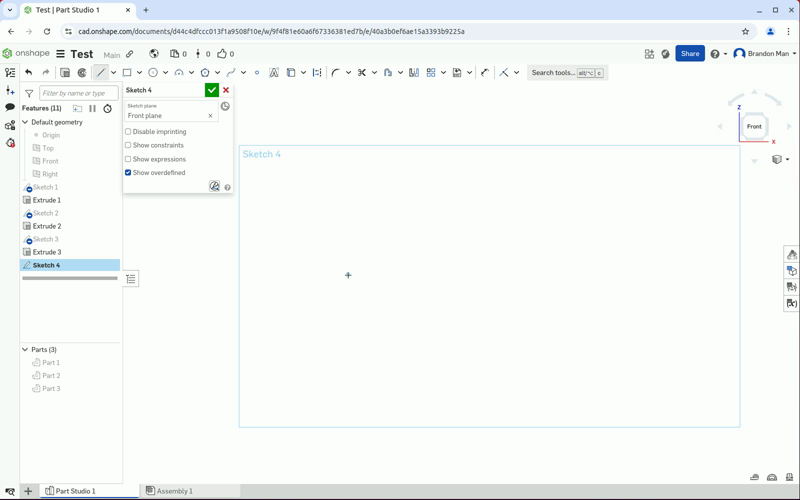
key_down(shift)
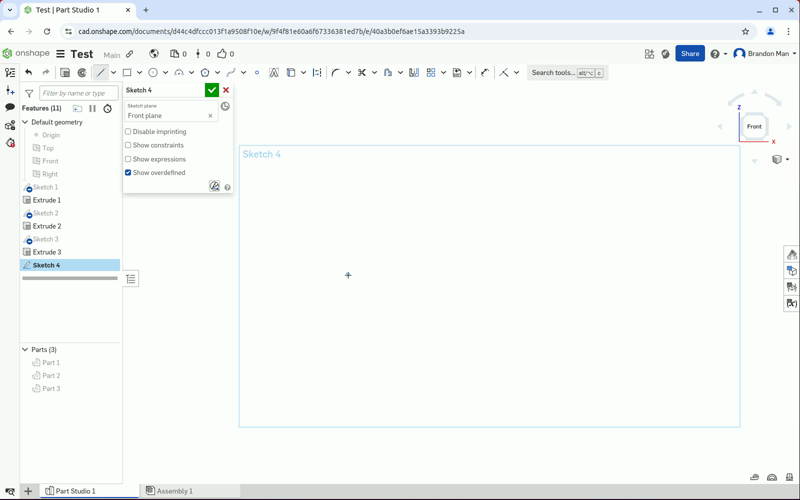
mouse_move(378, 274)
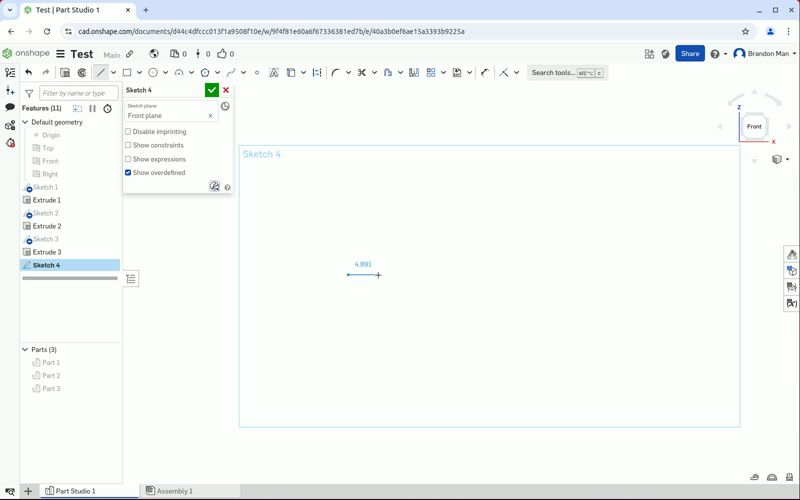
mouse_move(350, 274)
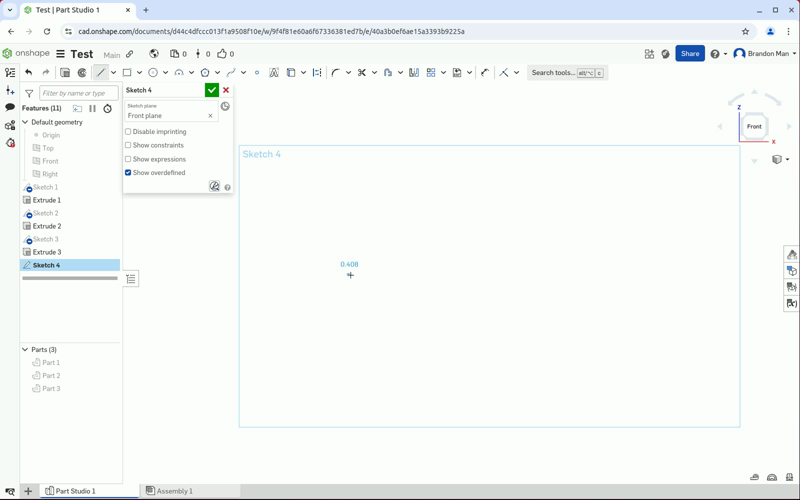
scroll(6)
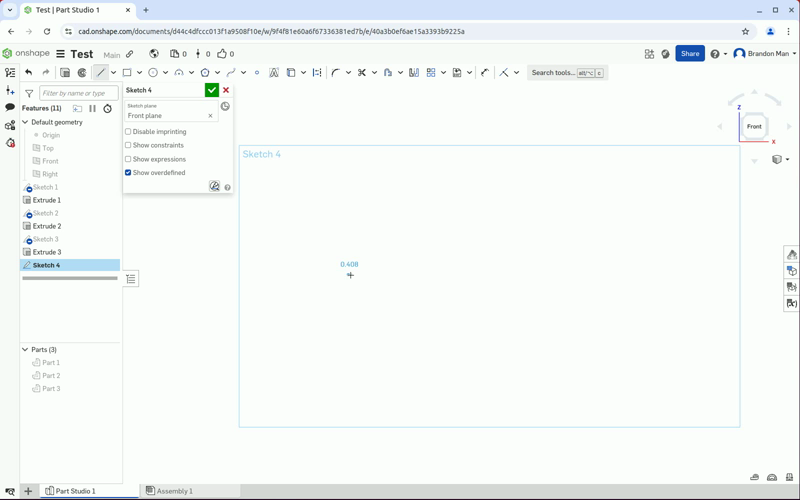
scroll(6)
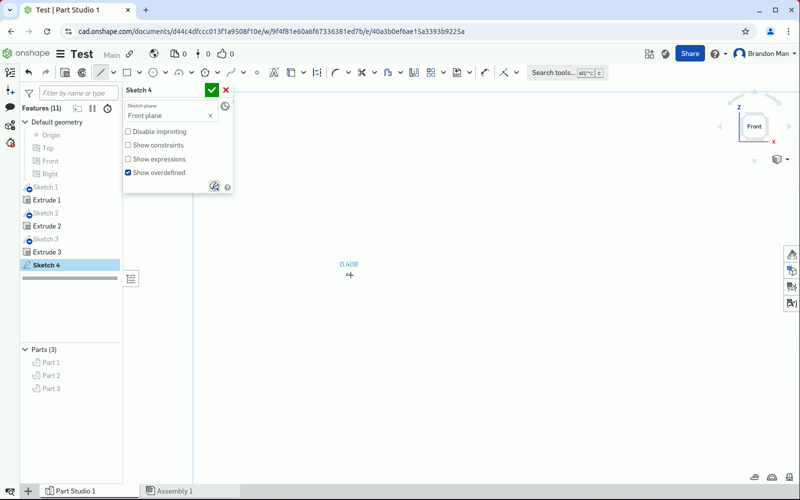
scroll(6)
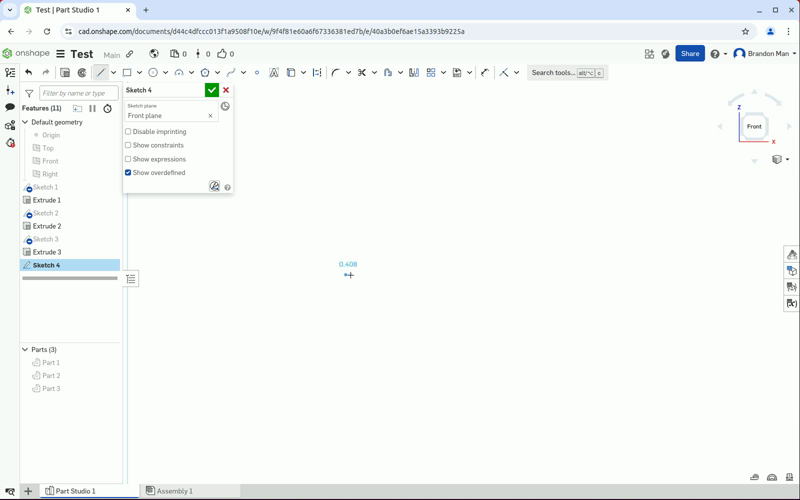
scroll(6)
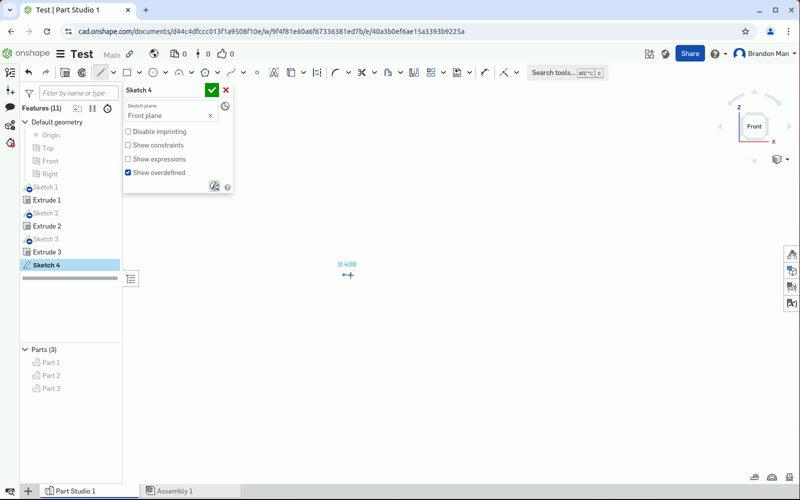
scroll(6)
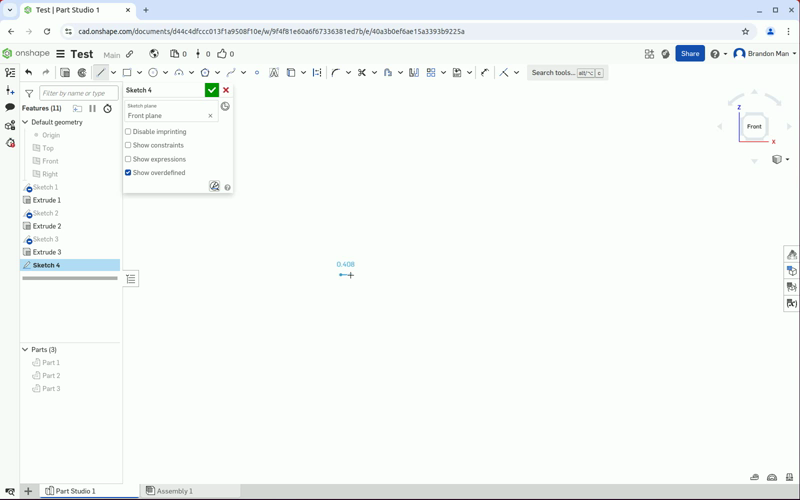
scroll(6)
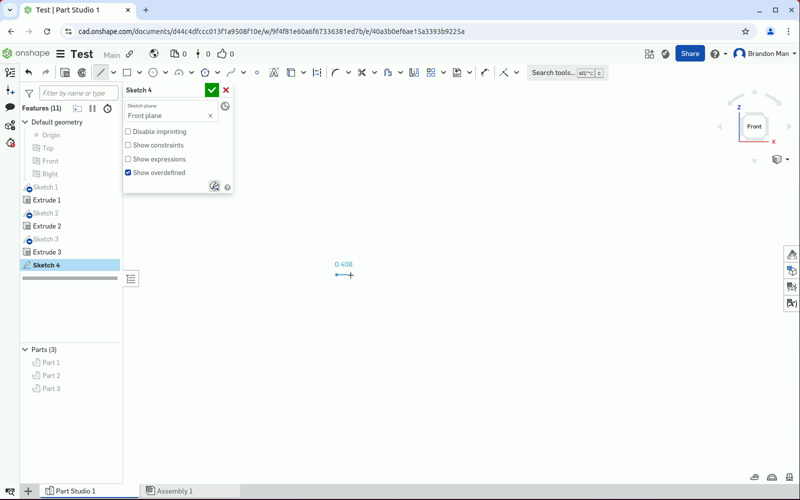
scroll(6)
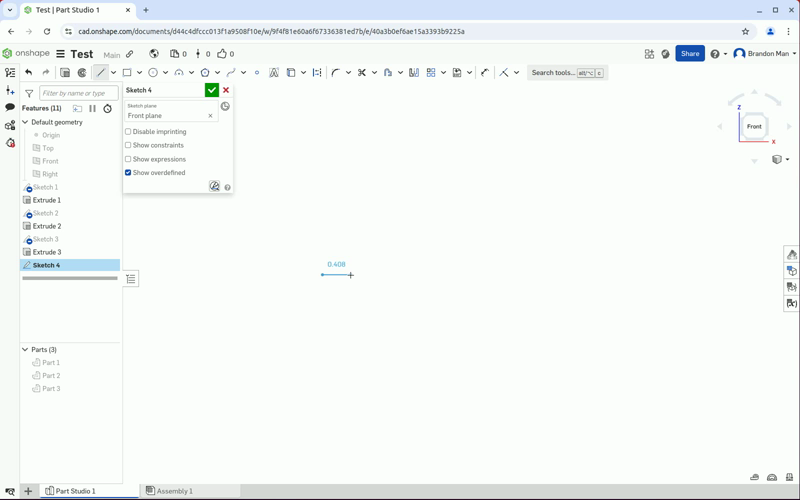
click(350, 274)
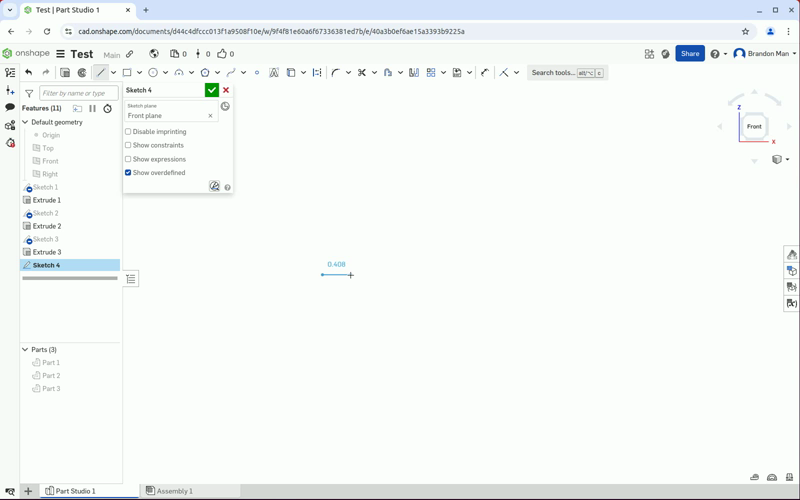
scroll(-6)
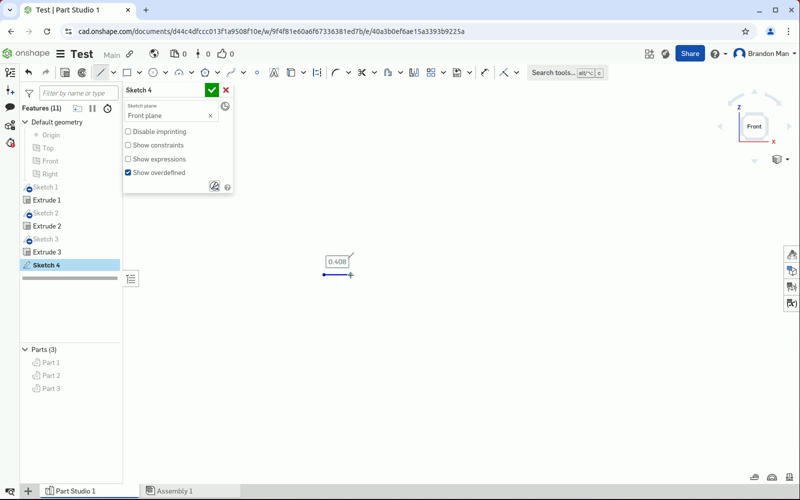
scroll(-6)
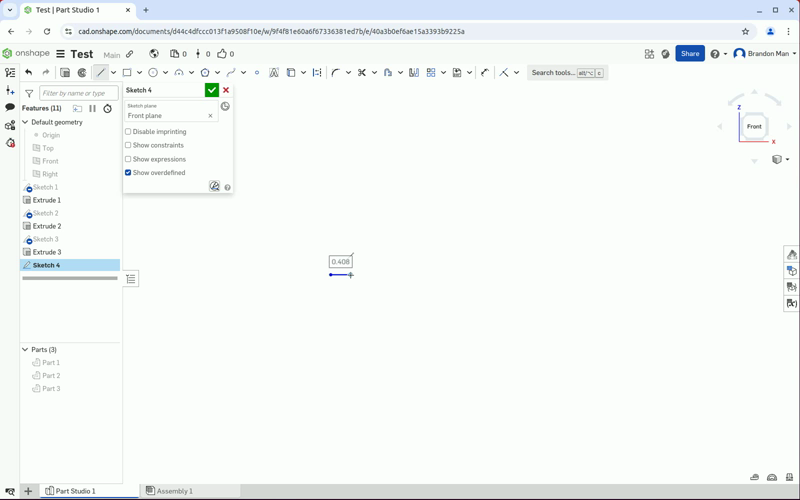
scroll(-6)
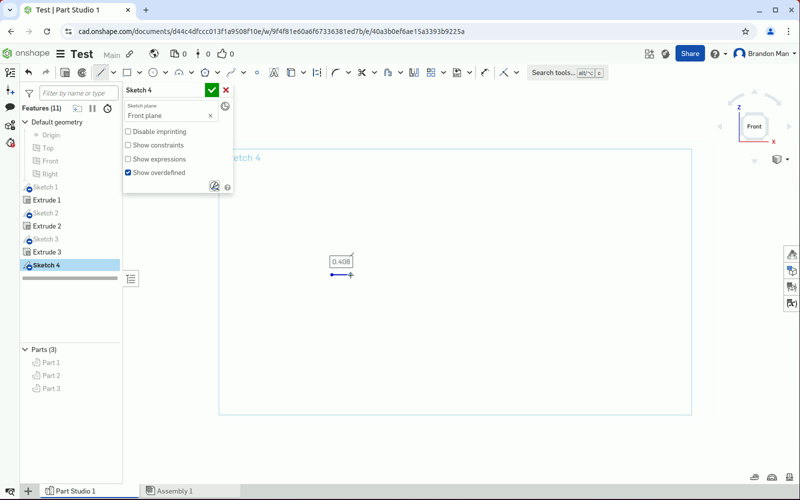
scroll(-6)
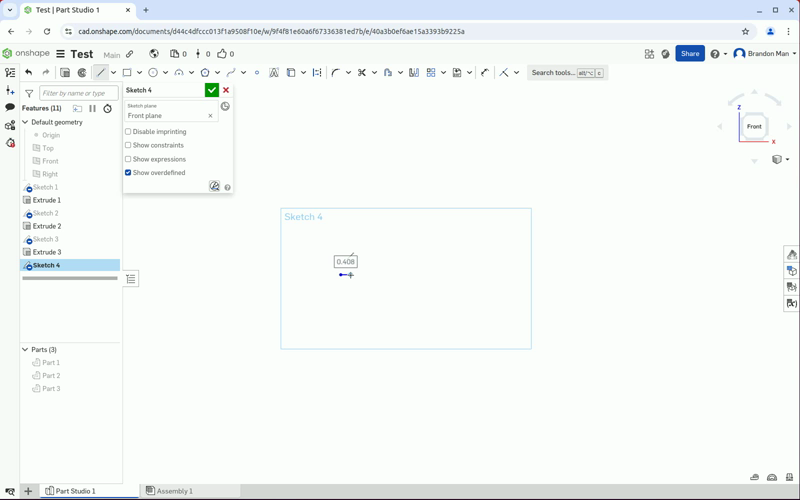
scroll(-6)
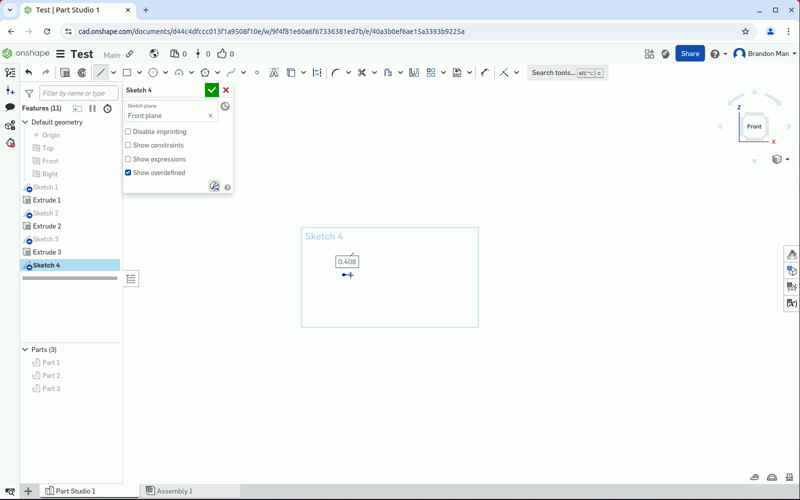
scroll(-6)
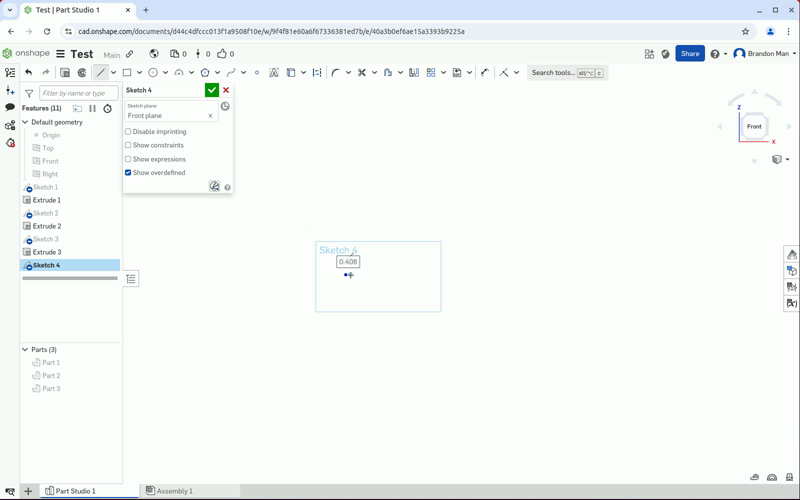
scroll(-6)
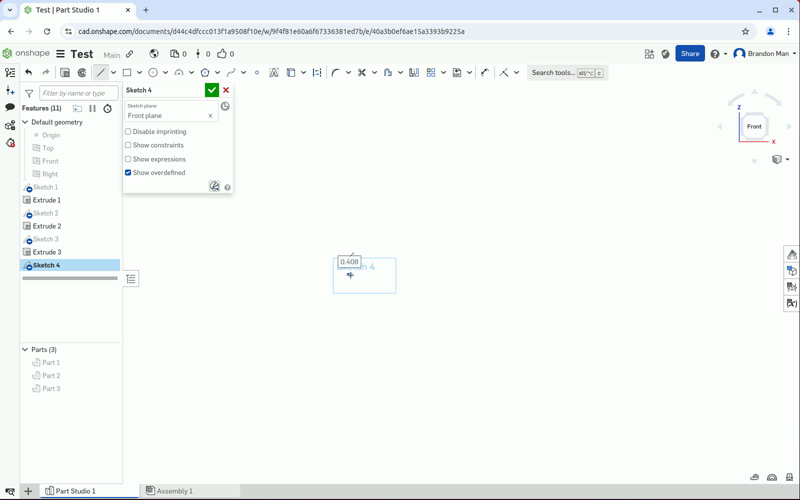
key_up(shift)
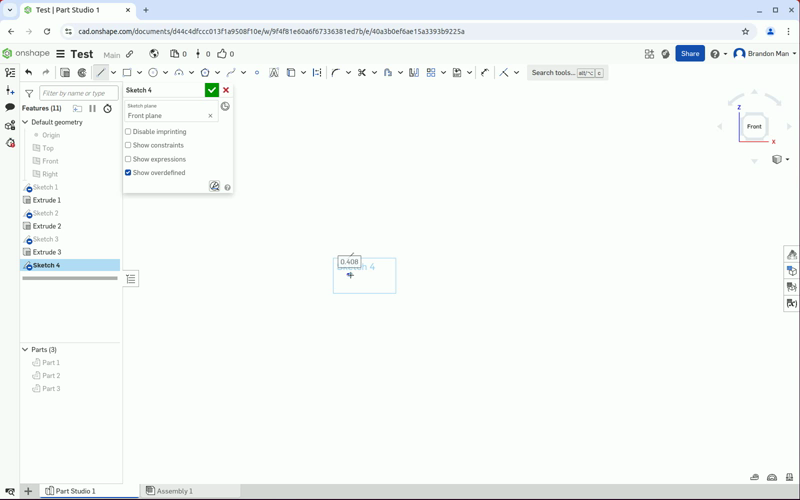
key_down(shift)
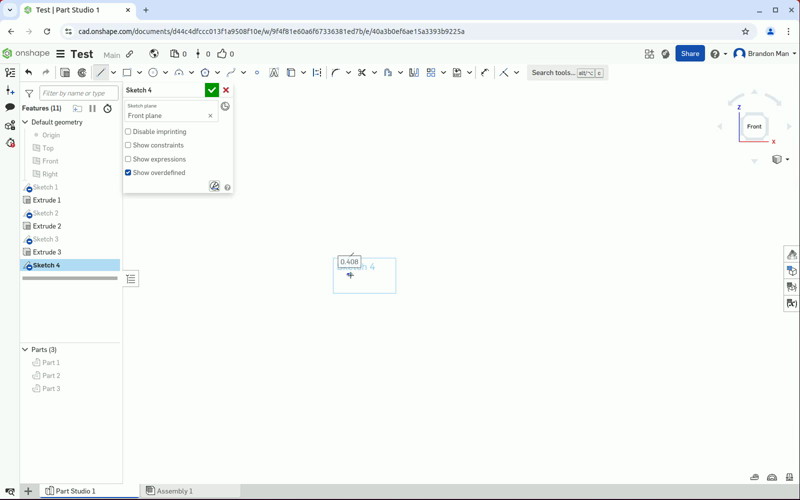
mouse_move(380, 274)
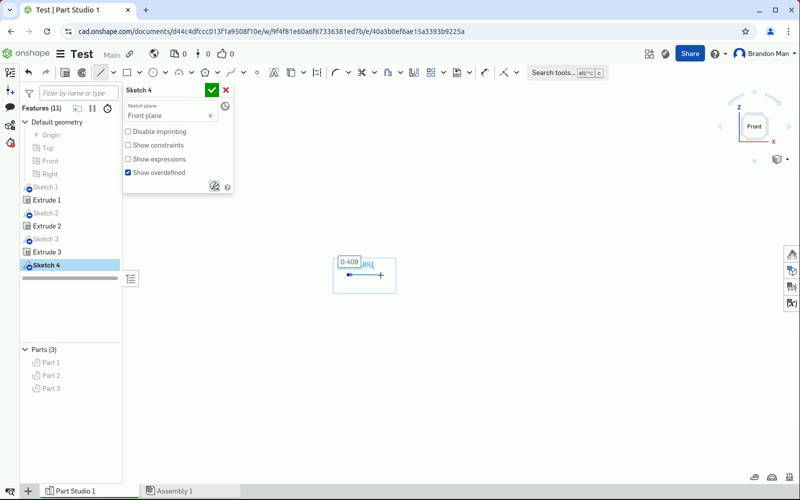
mouse_move(350, 272)
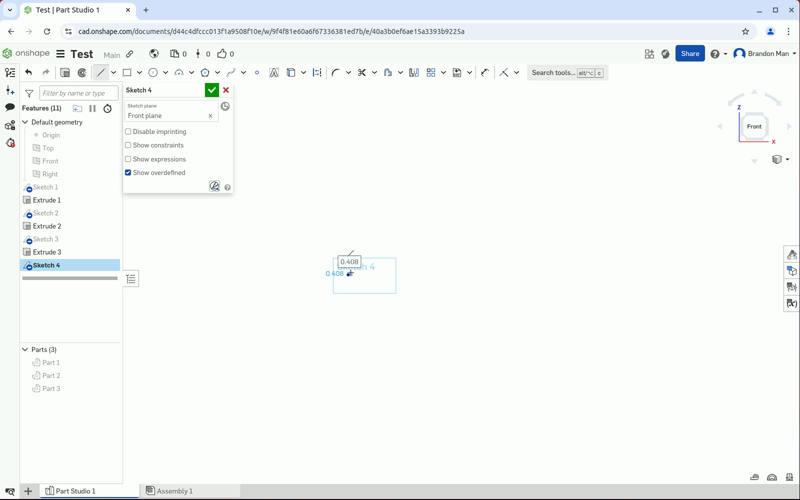
scroll(6)
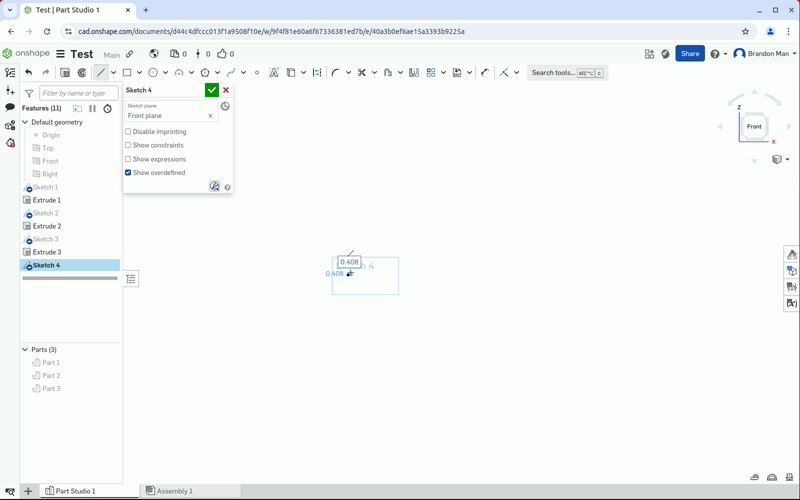
scroll(6)
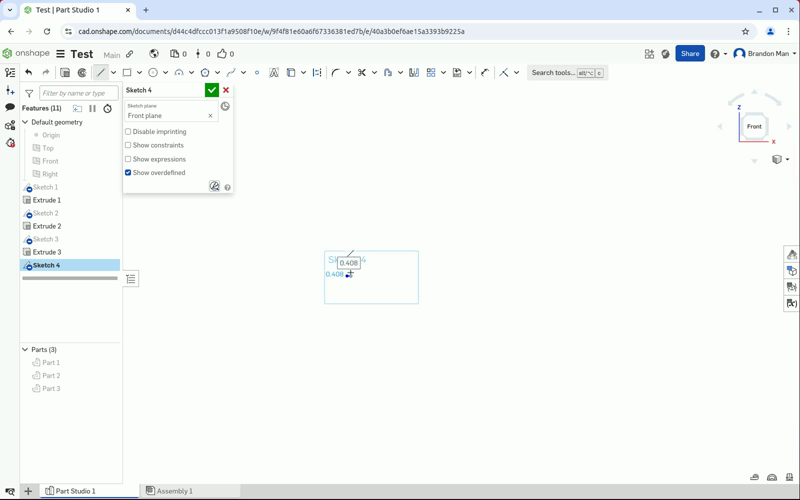
scroll(6)
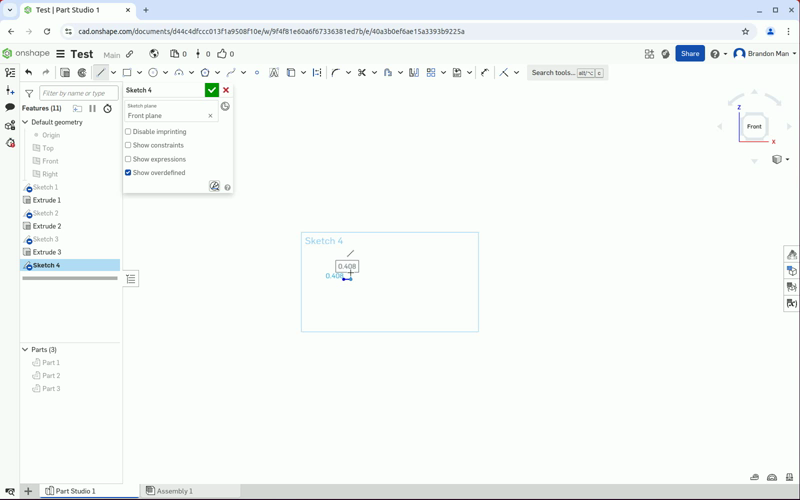
scroll(6)
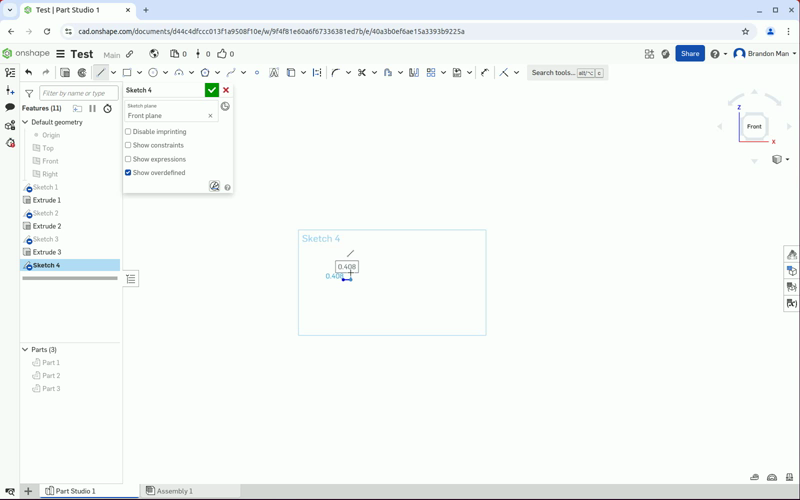
scroll(6)
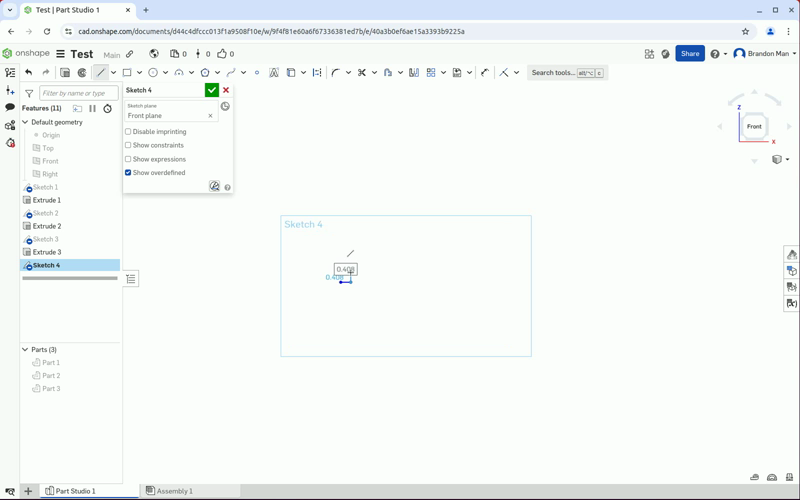
scroll(6)
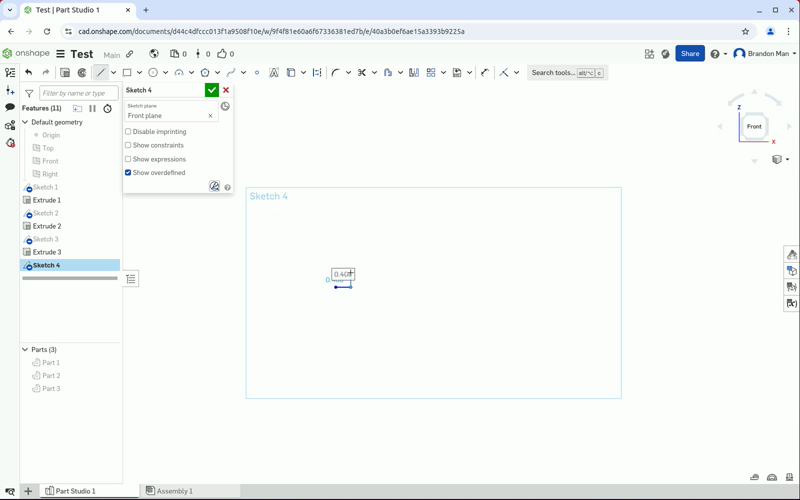
scroll(6)
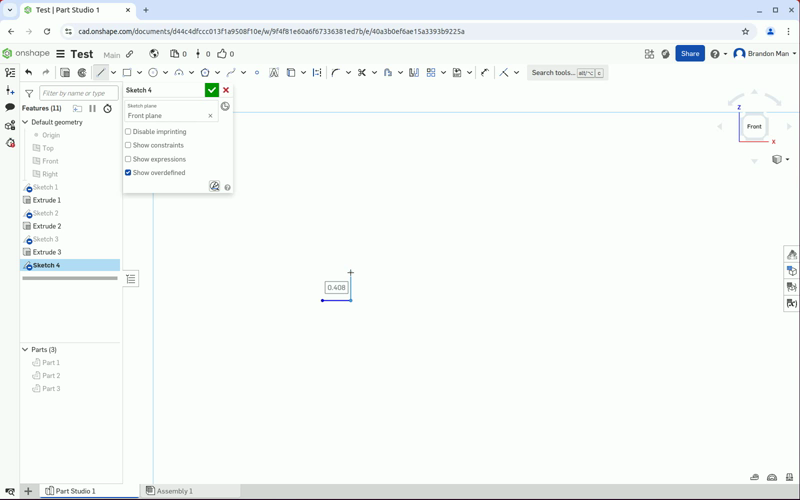
click(350, 272)
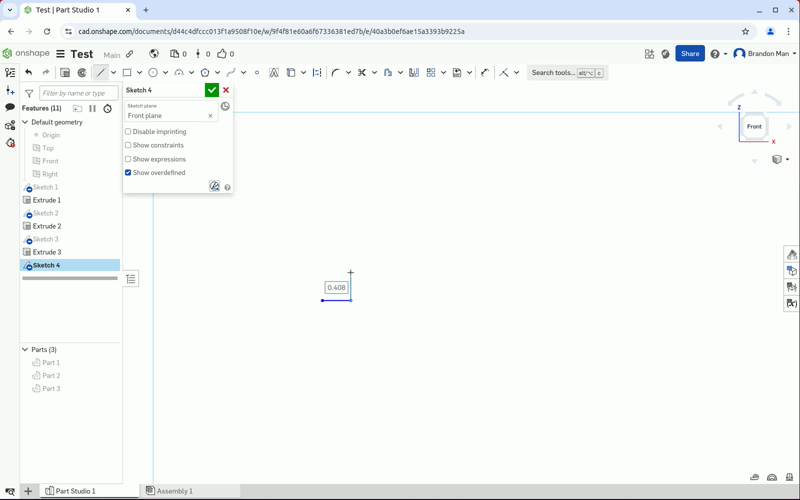
scroll(-6)
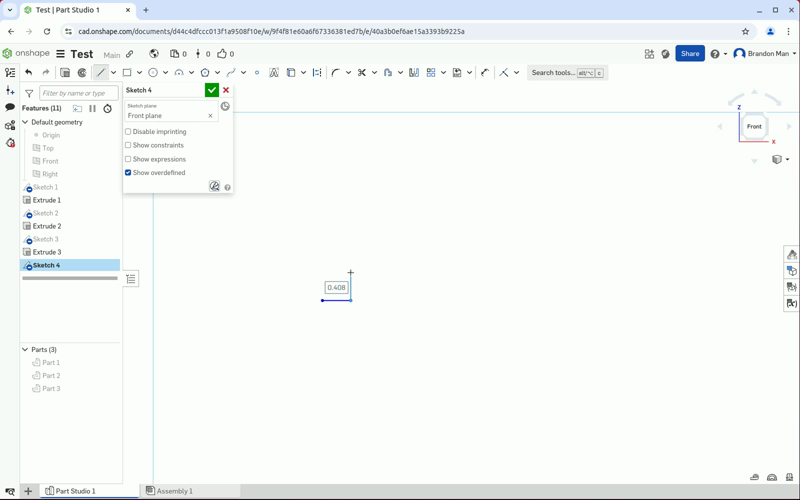
scroll(-6)
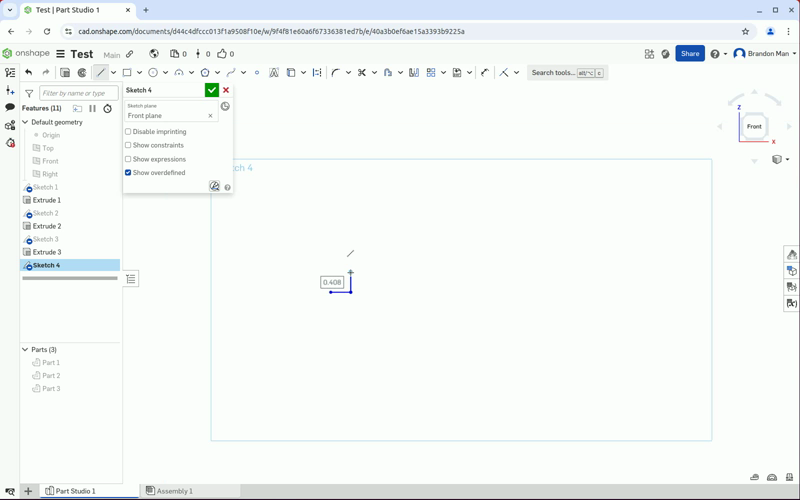
scroll(-6)
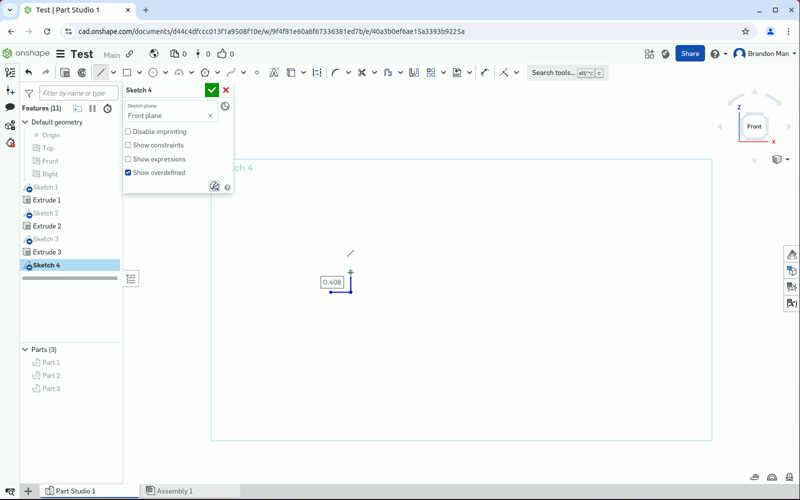
scroll(-6)
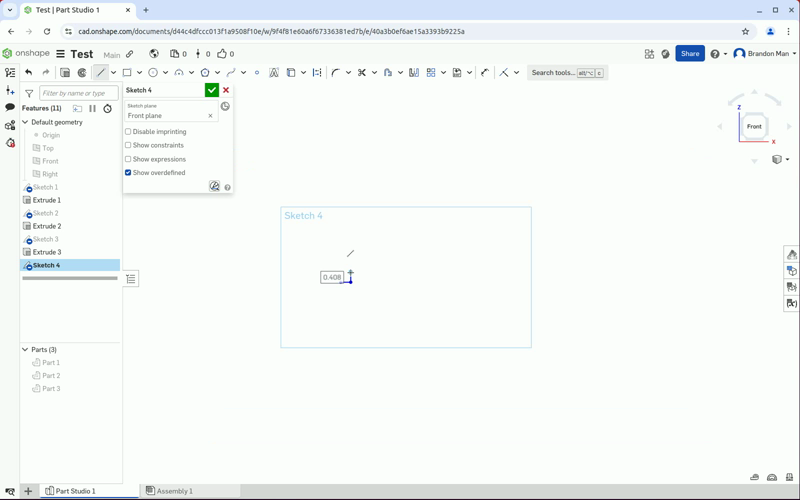
scroll(-6)
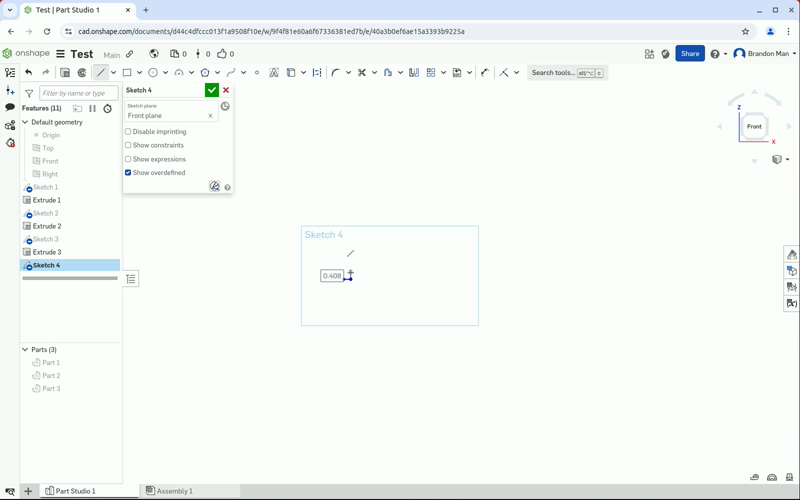
scroll(-6)
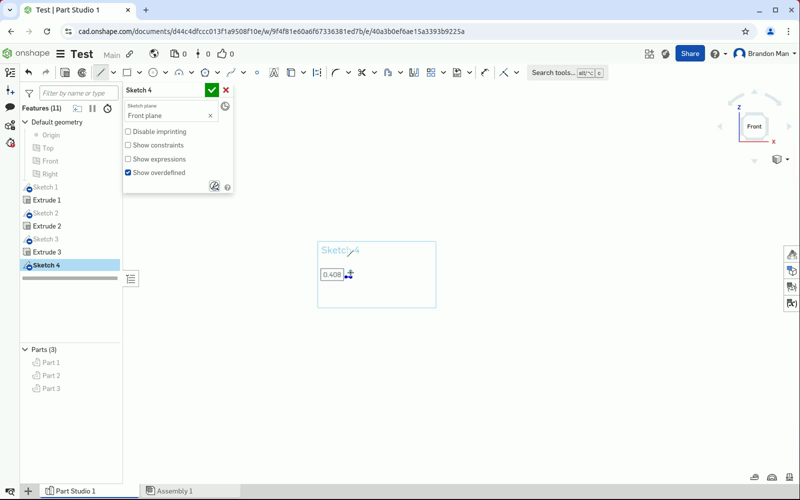
scroll(-6)
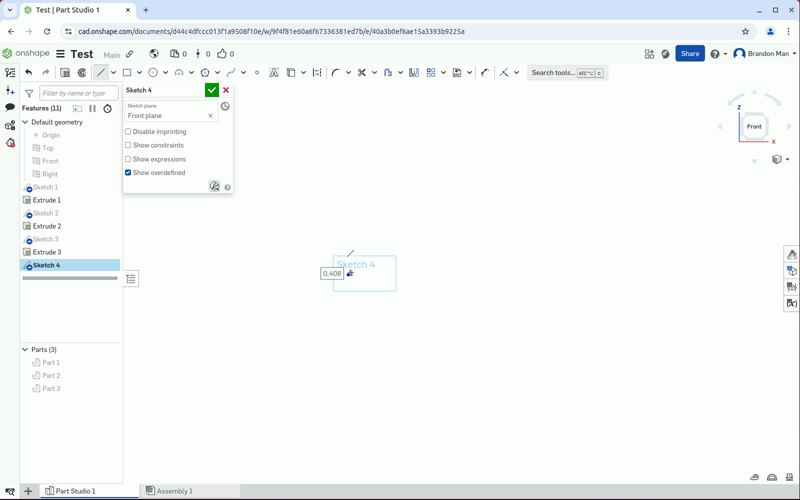
key_up(shift)
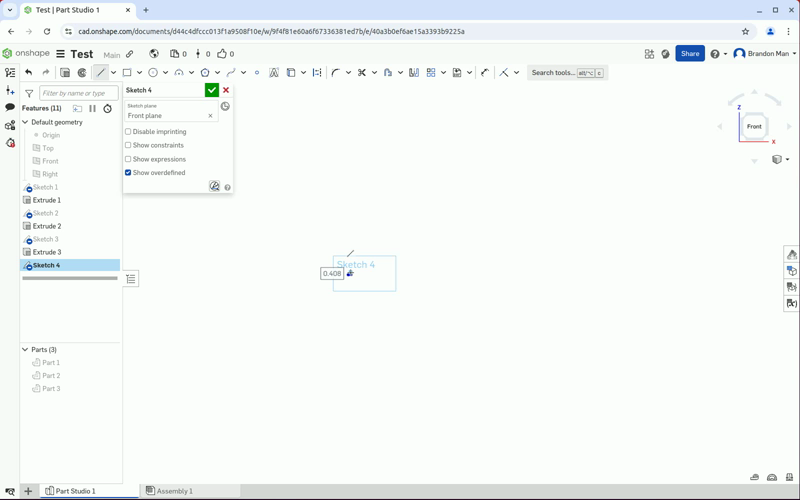
key_down(shift)
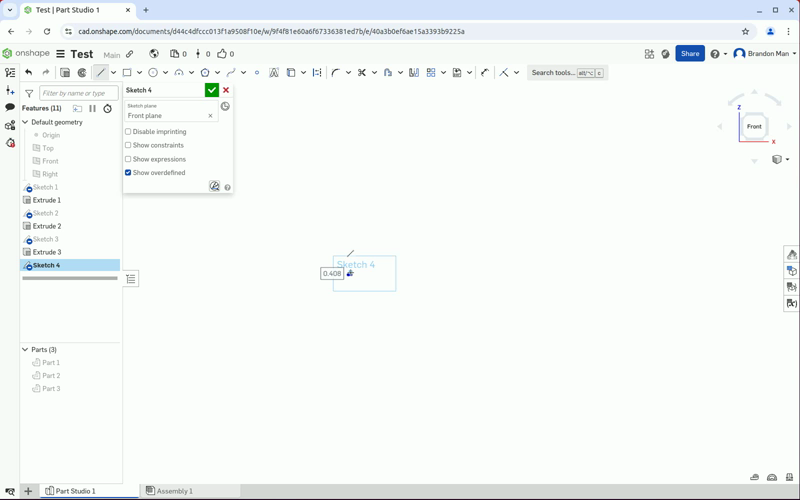
mouse_move(380, 272)
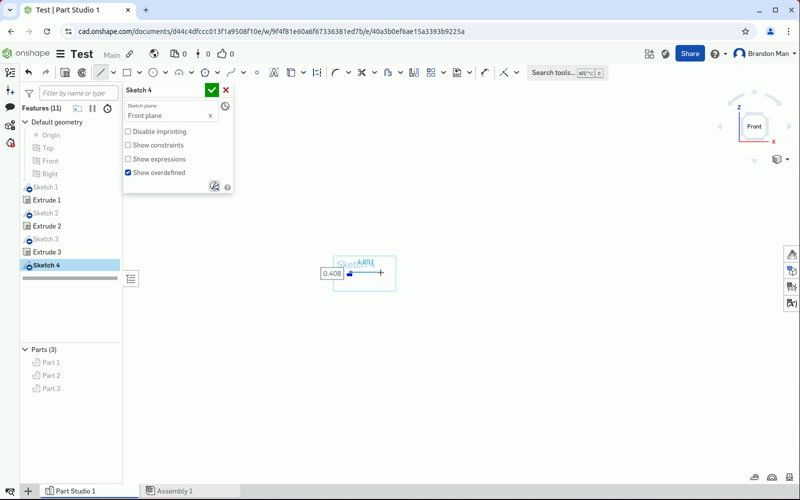
mouse_move(348, 272)
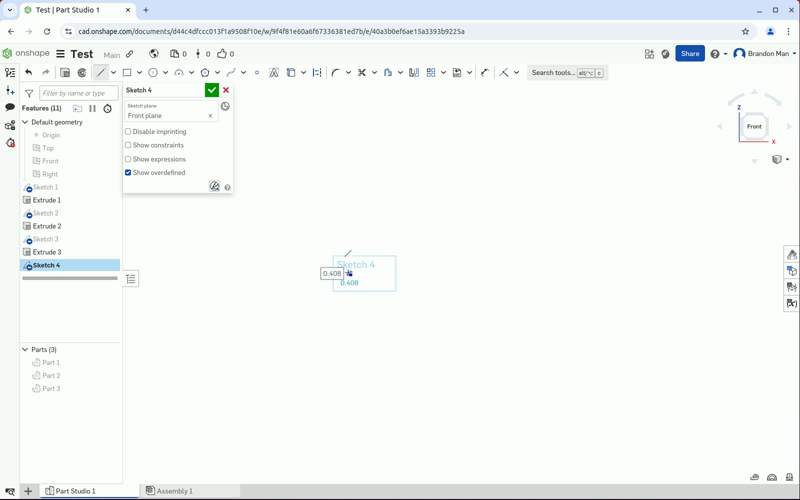
scroll(6)
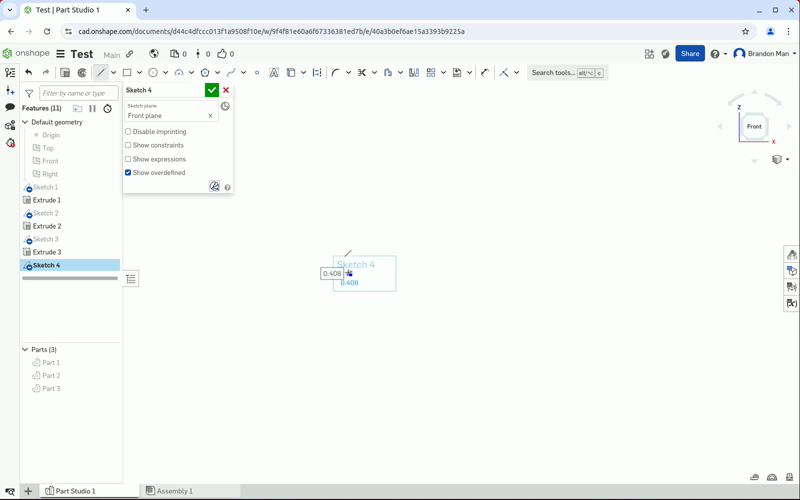
scroll(6)
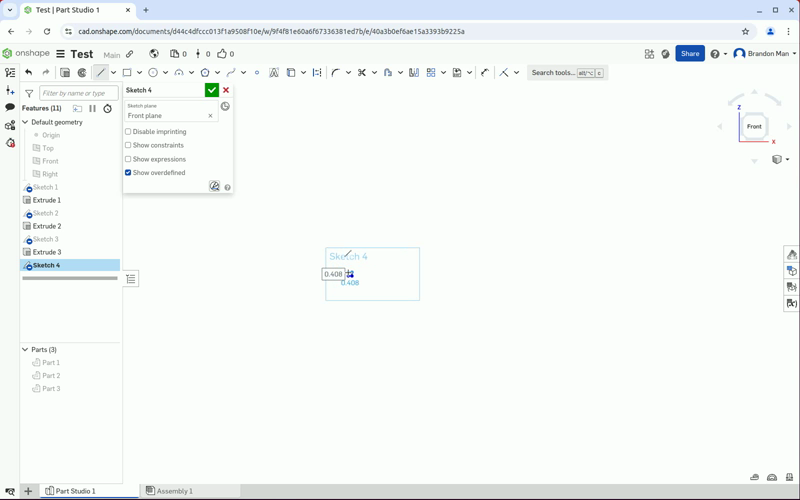
scroll(6)
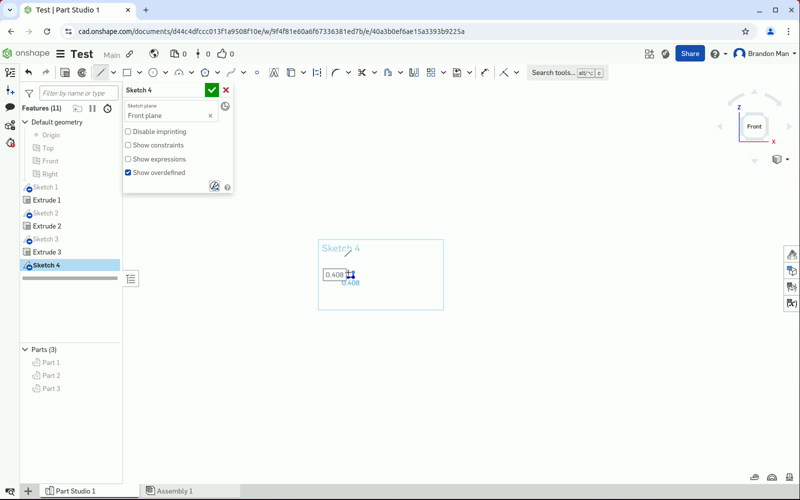
scroll(6)
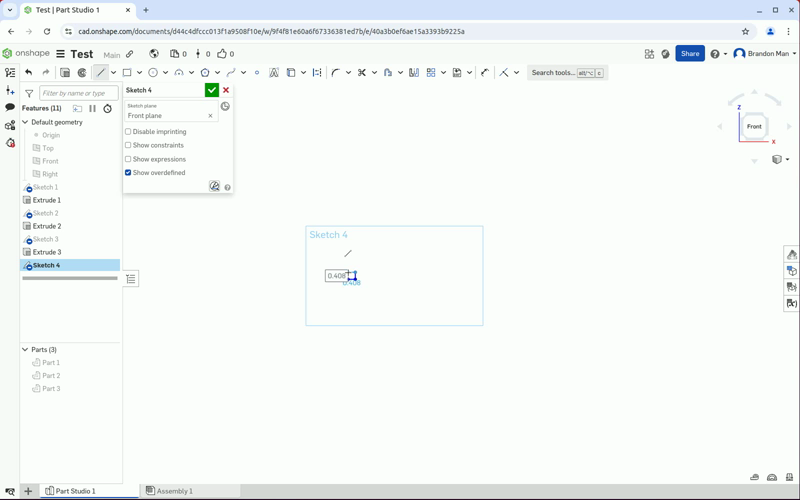
scroll(6)
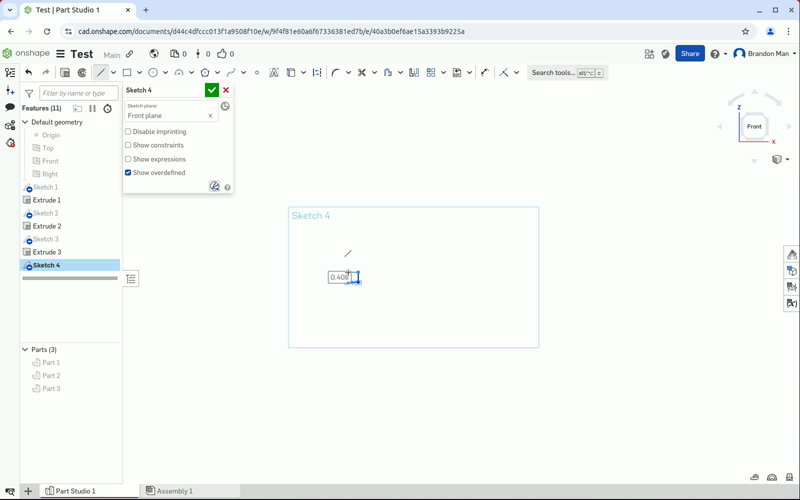
scroll(6)
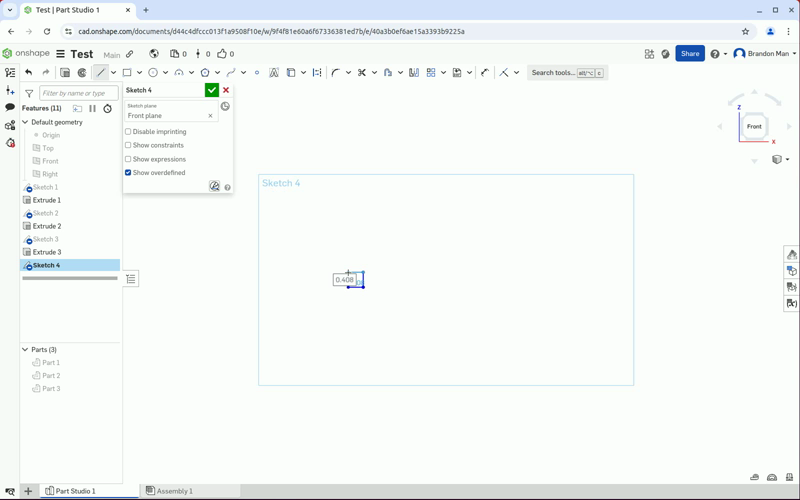
scroll(6)
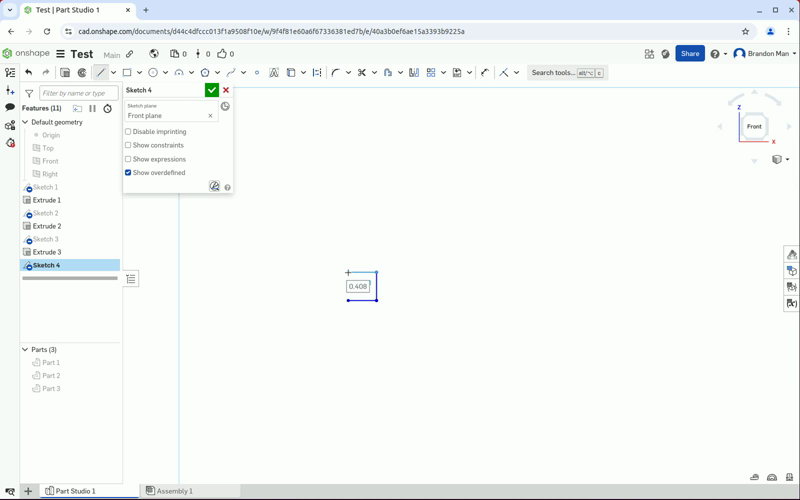
click(348, 272)
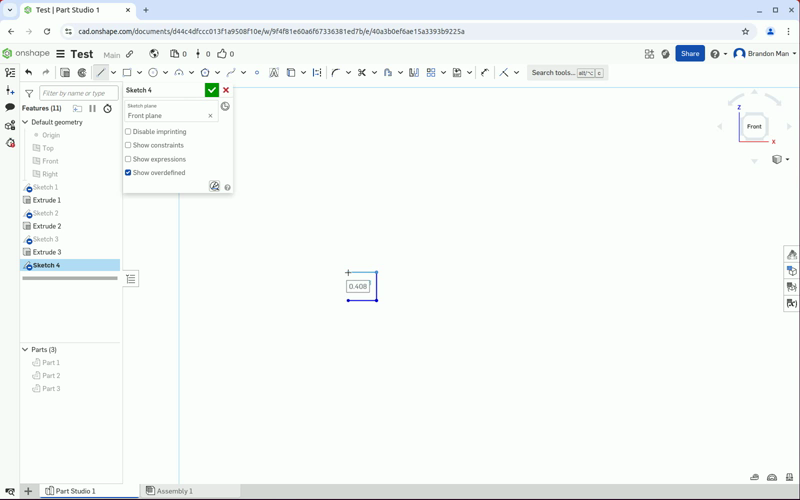
scroll(-6)
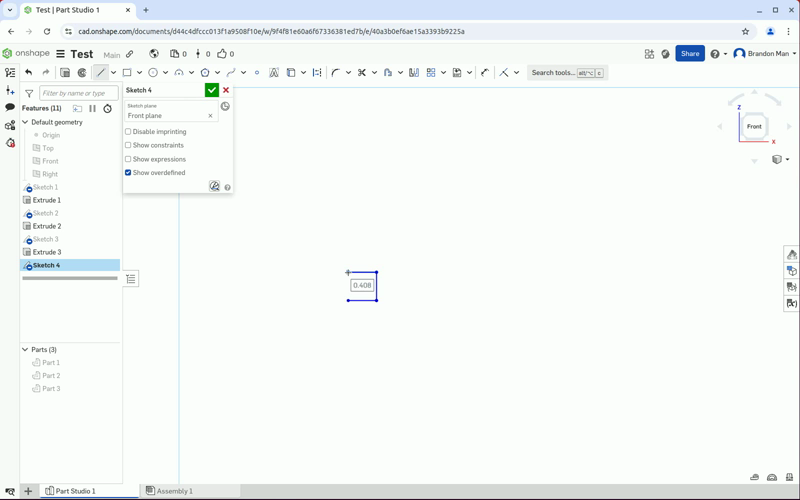
scroll(-6)
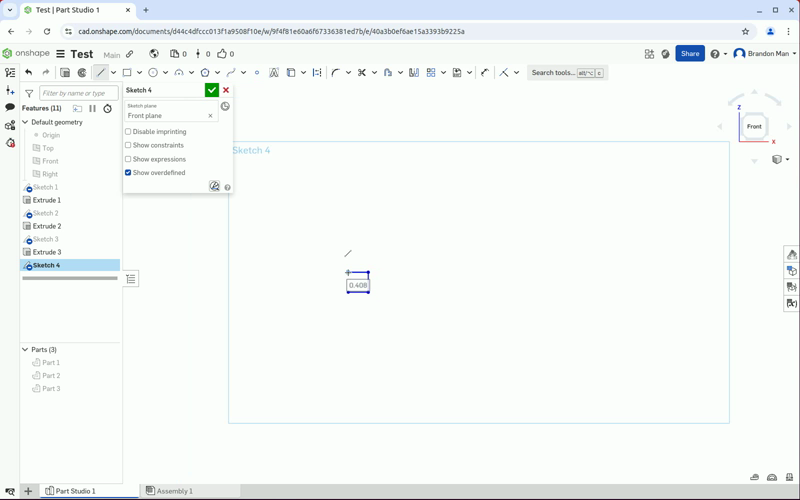
scroll(-6)
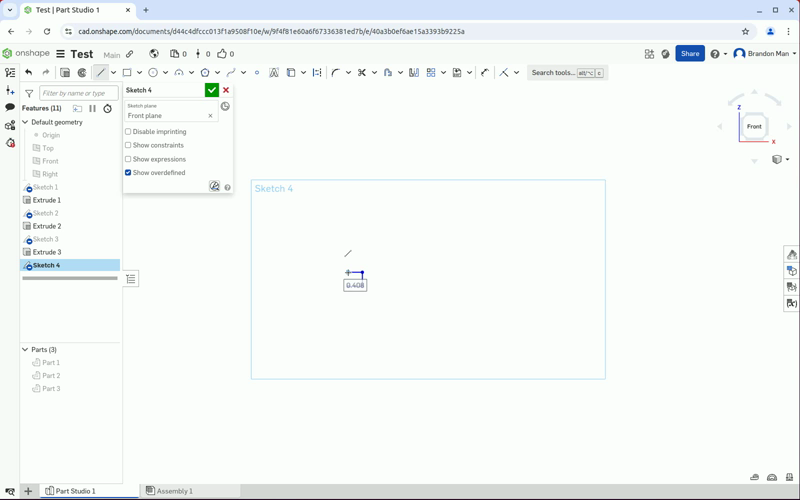
scroll(-6)
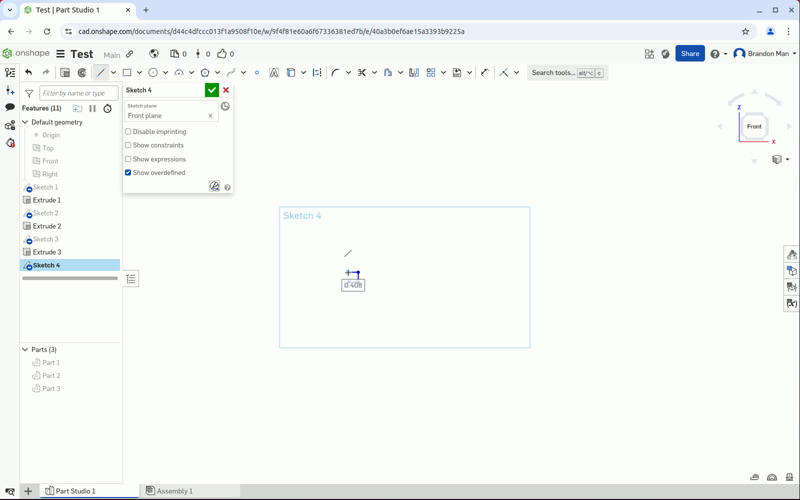
scroll(-6)
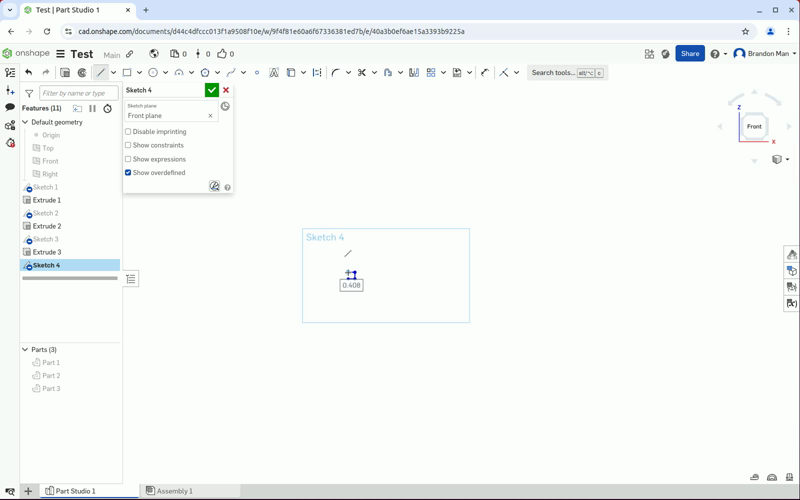
scroll(-6)
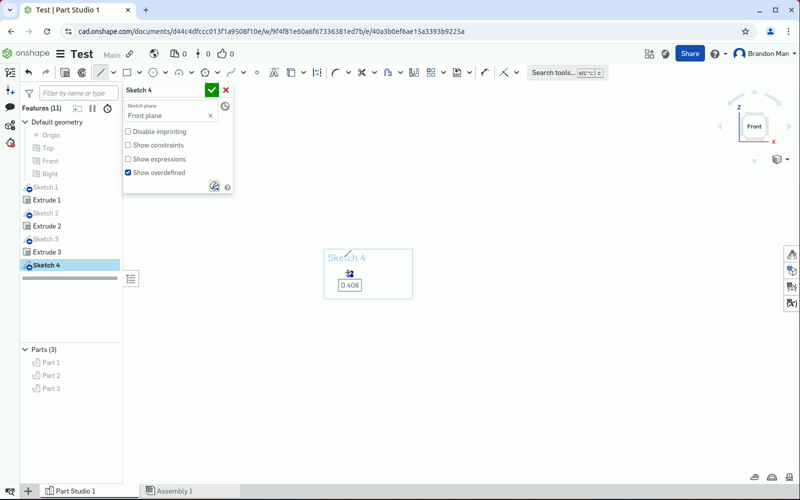
scroll(-6)
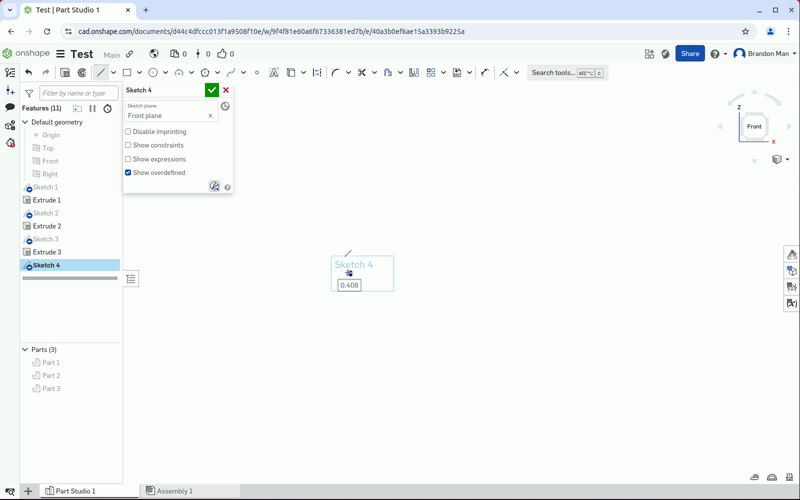
key_up(shift)
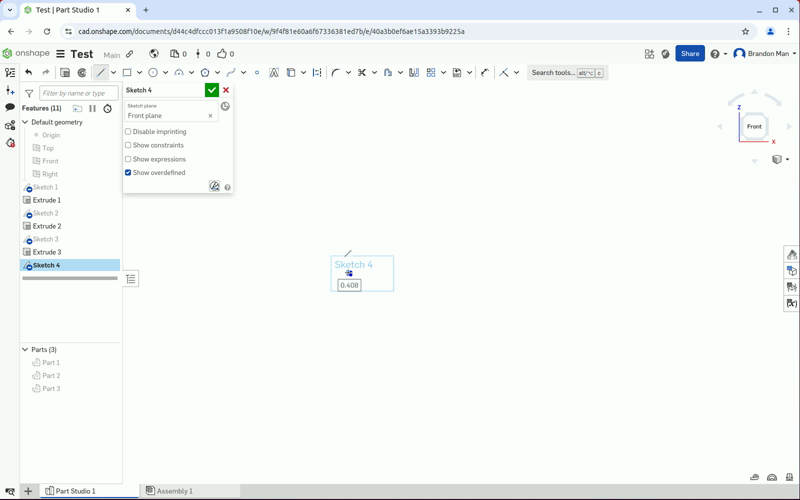
mouse_move(378, 272)
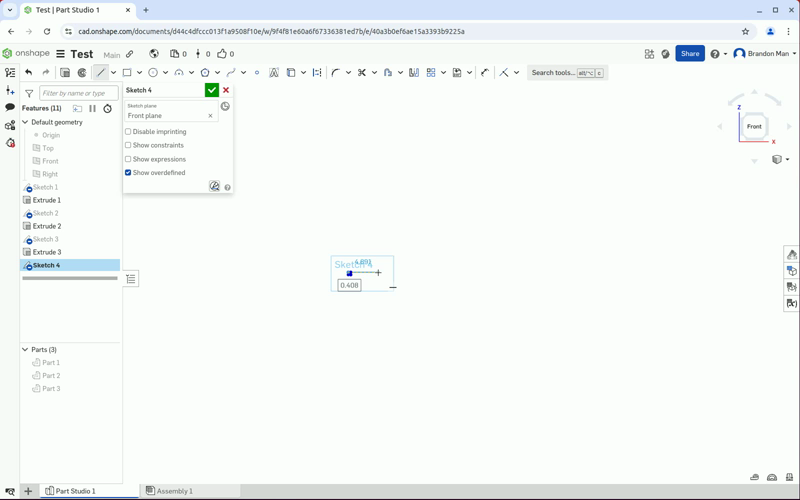
key_down(shift)
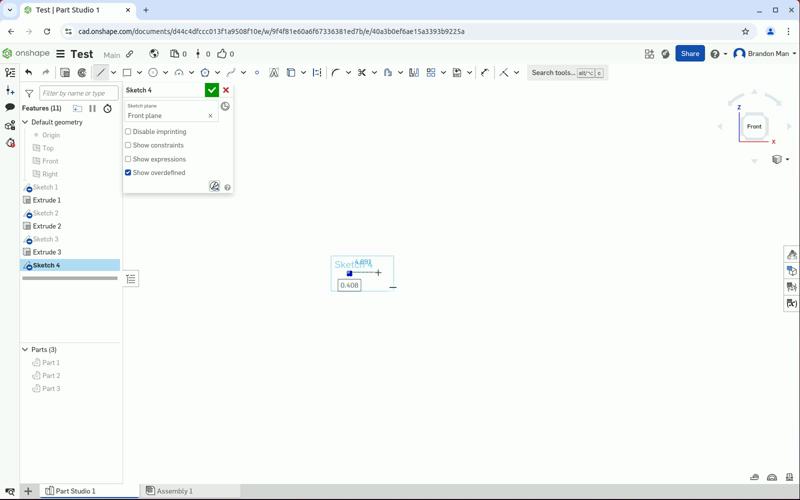
mouse_move(348, 274)
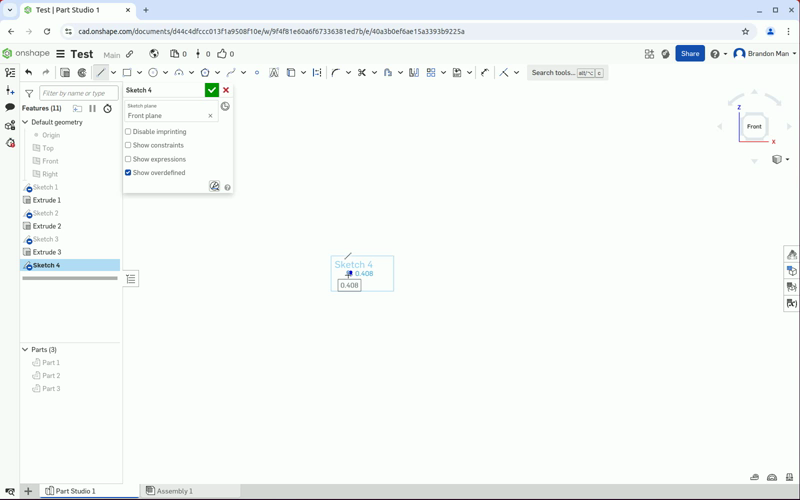
scroll(6)
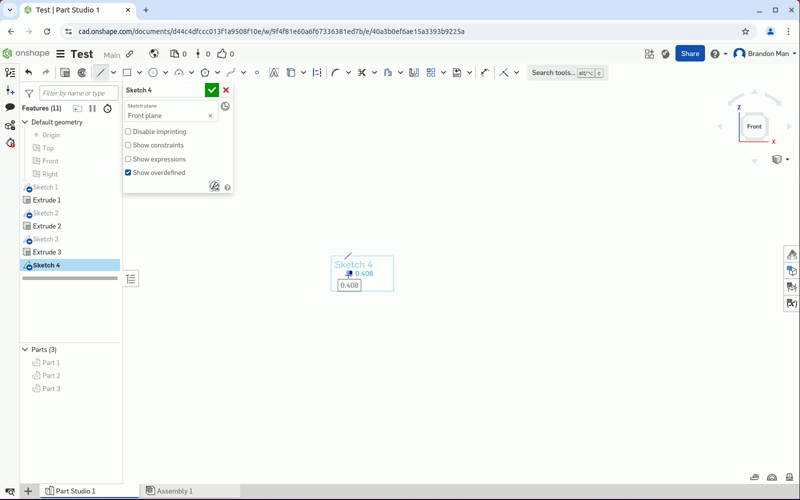
scroll(6)
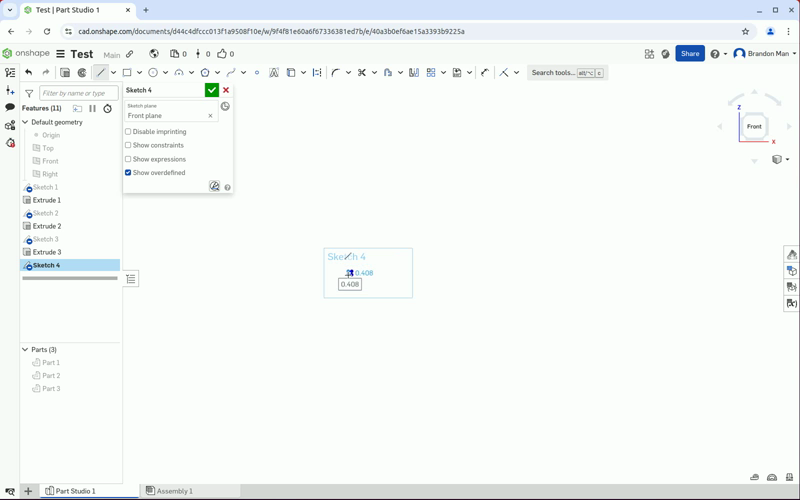
scroll(6)
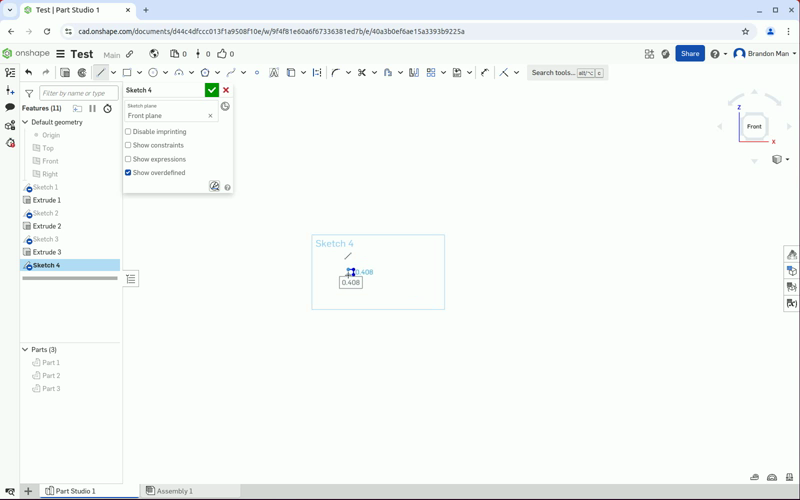
scroll(6)
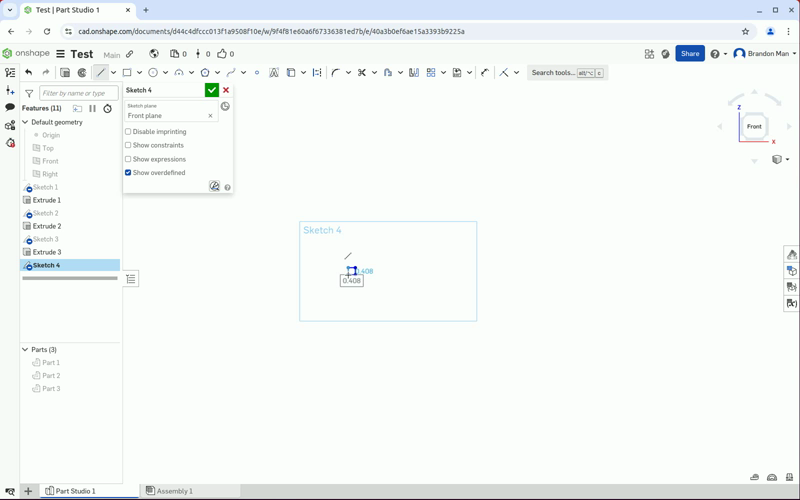
scroll(6)
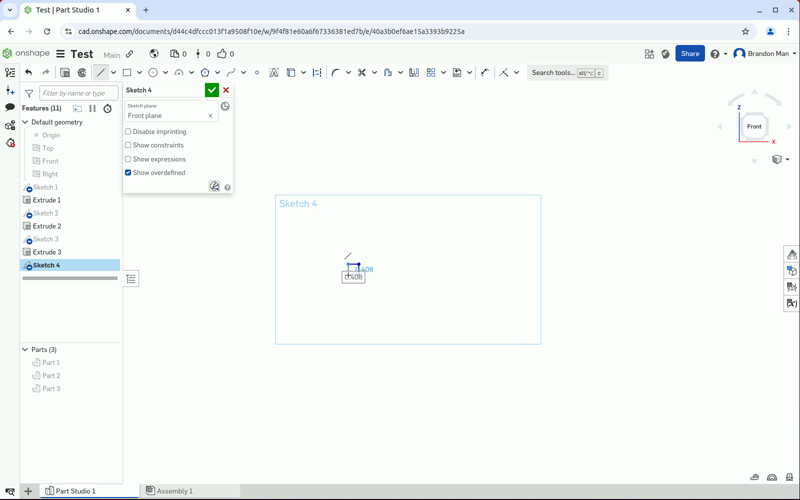
scroll(6)
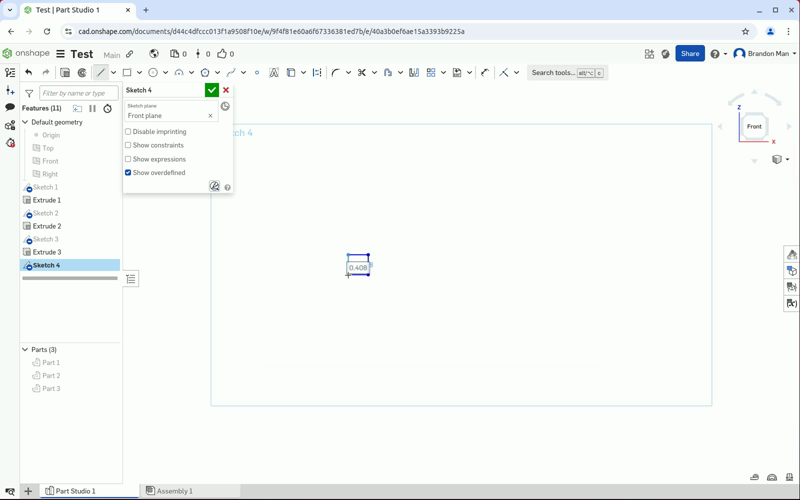
scroll(6)
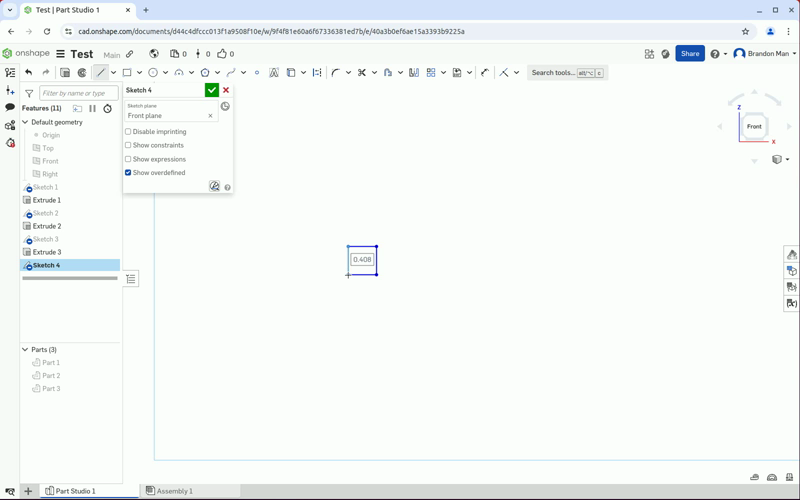
key_up(shift)
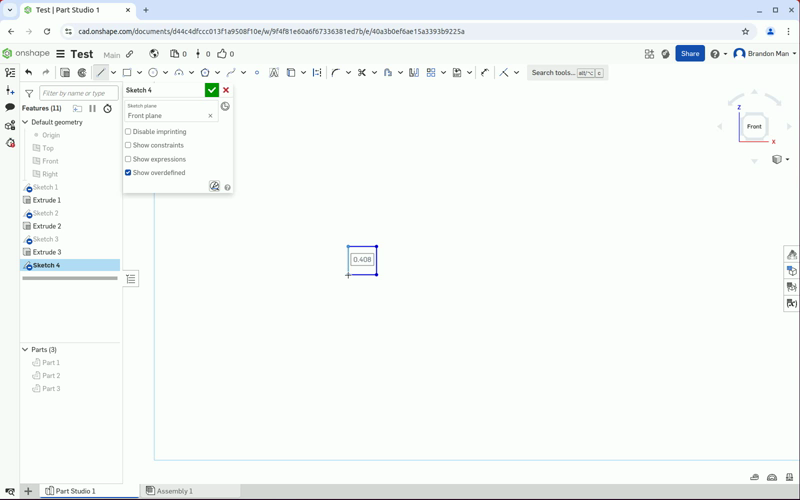
click(348, 274)
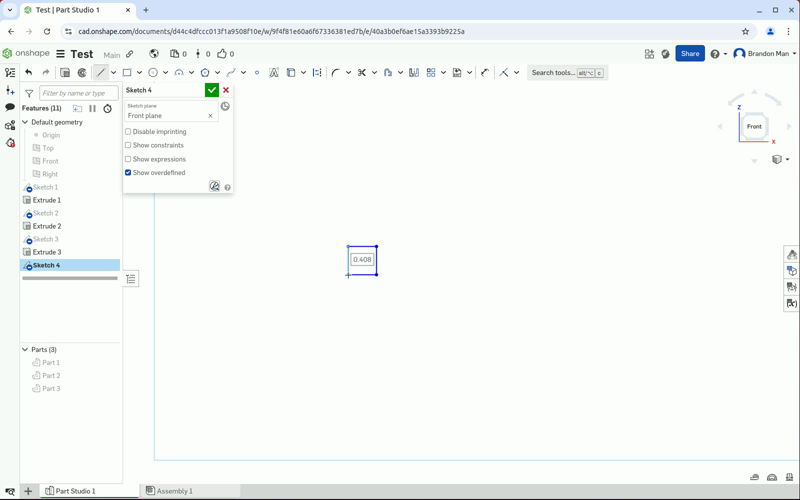
scroll(-6)
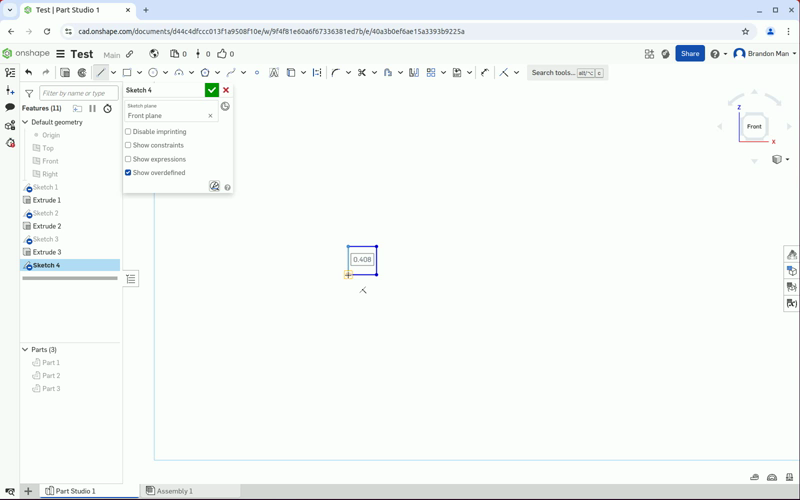
scroll(-6)
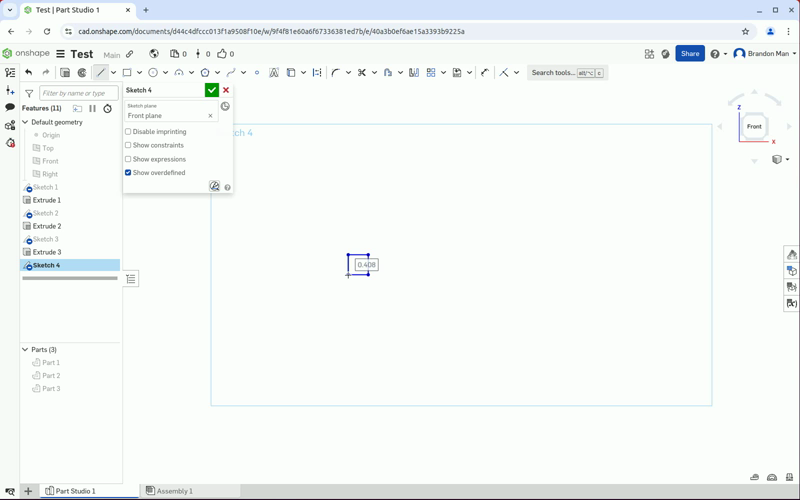
scroll(-6)
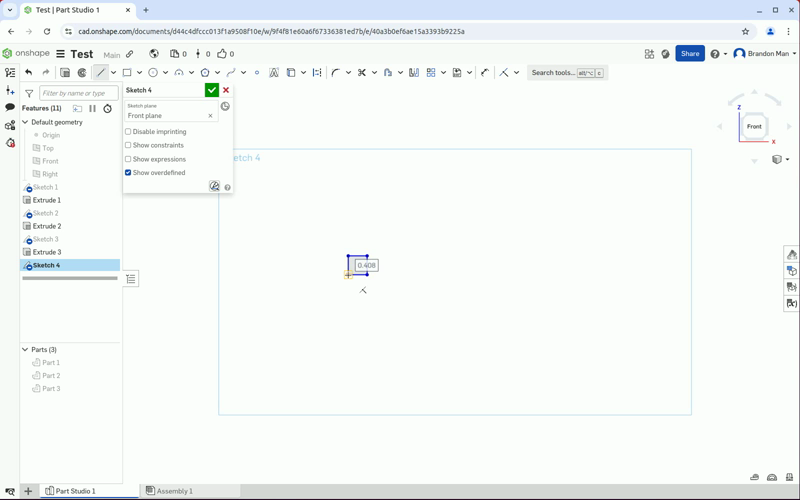
scroll(-6)
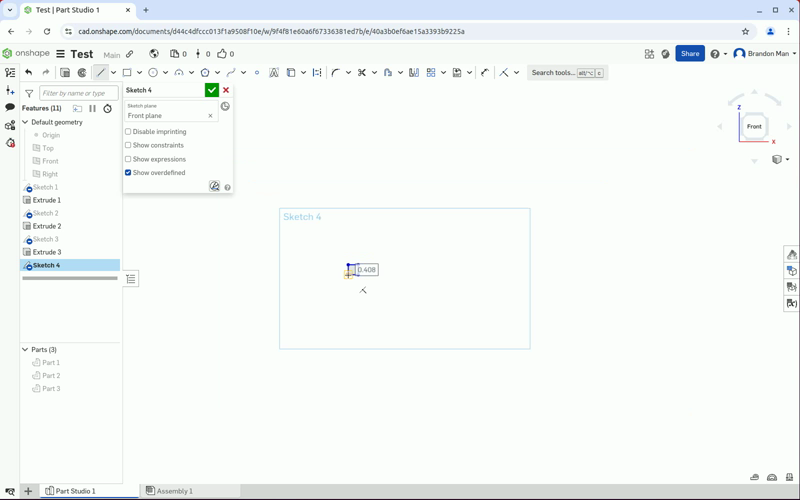
scroll(-6)
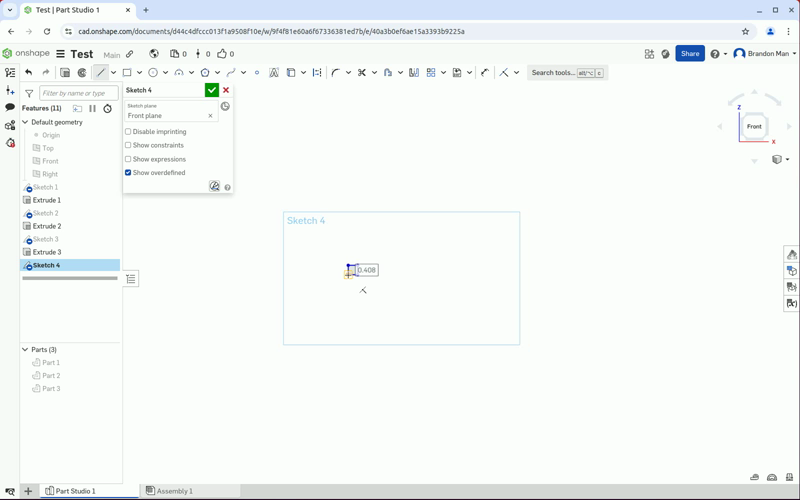
scroll(-6)
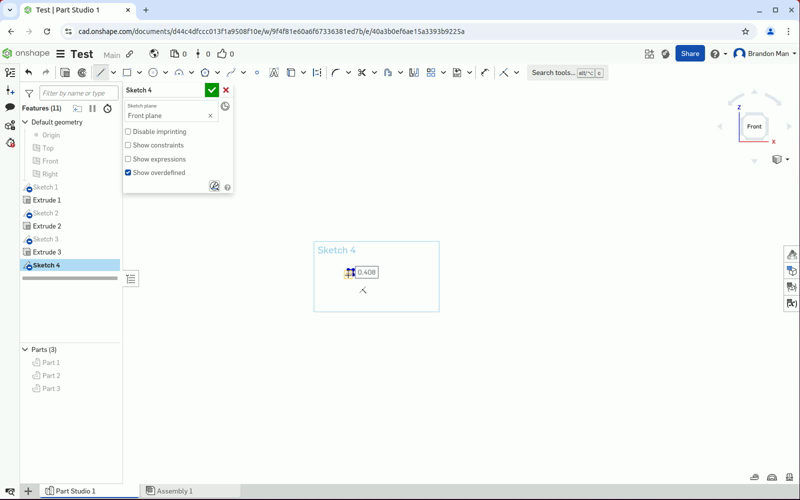
scroll(-6)
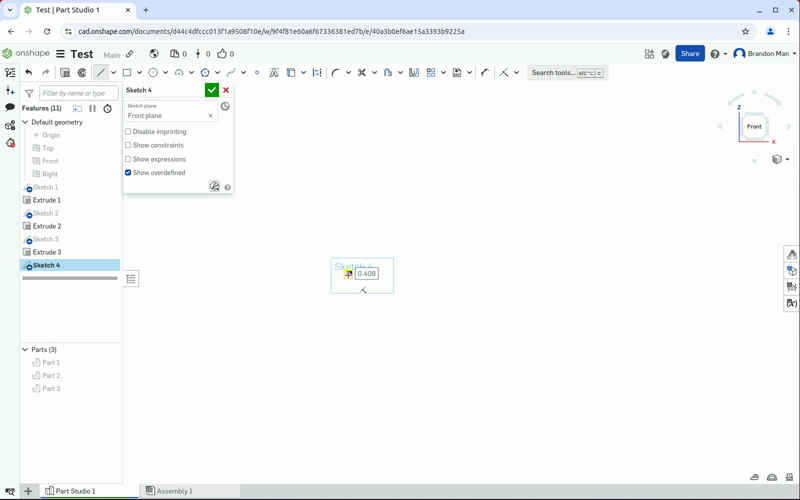
key(esc)
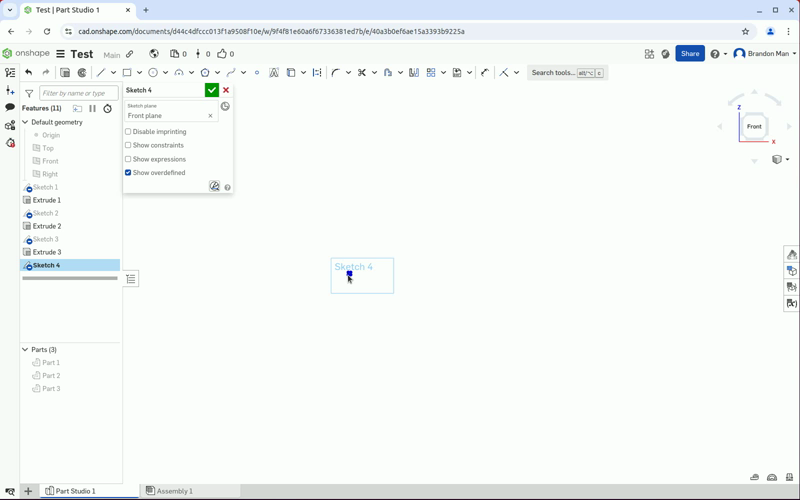
mouse_move(348, 272)
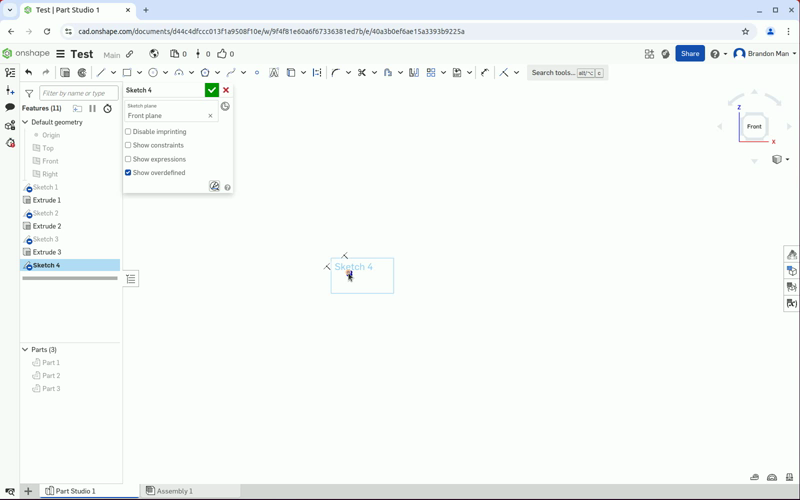
scroll(6)
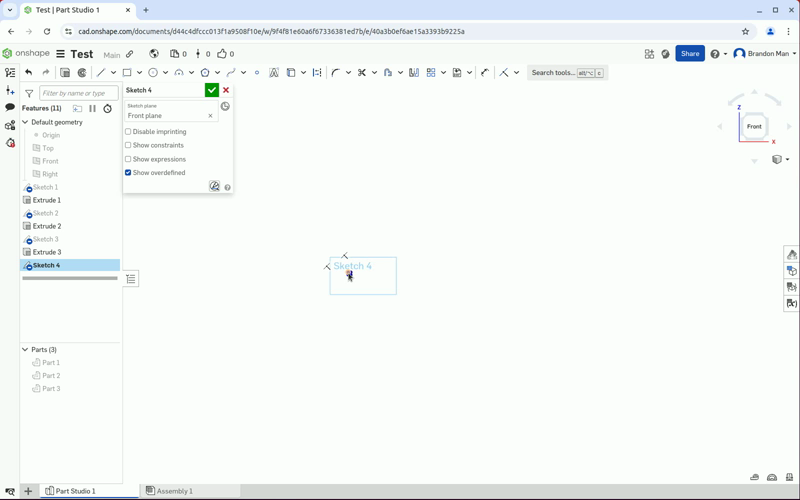
scroll(6)
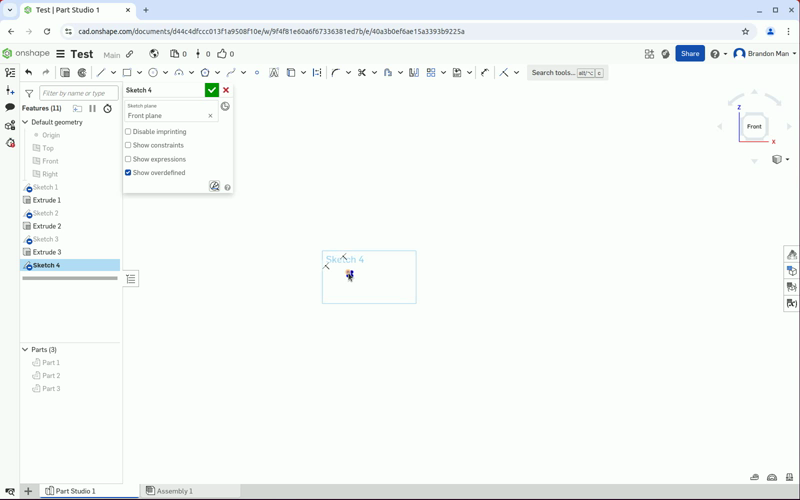
scroll(6)
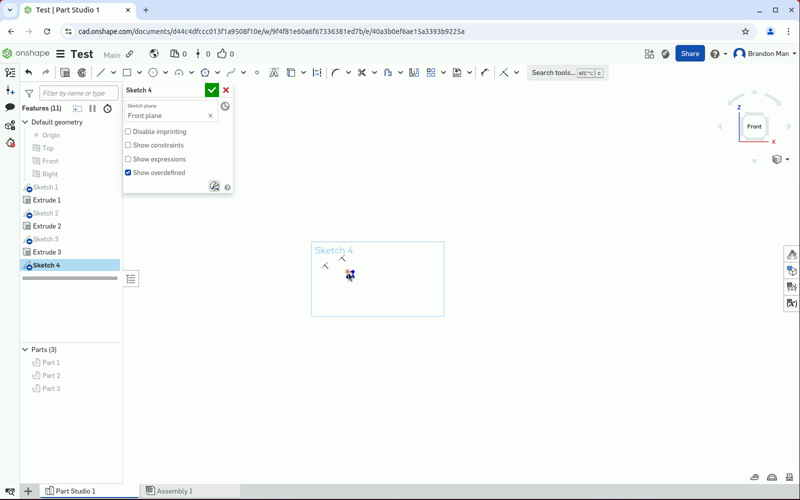
scroll(6)
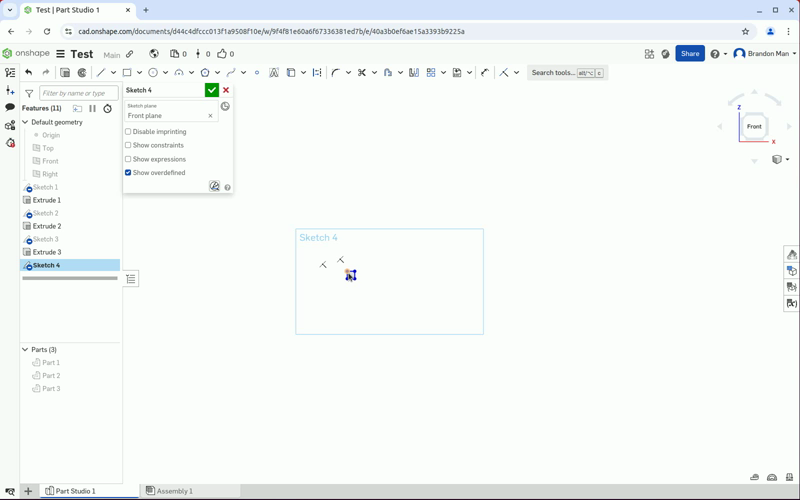
scroll(6)
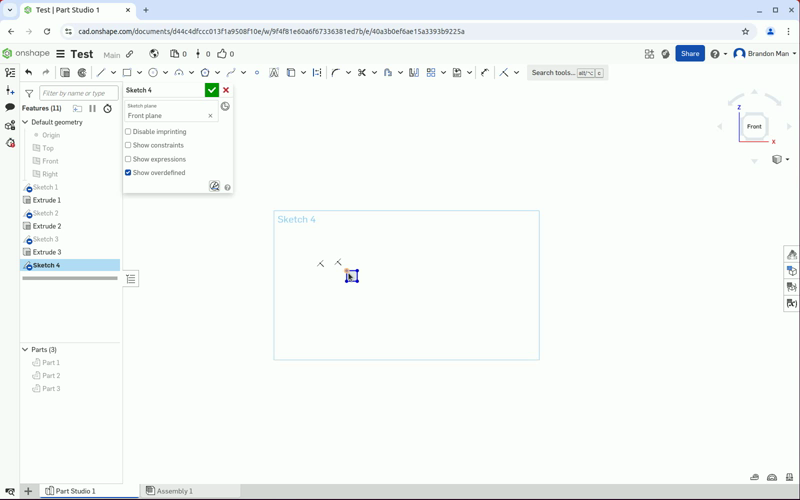
scroll(6)
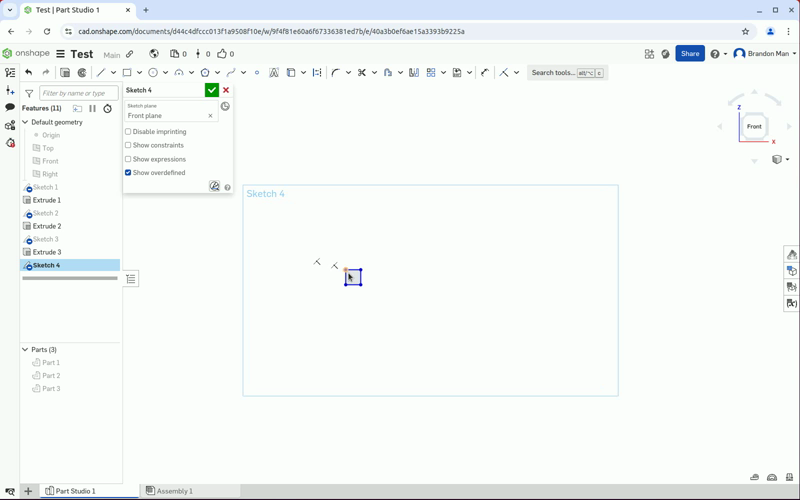
scroll(6)
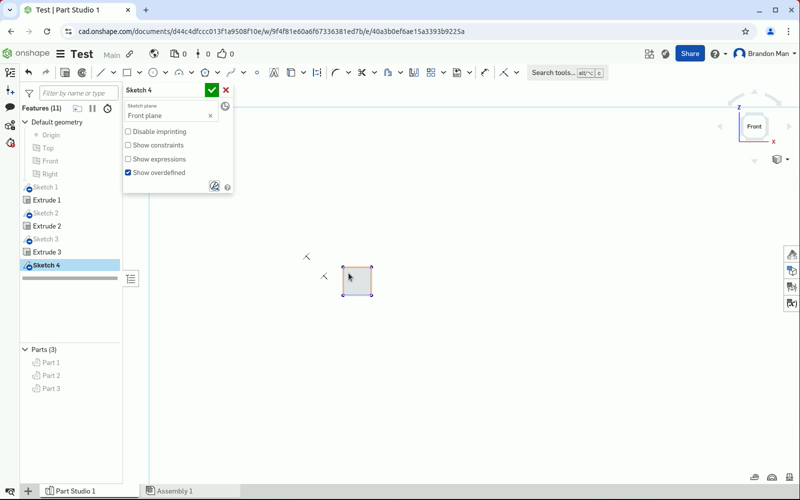
click(348, 272)
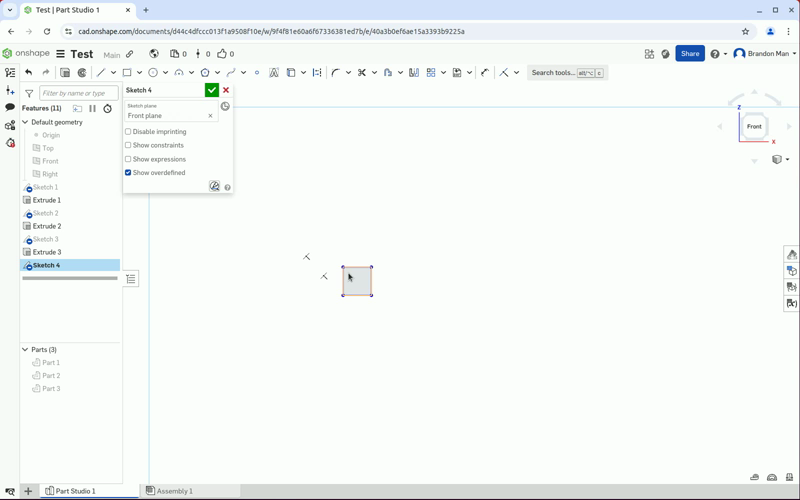
scroll(-6)
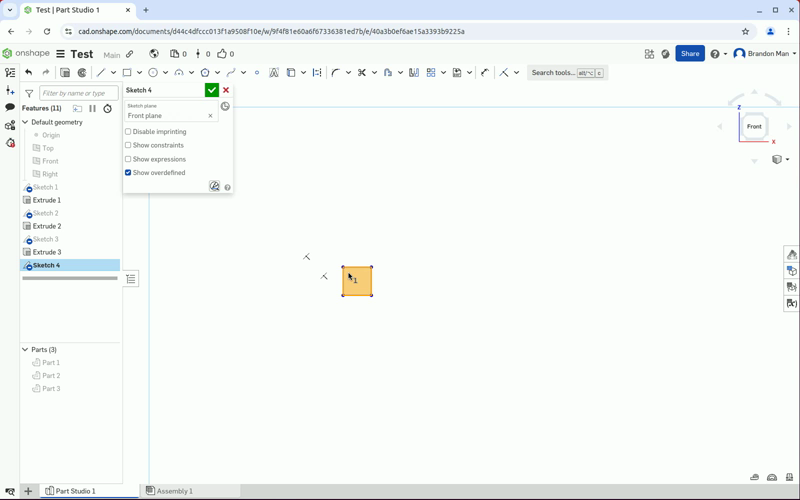
scroll(-6)
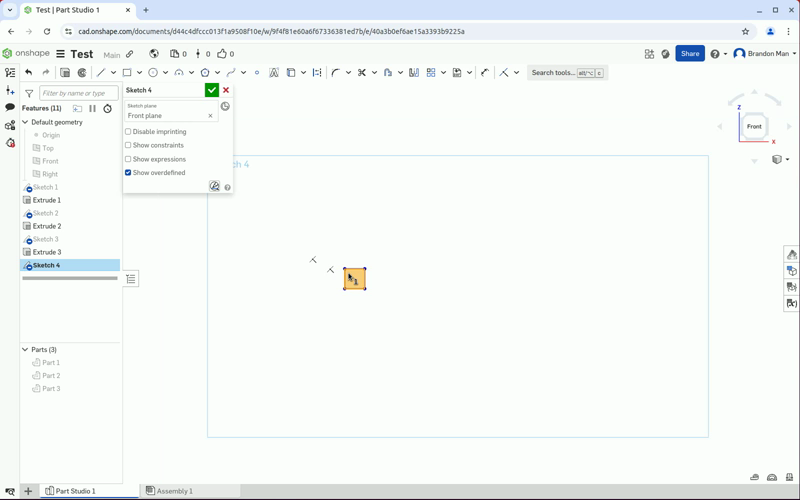
scroll(-6)
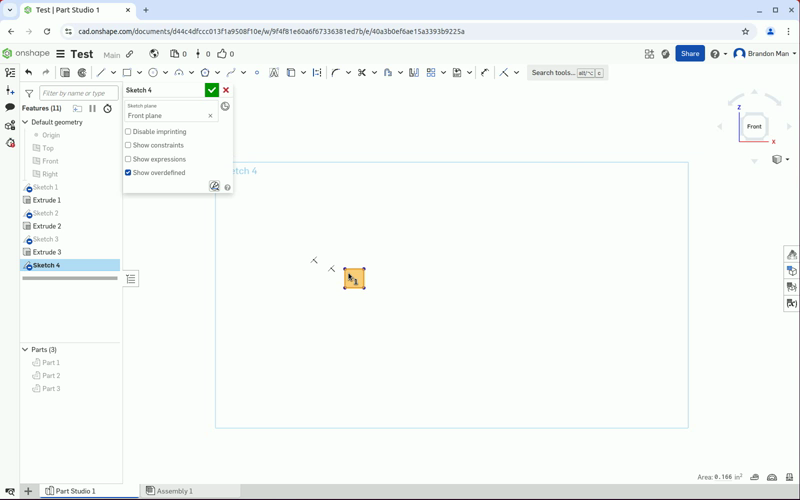
scroll(-6)
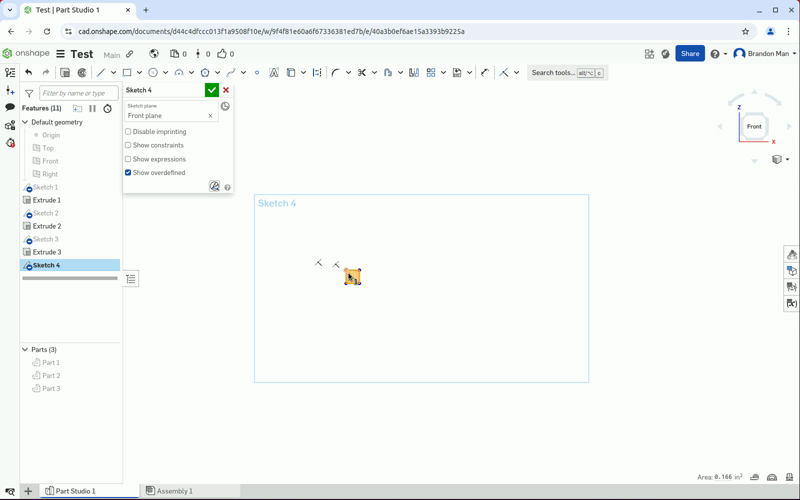
scroll(-6)
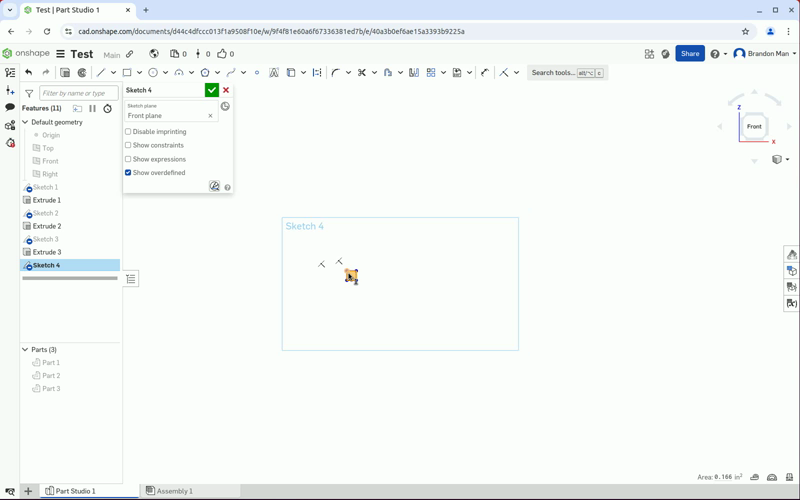
scroll(-6)
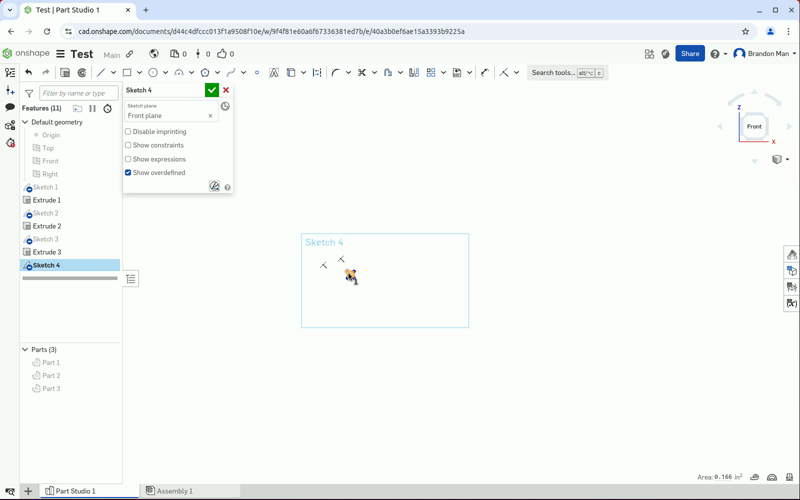
scroll(-6)
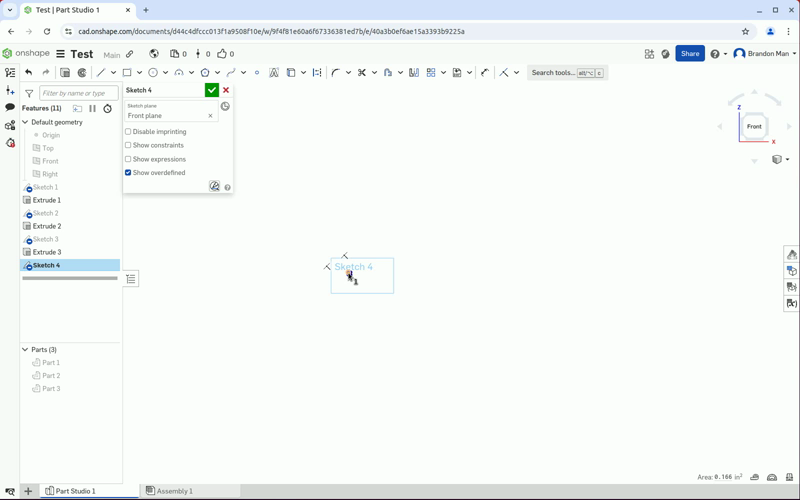
mouse_move(73, 352)
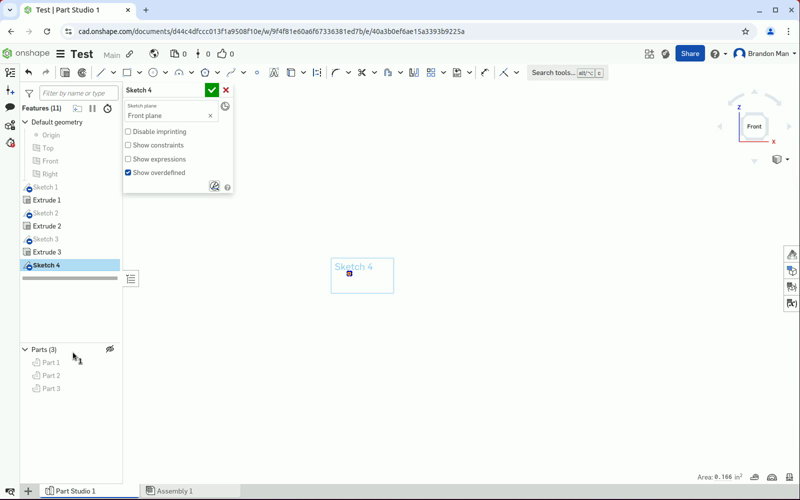
key(shift+y)
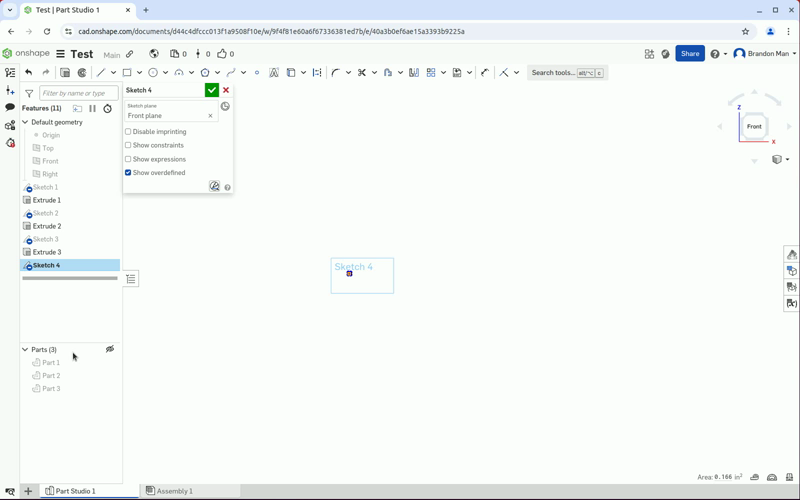
key(shift+e)
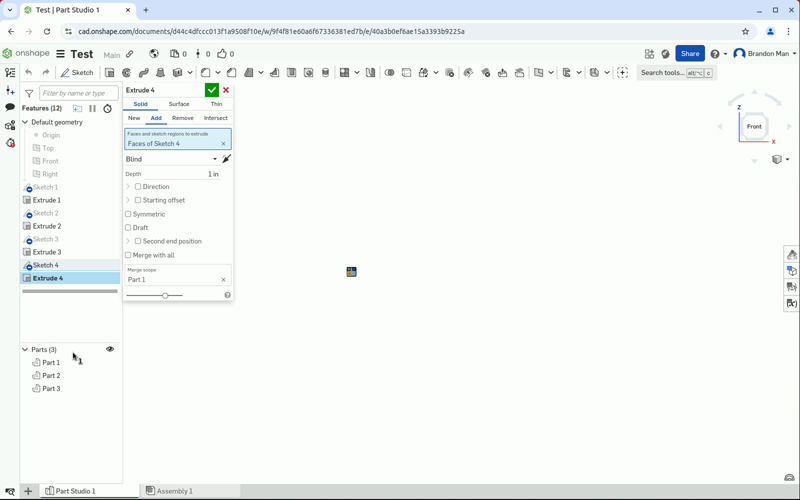
mouse_move(143, 106)
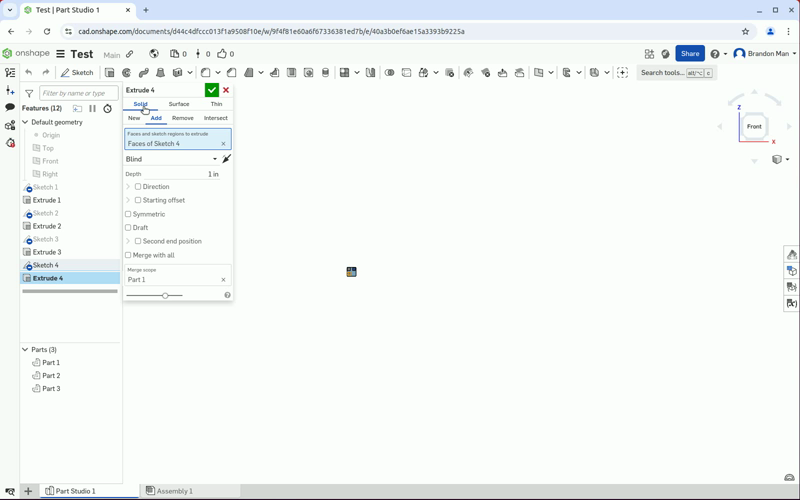
click(143, 106)
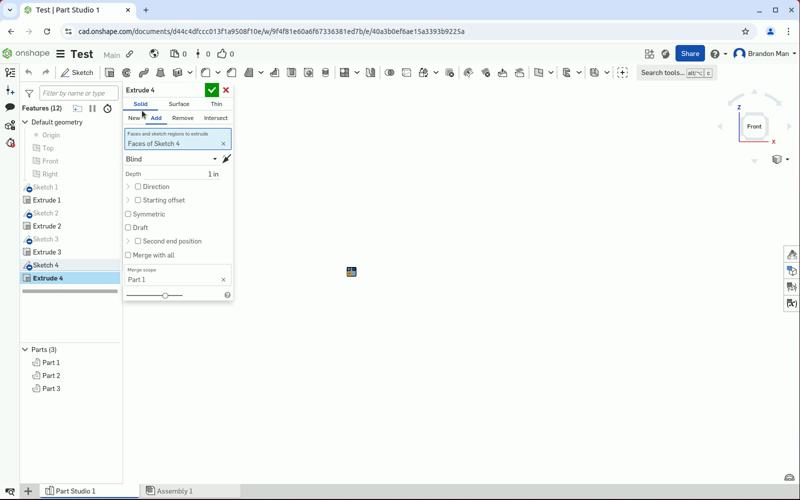
mouse_move(137, 120)
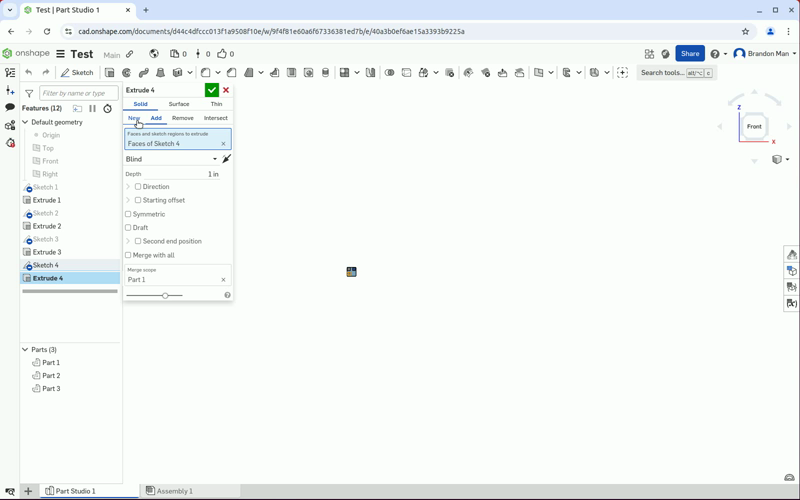
click(137, 120)
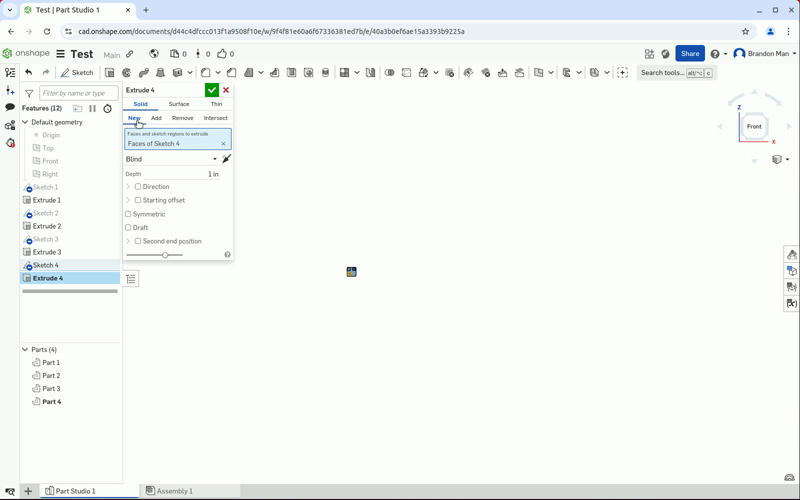
key(tab, 4)
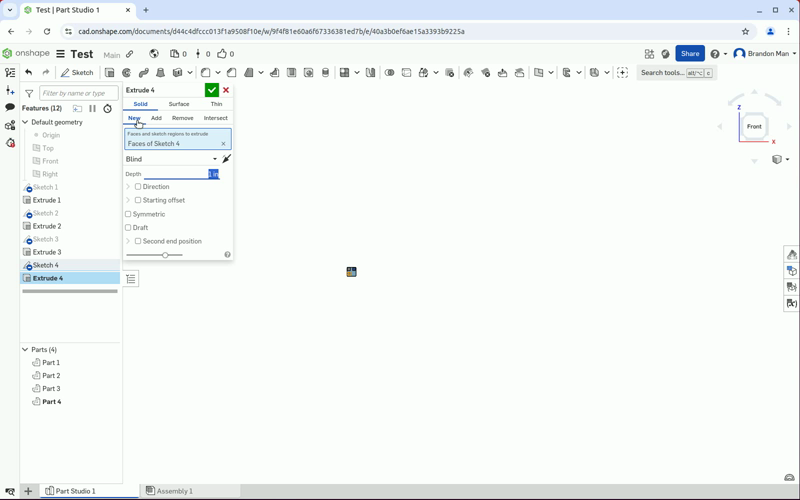
text(0.241)
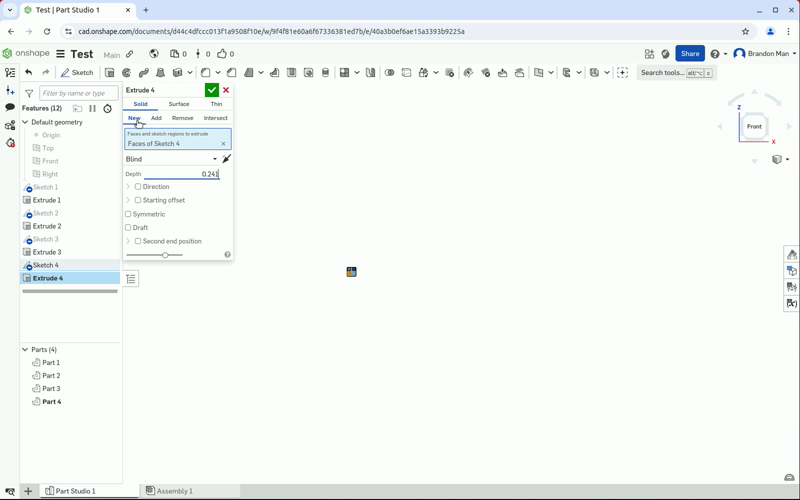
key(enter)
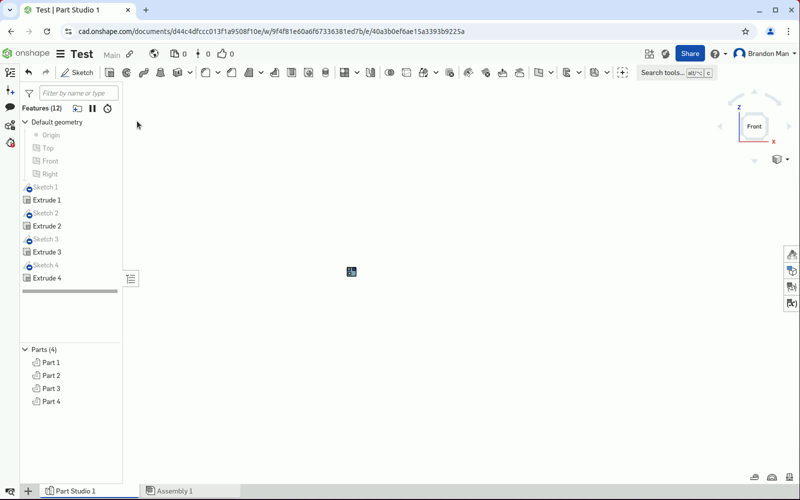
key(shift+h)
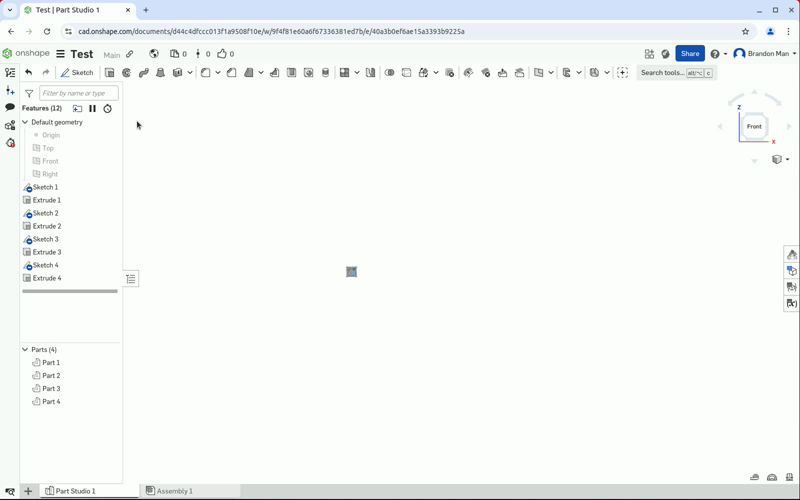
key(shift+h)
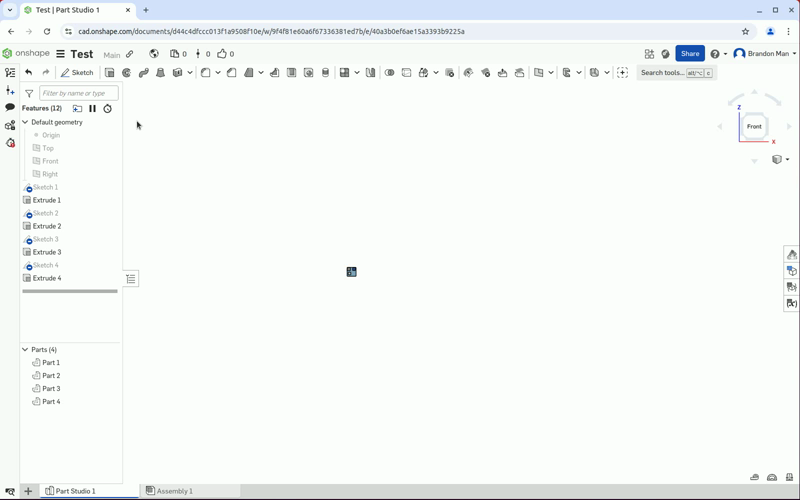
mouse_move(73, 189)
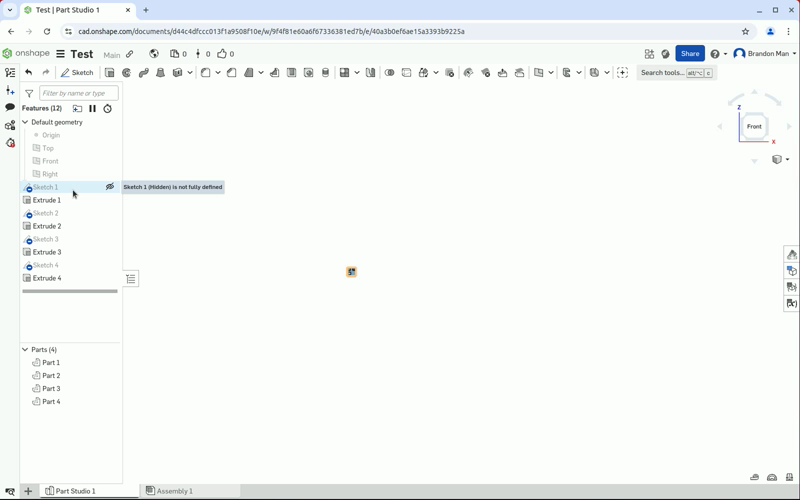
click(73, 189)
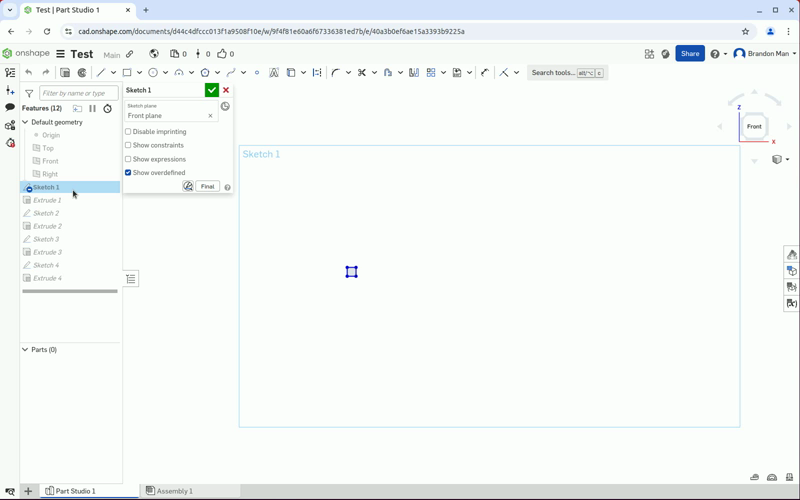
mouse_move(229, 92)
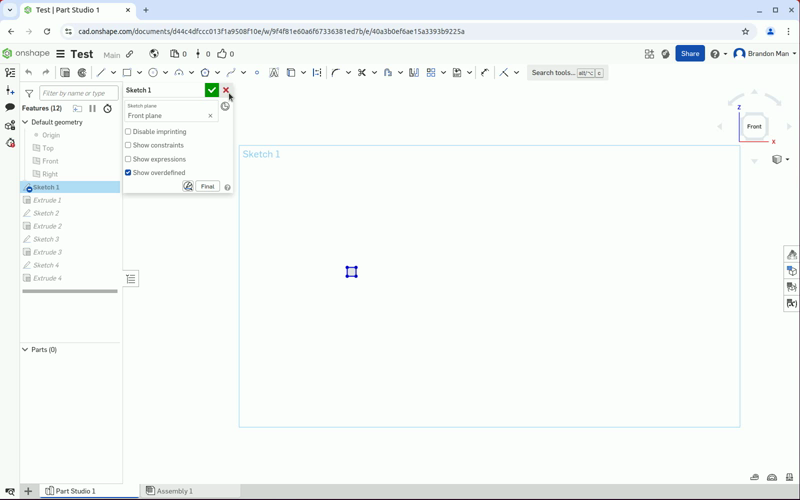
click(229, 92)
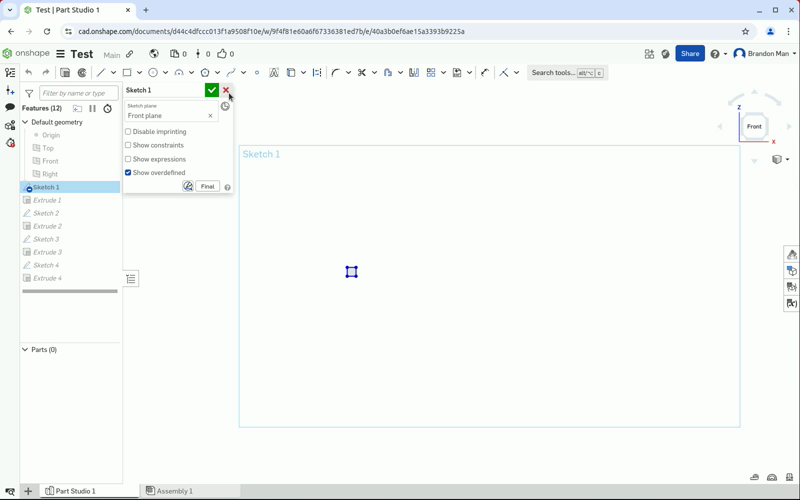
key(shift+s)
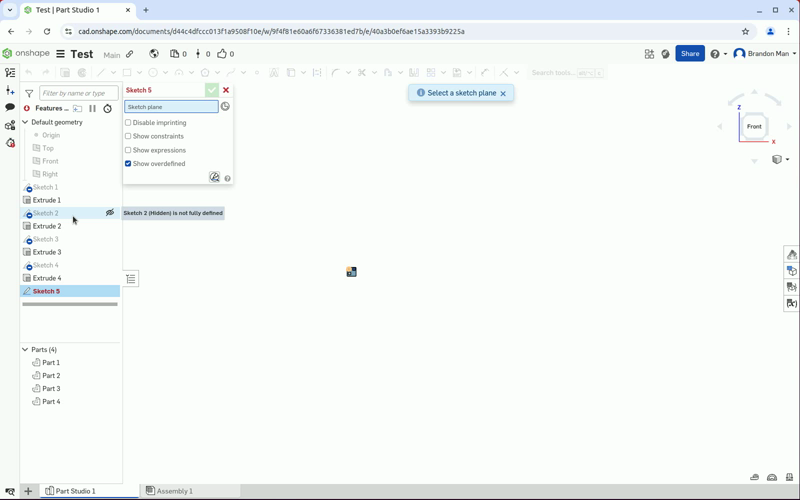
scroll(3)
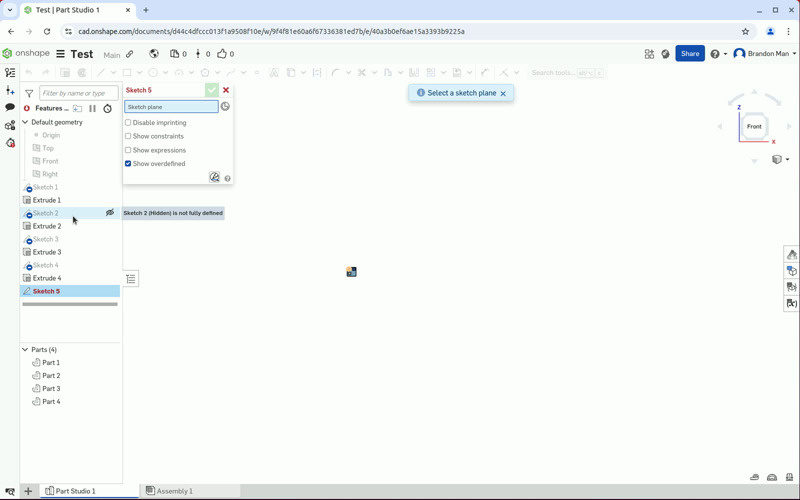
mouse_move(73, 163)
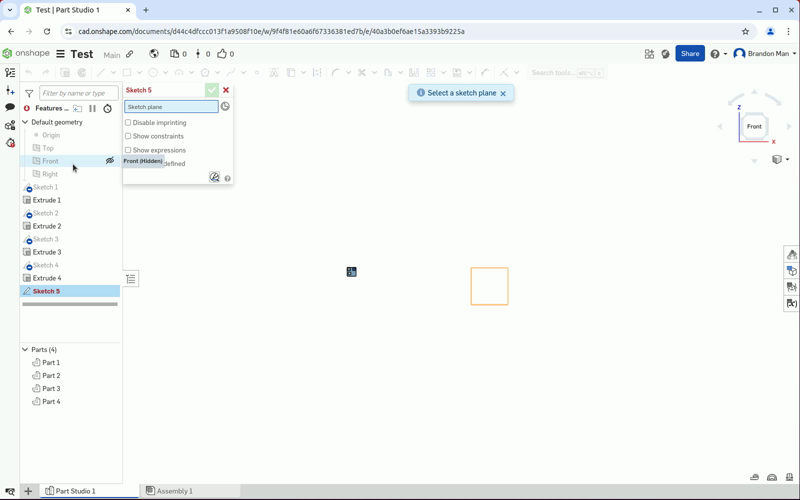
click(73, 163)
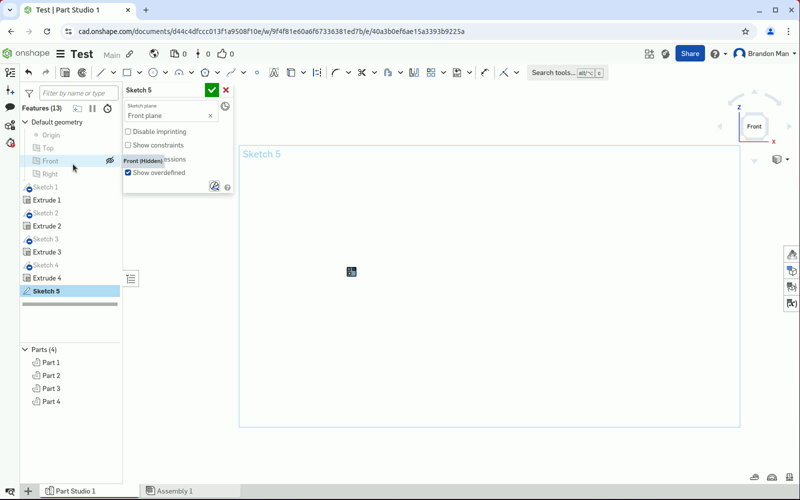
mouse_move(73, 352)
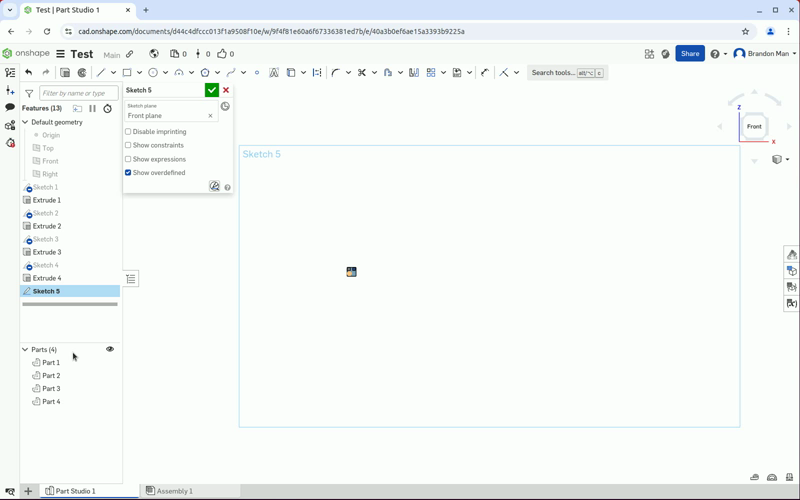
key(y)
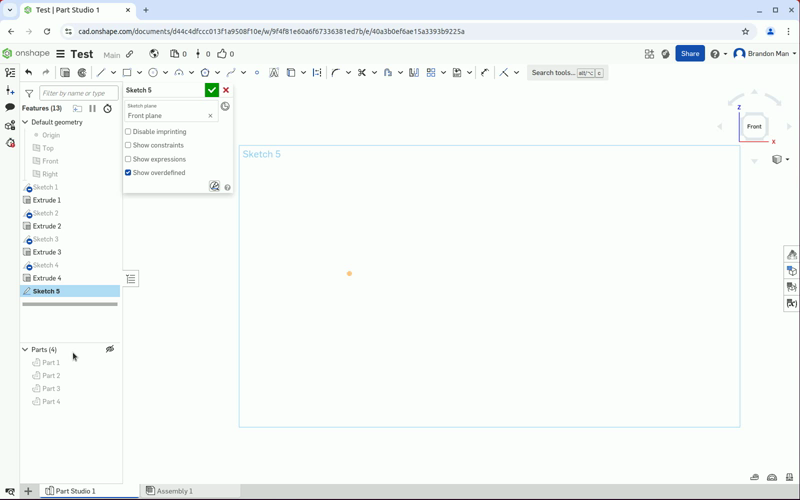
key(l)
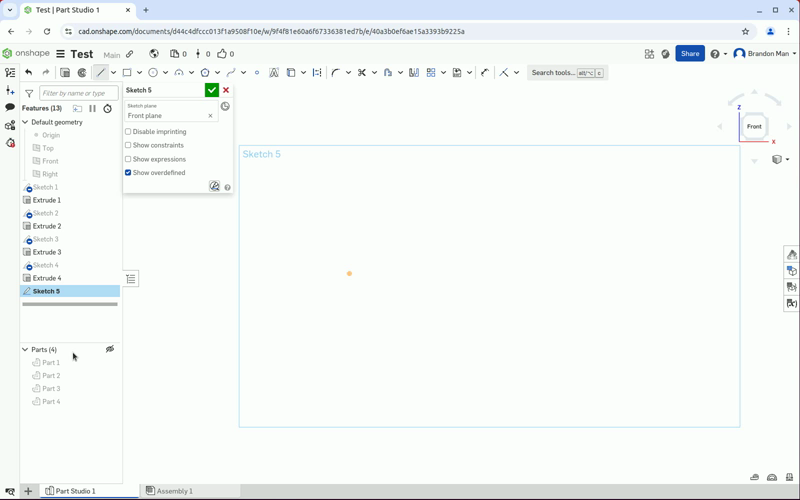
key_down(shift)
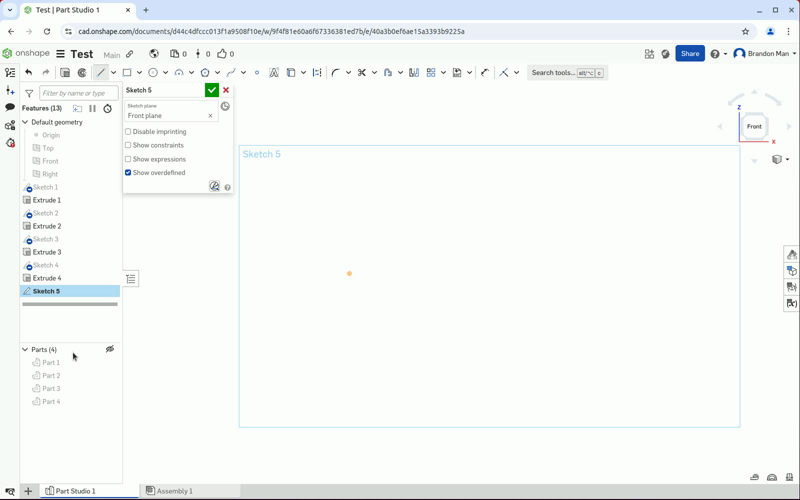
mouse_move(352, 274)
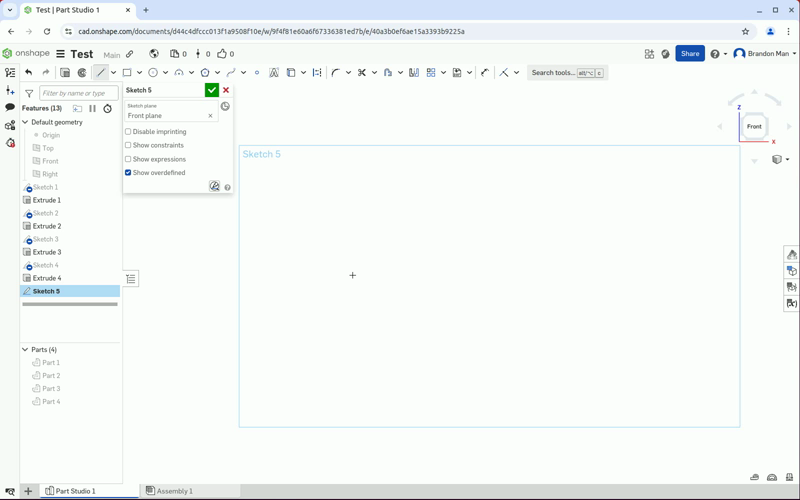
click(352, 274)
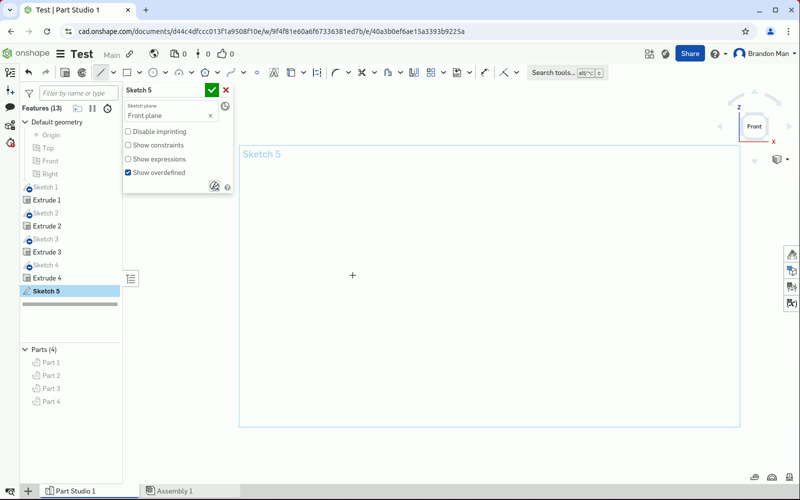
key_up(shift)
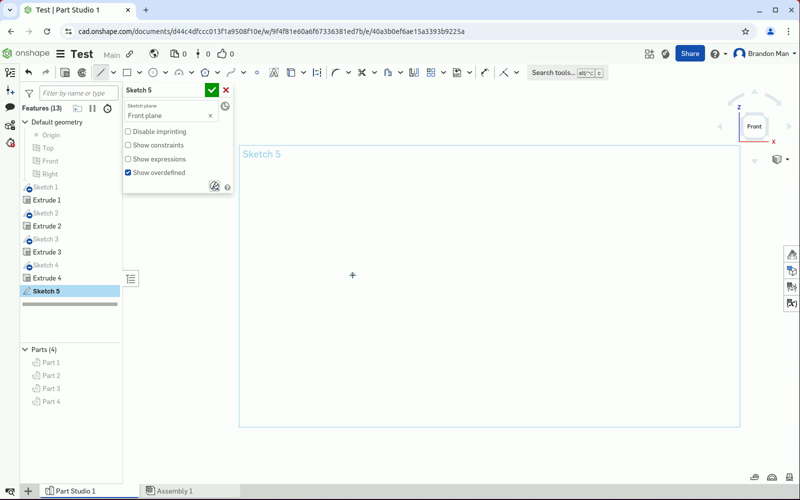
key_down(shift)
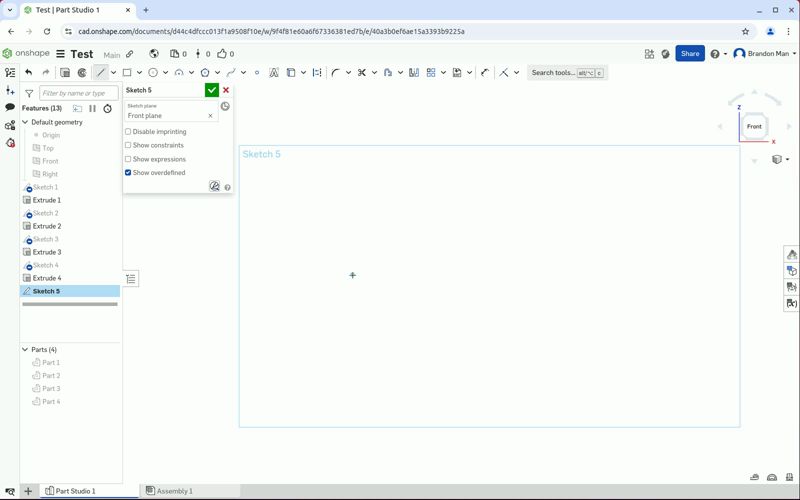
mouse_move(382, 274)
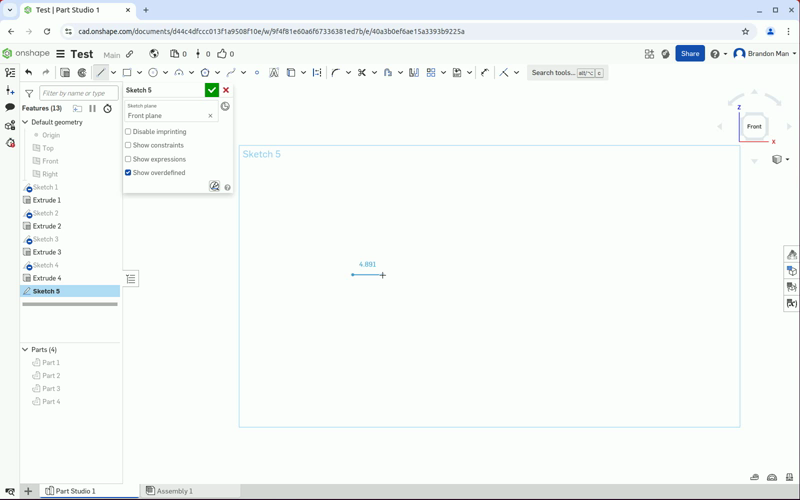
mouse_move(355, 274)
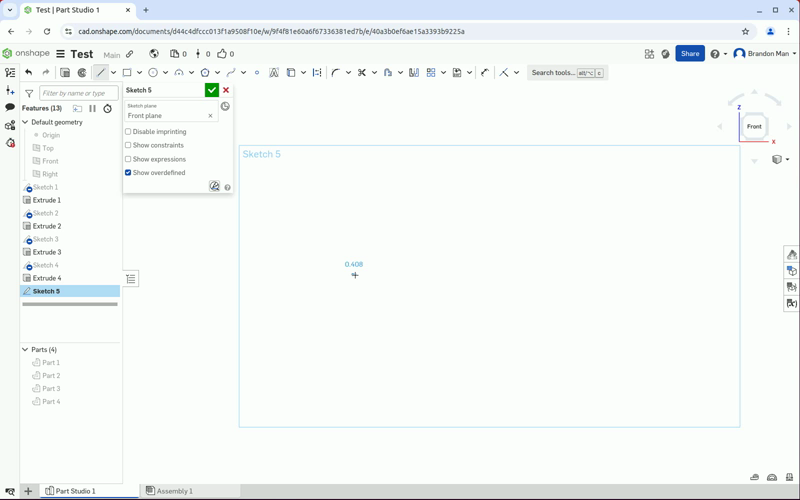
scroll(6)
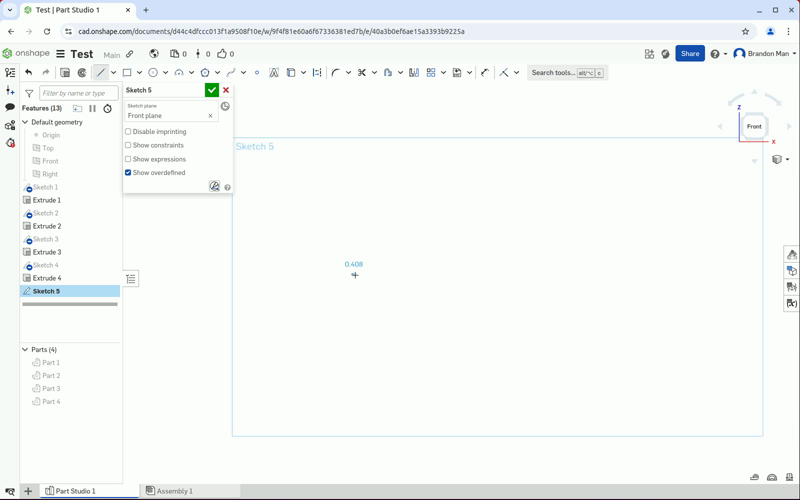
scroll(6)
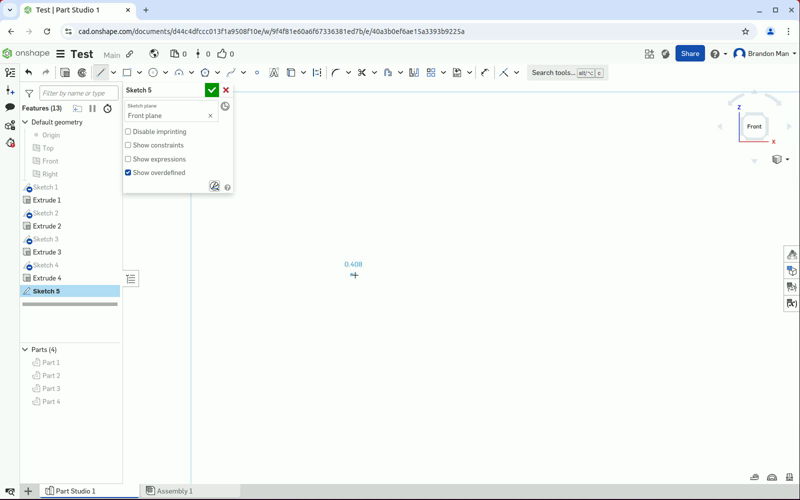
scroll(6)
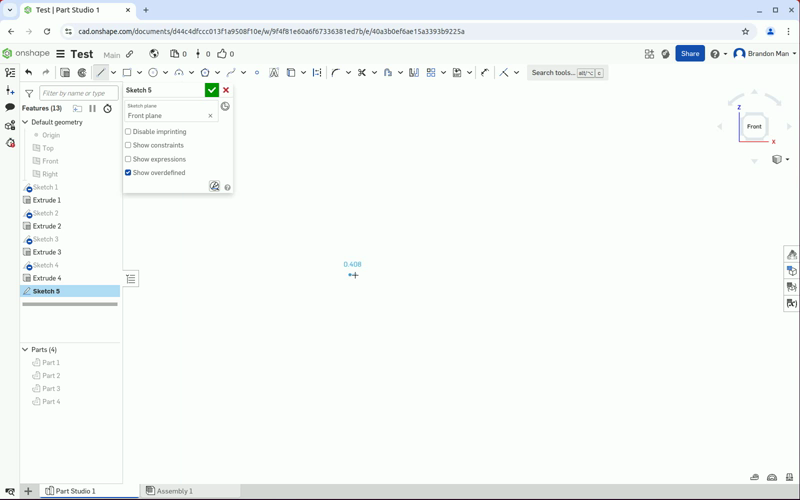
scroll(6)
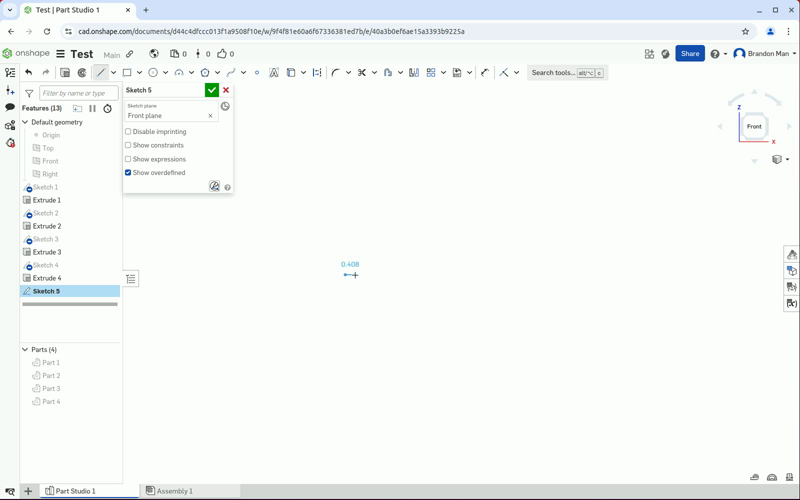
scroll(6)
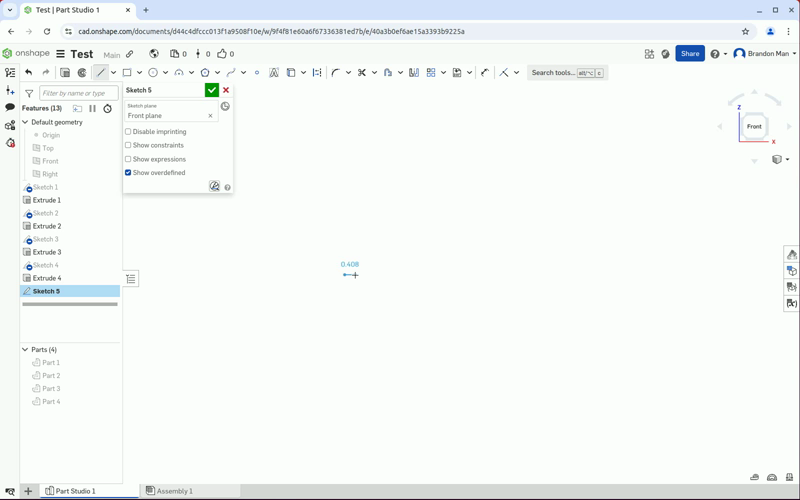
scroll(6)
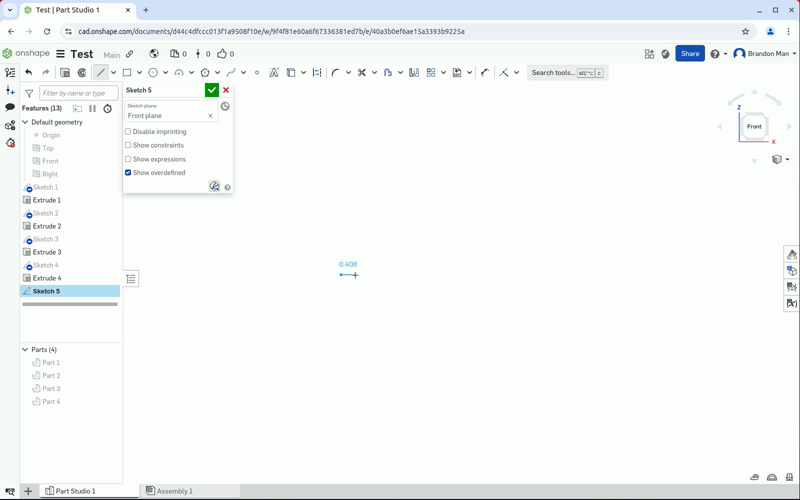
scroll(6)
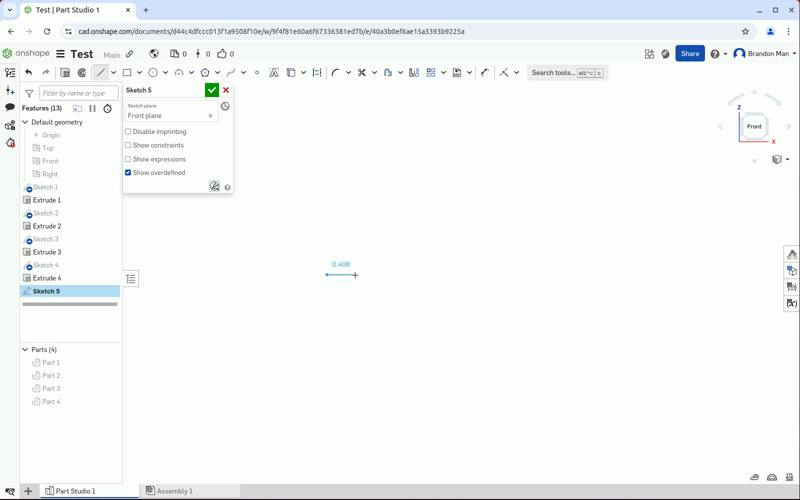
click(355, 274)
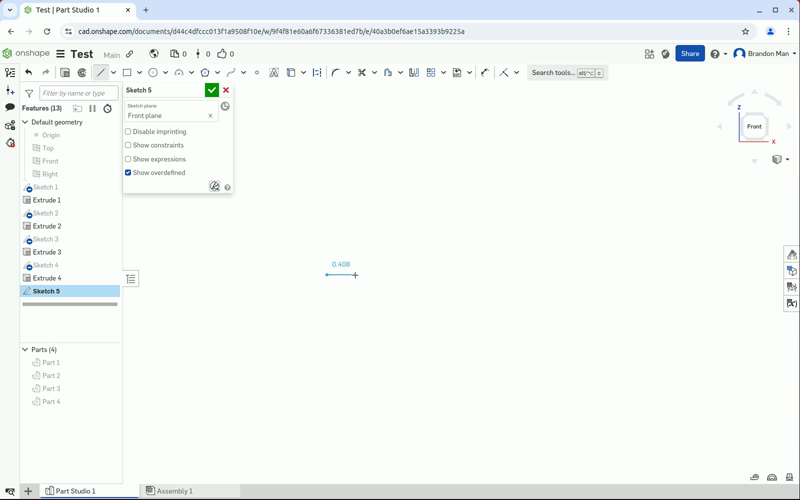
scroll(-6)
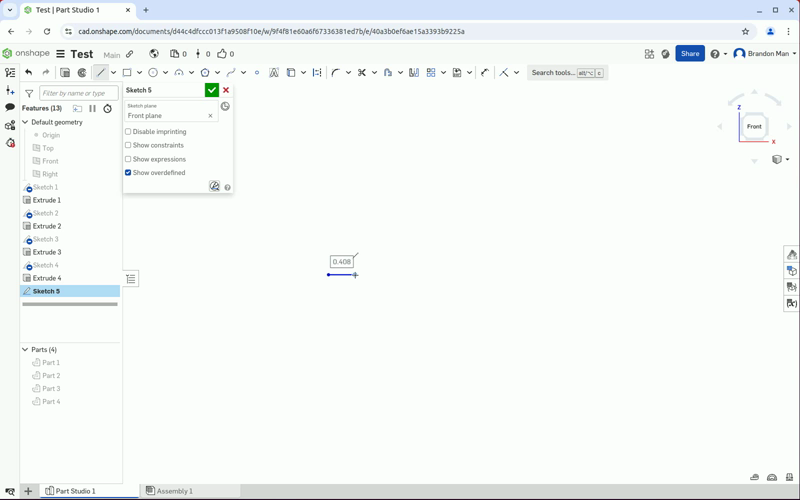
scroll(-6)
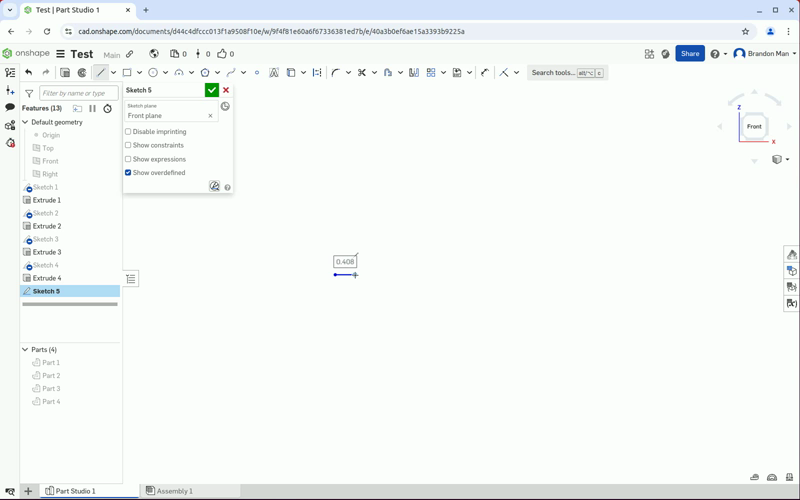
scroll(-6)
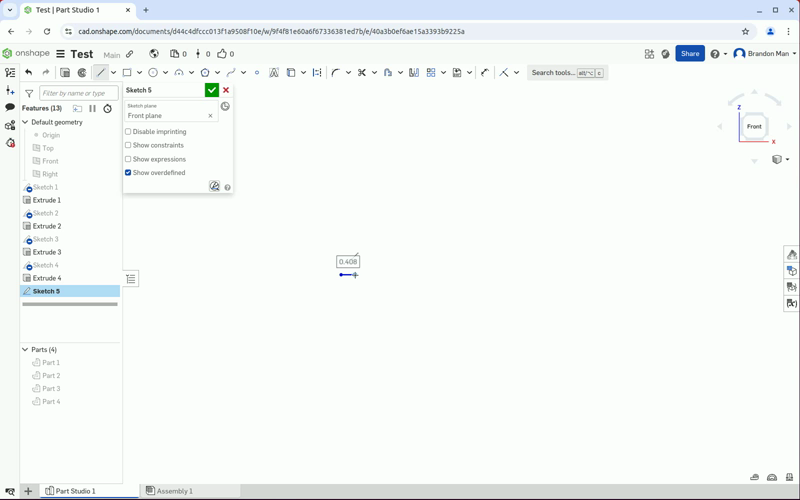
scroll(-6)
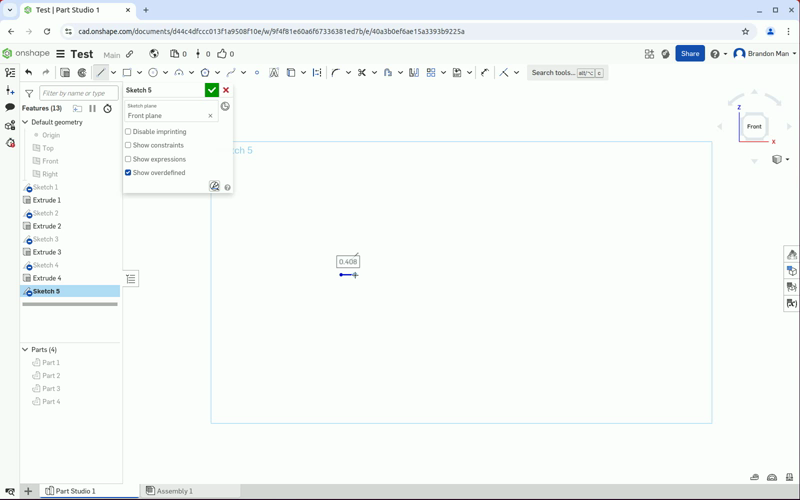
scroll(-6)
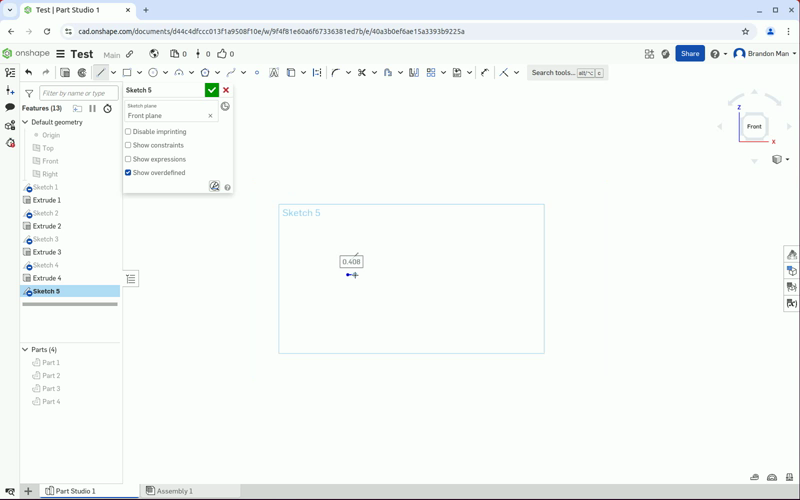
scroll(-6)
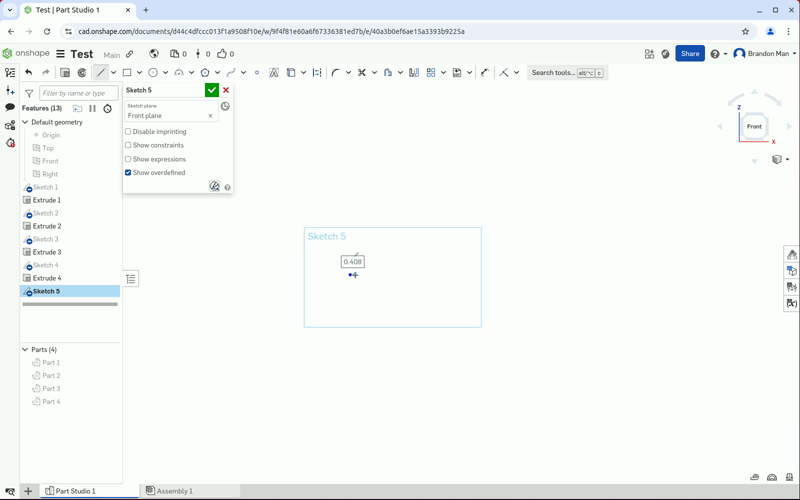
scroll(-6)
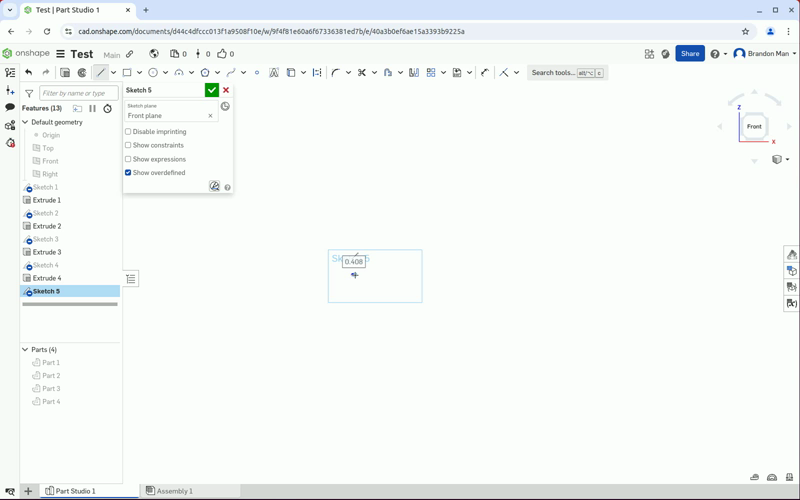
key_up(shift)
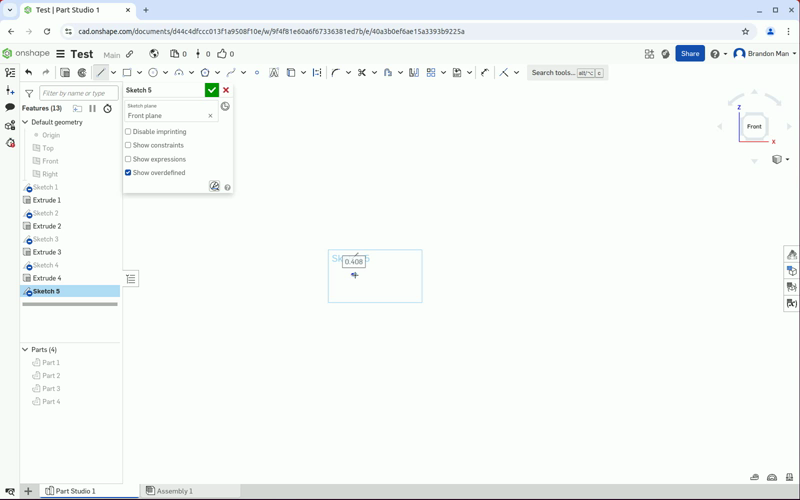
key_down(shift)
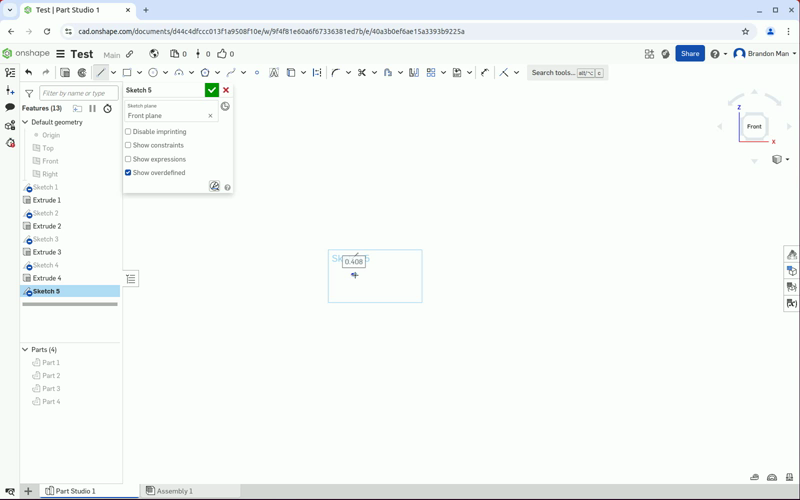
mouse_move(385, 274)
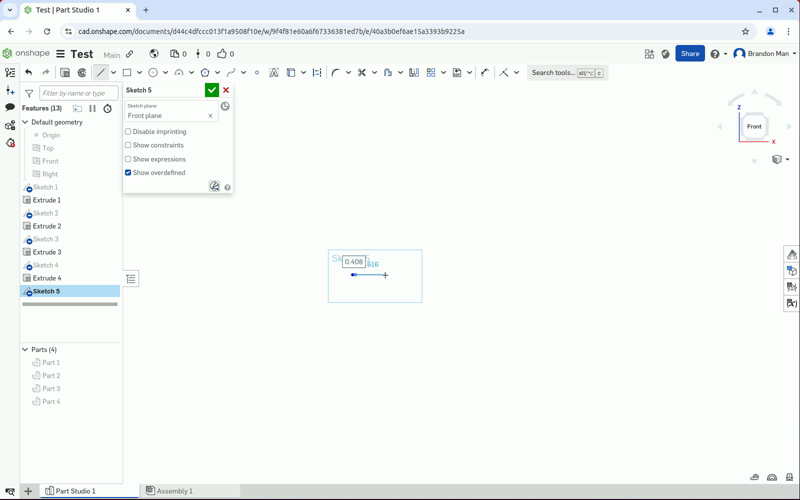
mouse_move(355, 272)
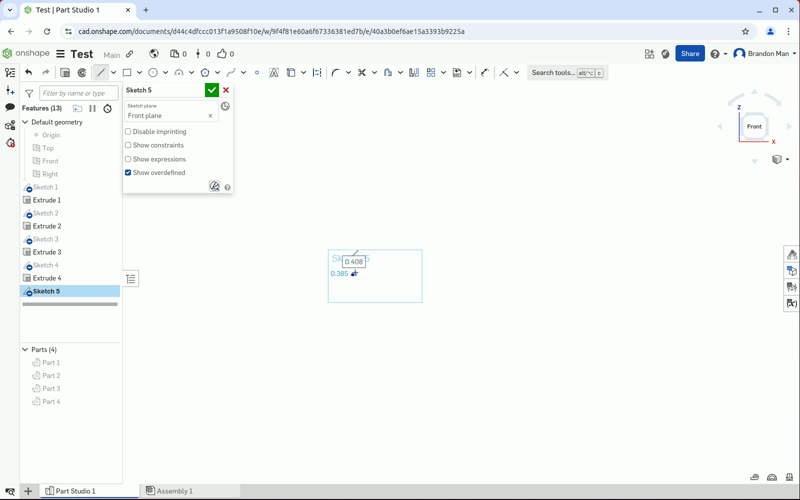
scroll(6)
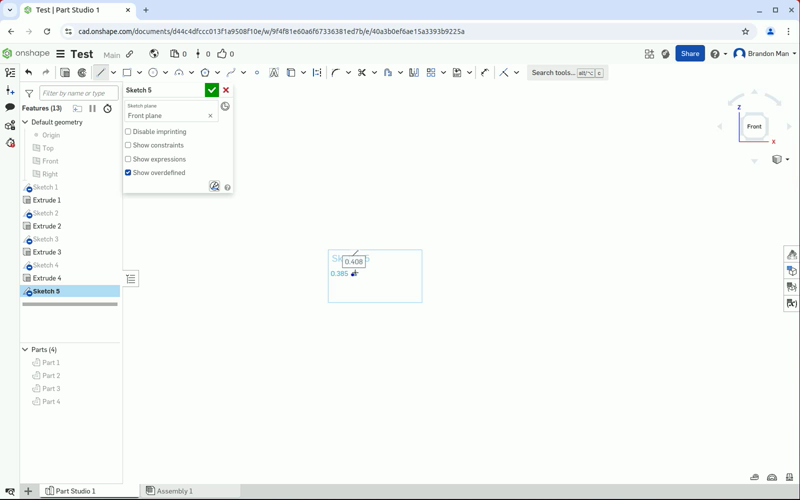
scroll(6)
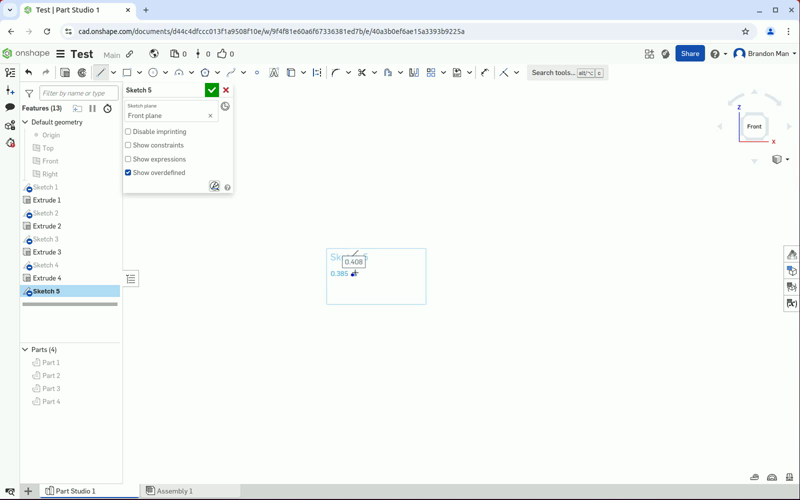
scroll(6)
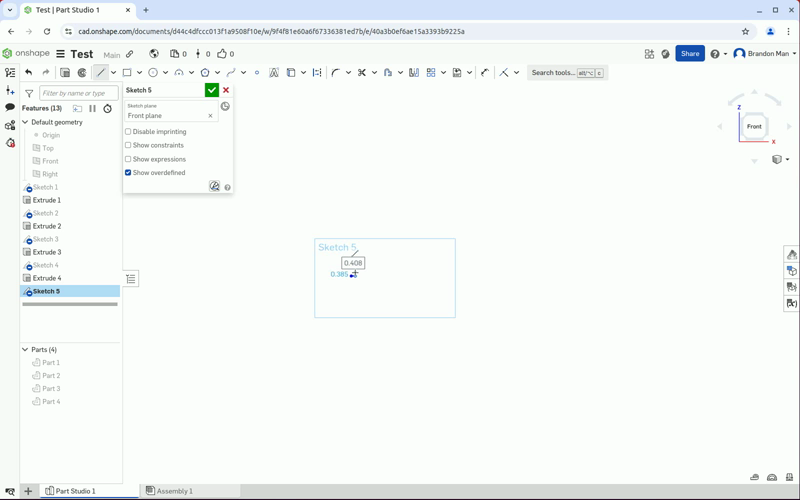
scroll(6)
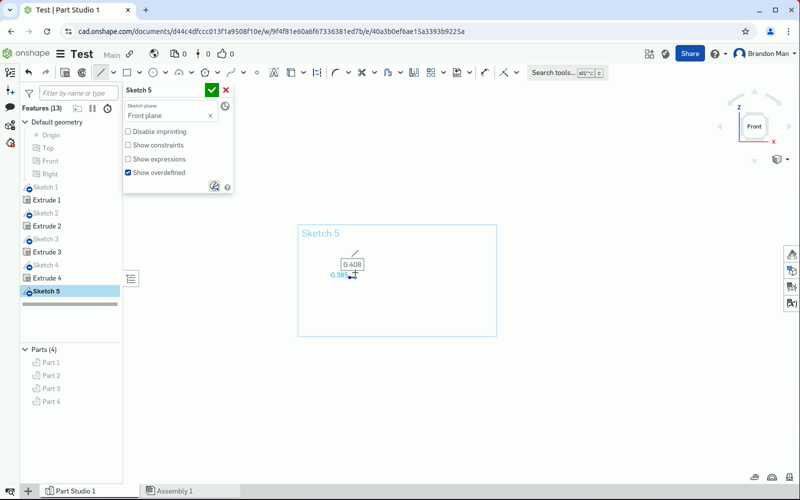
scroll(6)
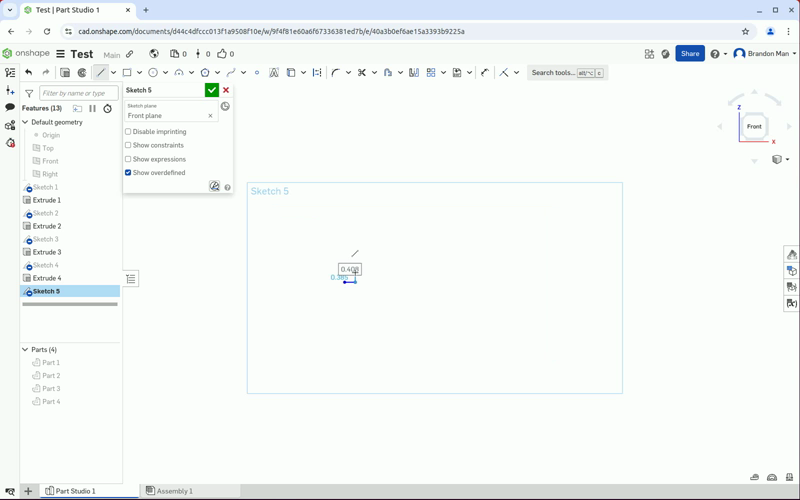
scroll(6)
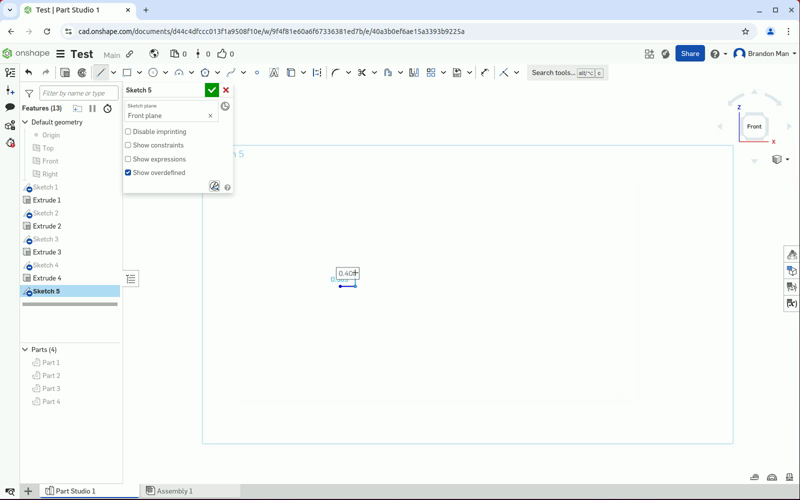
scroll(6)
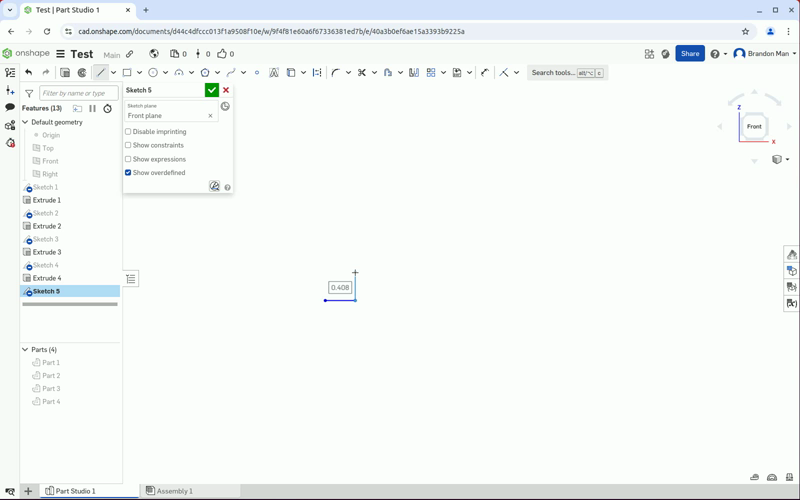
click(355, 272)
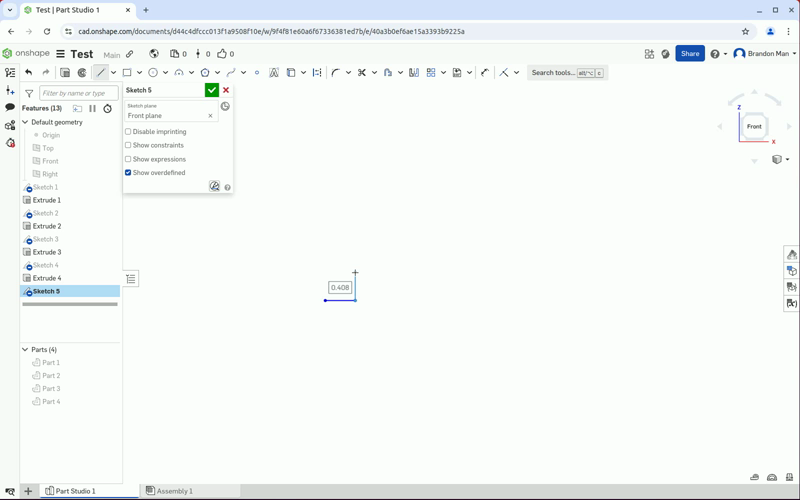
scroll(-6)
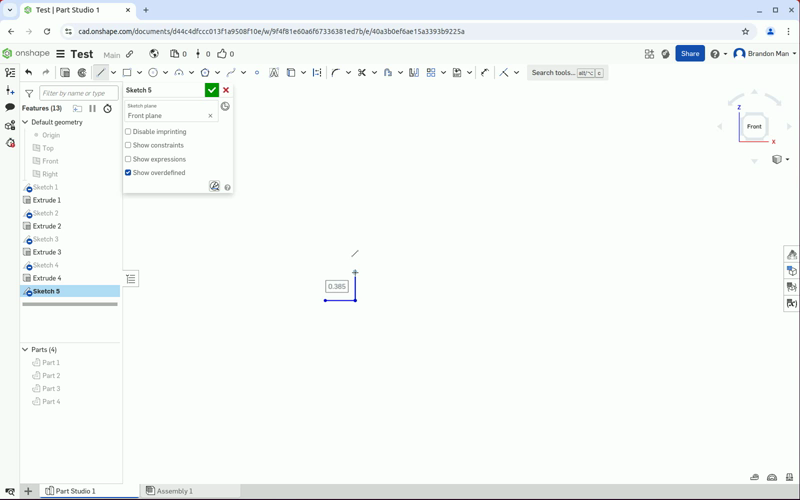
scroll(-6)
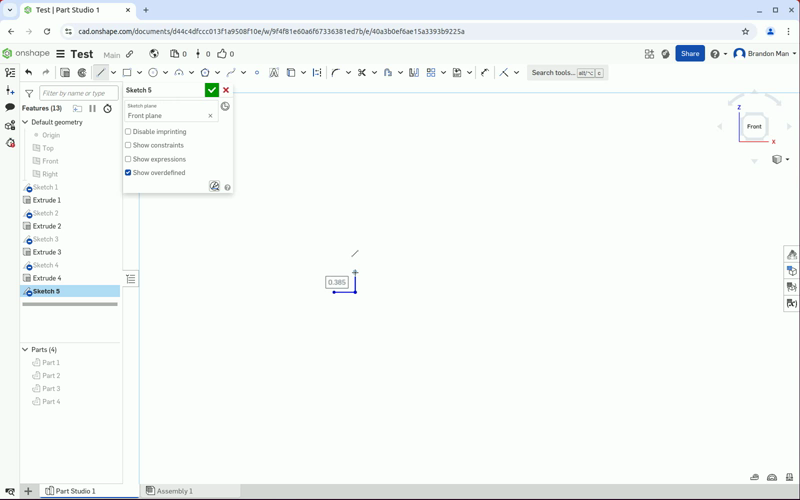
scroll(-6)
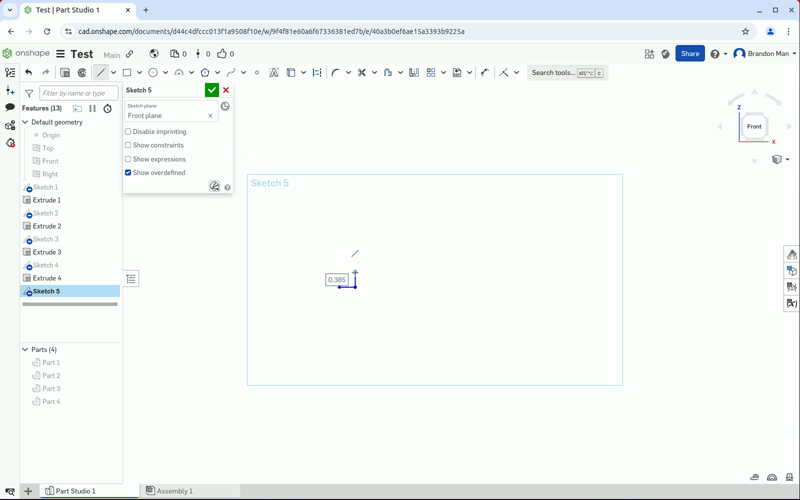
scroll(-6)
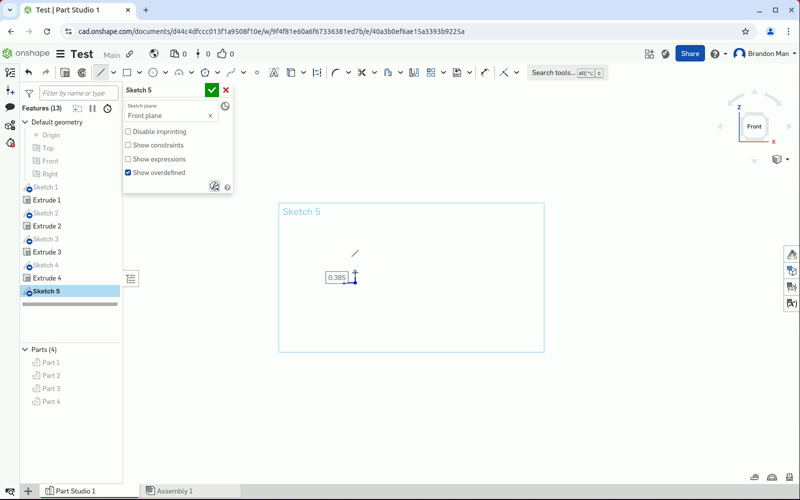
scroll(-6)
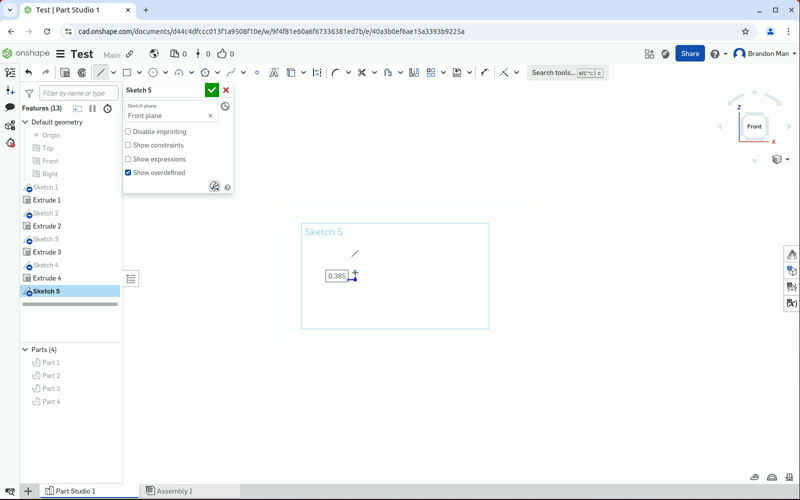
scroll(-6)
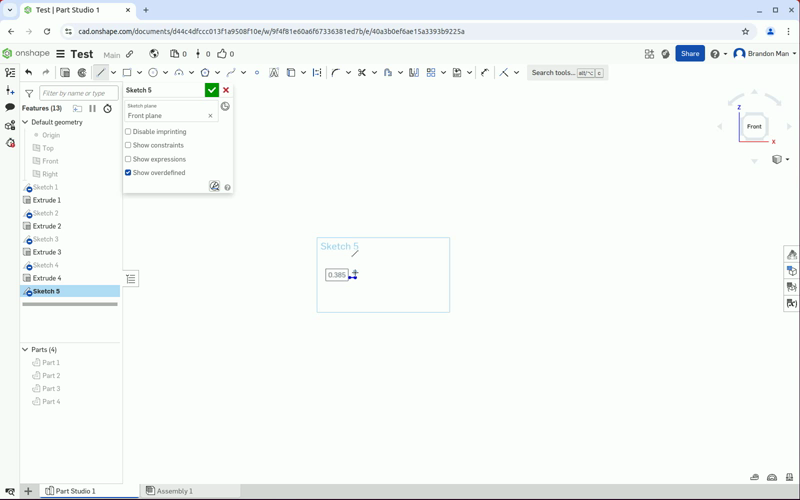
scroll(-6)
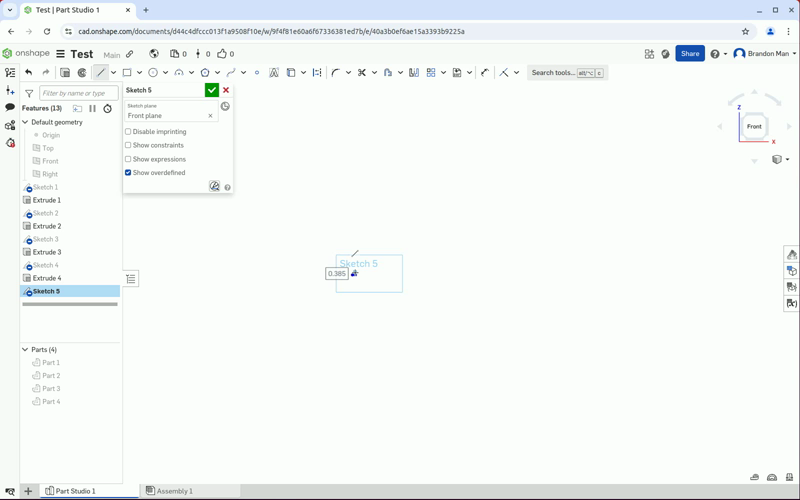
key_up(shift)
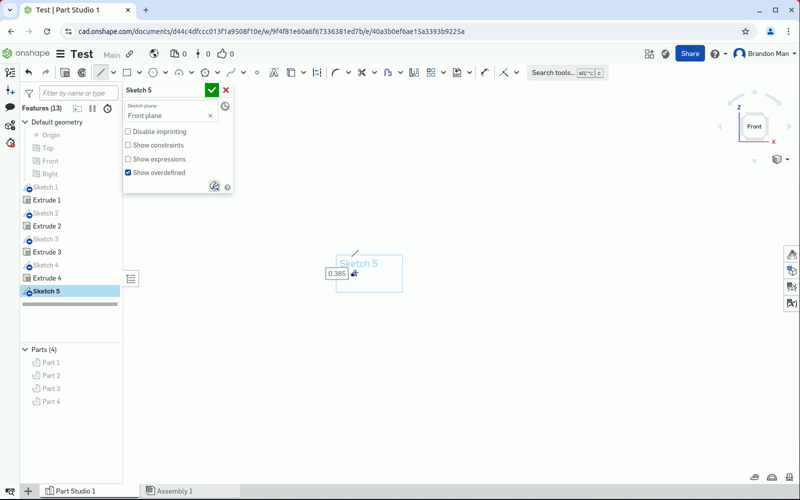
key_down(shift)
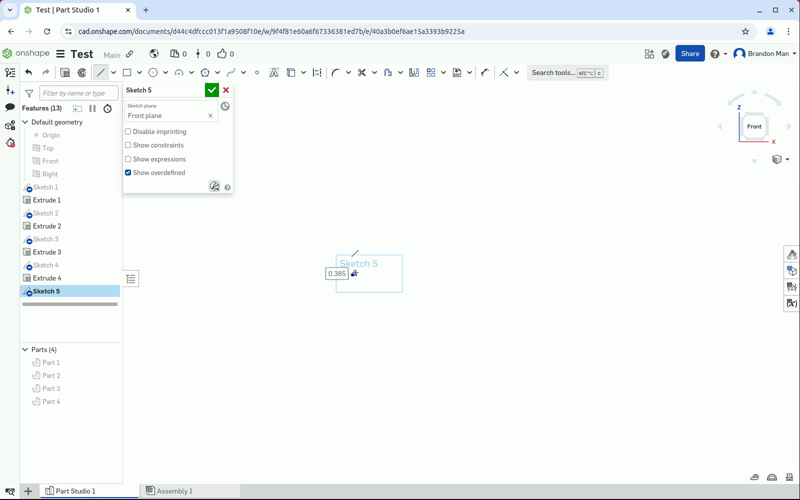
mouse_move(385, 272)
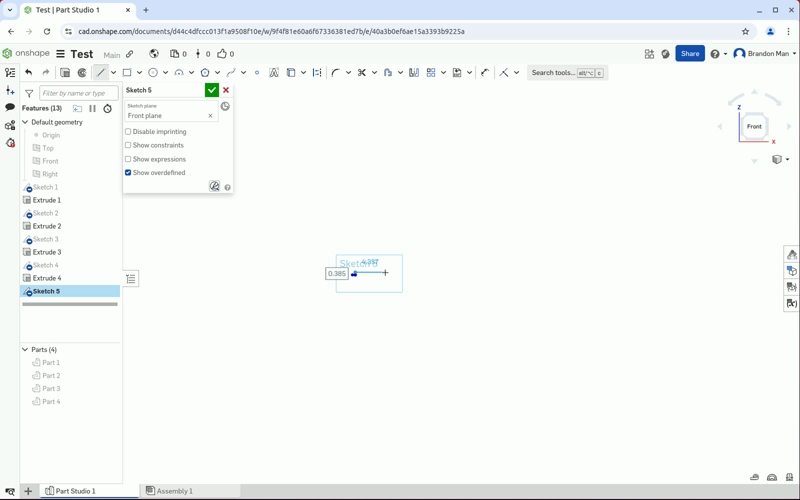
mouse_move(352, 272)
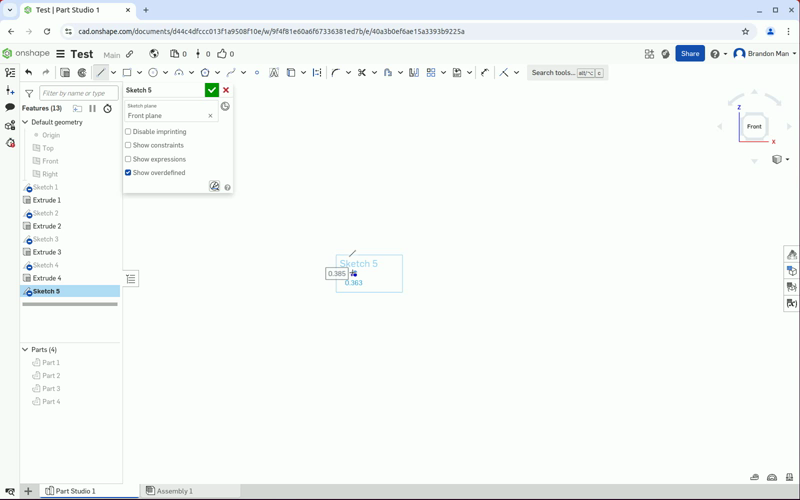
scroll(6)
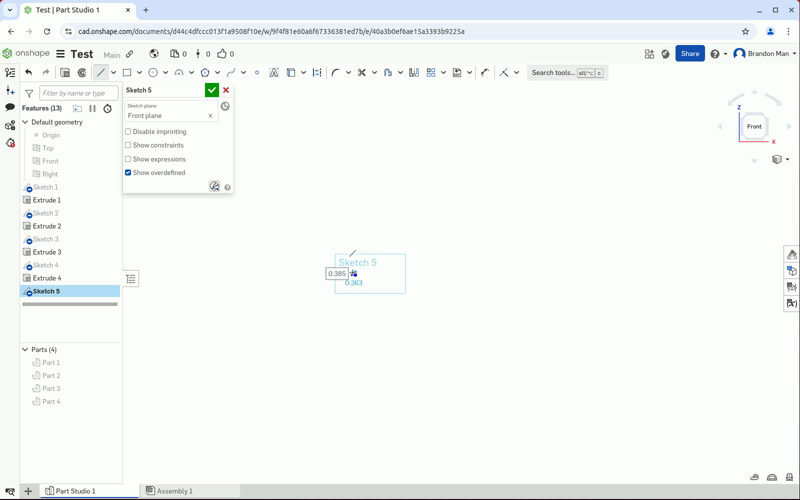
scroll(6)
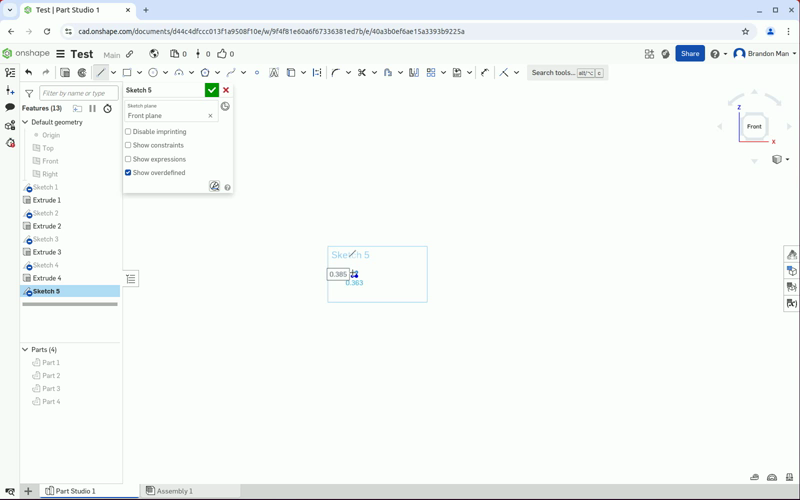
scroll(6)
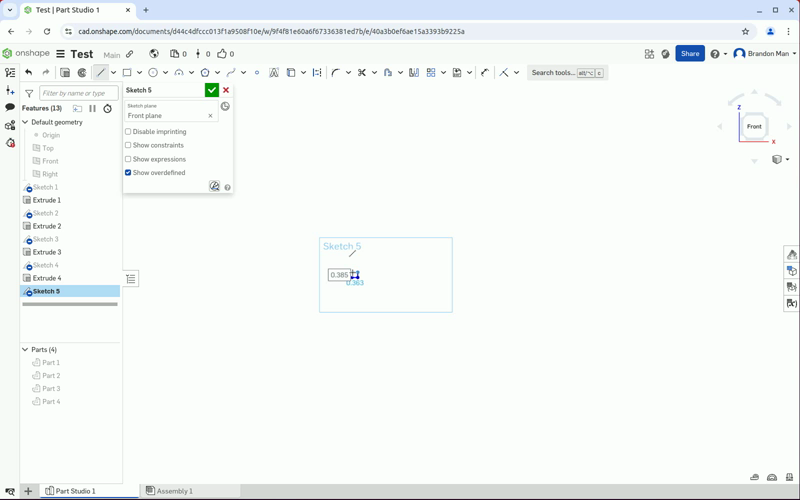
scroll(6)
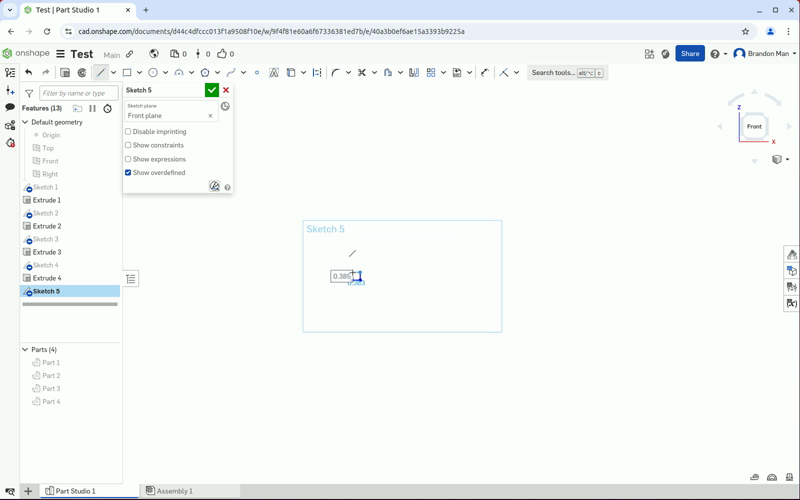
scroll(6)
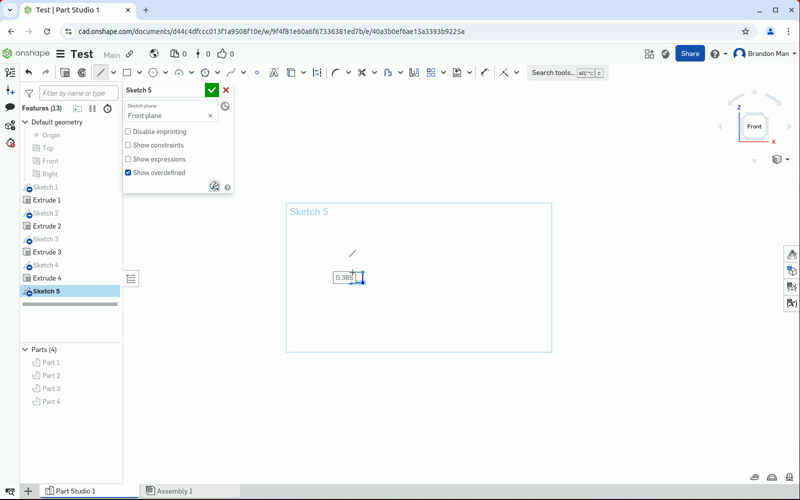
scroll(6)
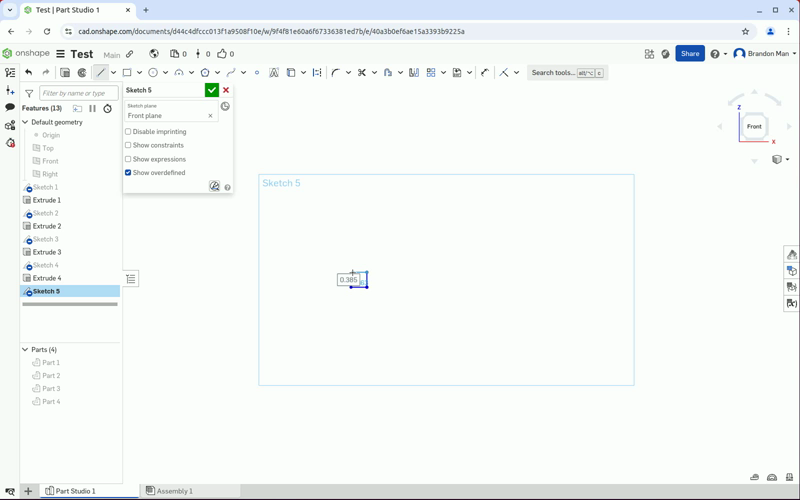
scroll(6)
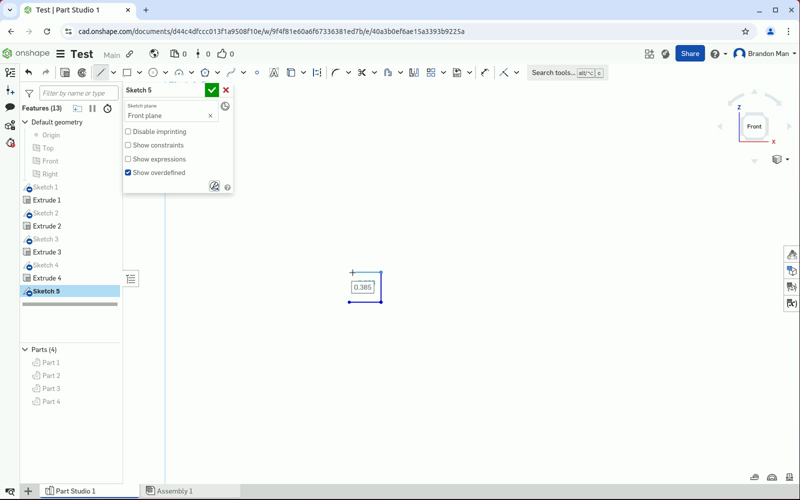
click(352, 272)
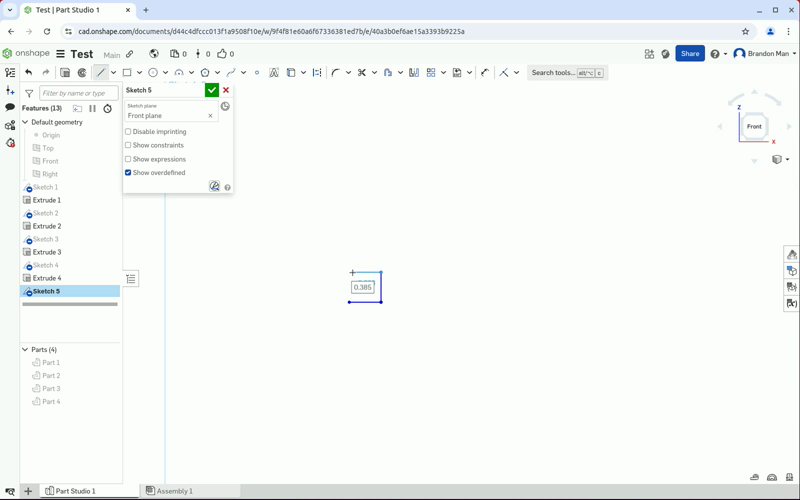
scroll(-6)
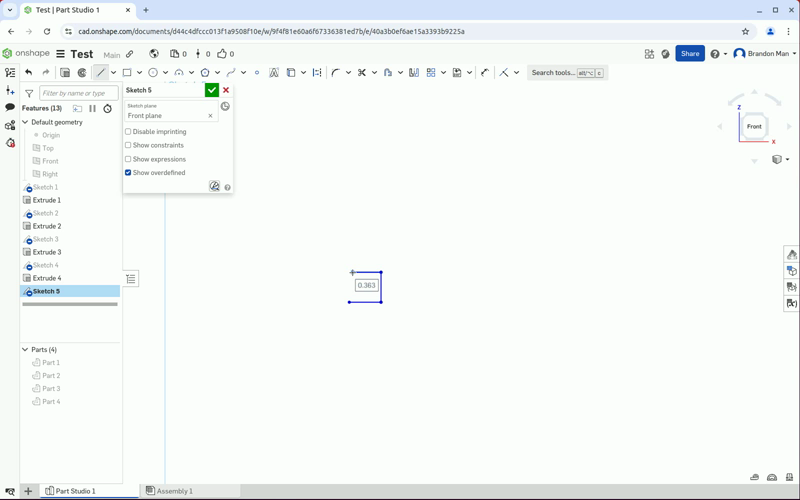
scroll(-6)
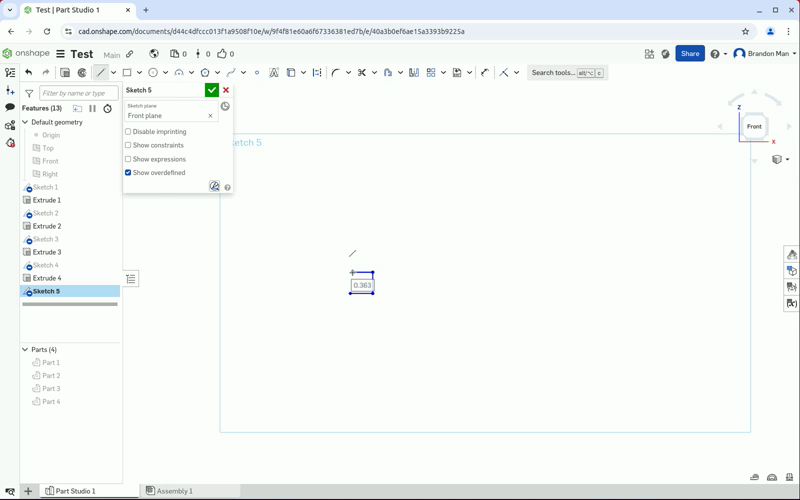
scroll(-6)
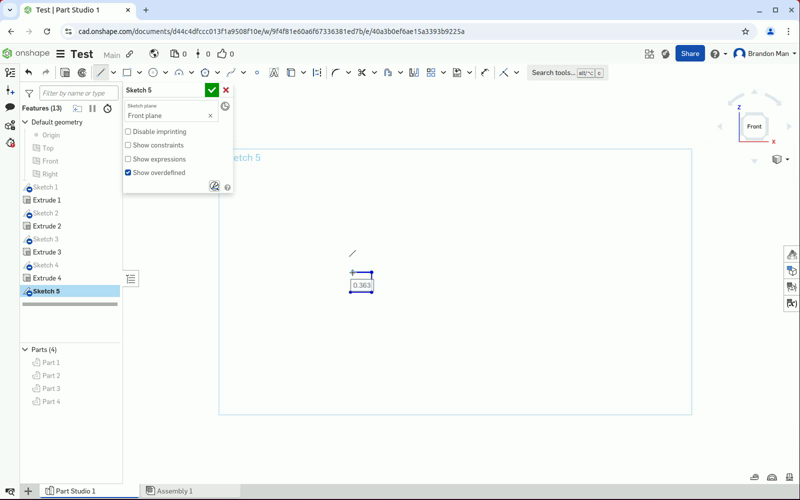
scroll(-6)
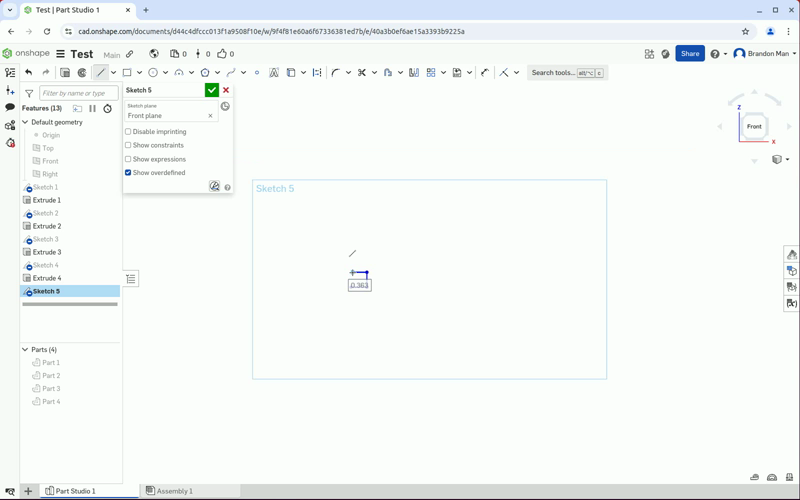
scroll(-6)
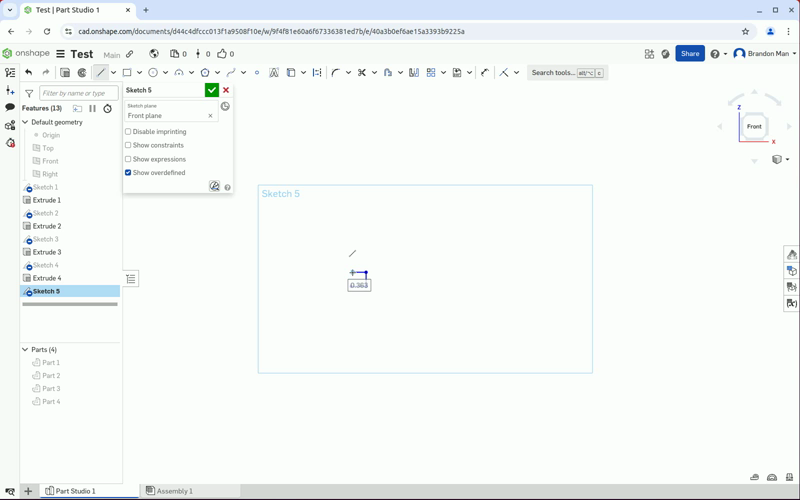
scroll(-6)
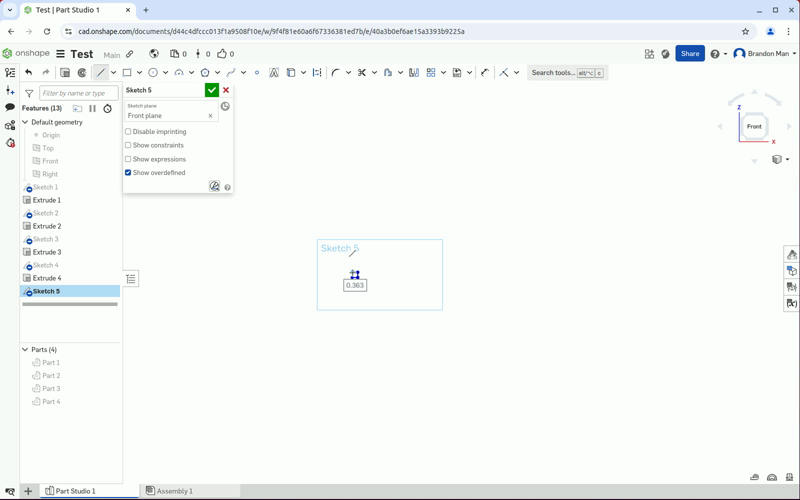
scroll(-6)
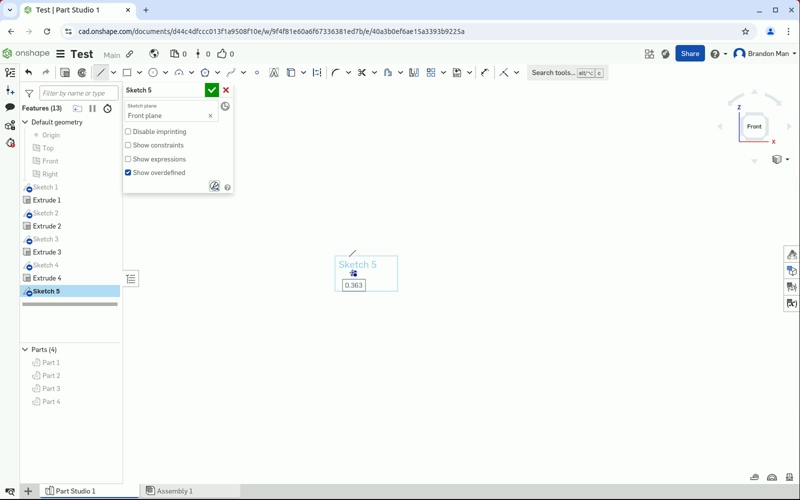
key_up(shift)
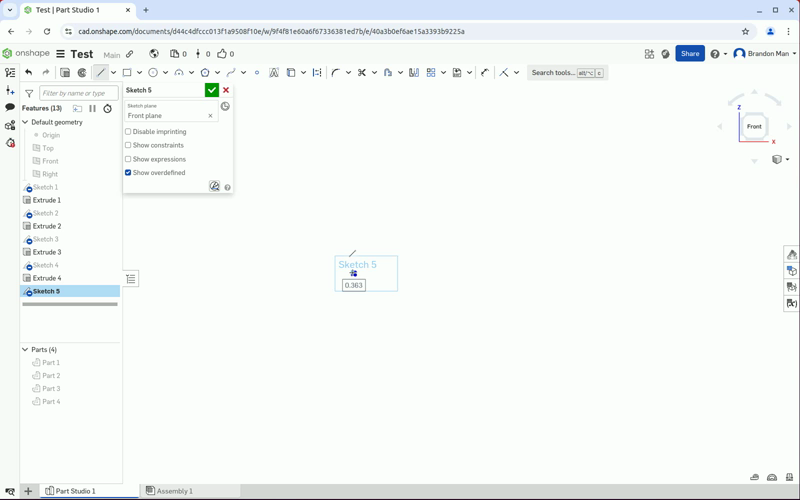
mouse_move(382, 272)
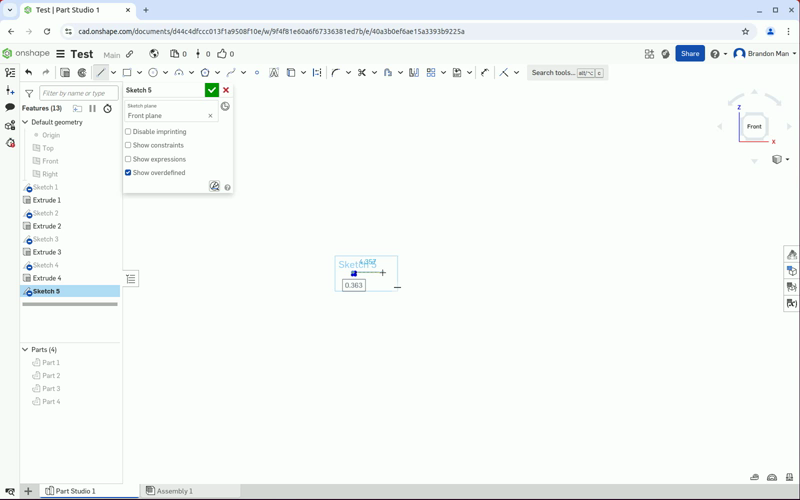
key_down(shift)
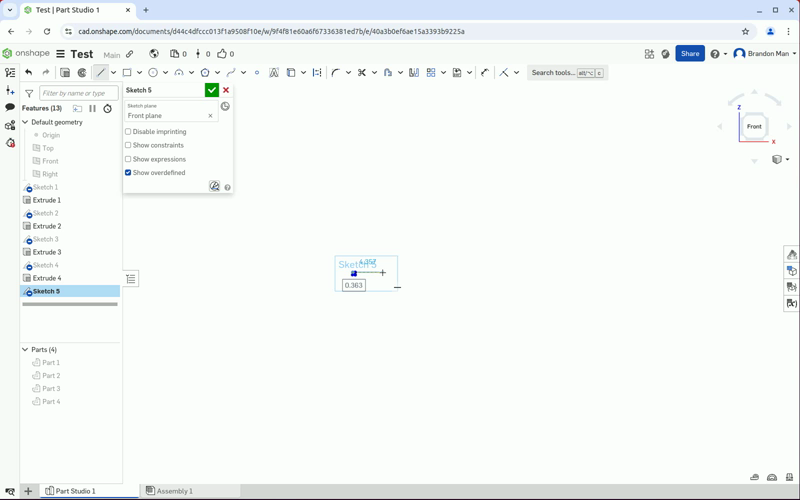
mouse_move(352, 274)
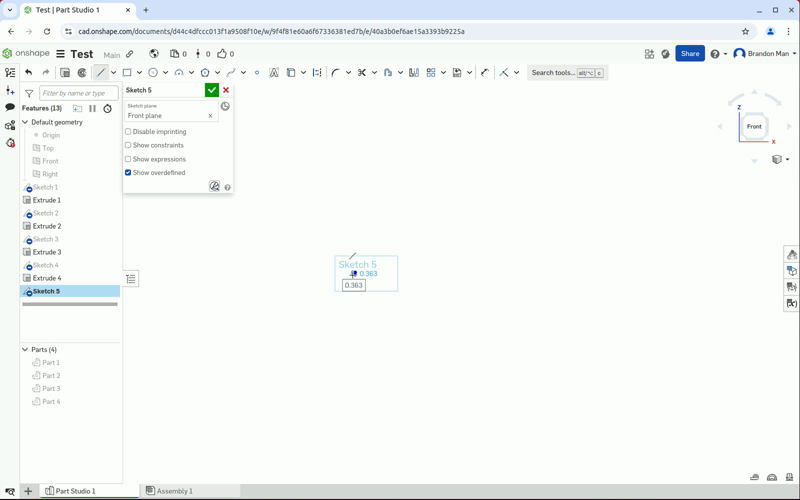
scroll(6)
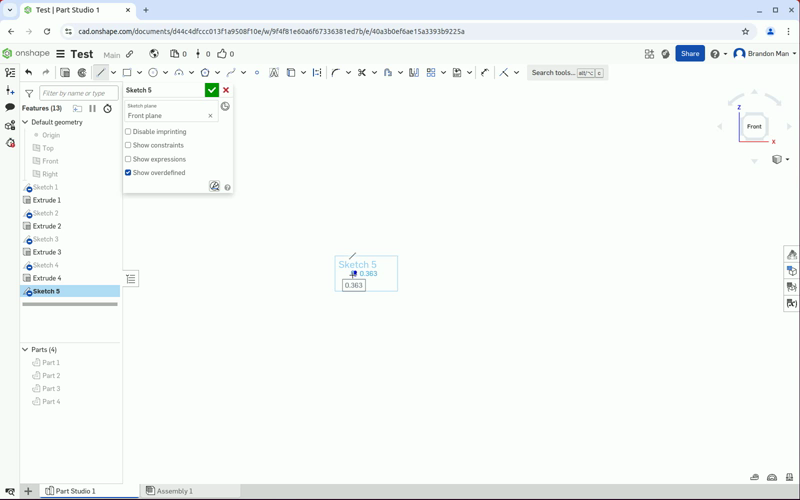
scroll(6)
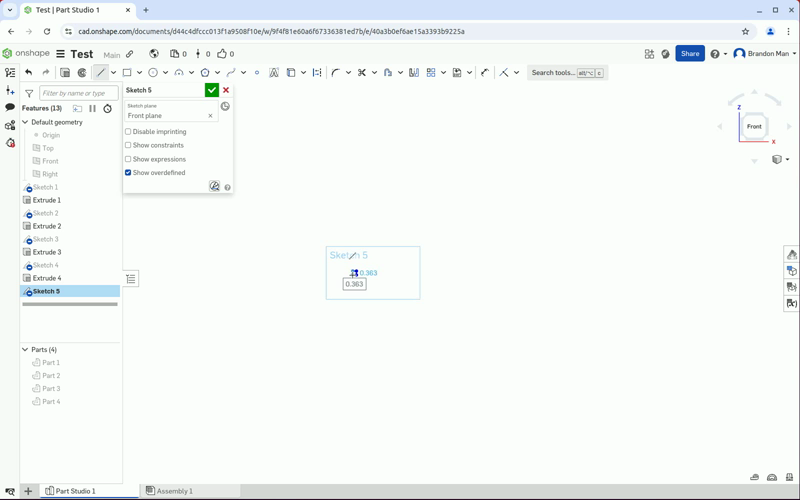
scroll(6)
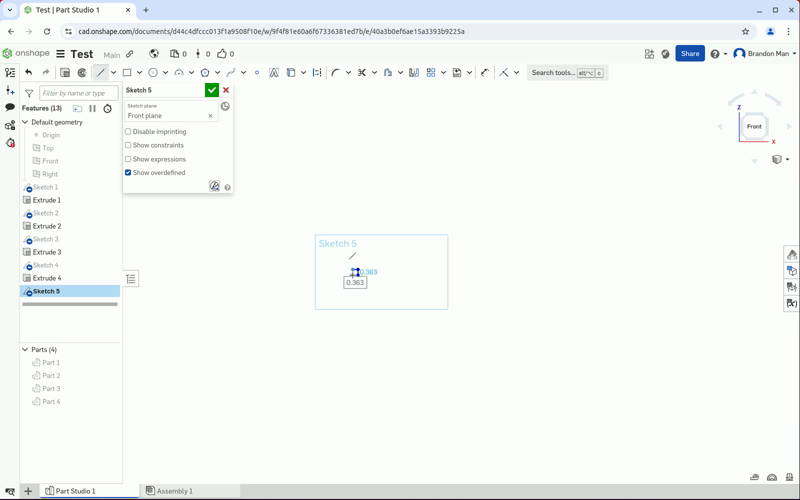
scroll(6)
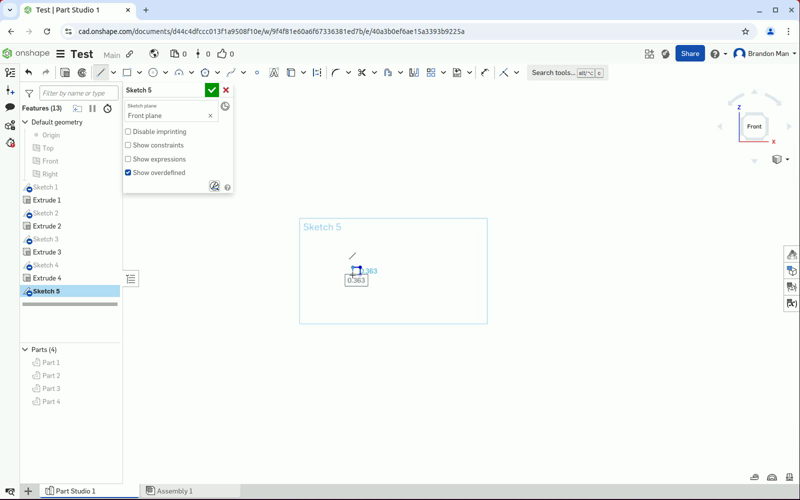
scroll(6)
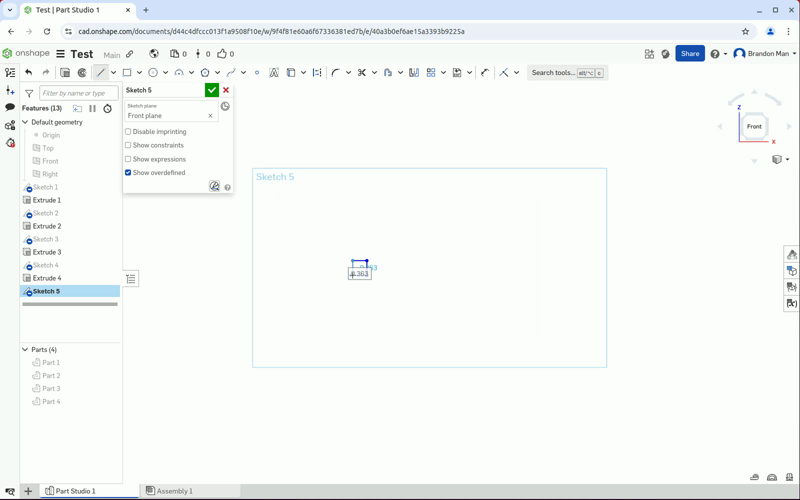
scroll(6)
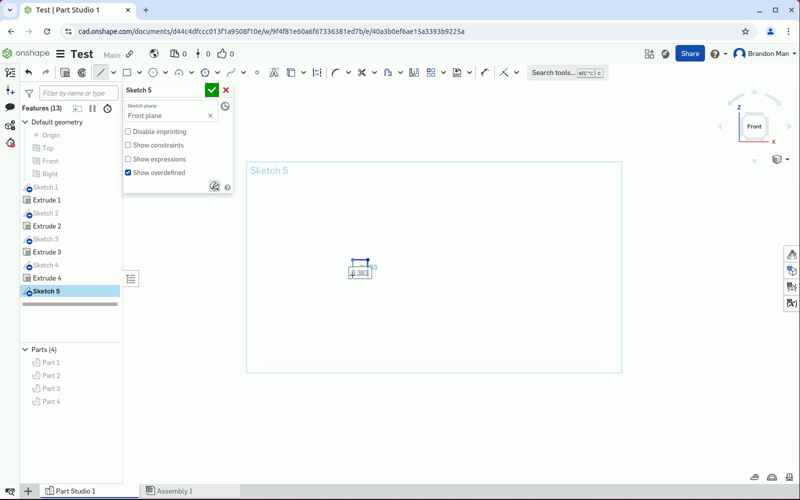
scroll(6)
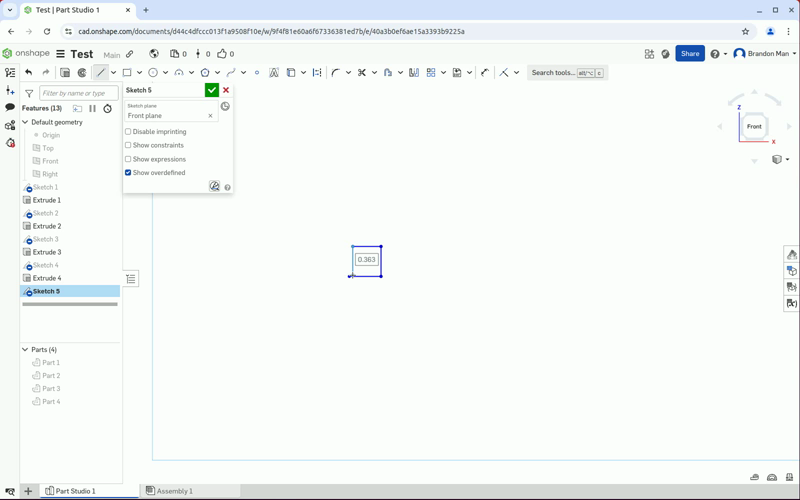
key_up(shift)
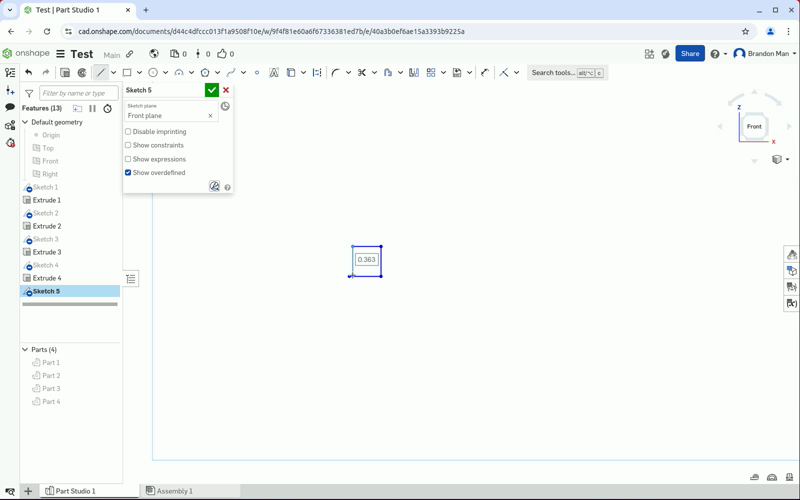
click(352, 274)
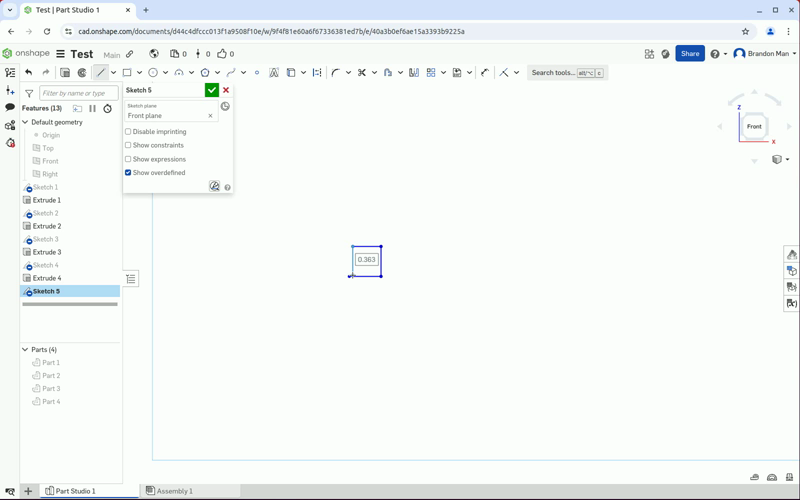
scroll(-6)
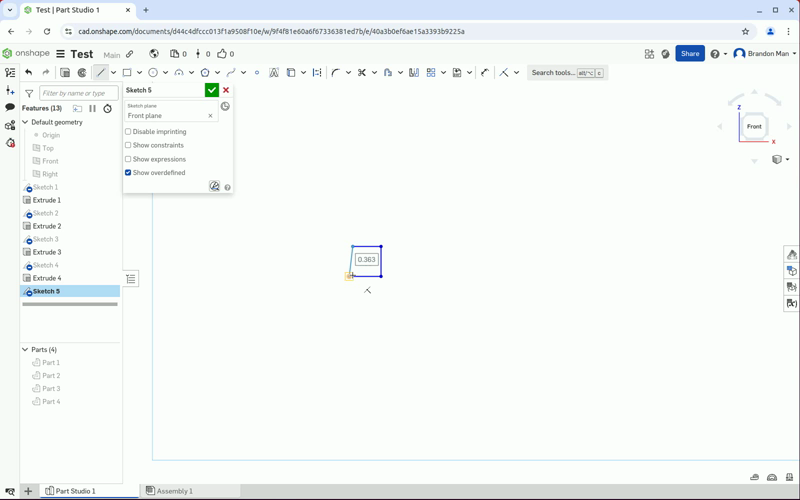
scroll(-6)
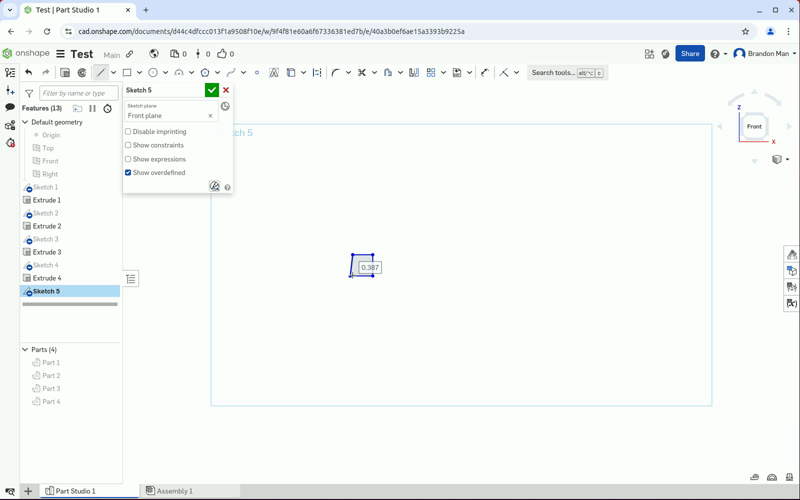
scroll(-6)
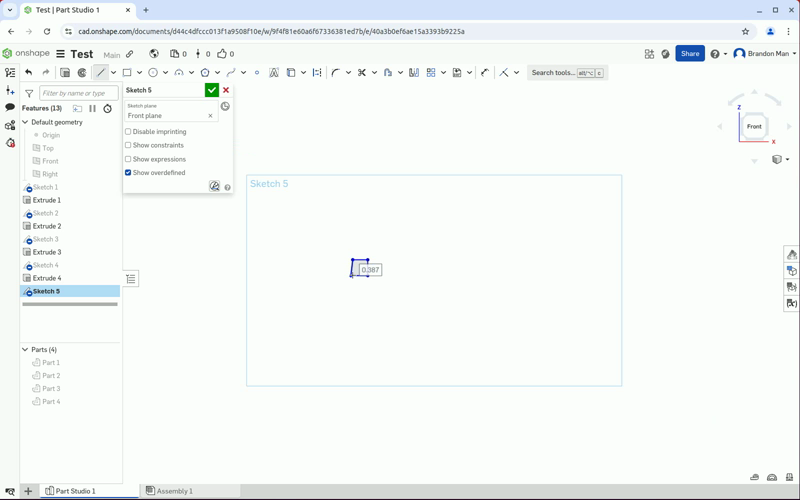
scroll(-6)
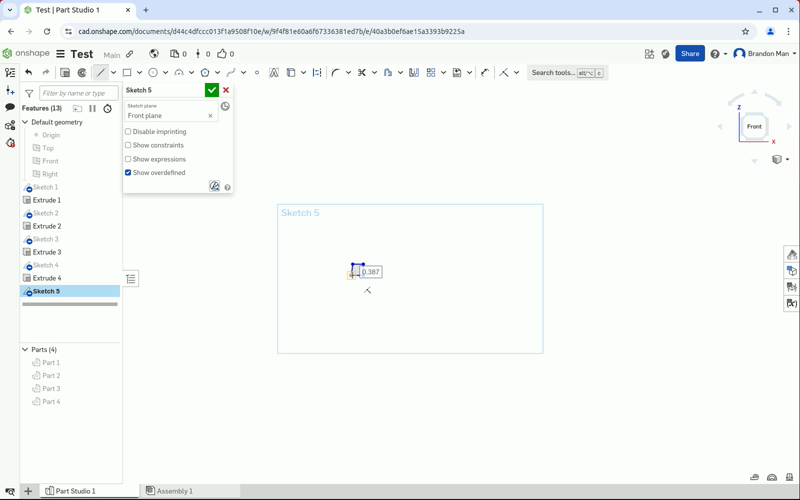
scroll(-6)
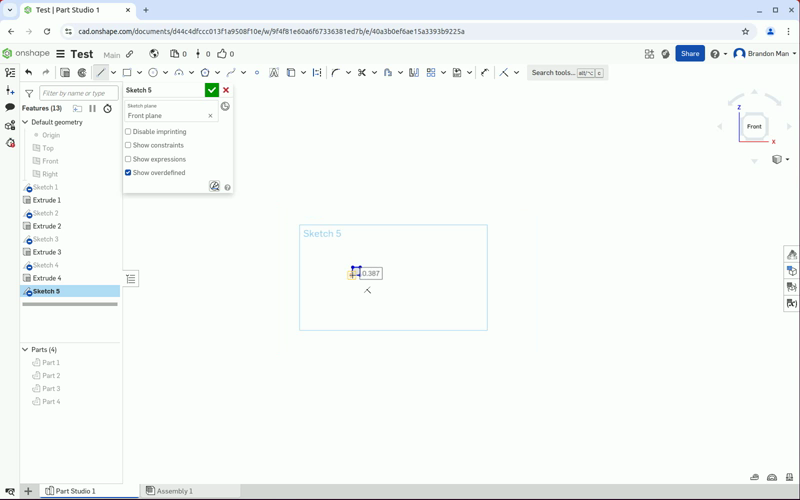
scroll(-6)
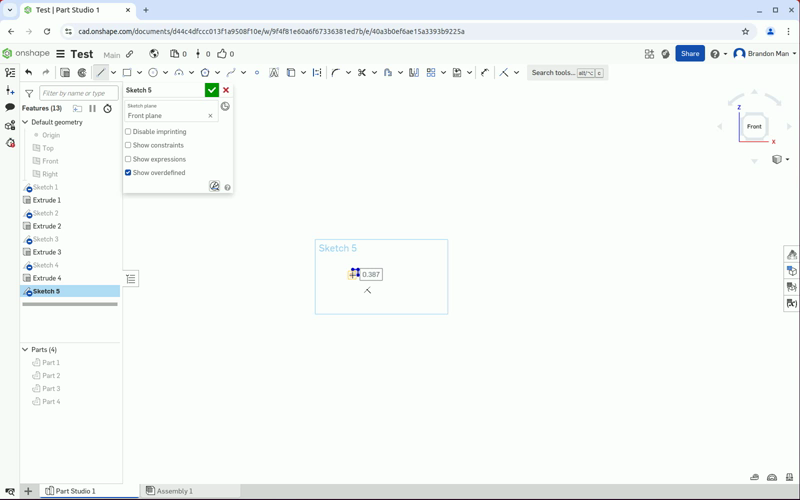
scroll(-6)
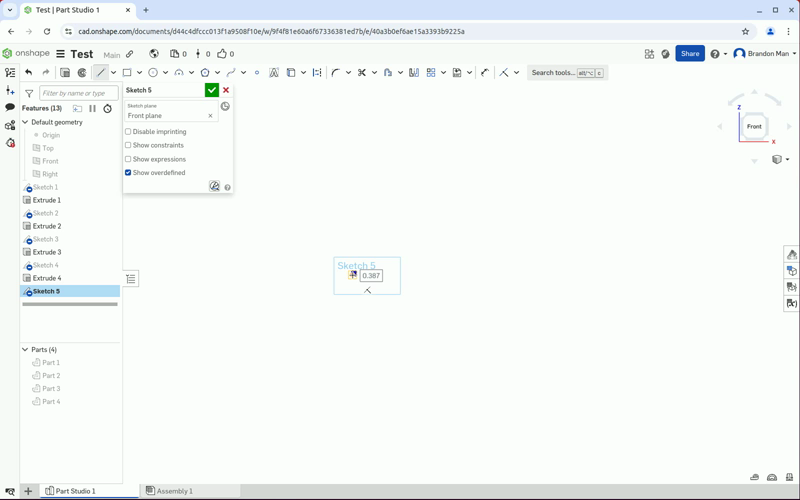
key(esc)
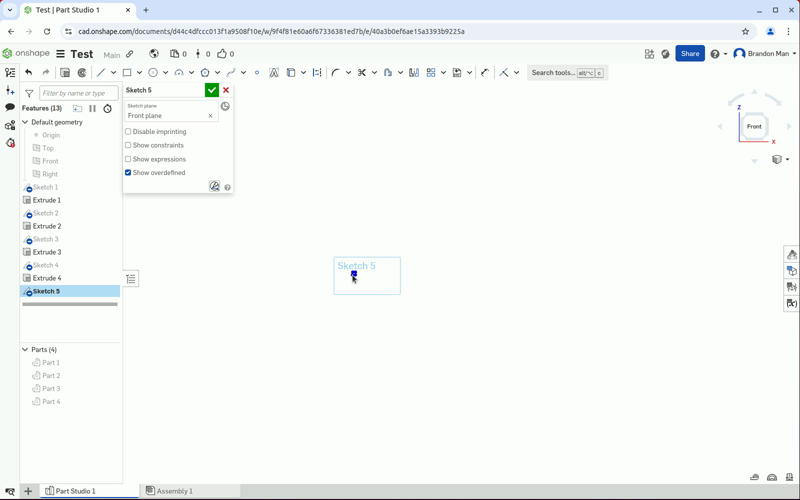
mouse_move(354, 273)
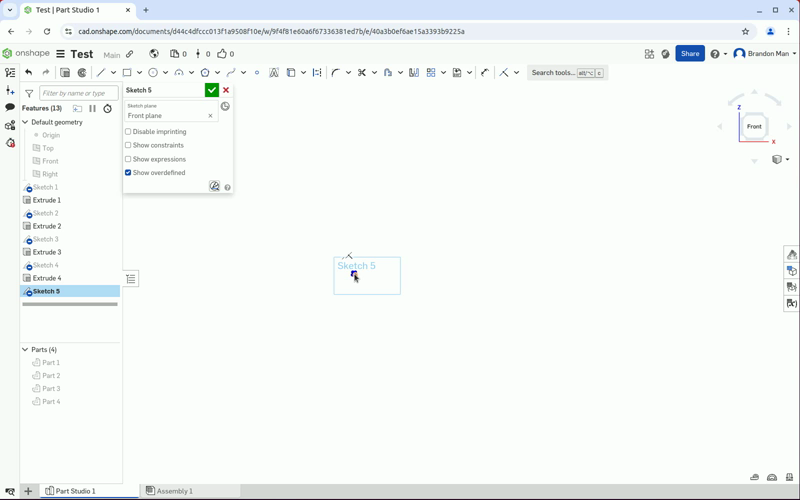
scroll(6)
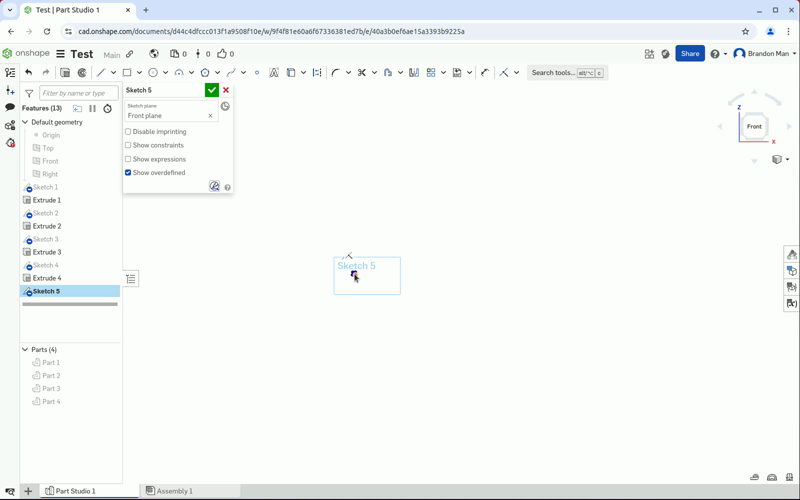
scroll(6)
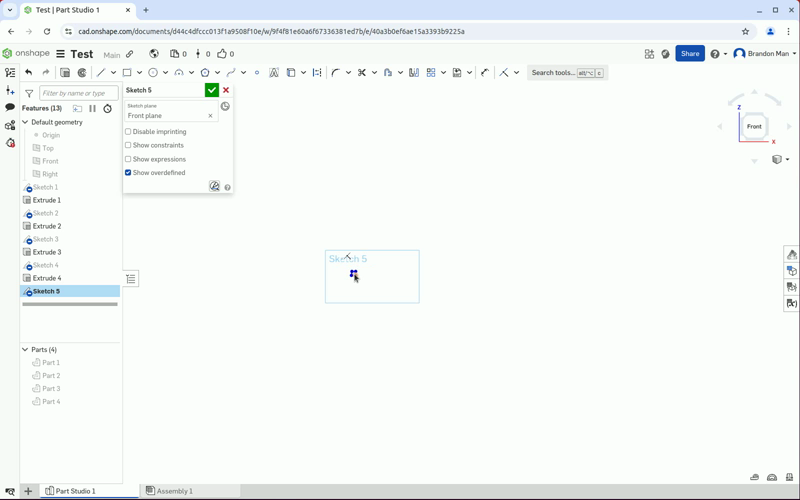
scroll(6)
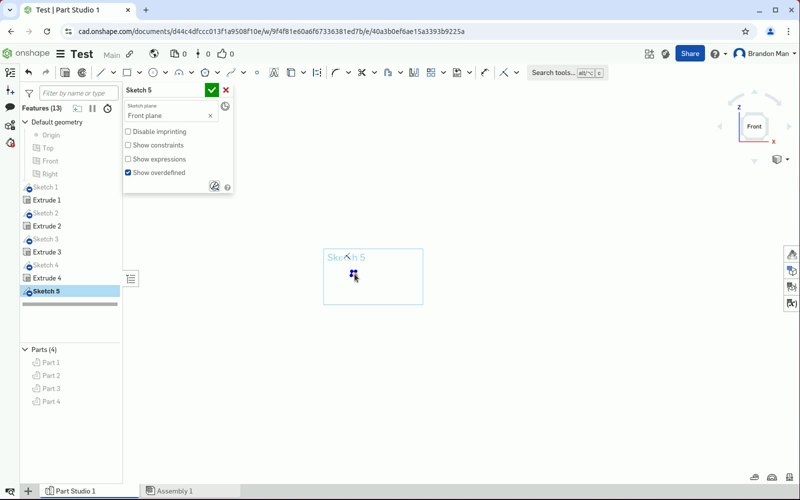
scroll(6)
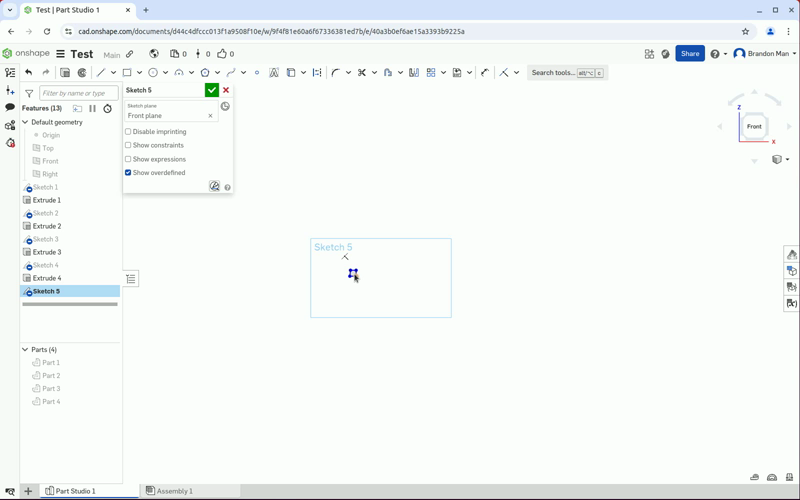
scroll(6)
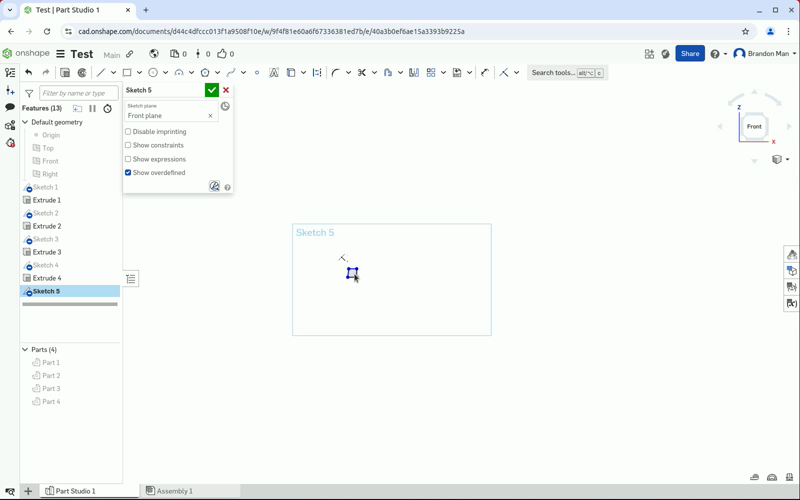
scroll(6)
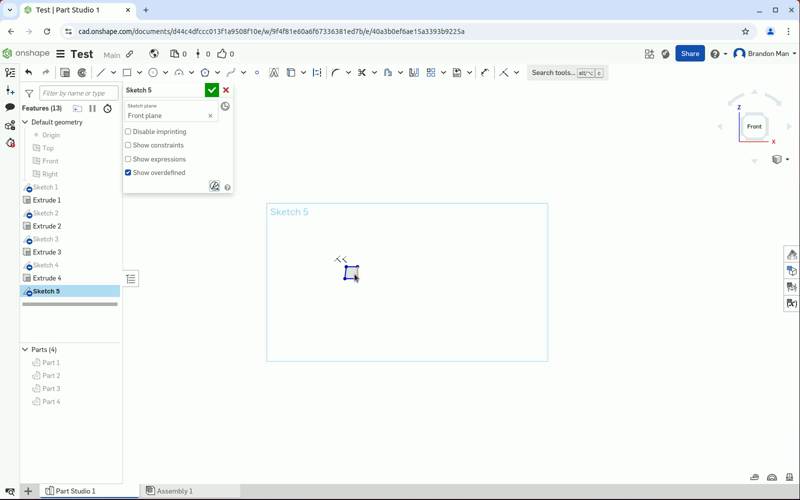
scroll(6)
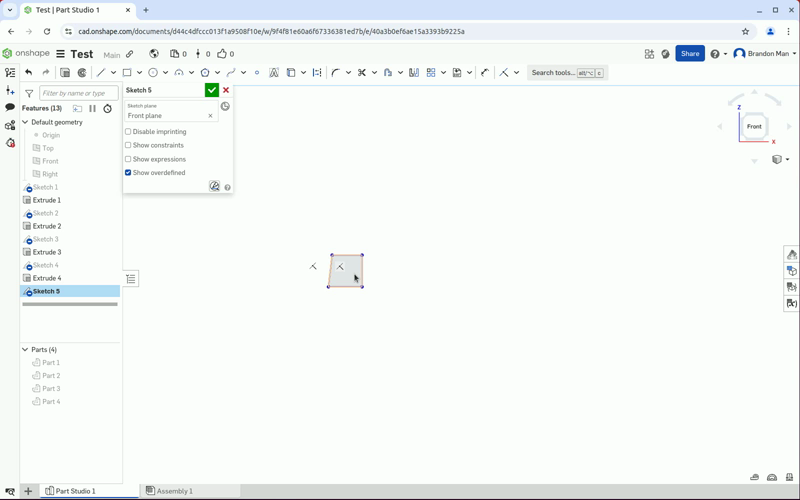
click(354, 273)
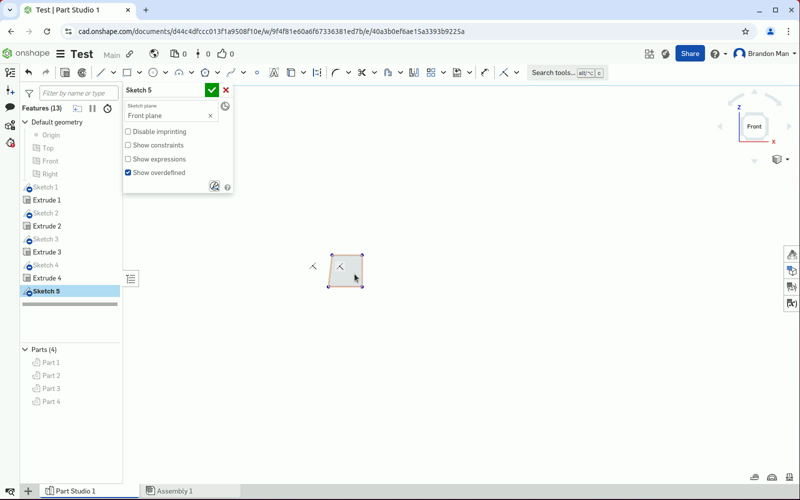
scroll(-6)
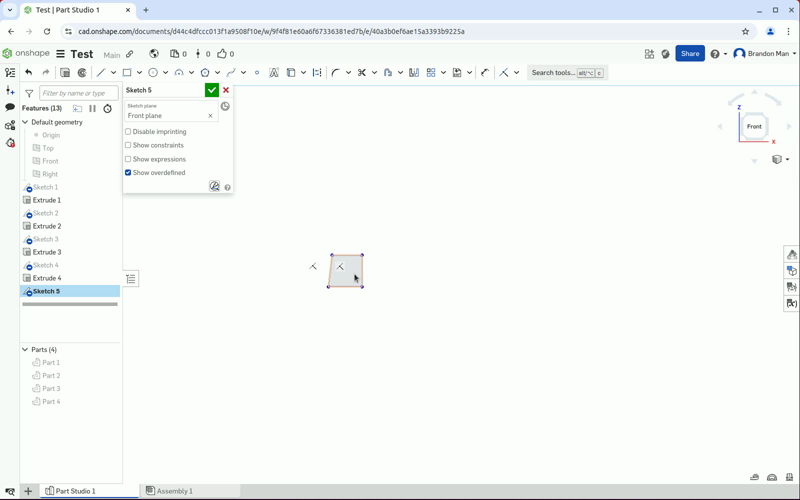
scroll(-6)
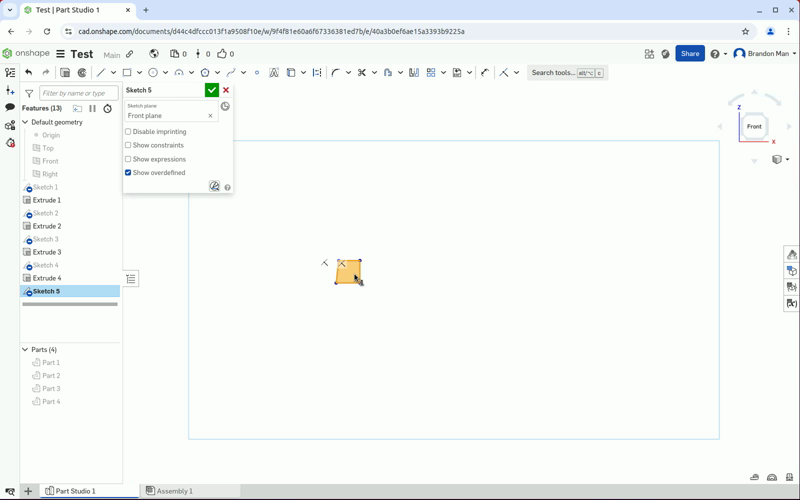
scroll(-6)
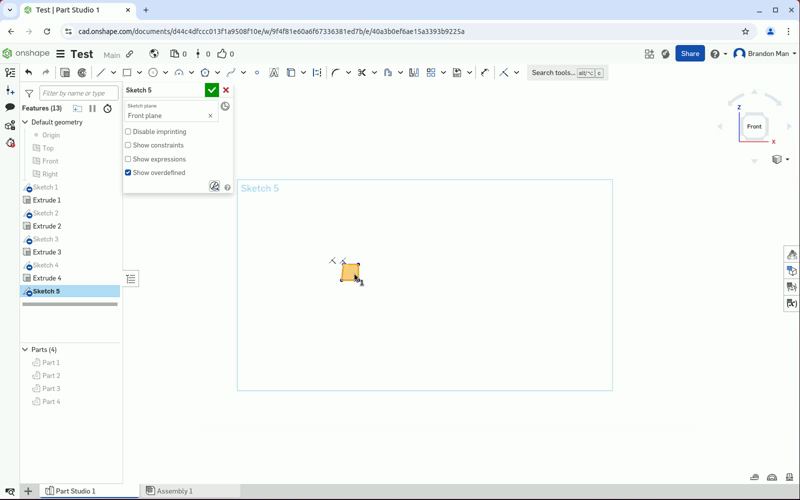
scroll(-6)
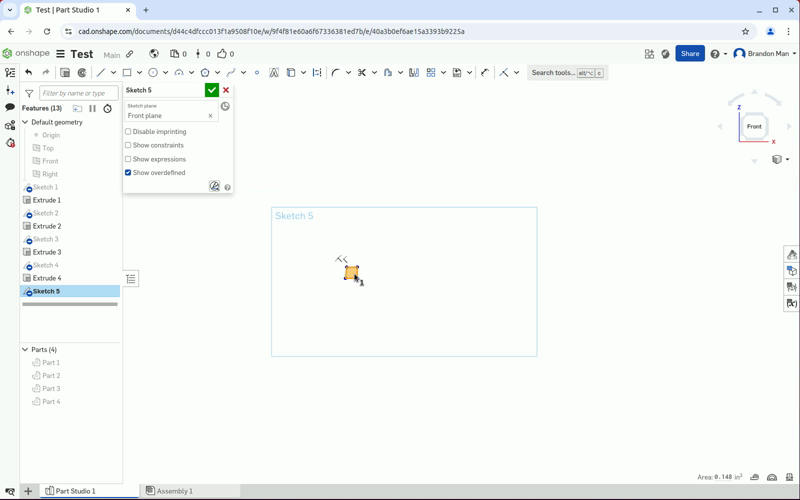
scroll(-6)
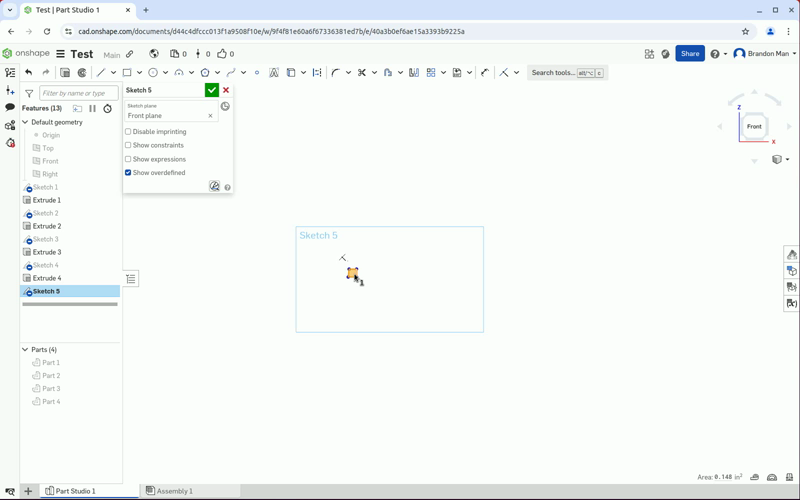
scroll(-6)
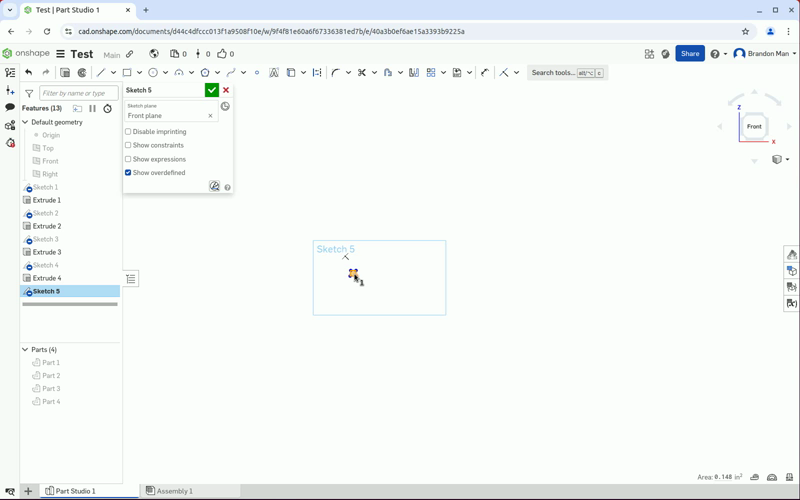
scroll(-6)
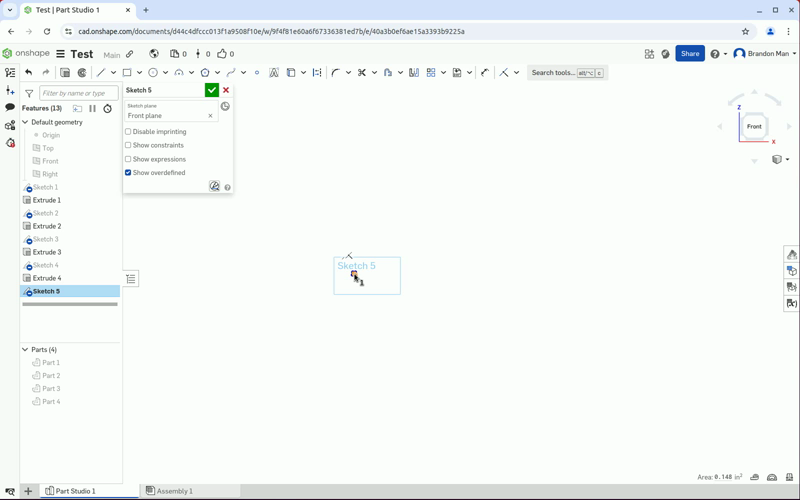
mouse_move(73, 352)
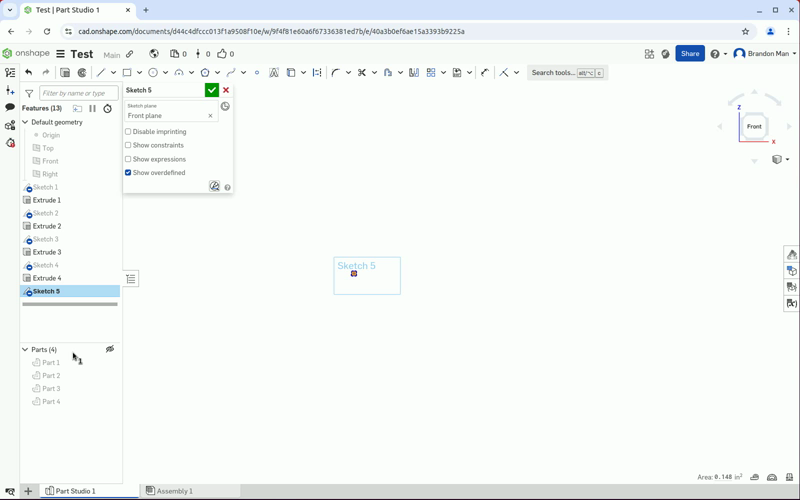
key(shift+y)
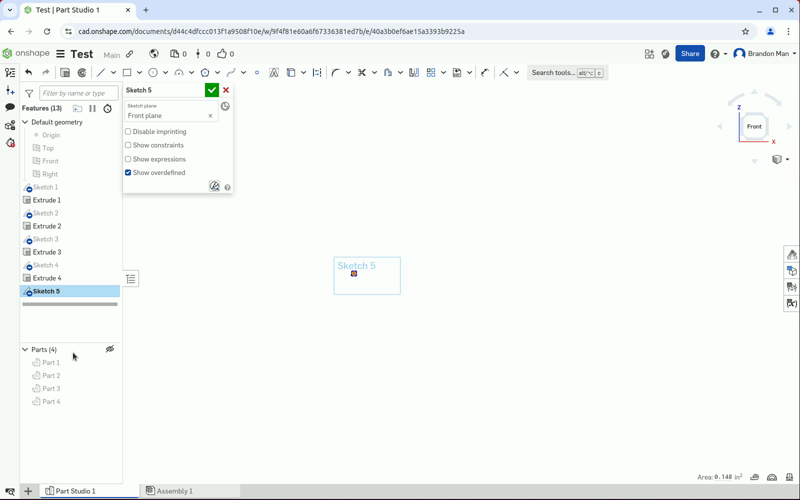
key(shift+e)
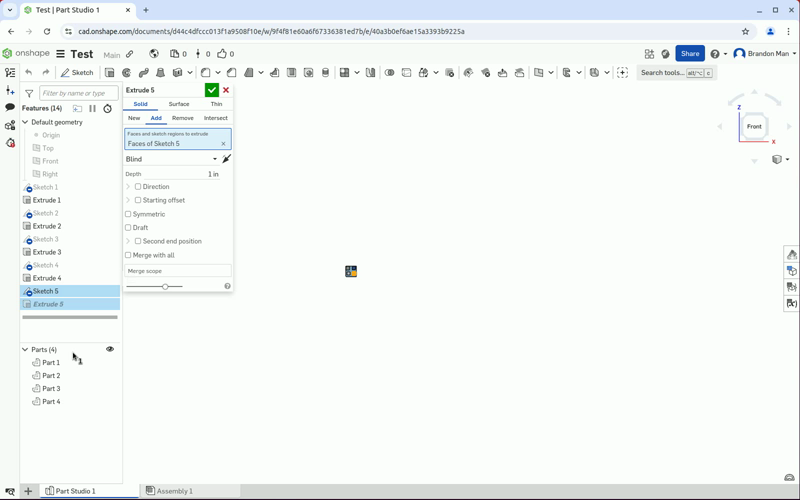
mouse_move(143, 106)
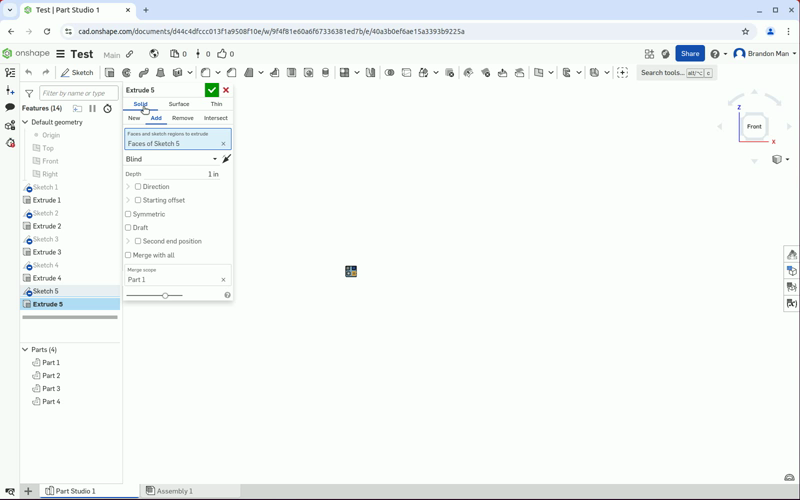
click(143, 106)
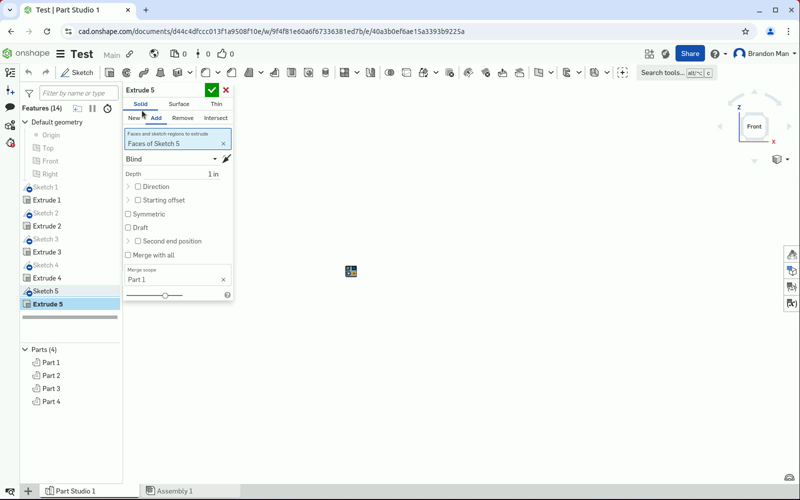
mouse_move(137, 120)
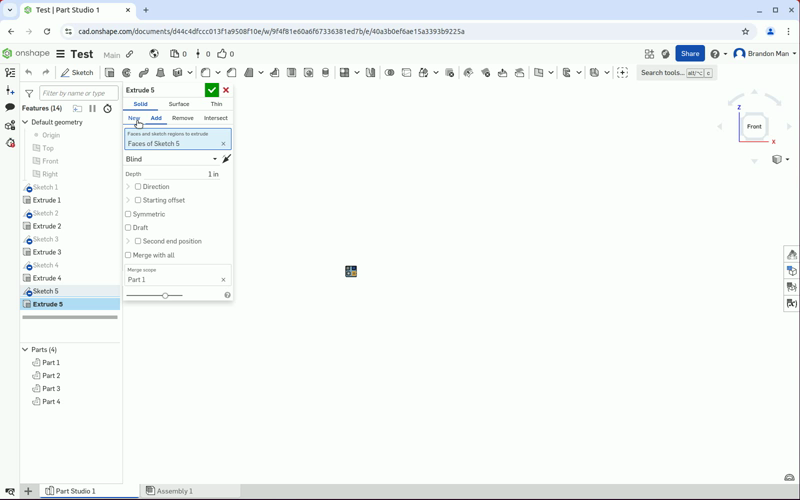
click(137, 120)
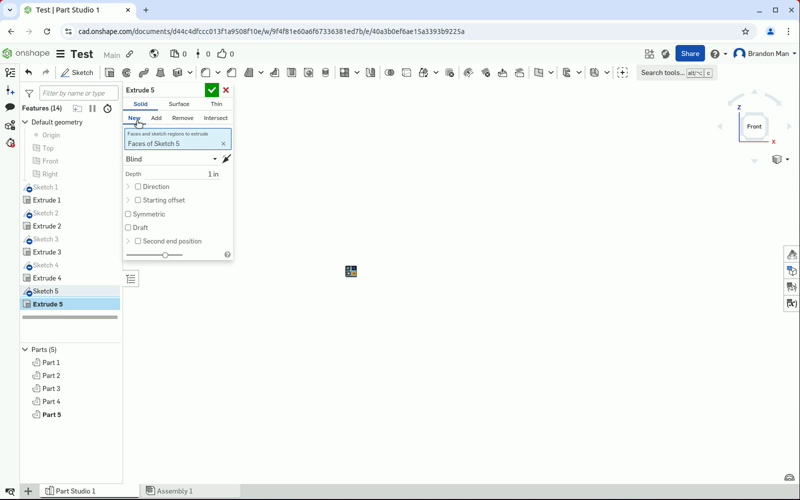
key(tab, 4)
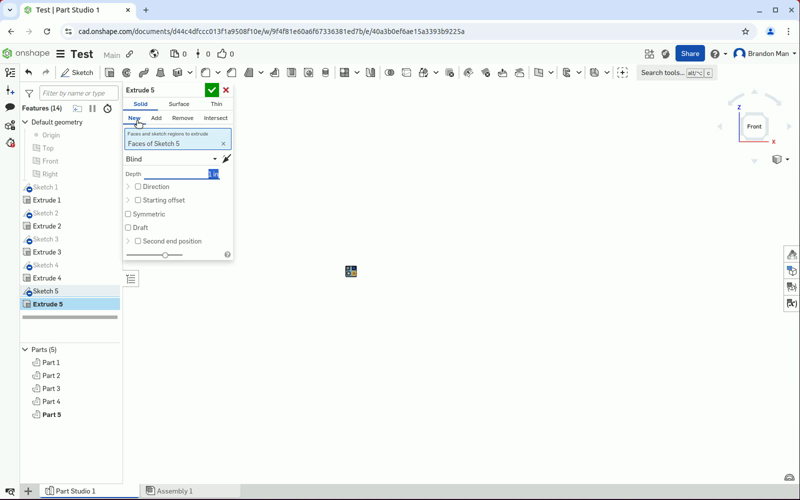
text(0.241)
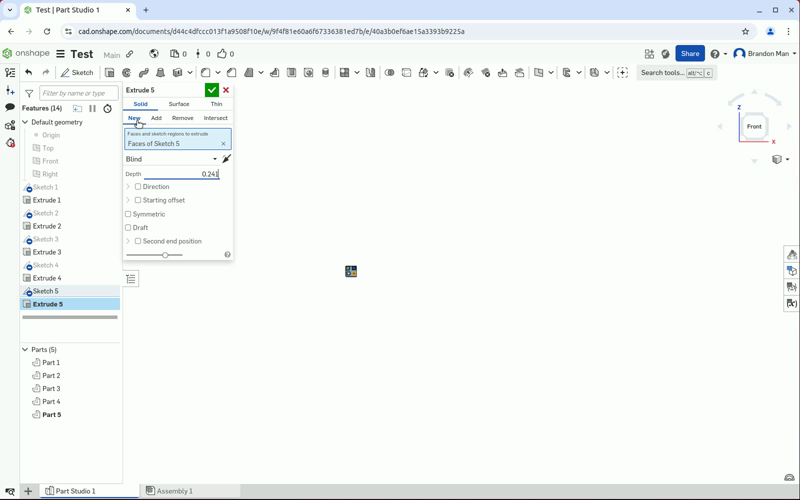
key(enter)
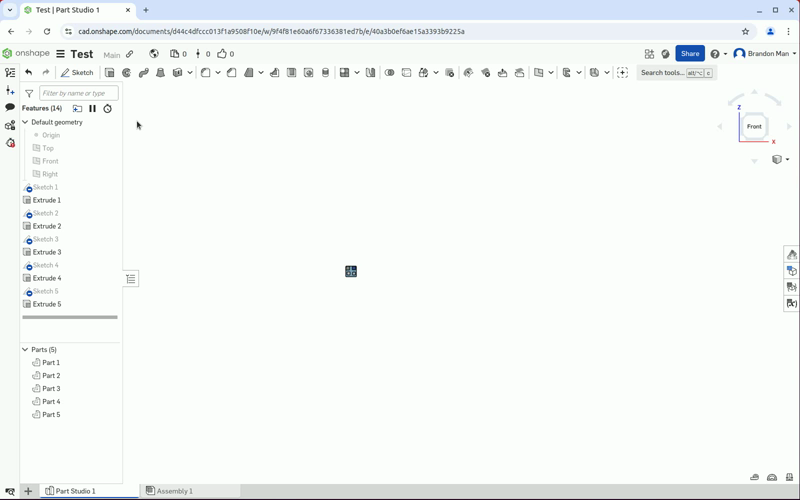
key(shift+h)
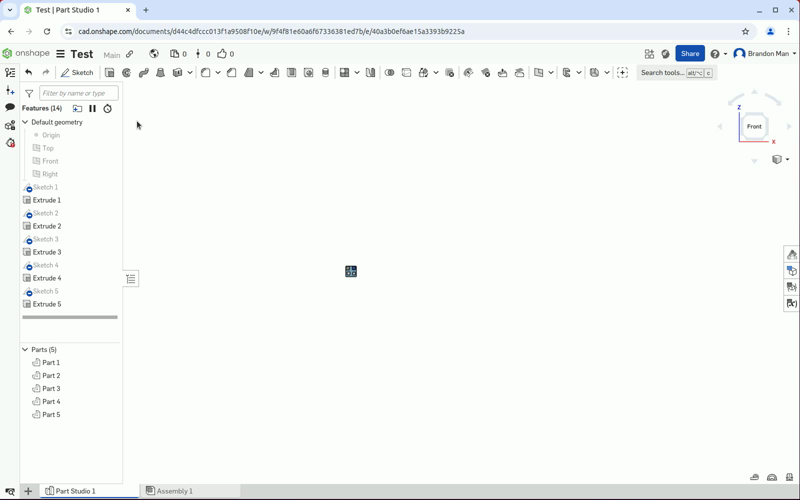
key(shift+h)
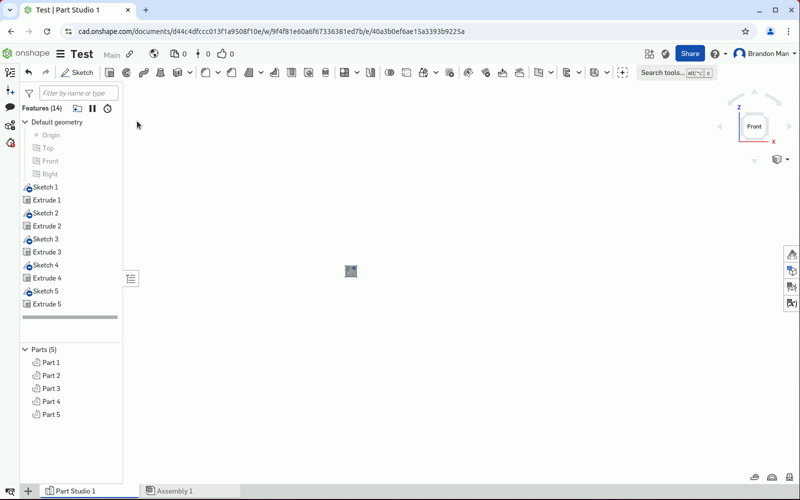
key(shift+7)
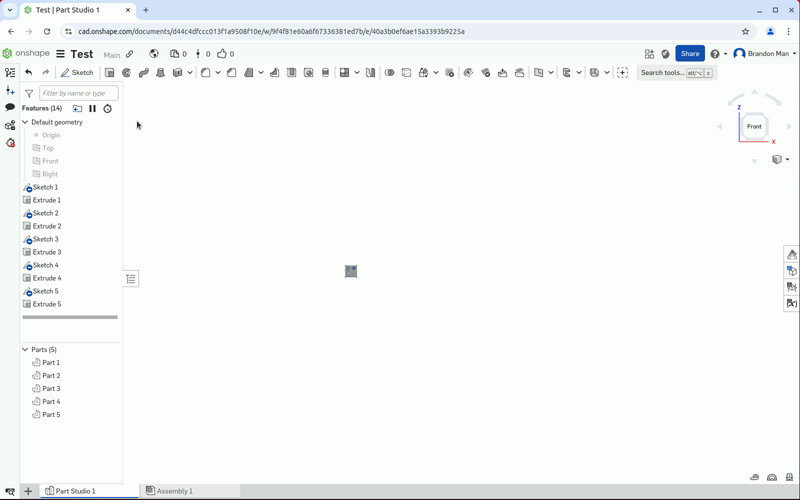
key(left, 2)
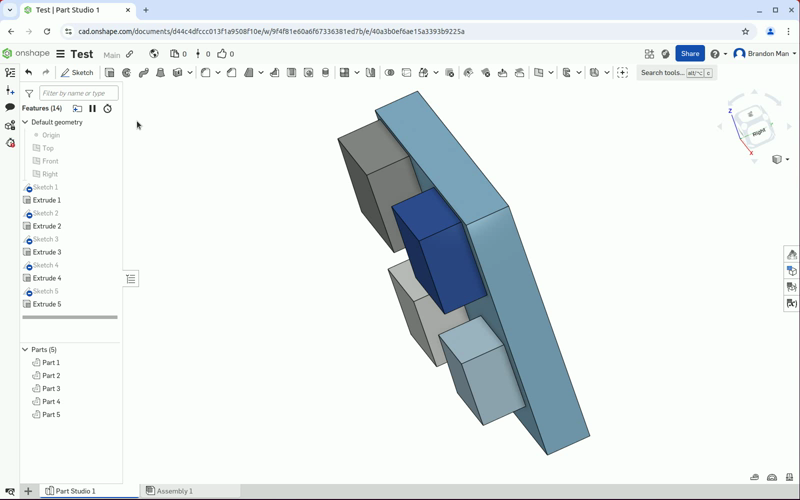
key(down, 2)
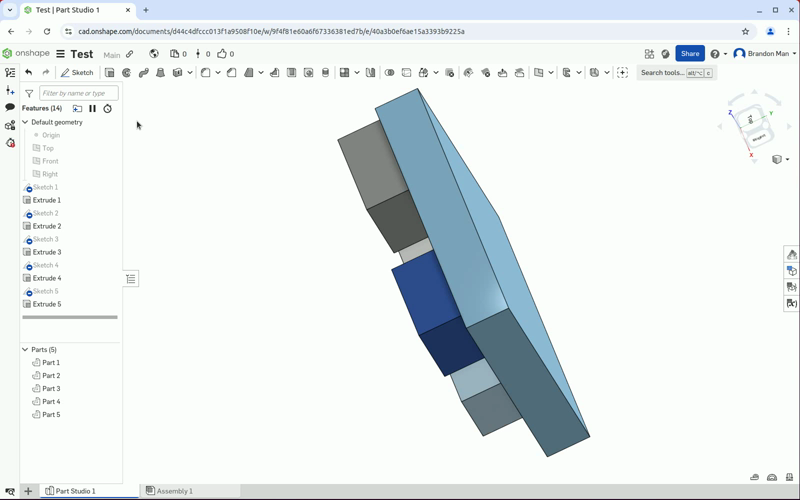
key(up, 2)
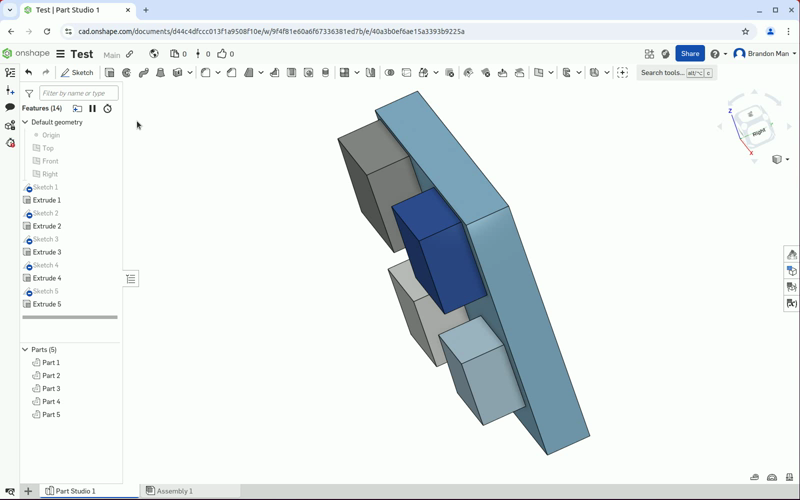
key(right, 2)
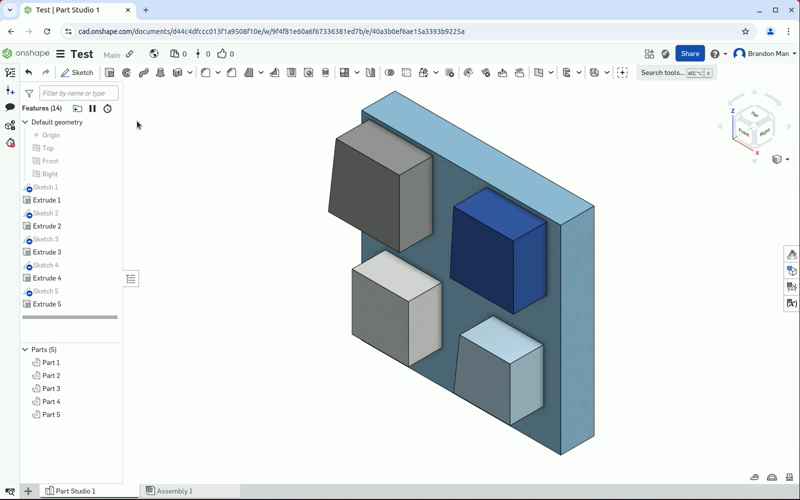
mouse_move(73, 189)
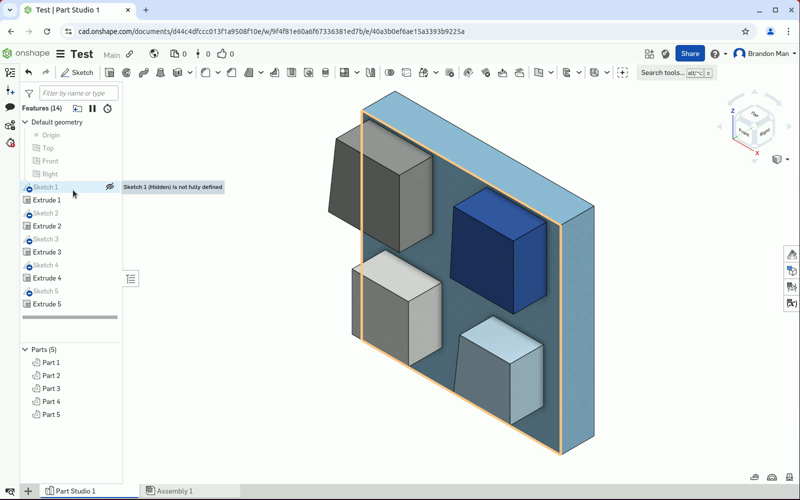
click(73, 189)